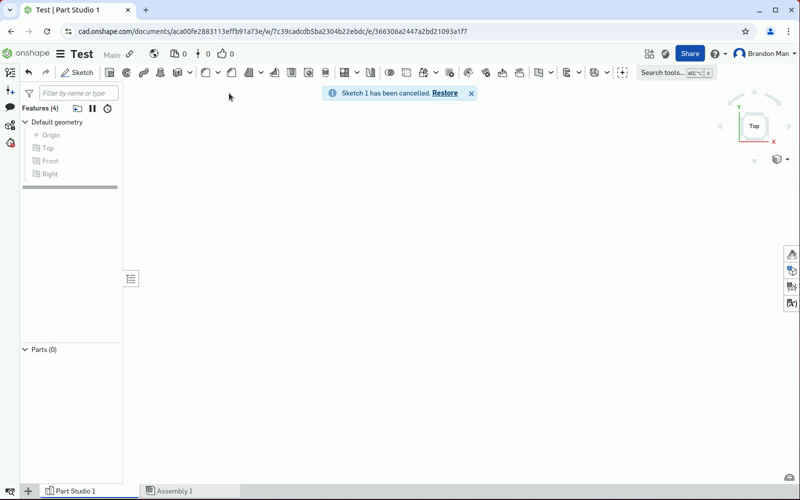
key(shift+h)
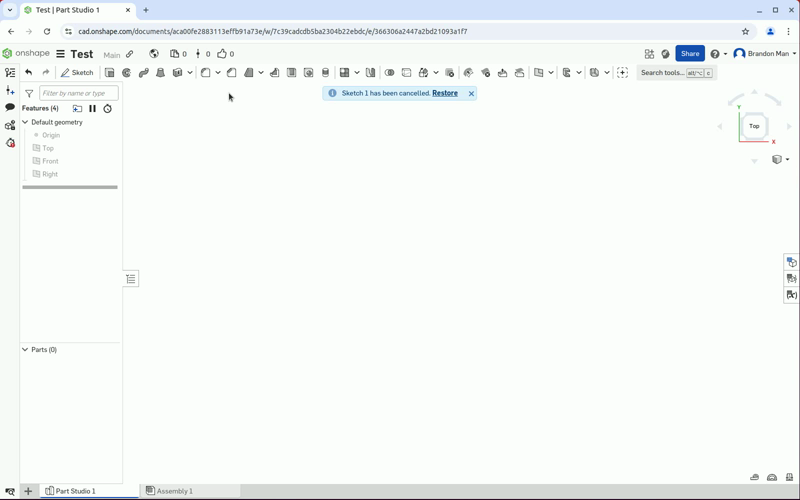
mouse_move(73, 352)
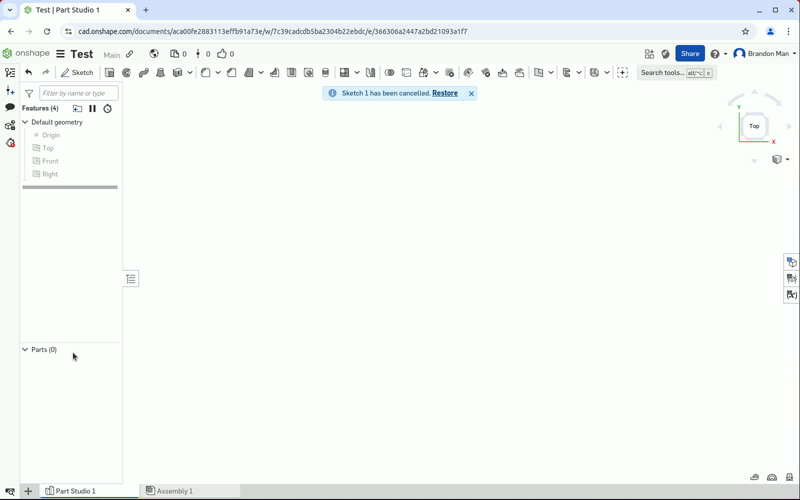
key(y)
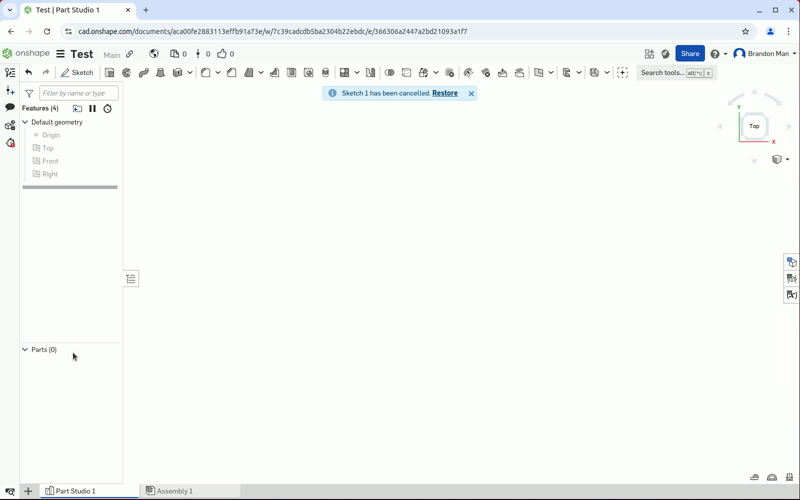
key(shift+p)
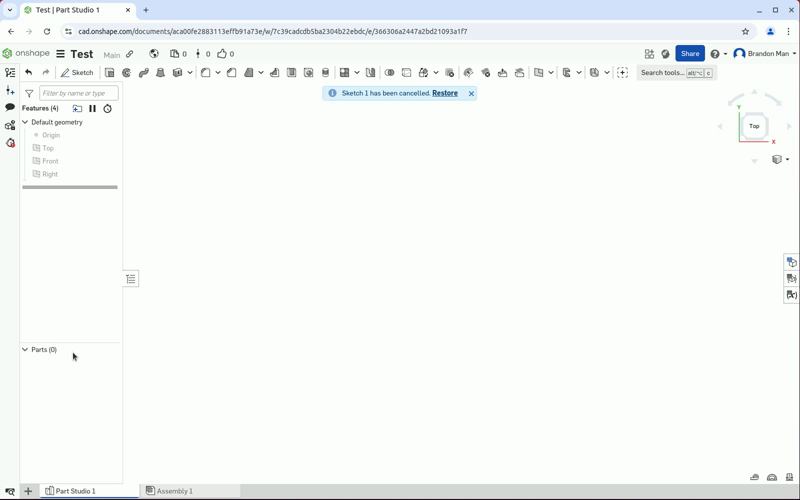
key(space)
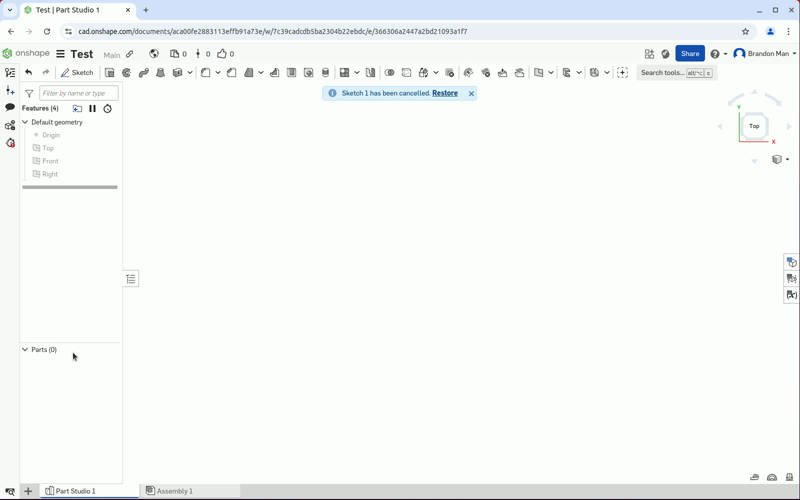
key_down(shift)
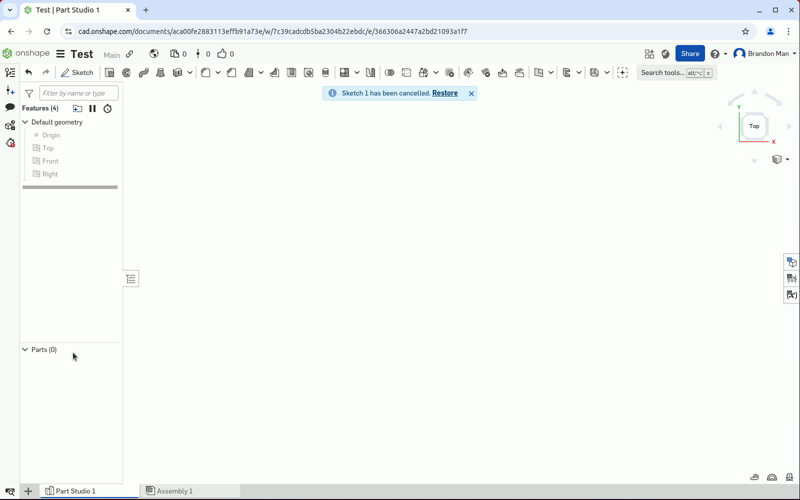
key(up)
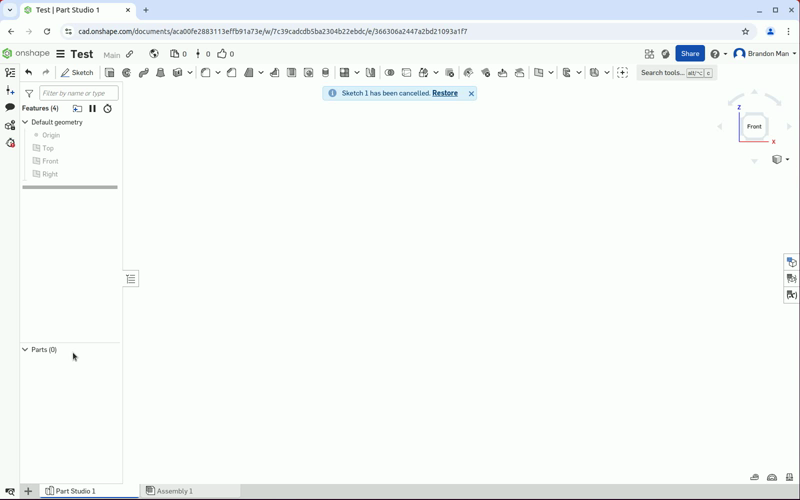
key_up(shift)
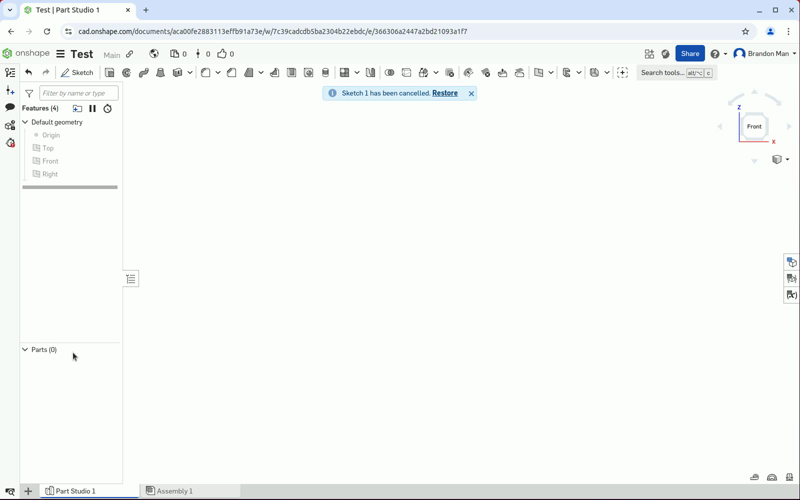
mouse_move(73, 352)
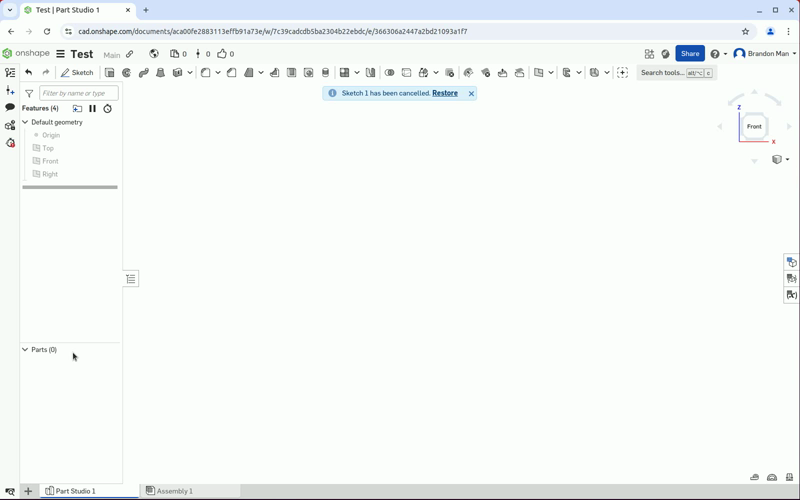
key(shift+y)
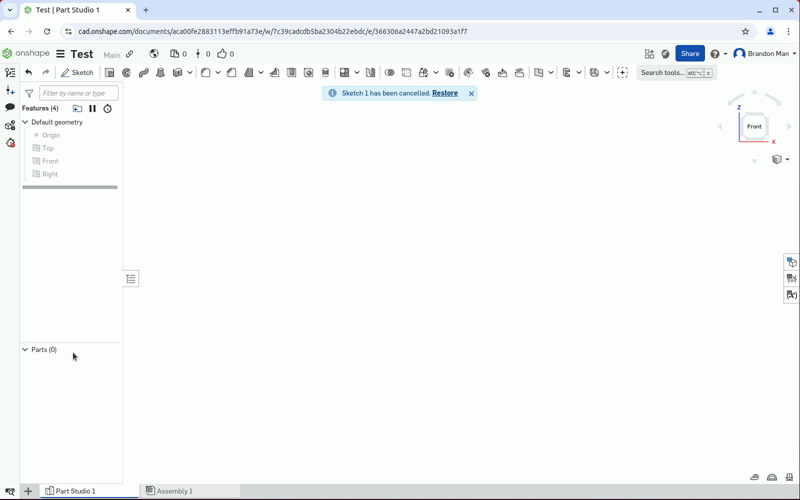
key(shift+s)
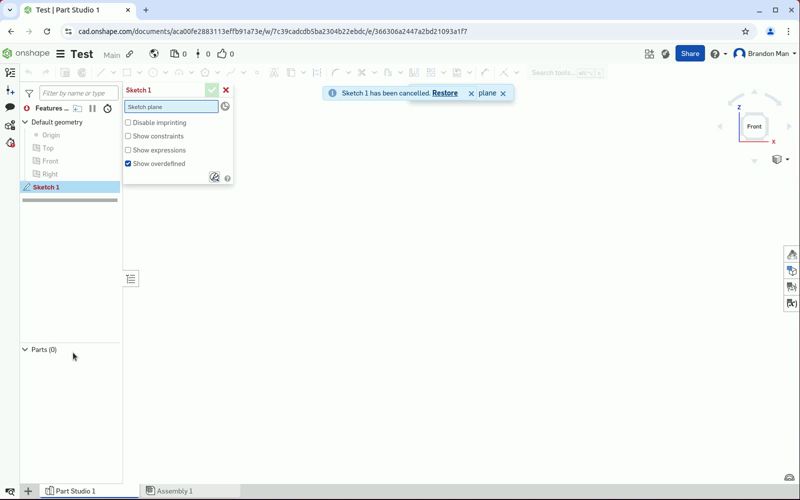
mouse_move(73, 163)
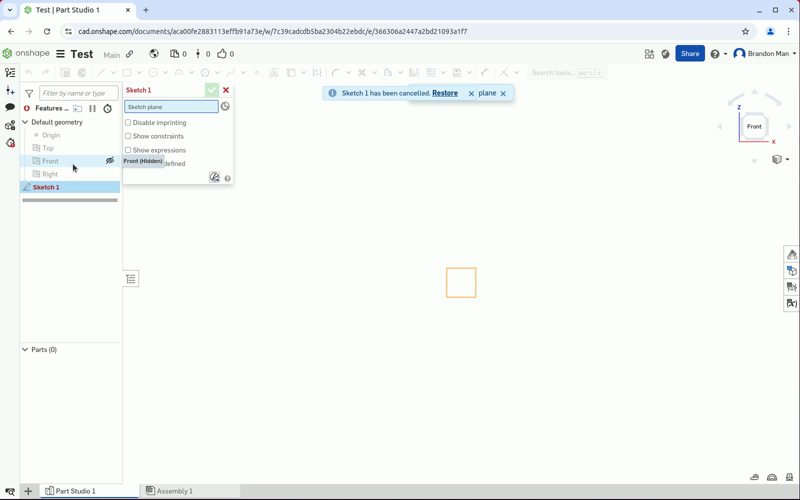
click(73, 163)
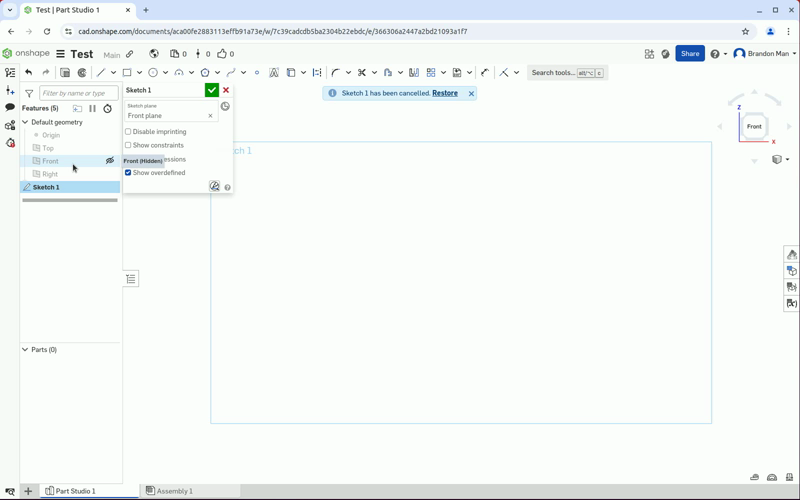
mouse_move(73, 352)
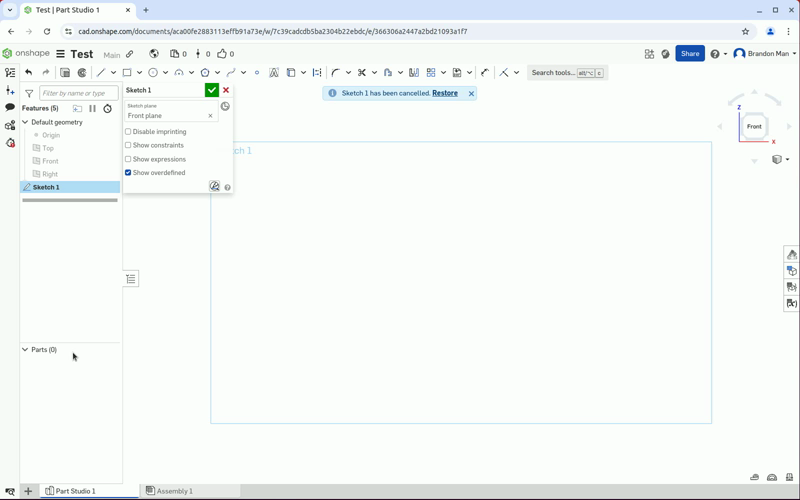
key(y)
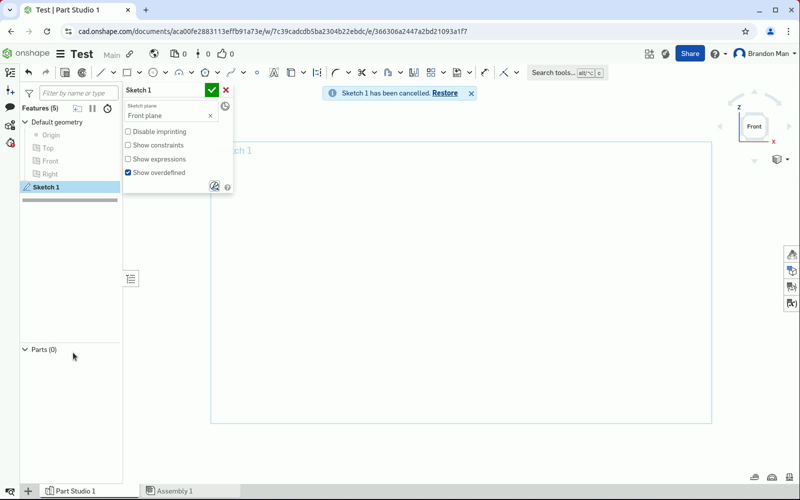
key(c)
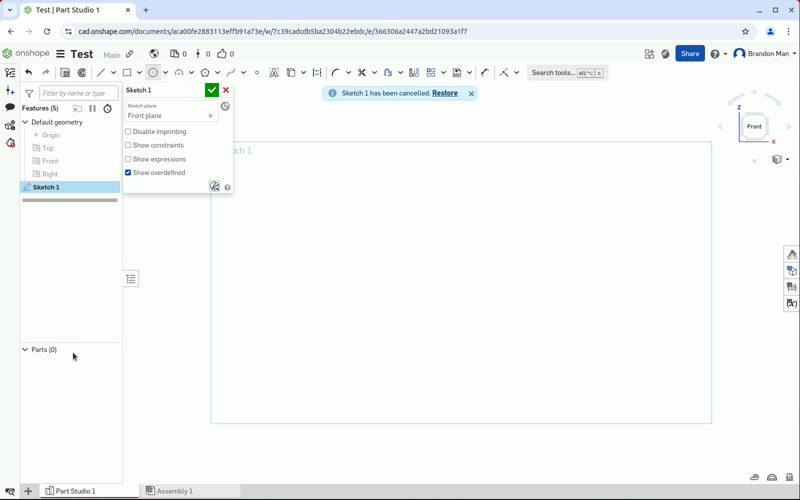
key_down(shift)
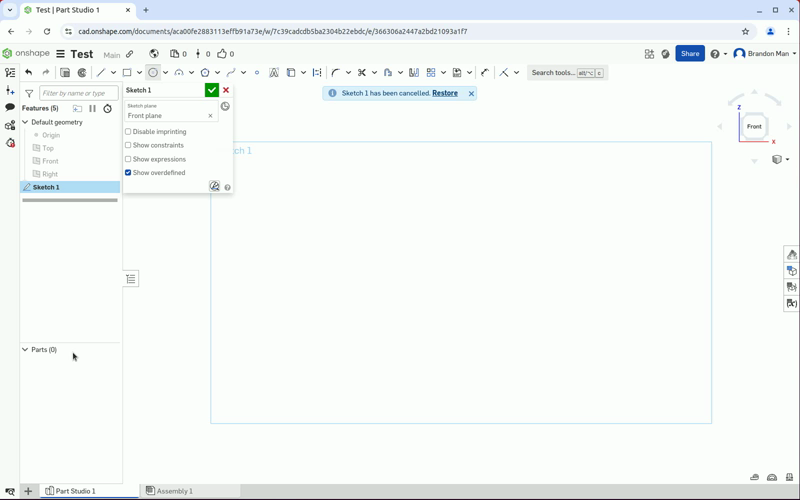
mouse_move(461, 282)
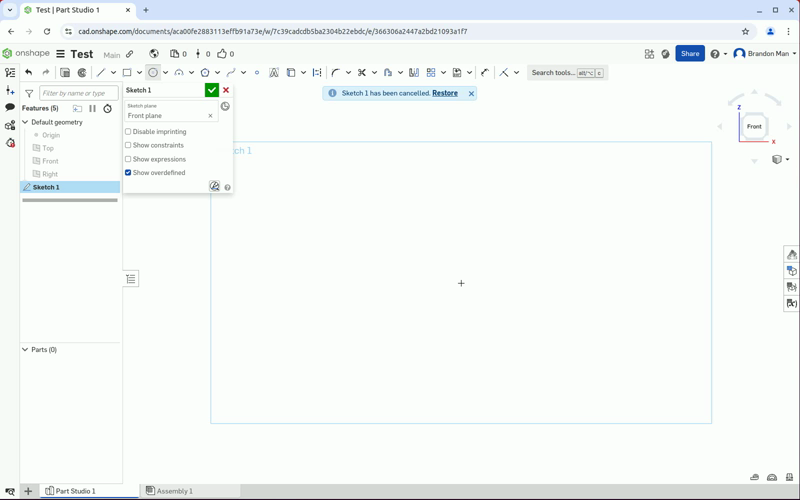
click(461, 282)
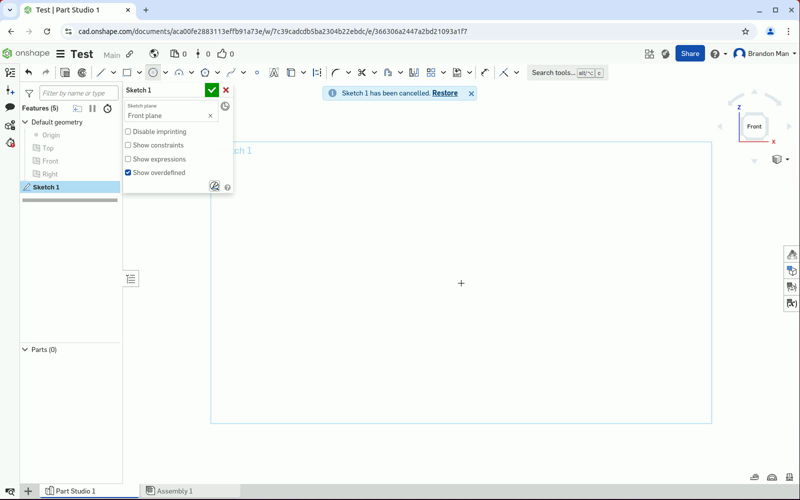
key_up(shift)
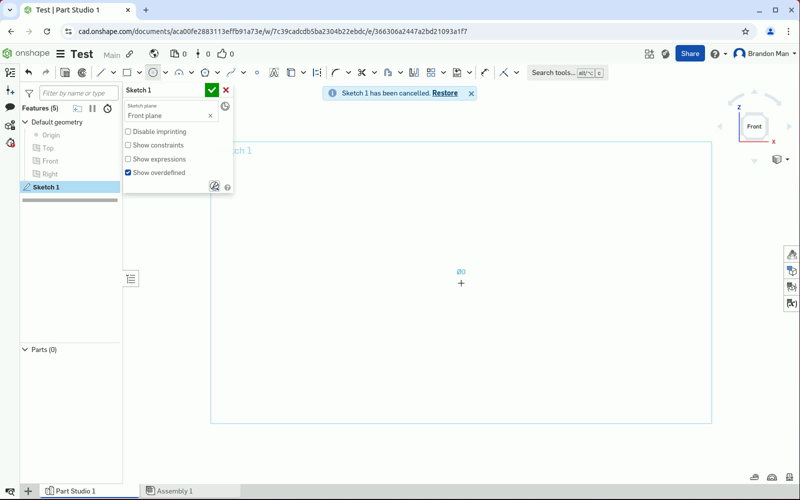
mouse_move(526, 282)
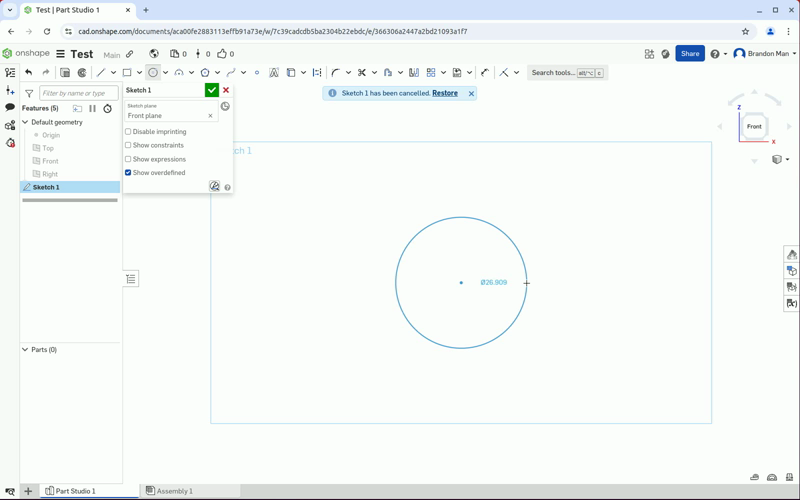
click(526, 282)
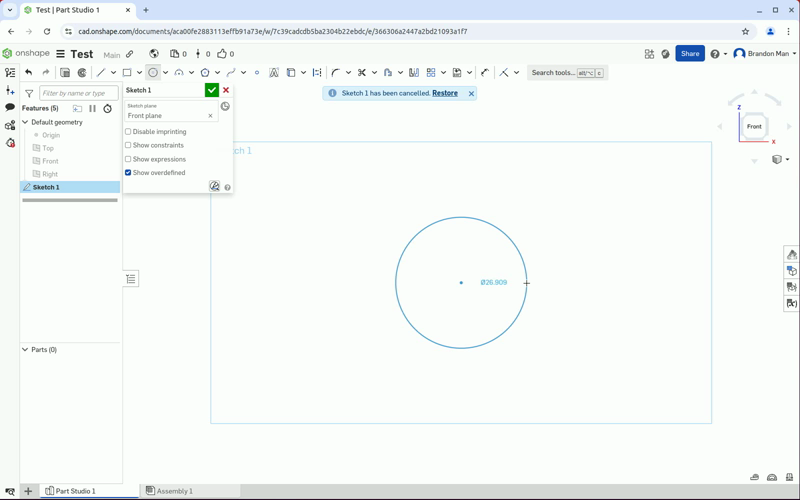
key(esc)
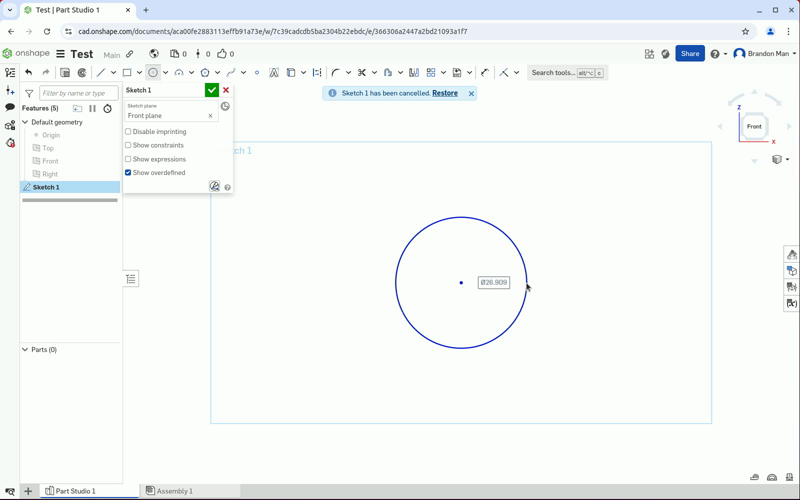
key(c)
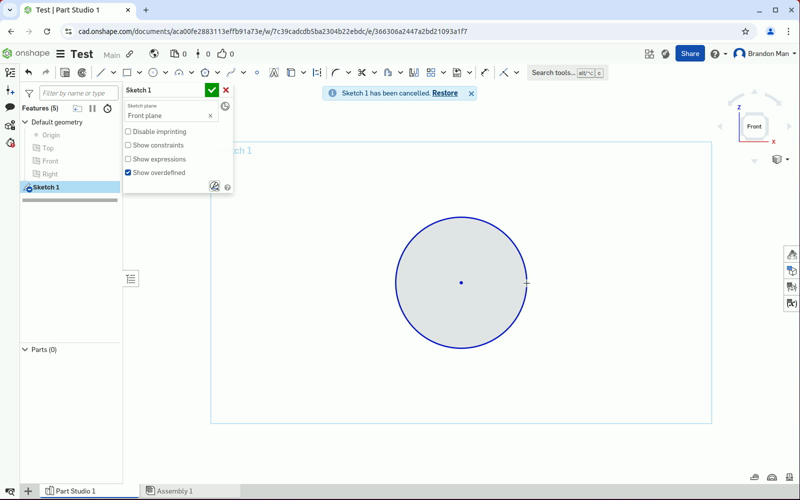
key_down(shift)
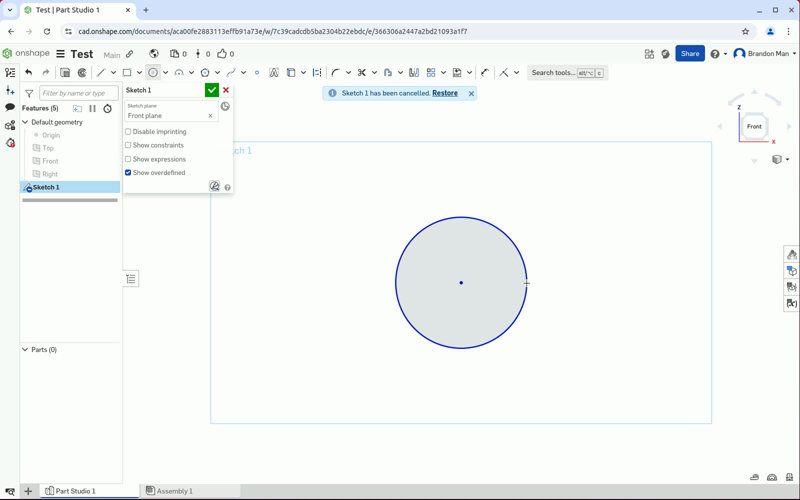
mouse_move(461, 282)
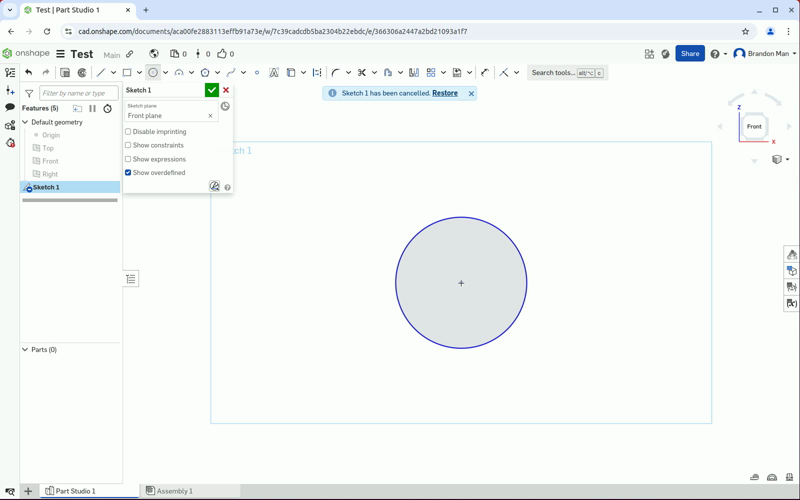
click(461, 282)
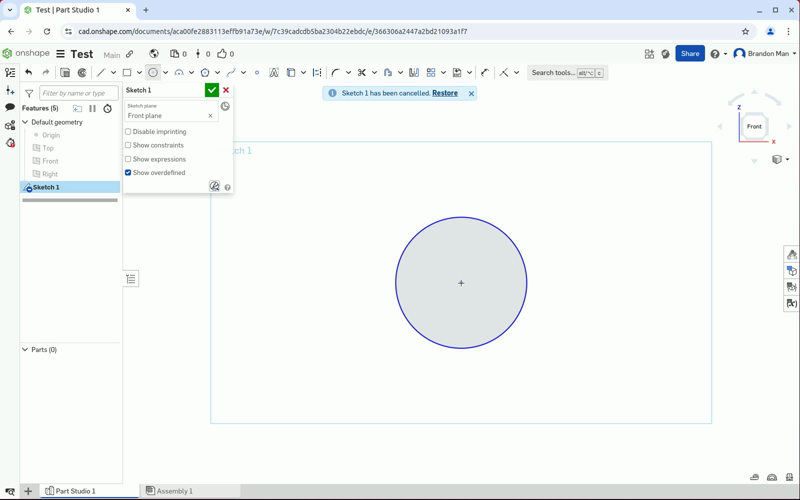
key_up(shift)
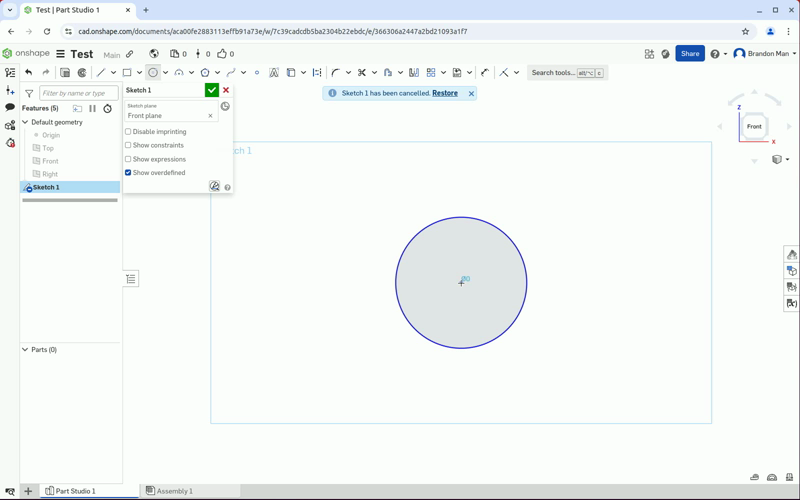
mouse_move(504, 282)
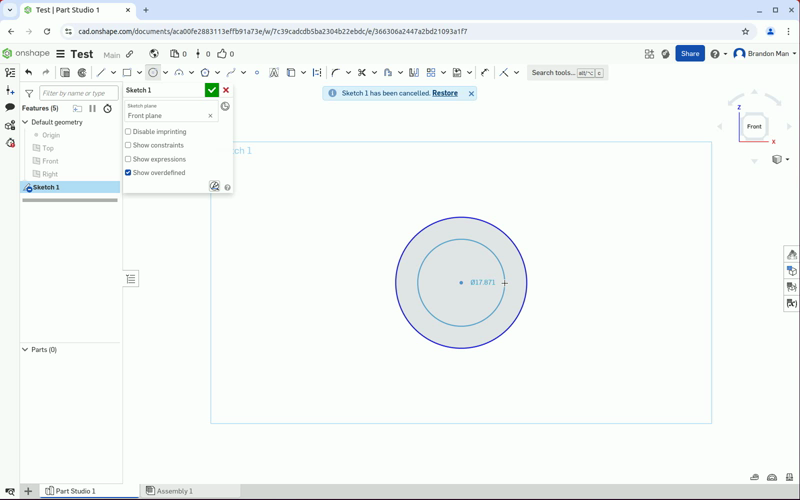
click(504, 282)
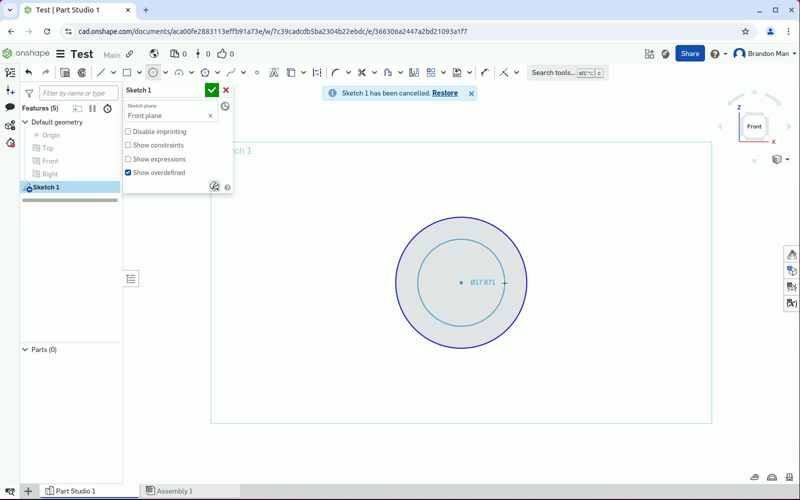
key(esc)
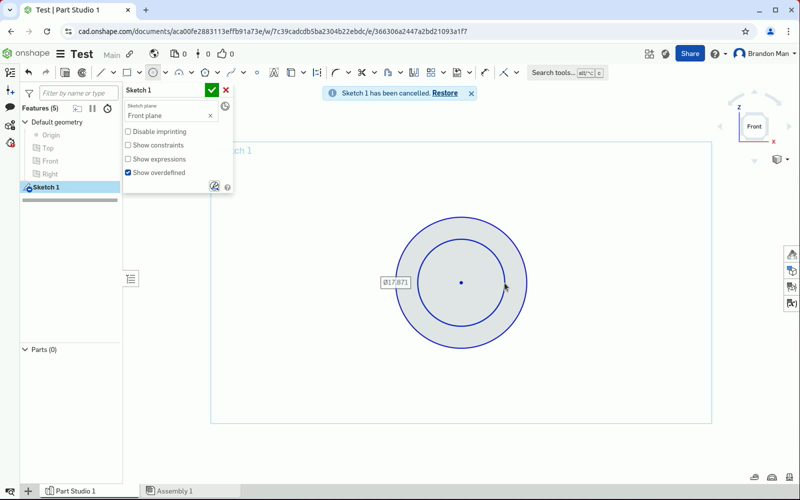
mouse_move(510, 279)
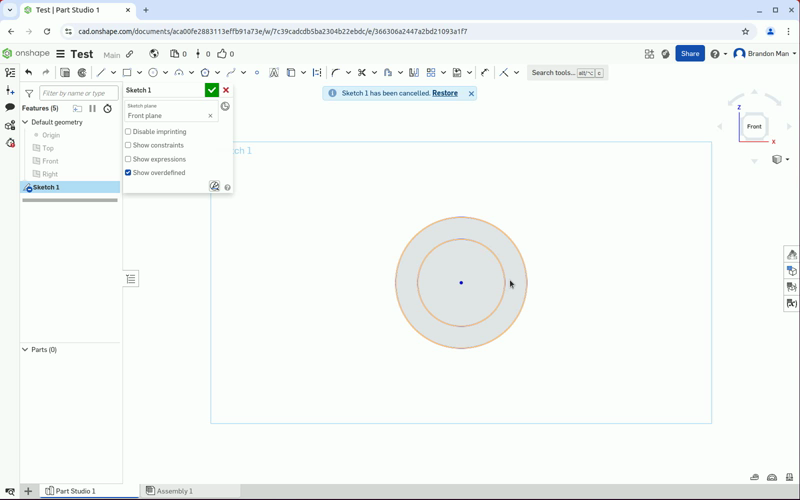
click(510, 279)
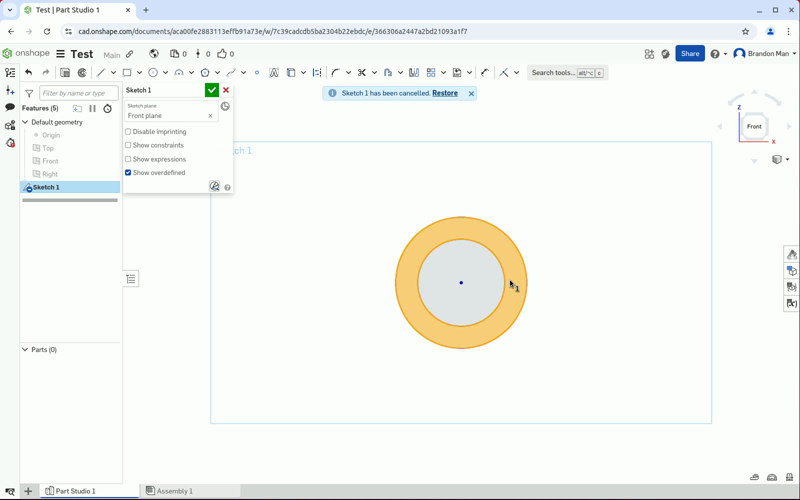
mouse_move(73, 352)
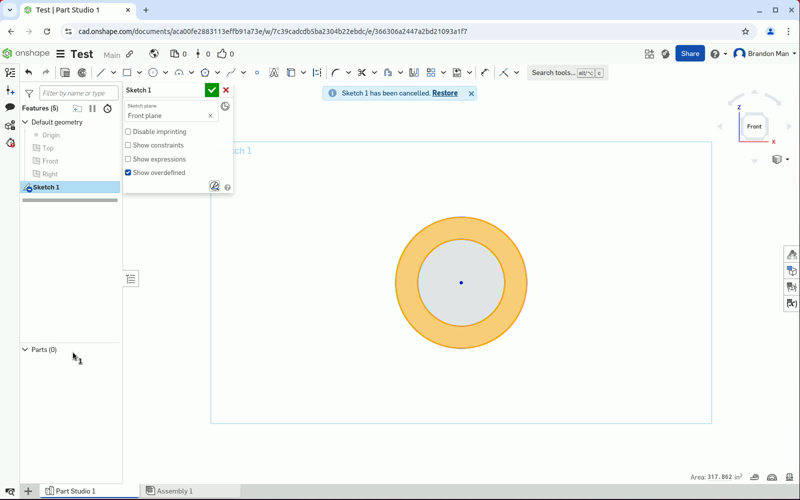
key(shift+y)
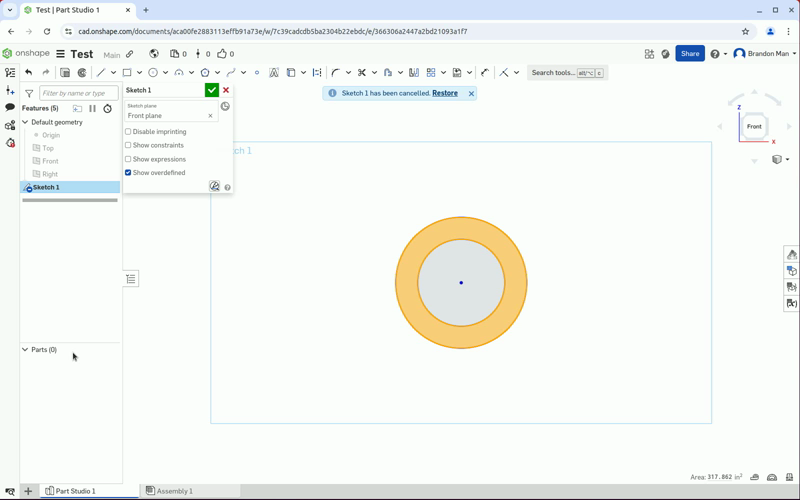
key(shift+e)
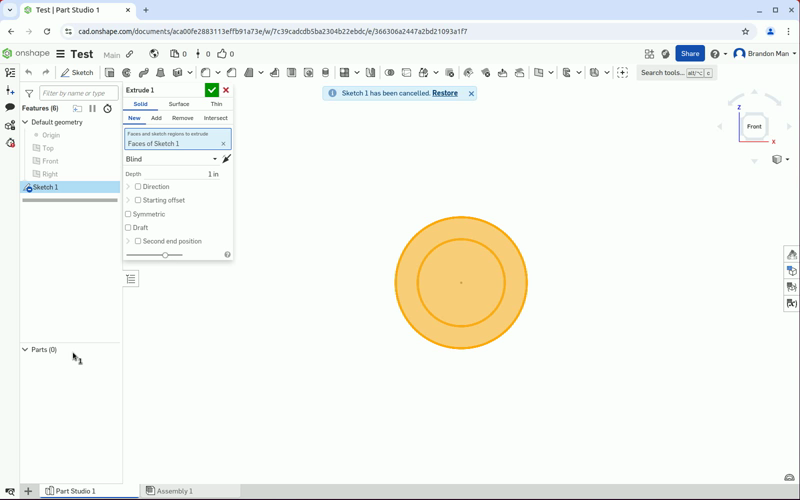
mouse_move(143, 106)
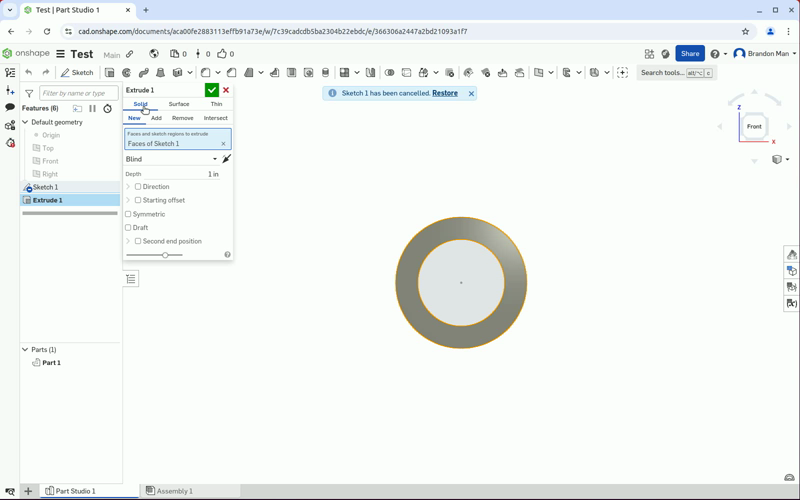
click(143, 106)
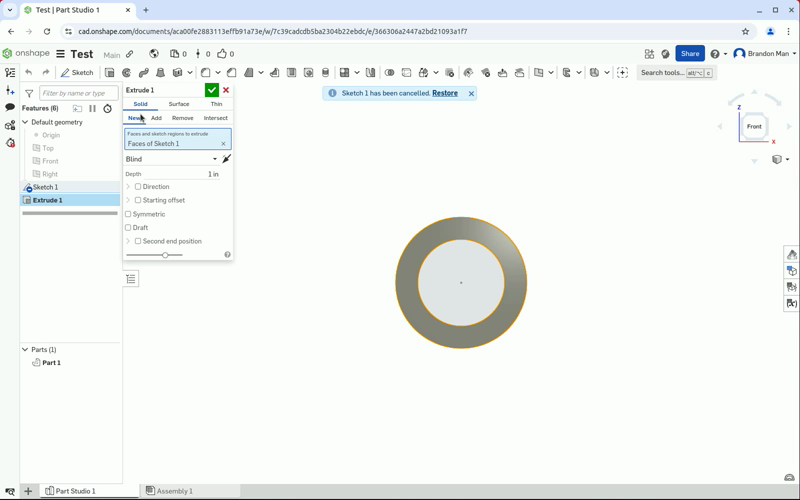
mouse_move(137, 120)
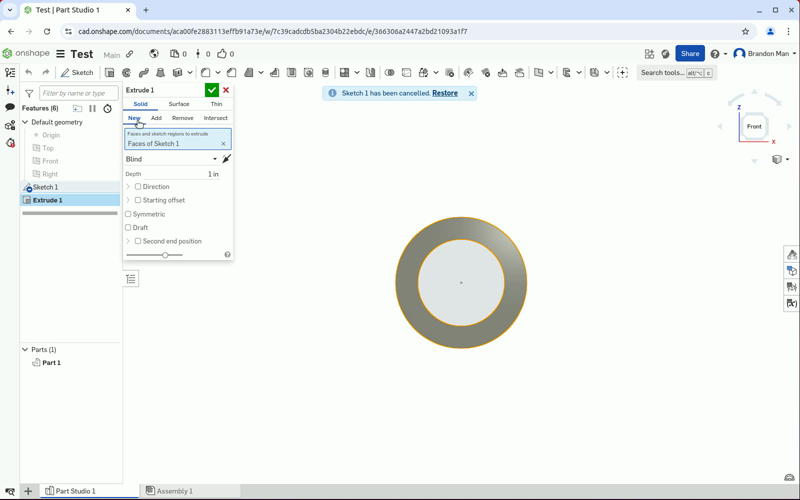
click(137, 120)
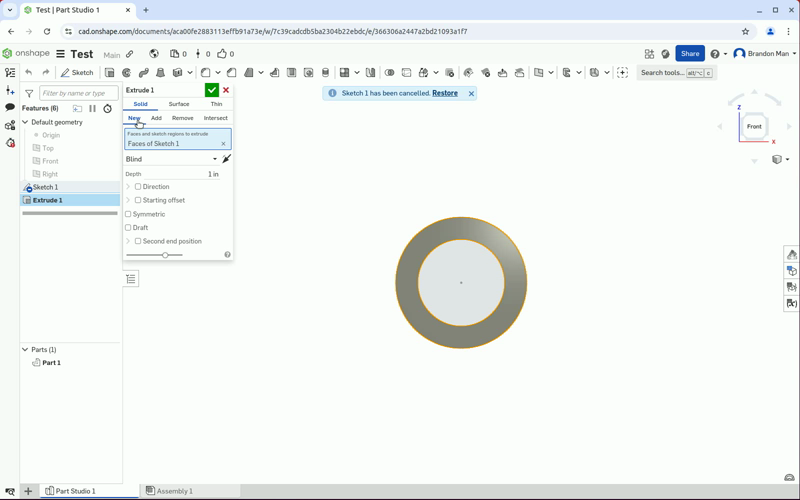
key(tab, 4)
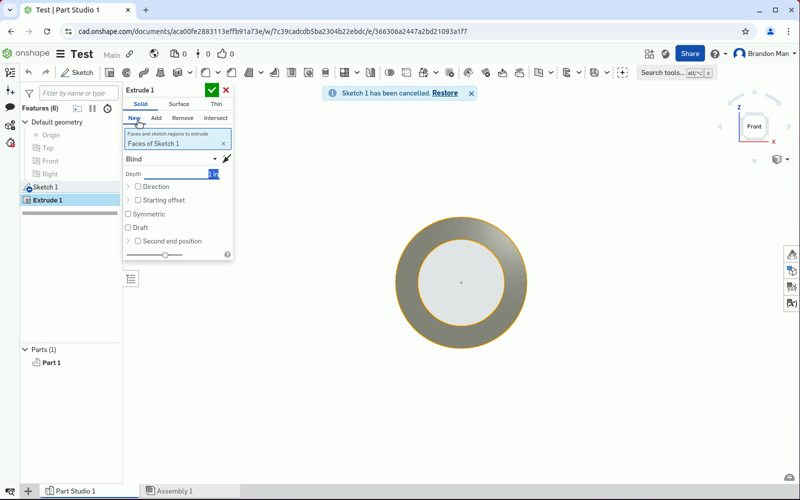
text(17.572)
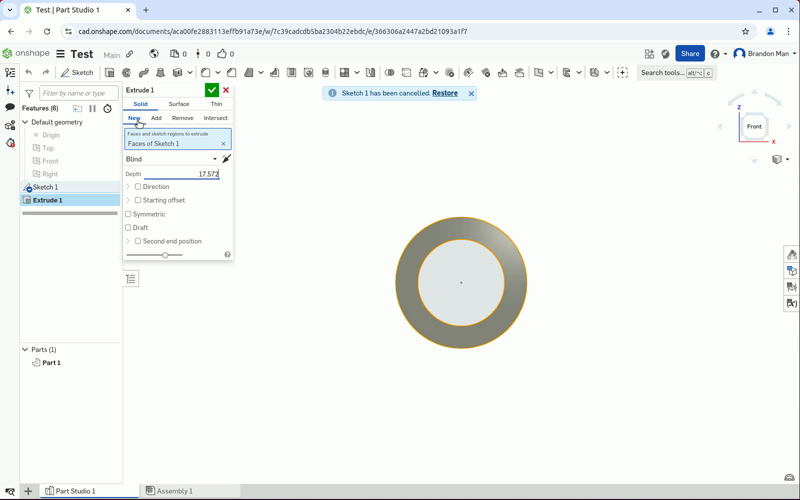
key(enter)
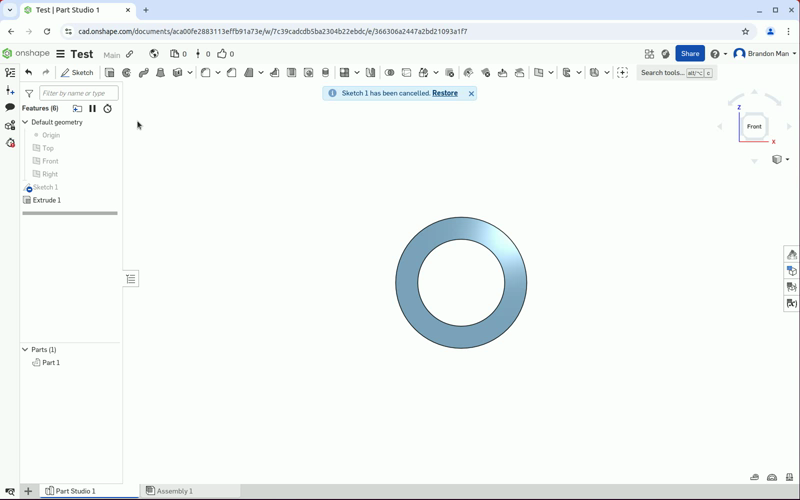
key(shift+h)
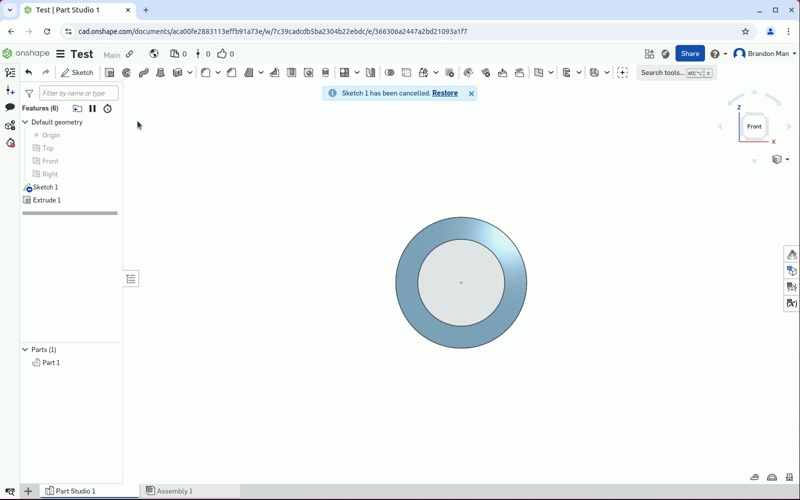
key(shift+h)
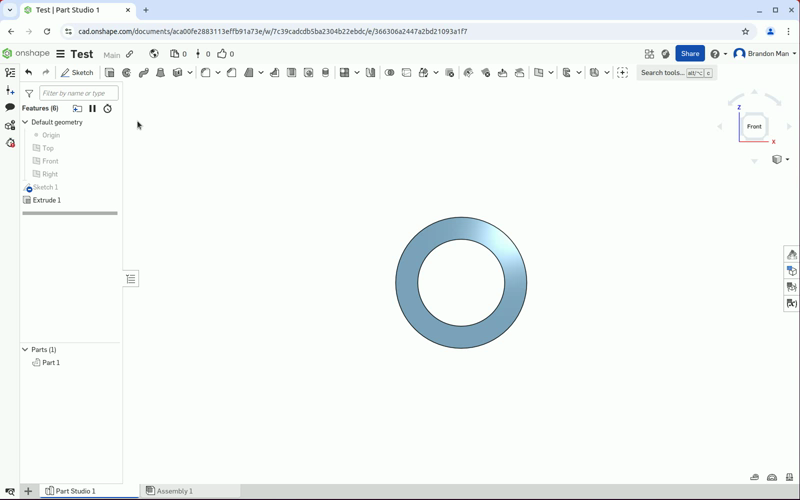
mouse_move(73, 189)
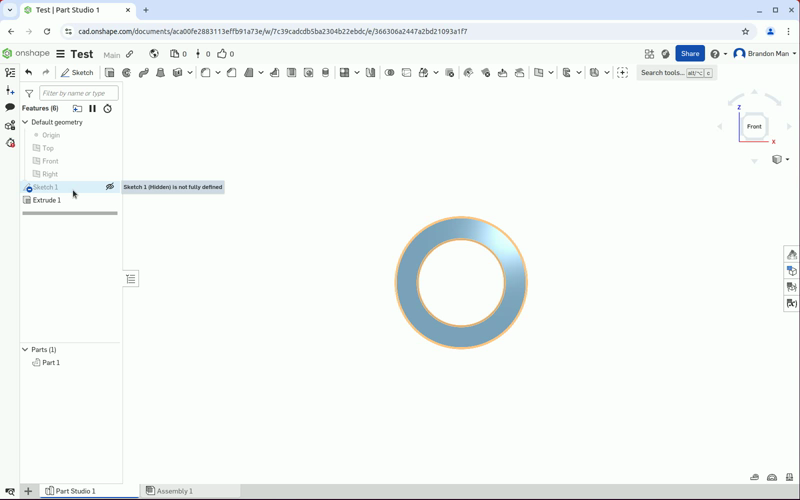
click(73, 189)
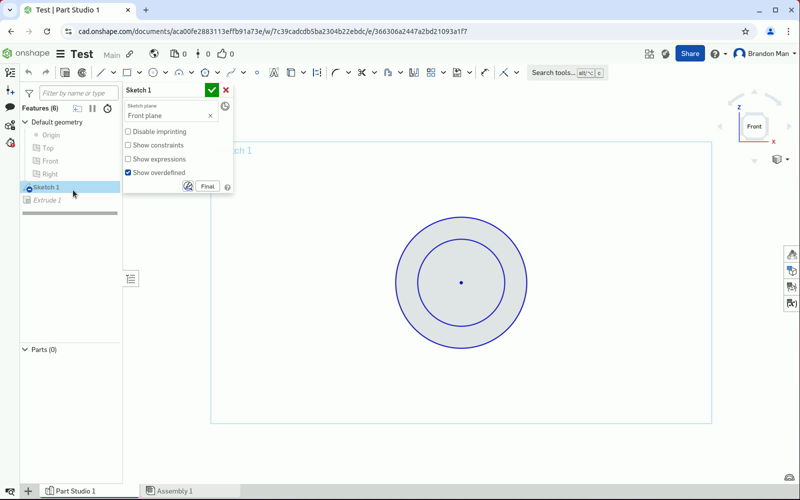
mouse_move(229, 92)
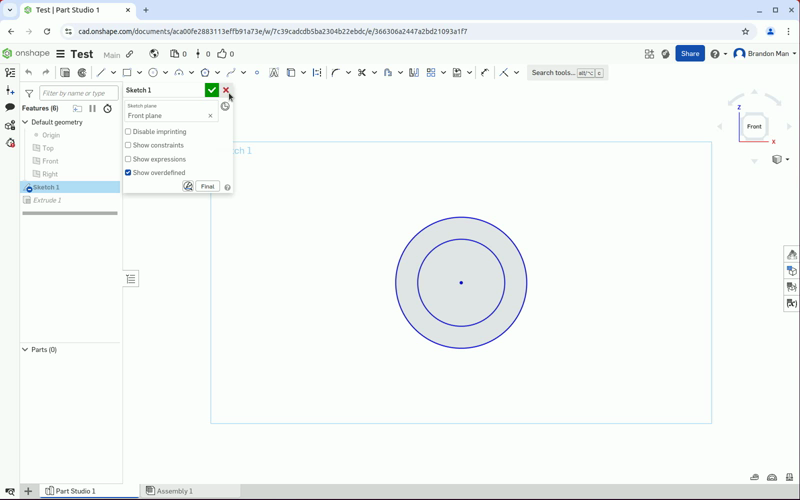
click(229, 92)
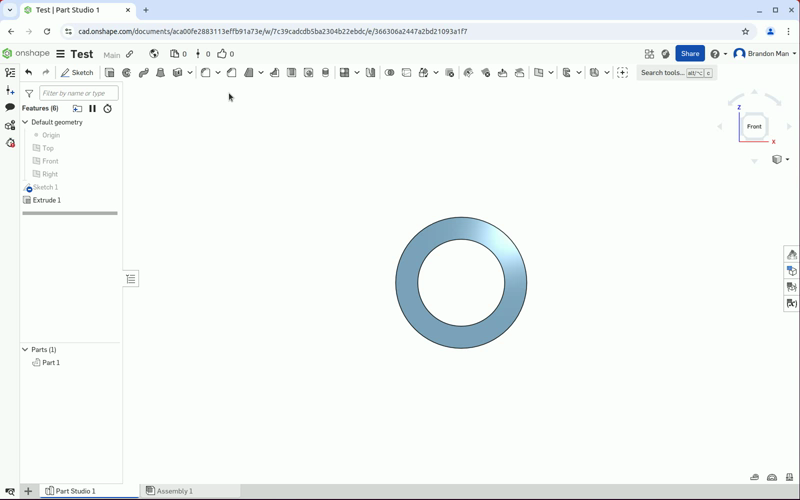
mouse_move(541, 75)
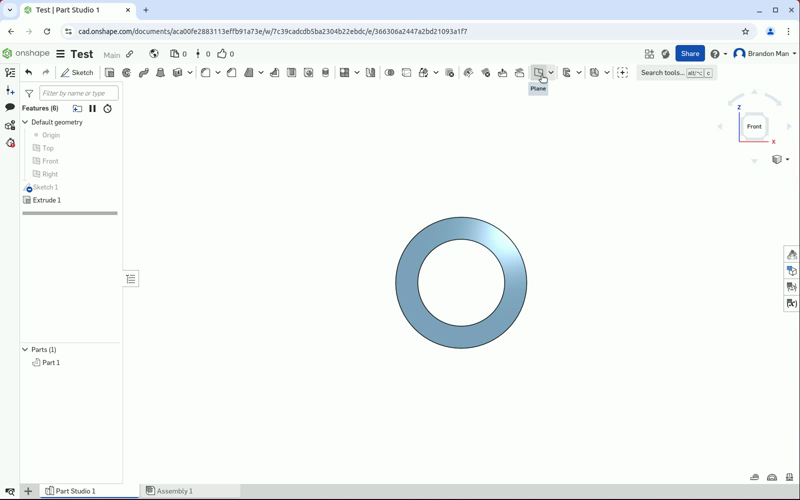
click(541, 75)
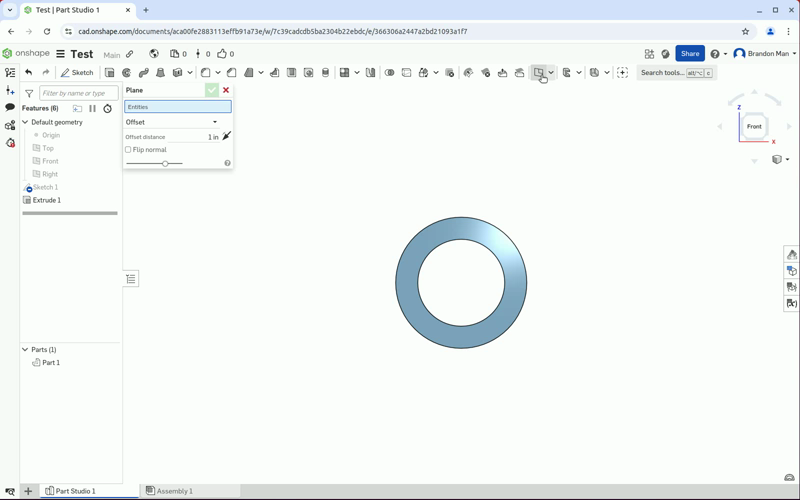
mouse_move(73, 163)
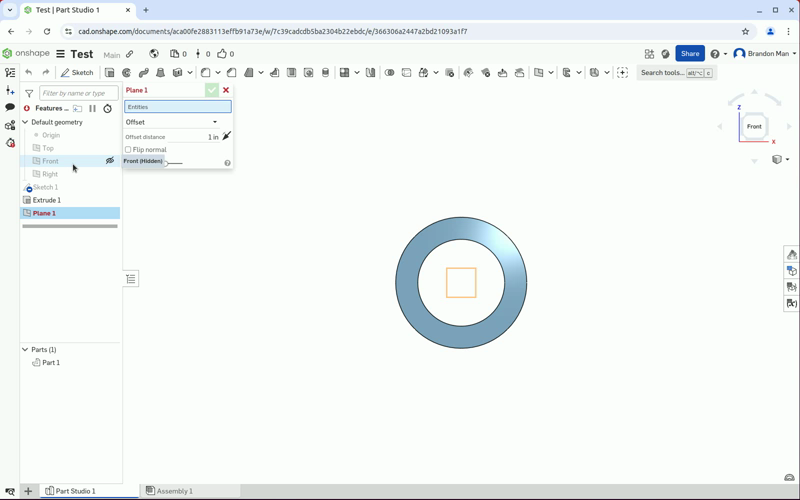
click(73, 163)
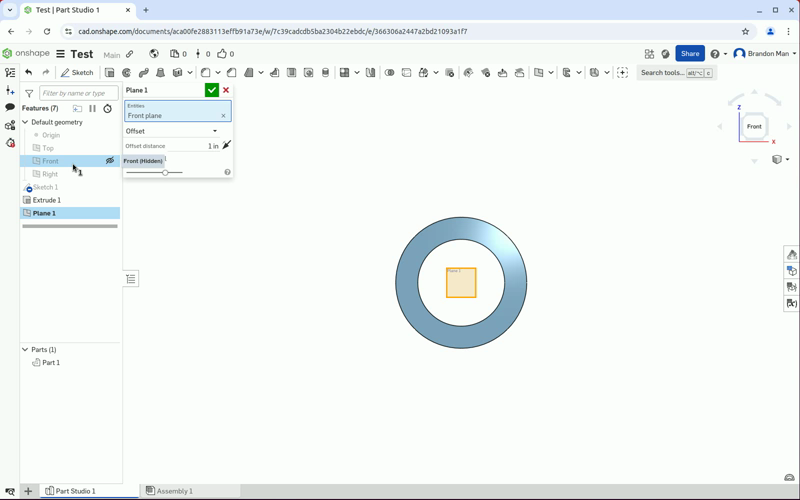
key(tab, 2)
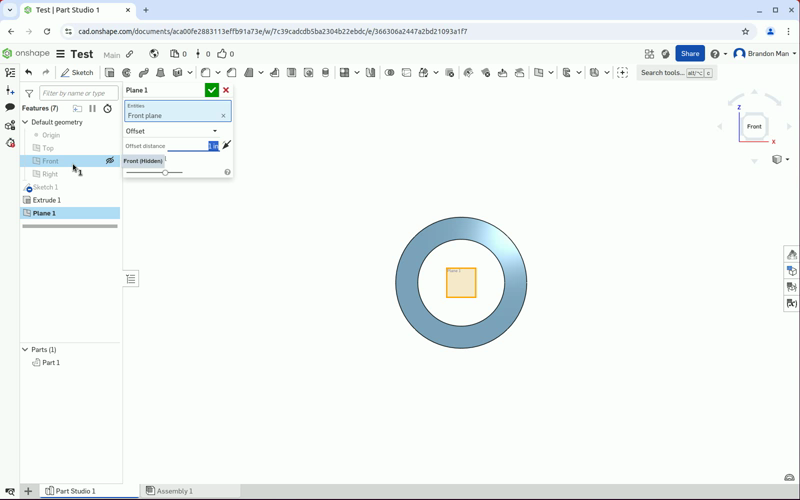
text(17.562)
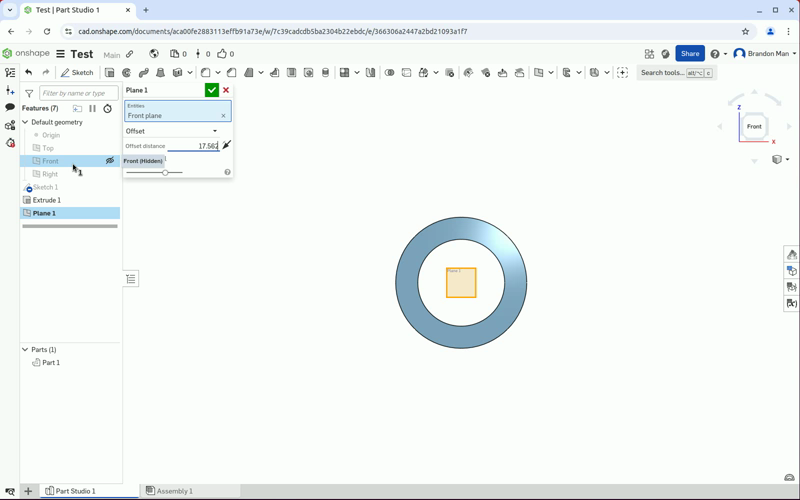
key(enter, 2)
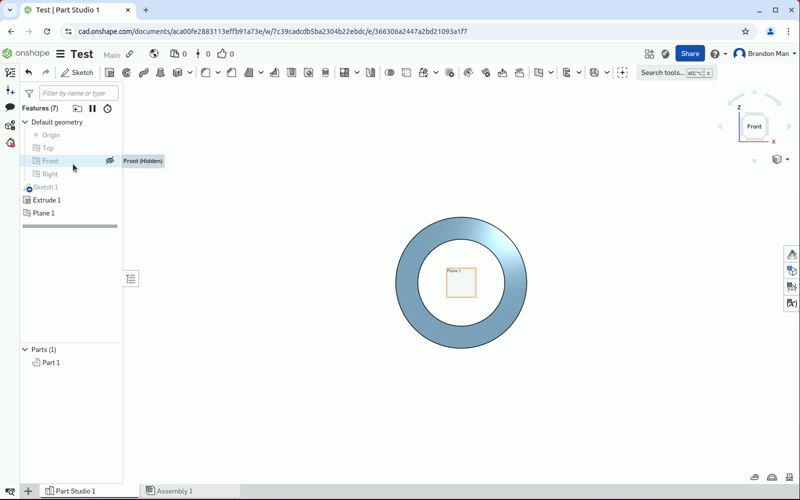
key(shift+s)
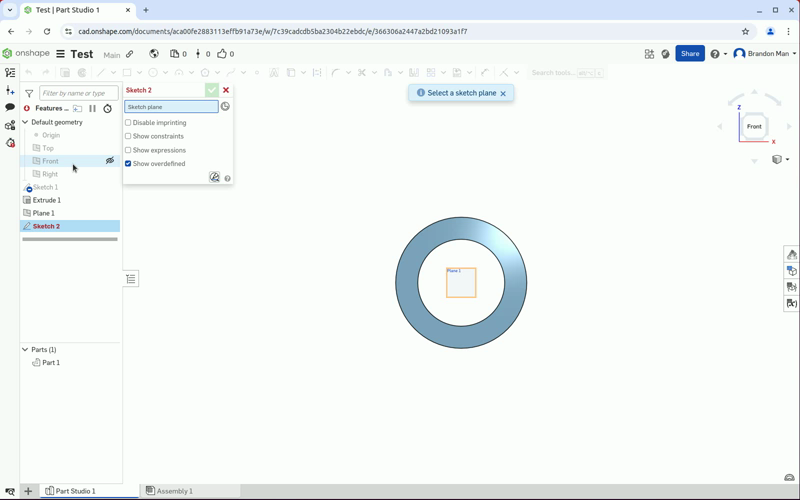
mouse_move(73, 215)
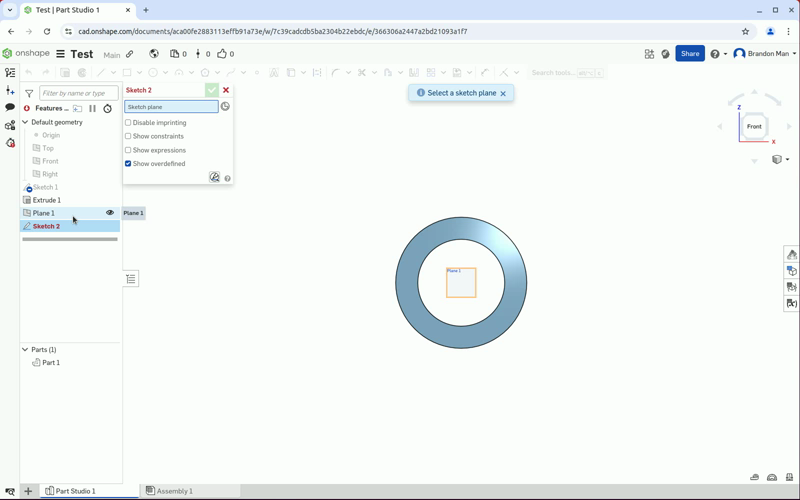
click(73, 215)
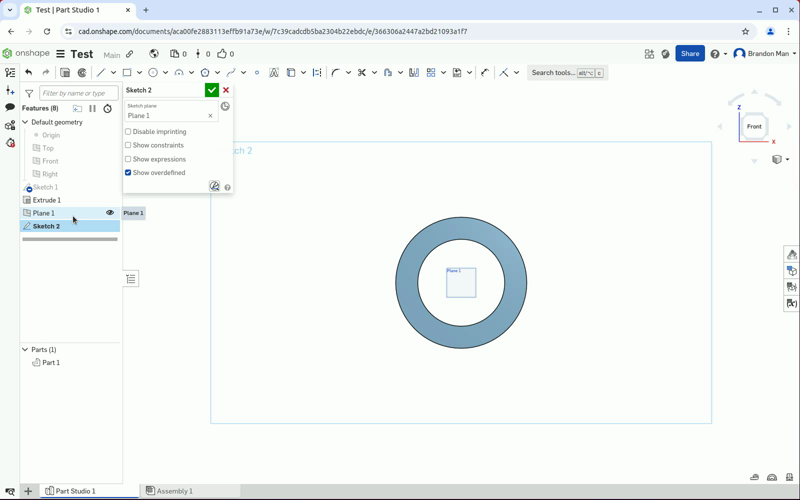
mouse_move(73, 352)
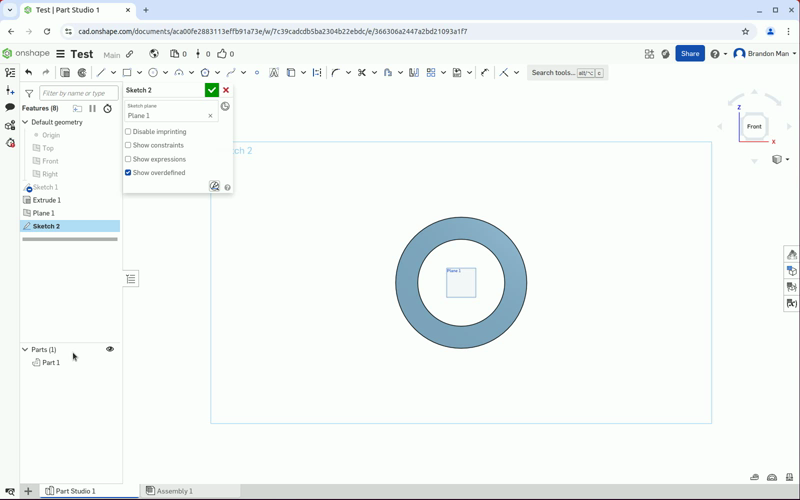
key(y)
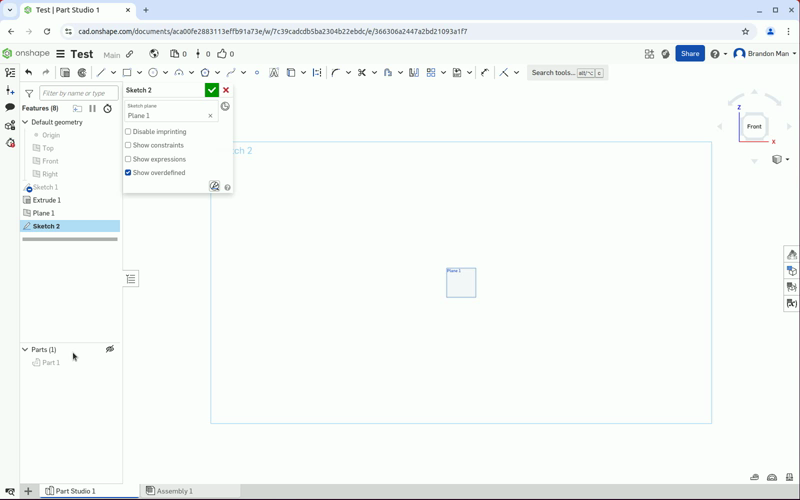
key(a)
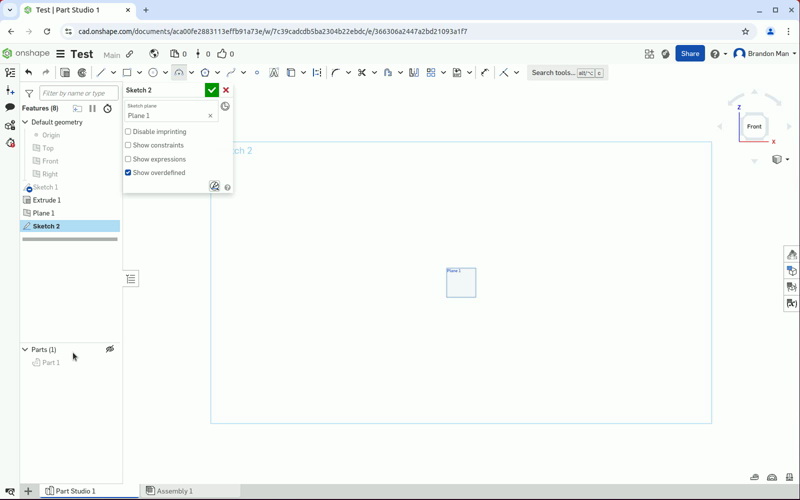
key_down(shift)
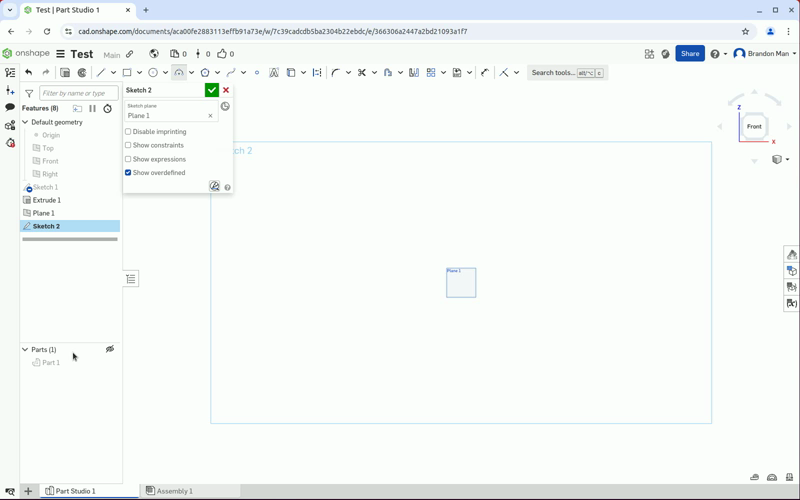
mouse_move(353, 318)
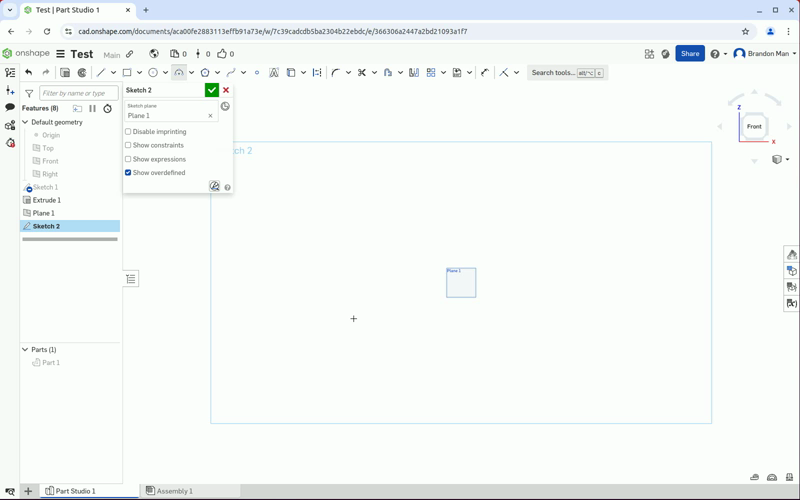
click(353, 318)
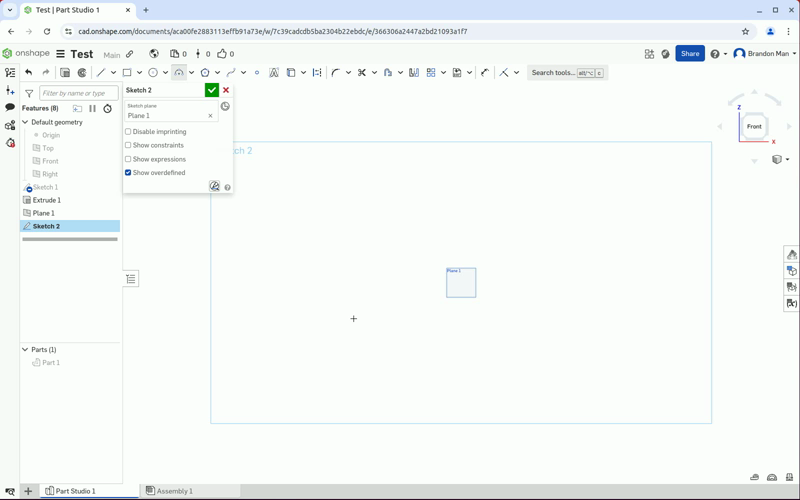
key_up(shift)
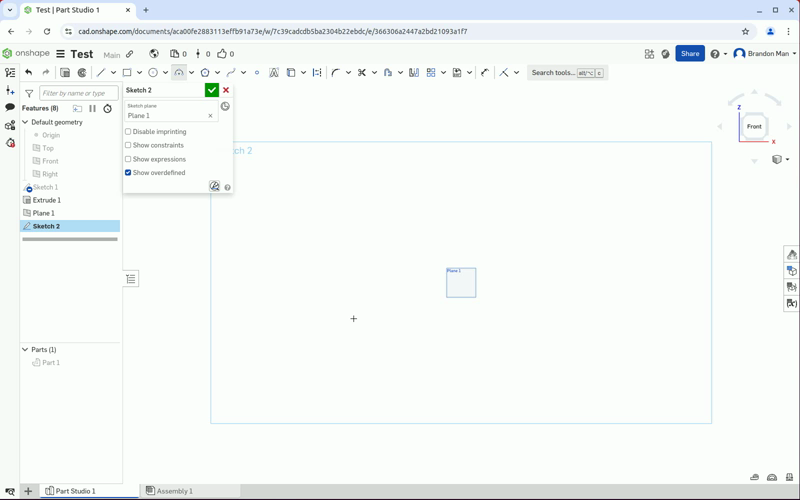
key_down(shift)
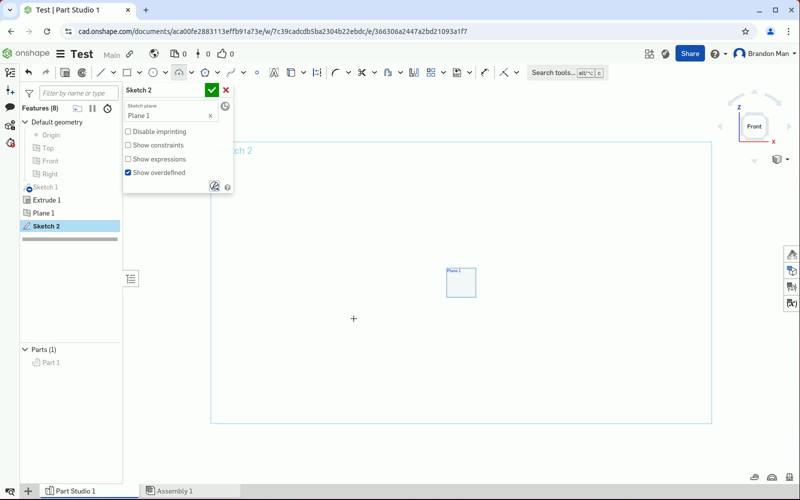
mouse_move(376, 358)
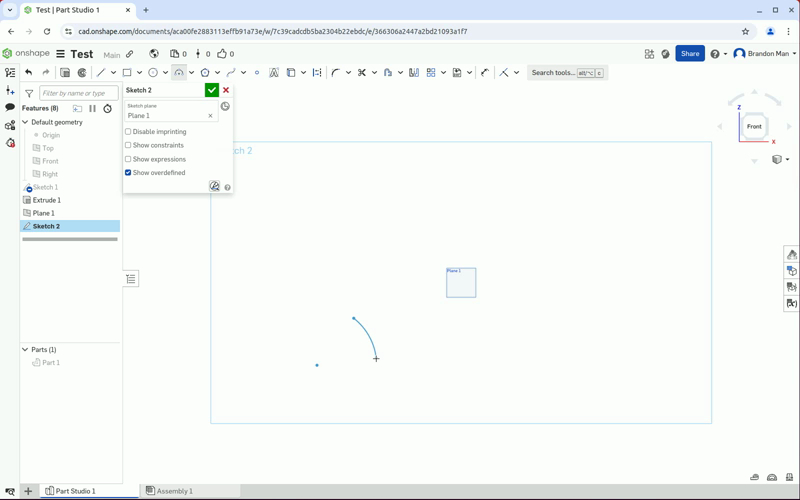
click(376, 358)
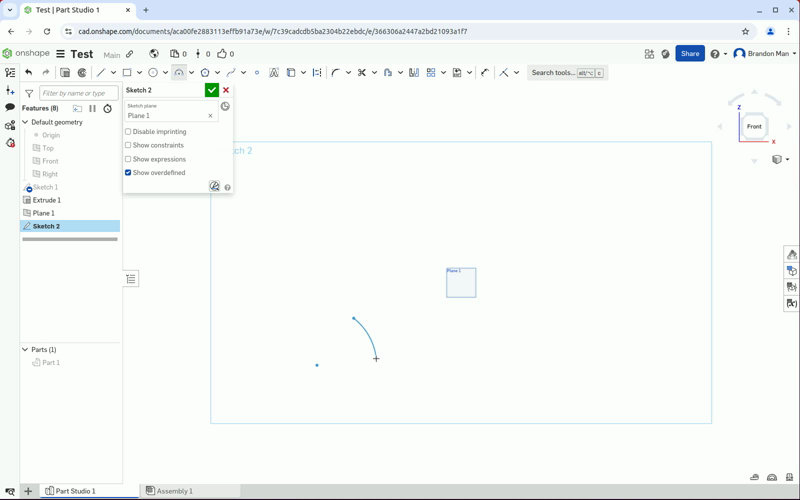
mouse_move(363, 339)
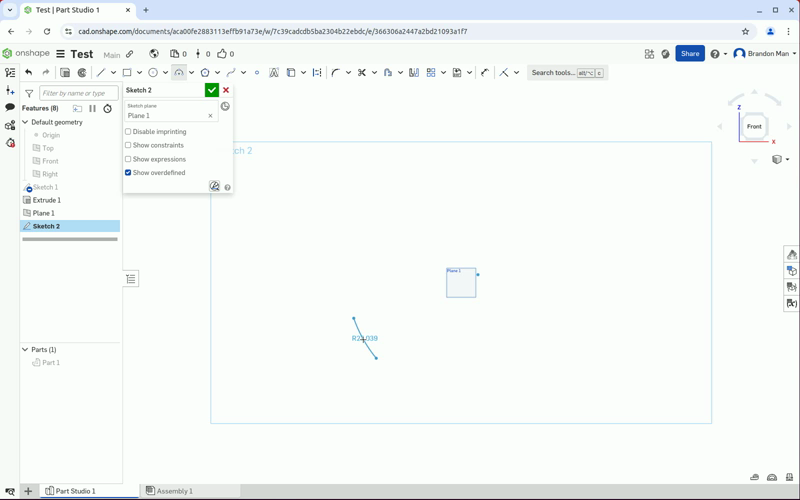
click(363, 339)
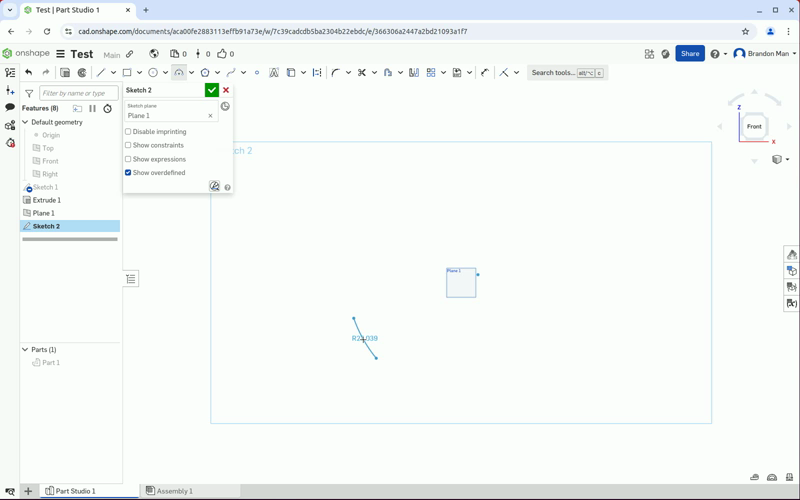
key_up(shift)
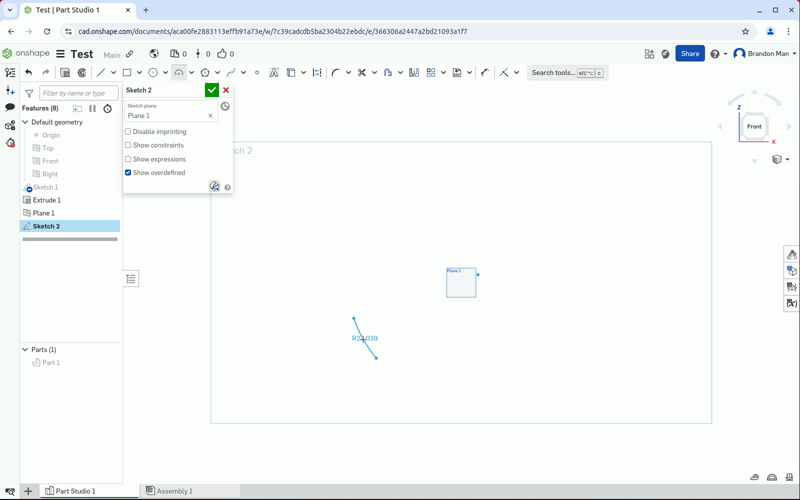
key(esc)
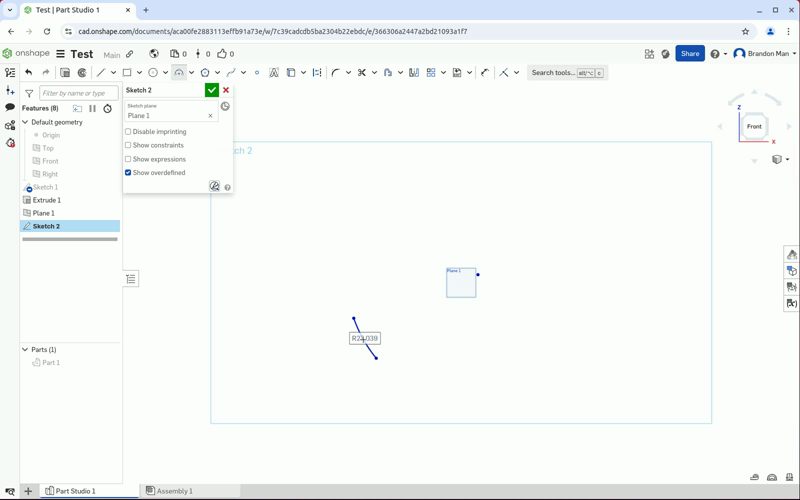
key(l)
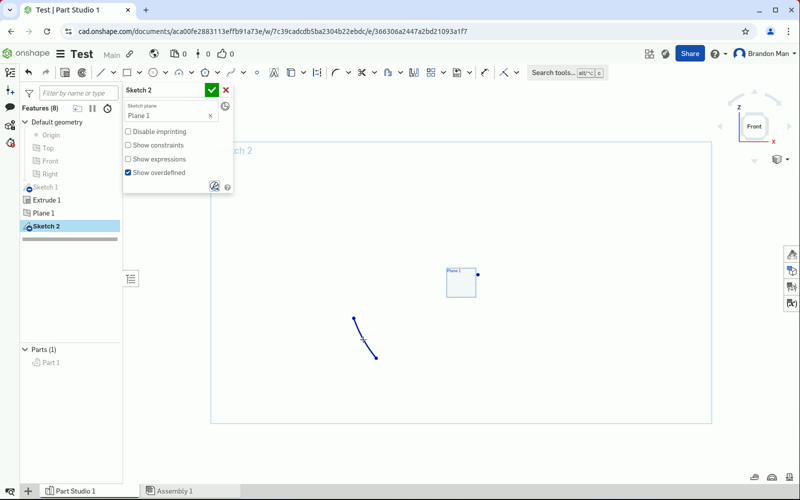
mouse_move(376, 358)
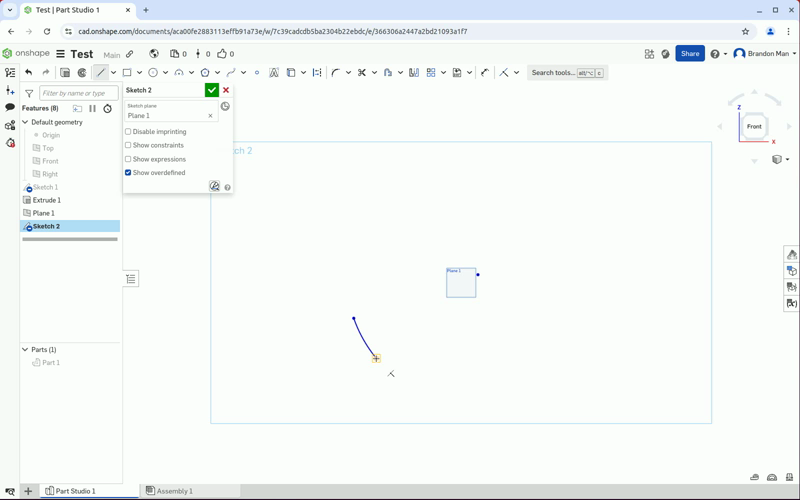
click(376, 358)
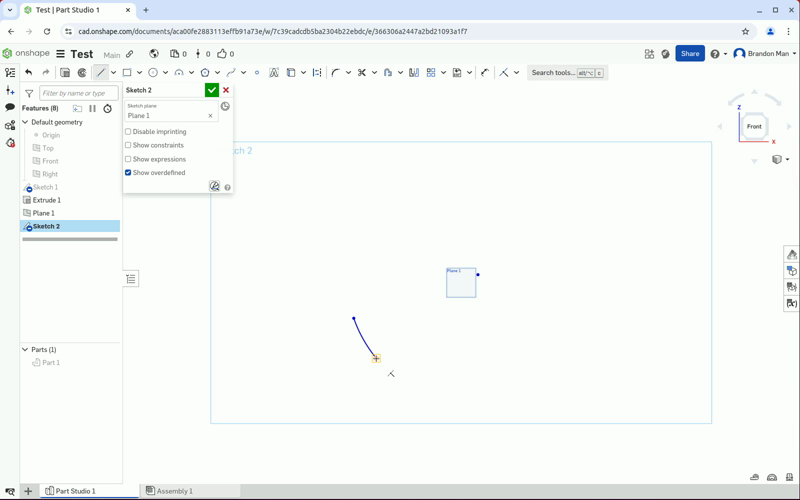
key_down(shift)
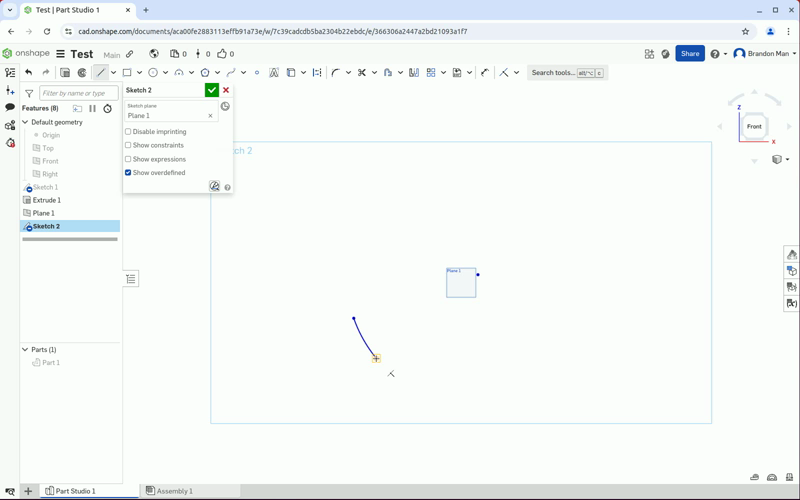
mouse_move(543, 358)
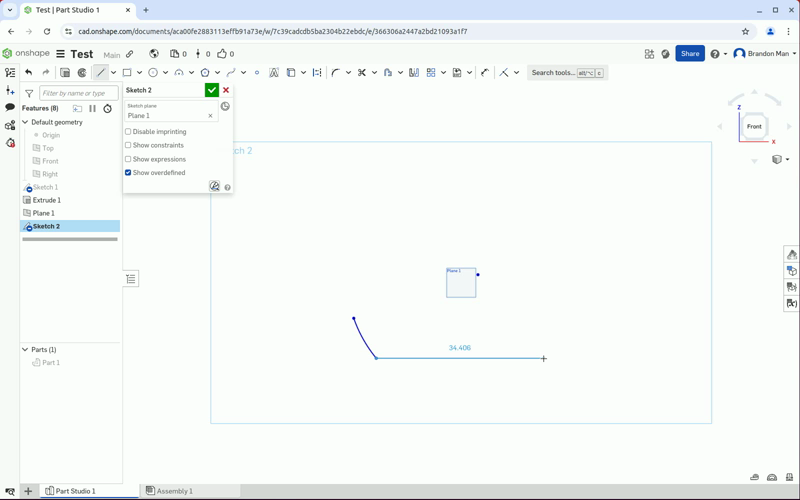
click(543, 358)
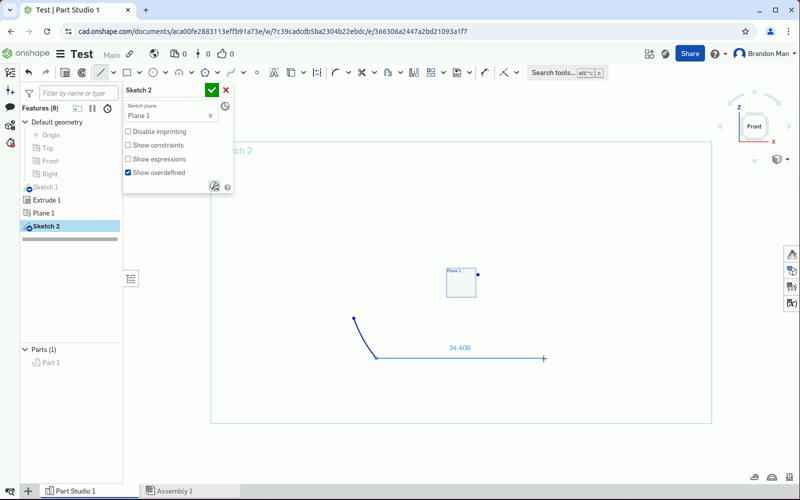
key_up(shift)
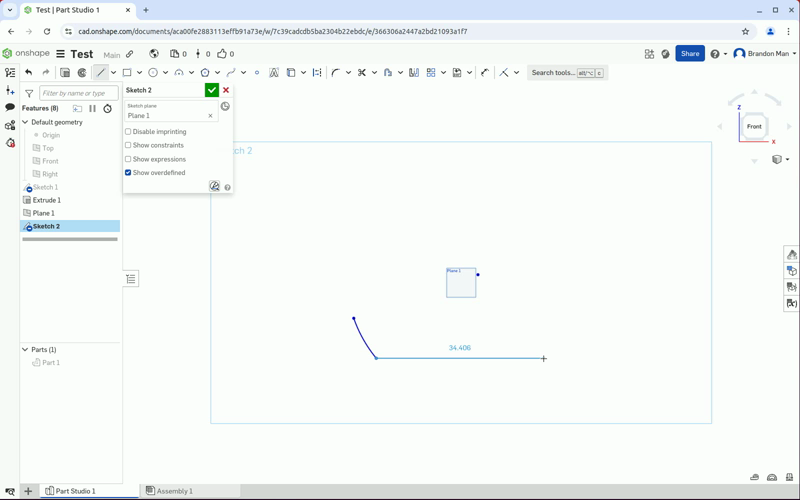
key(esc)
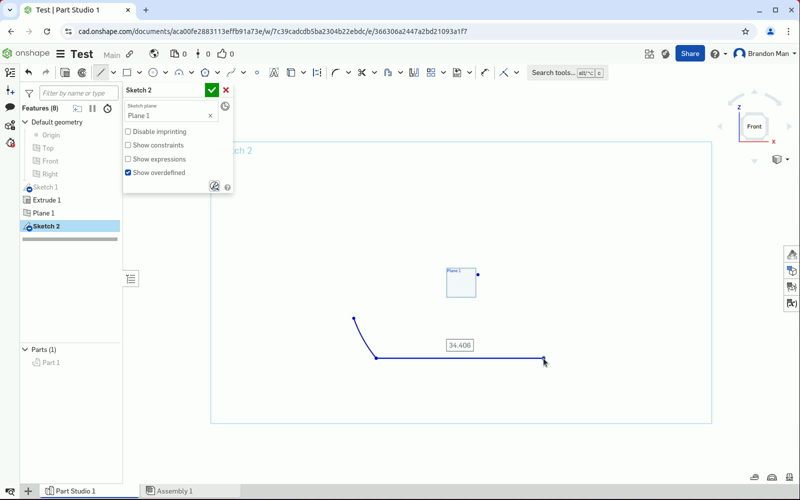
key(a)
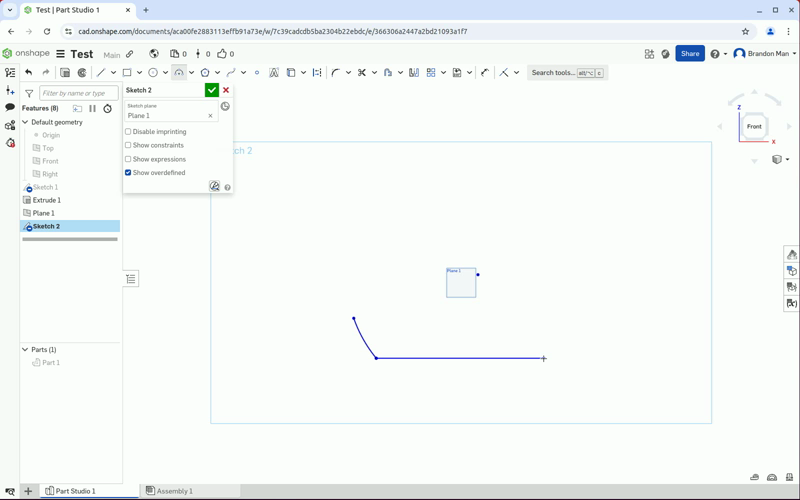
mouse_move(543, 358)
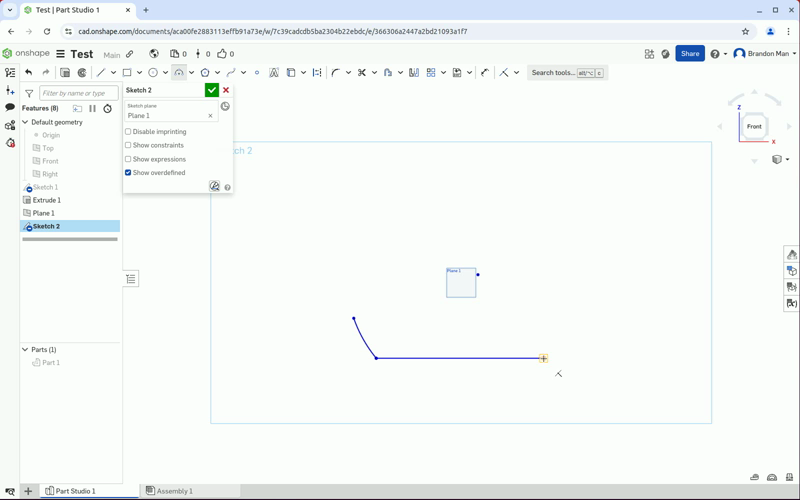
click(543, 358)
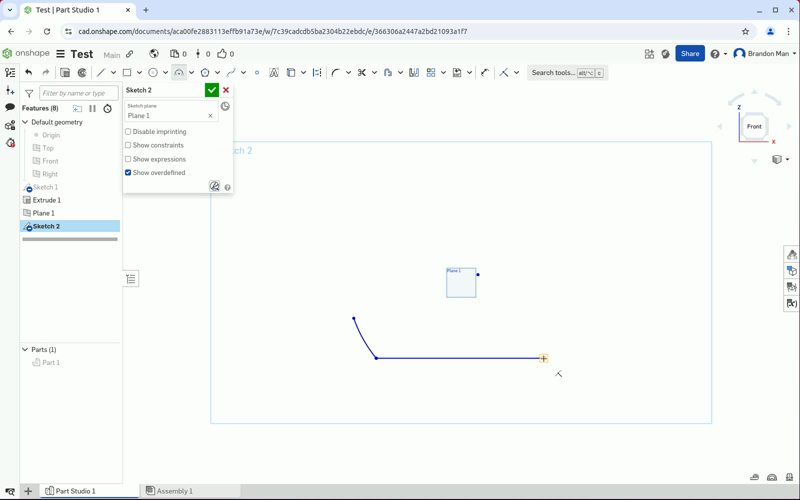
key_down(shift)
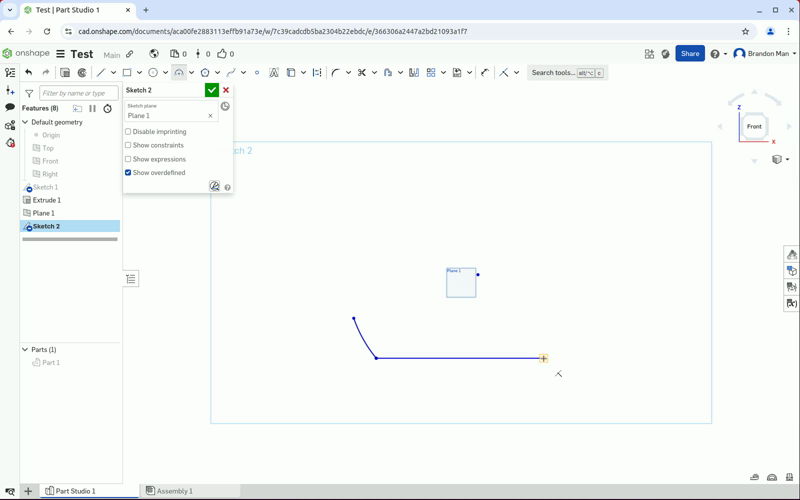
mouse_move(566, 318)
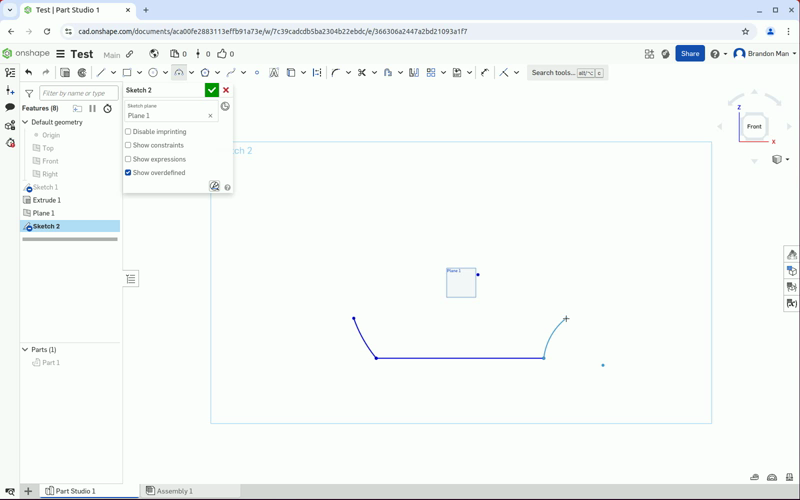
click(566, 318)
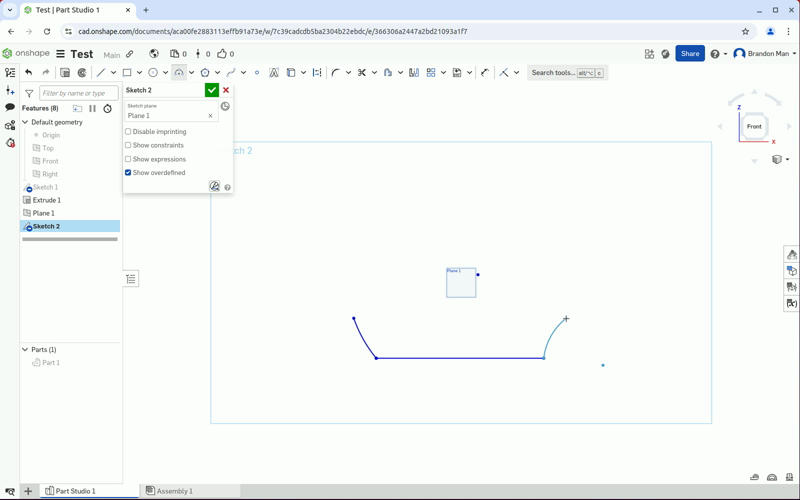
mouse_move(557, 339)
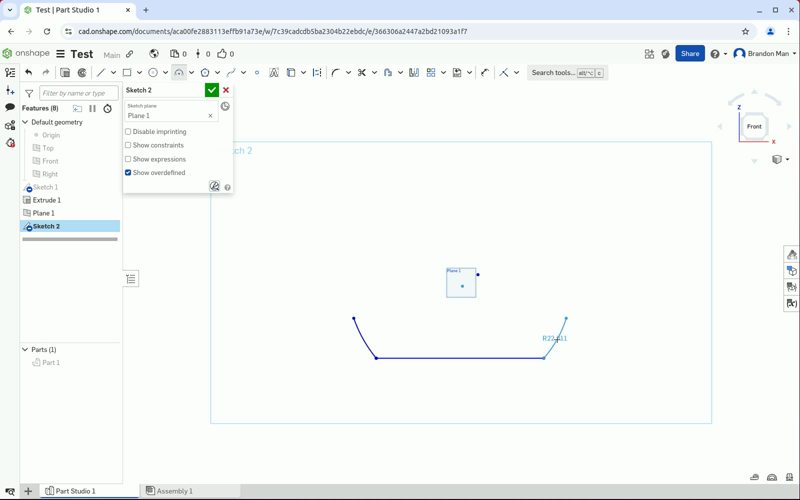
click(557, 339)
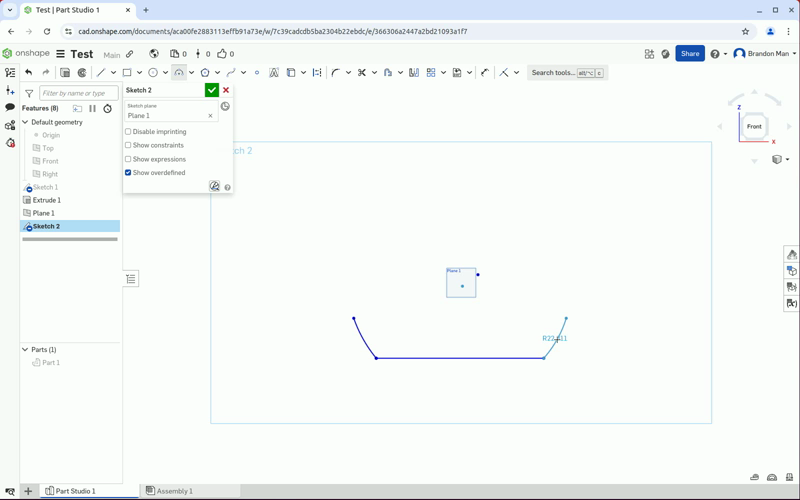
key_up(shift)
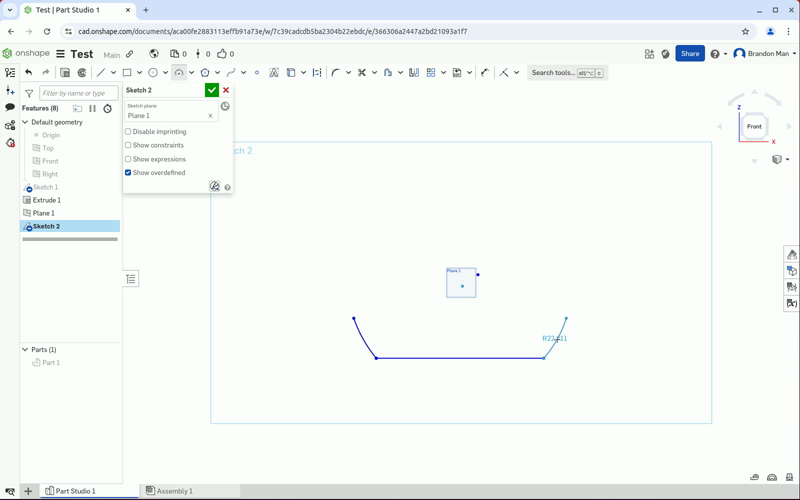
key(esc)
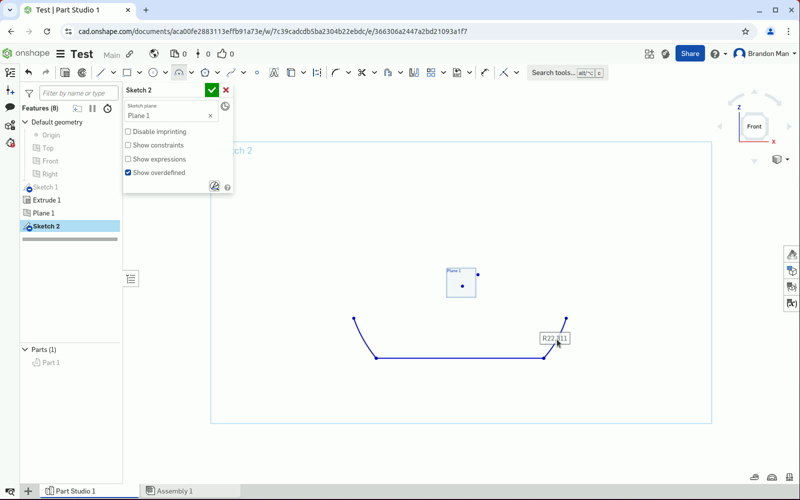
key(l)
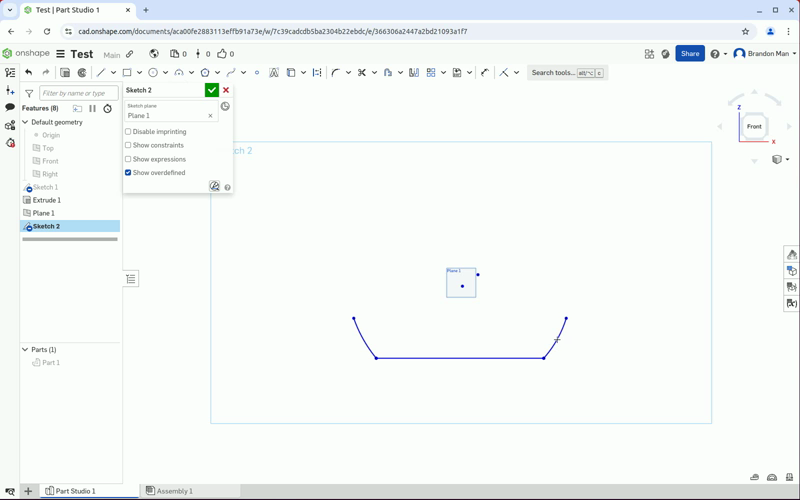
mouse_move(566, 318)
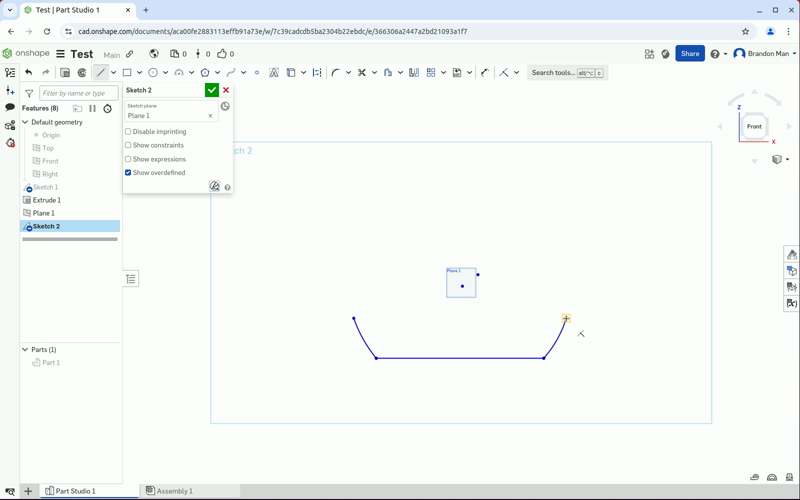
click(566, 318)
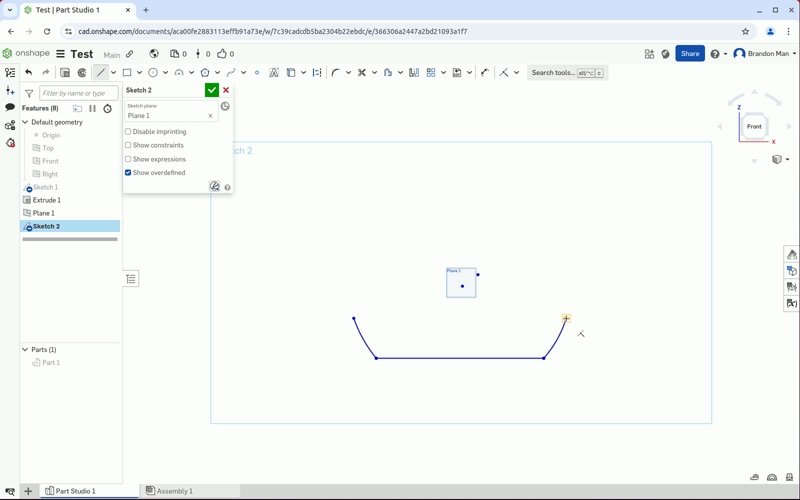
key_down(shift)
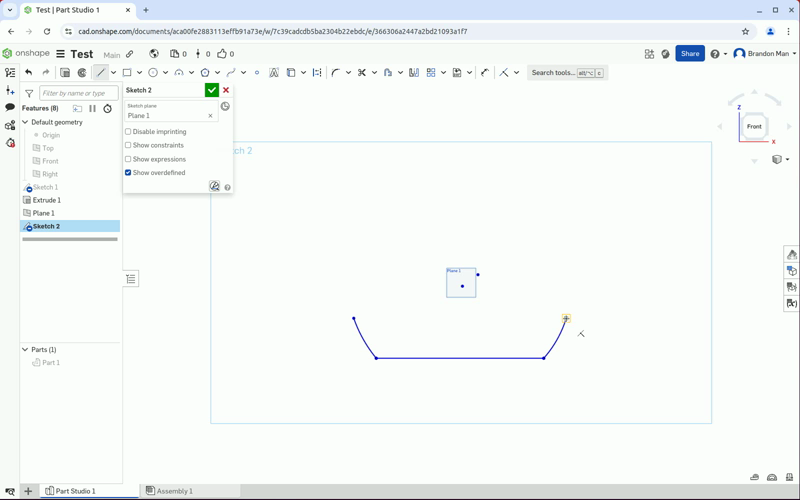
mouse_move(483, 172)
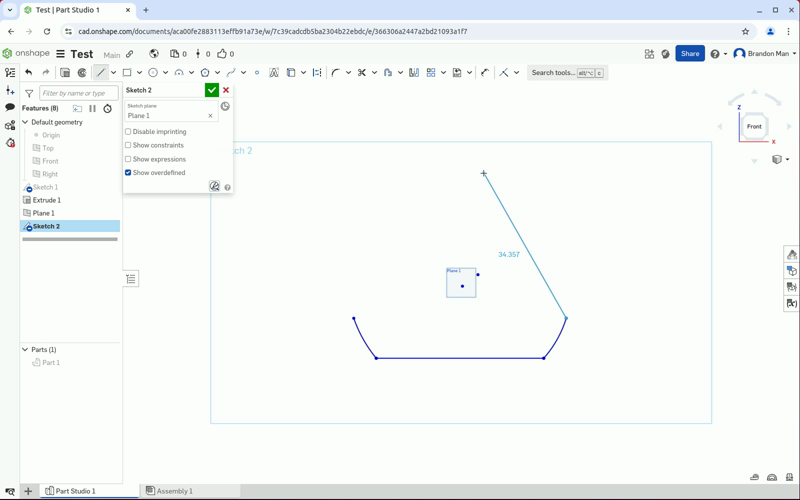
click(483, 172)
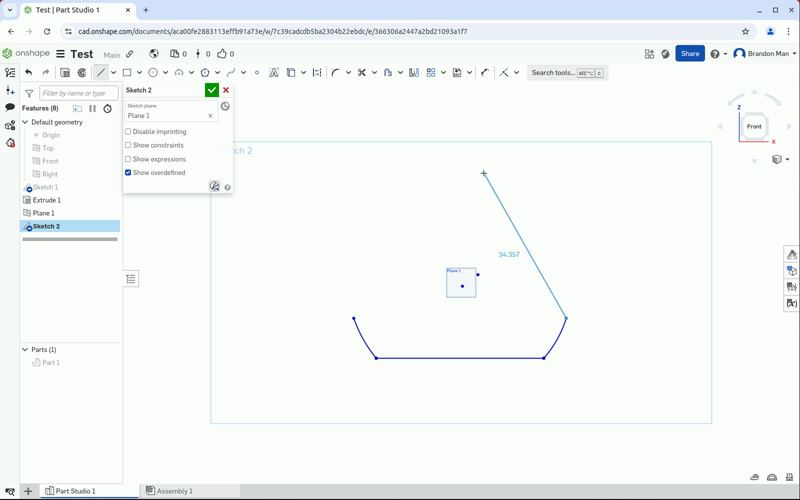
key_up(shift)
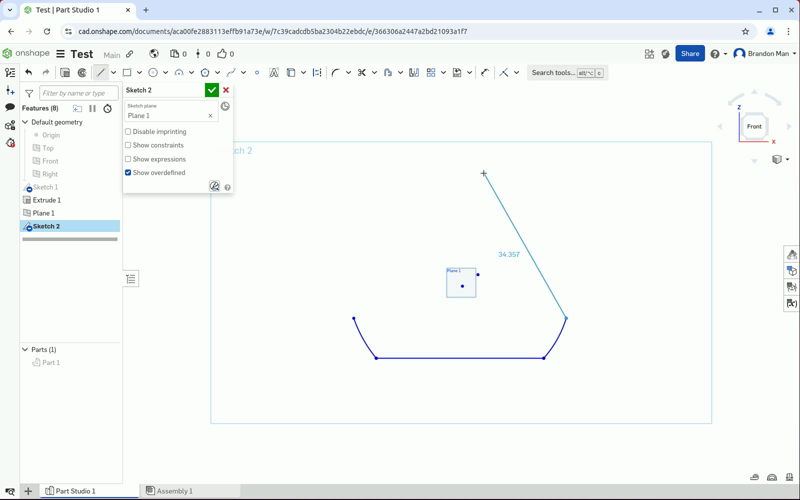
key(esc)
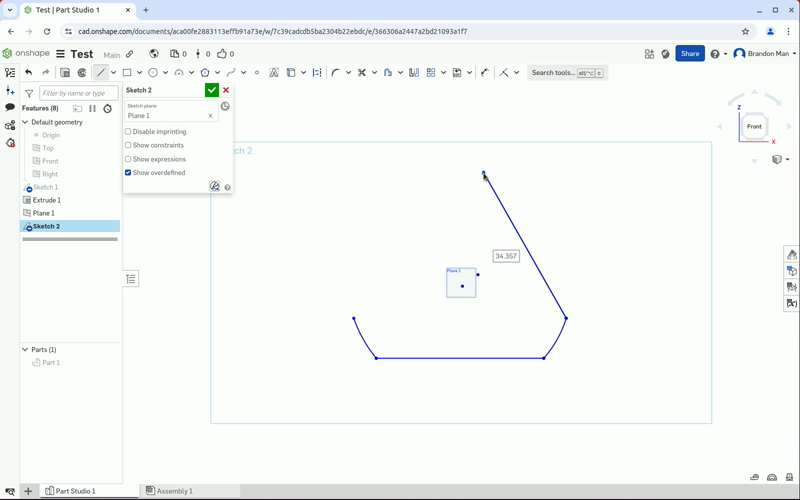
key(a)
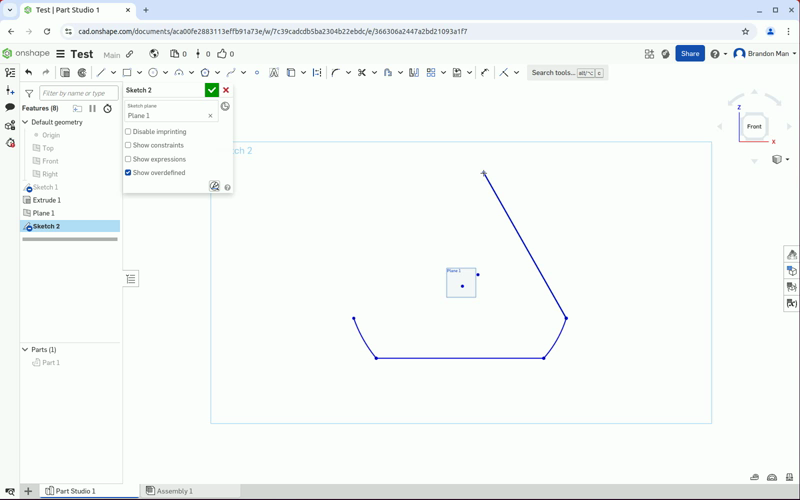
mouse_move(483, 172)
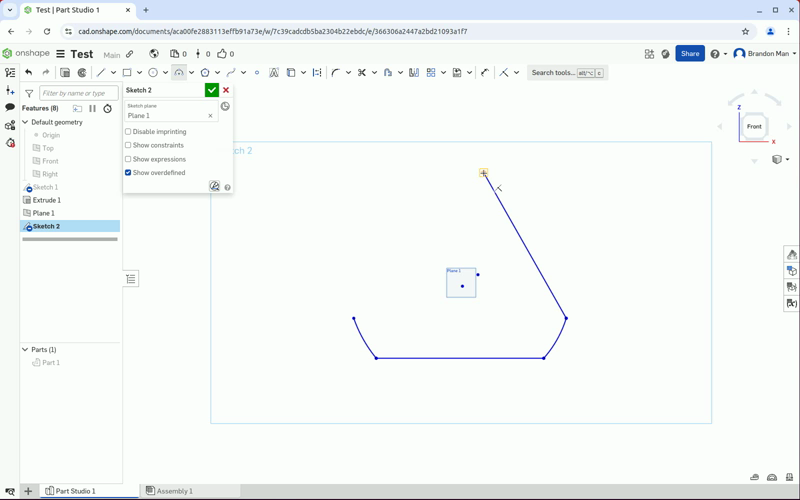
click(483, 172)
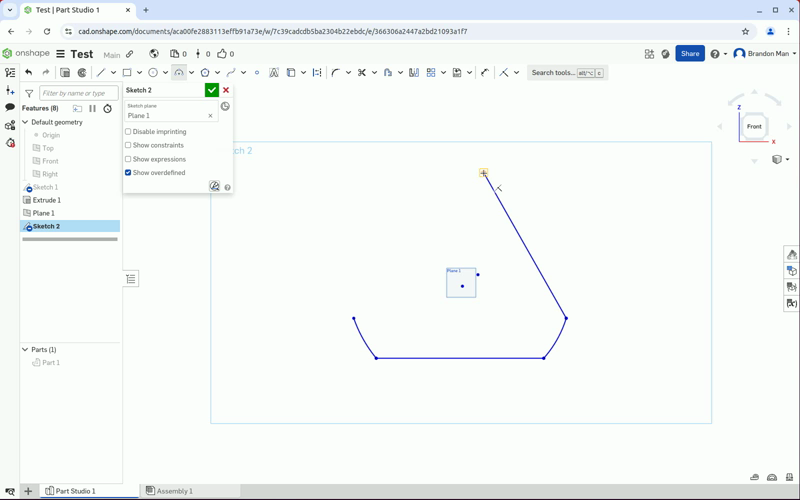
key_down(shift)
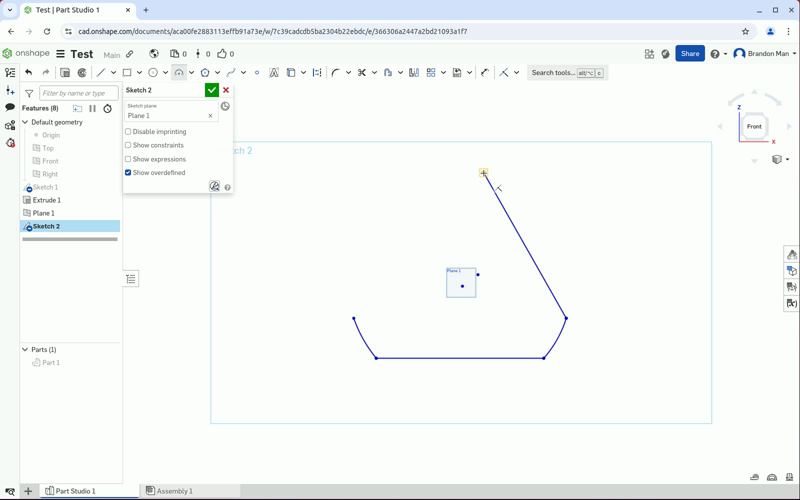
mouse_move(436, 172)
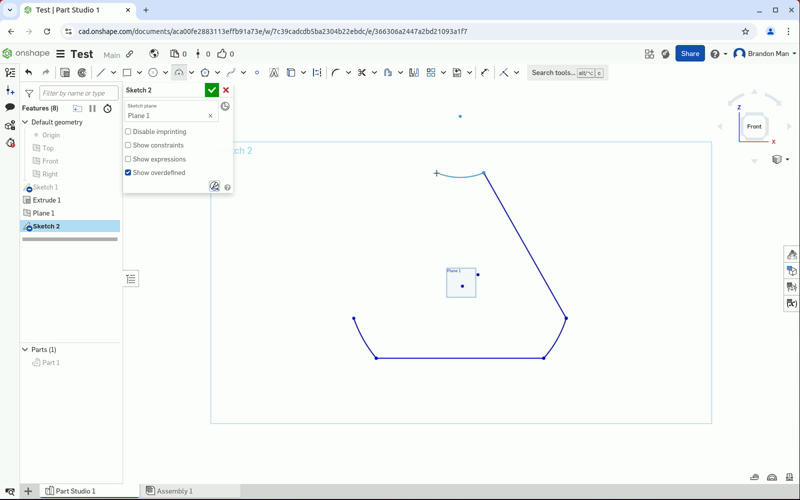
click(436, 172)
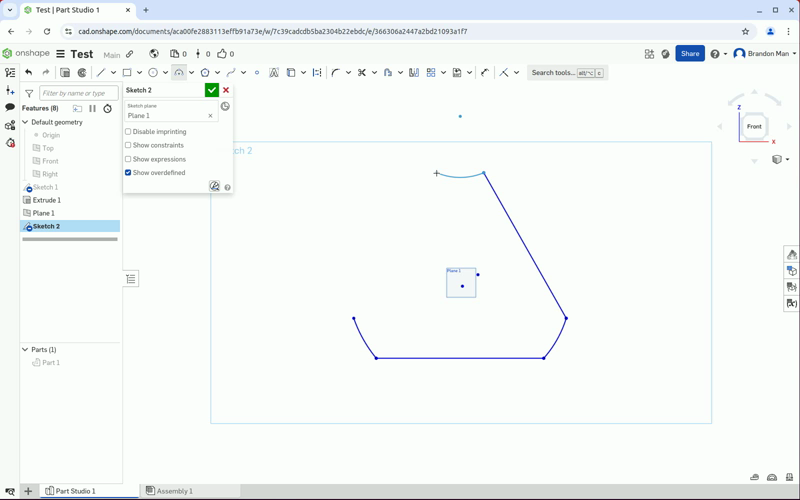
mouse_move(460, 170)
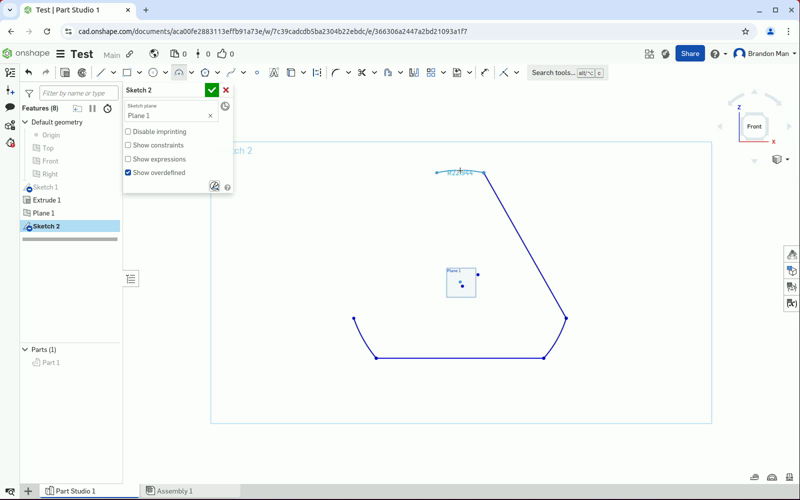
click(460, 170)
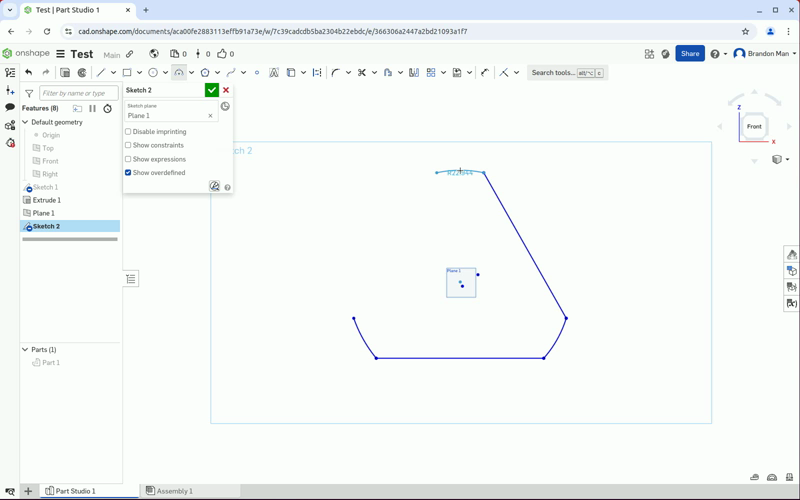
key_up(shift)
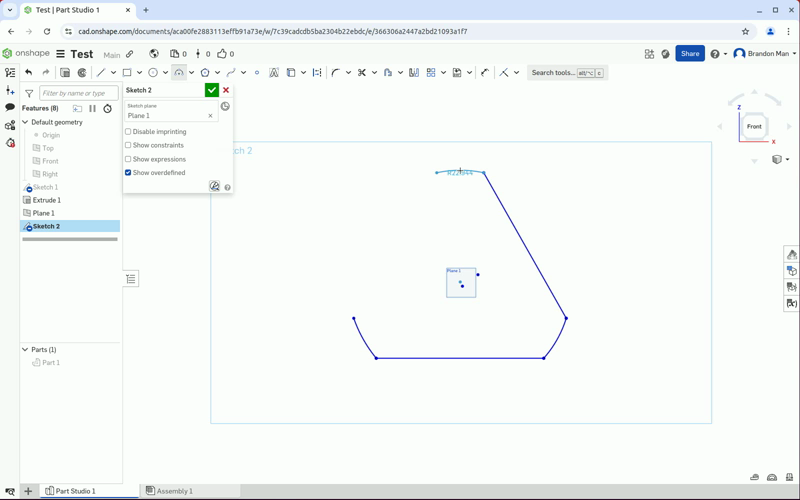
key(esc)
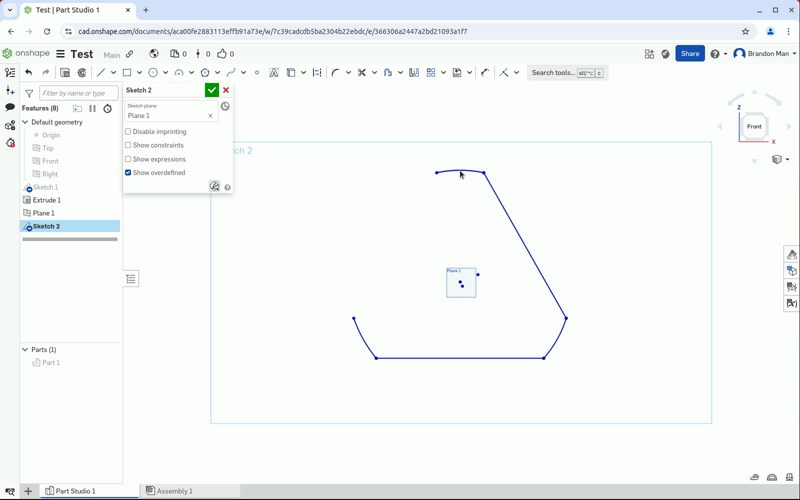
key(l)
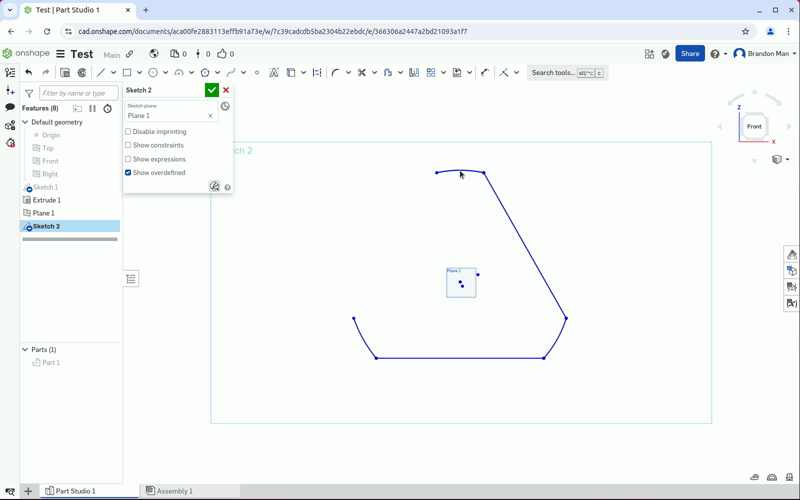
mouse_move(436, 172)
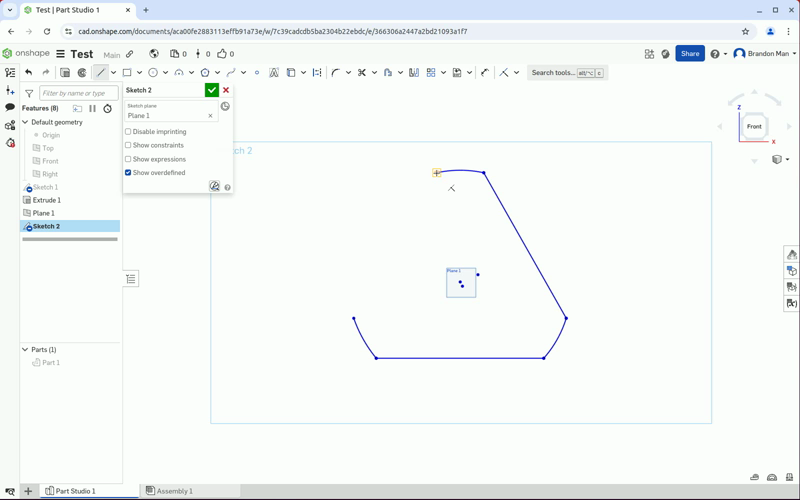
click(436, 172)
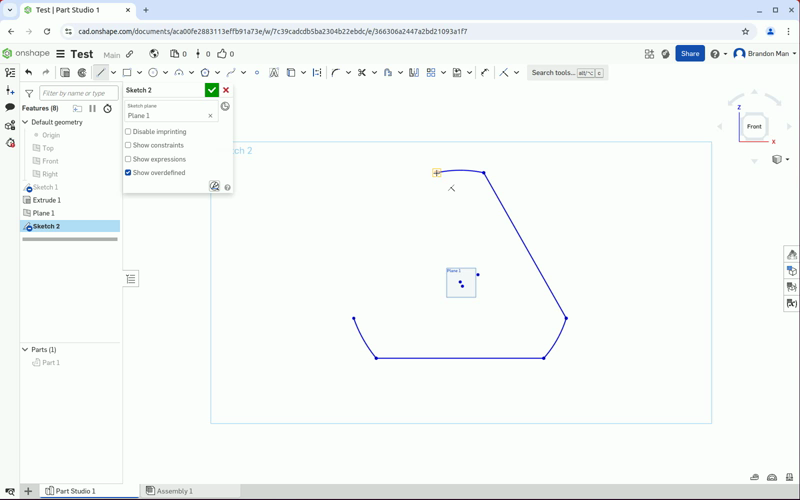
key_down(shift)
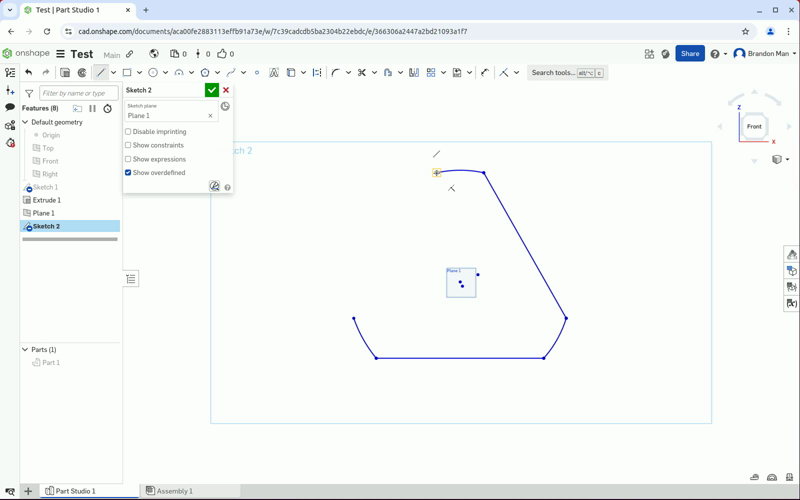
mouse_move(353, 318)
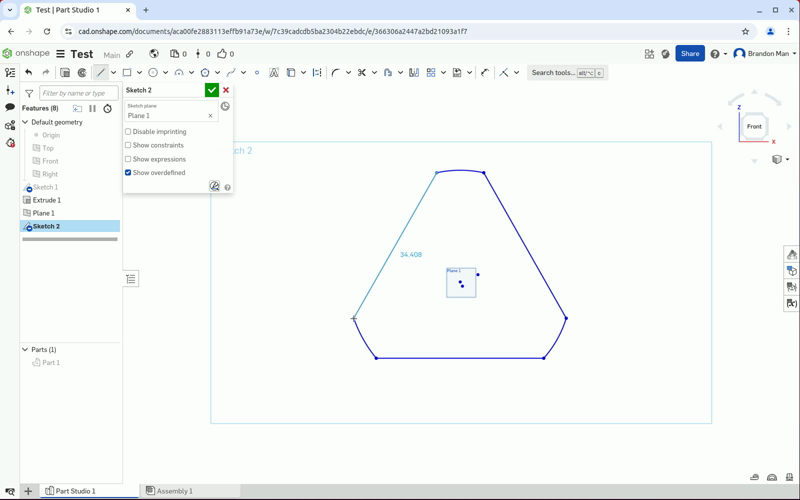
key_up(shift)
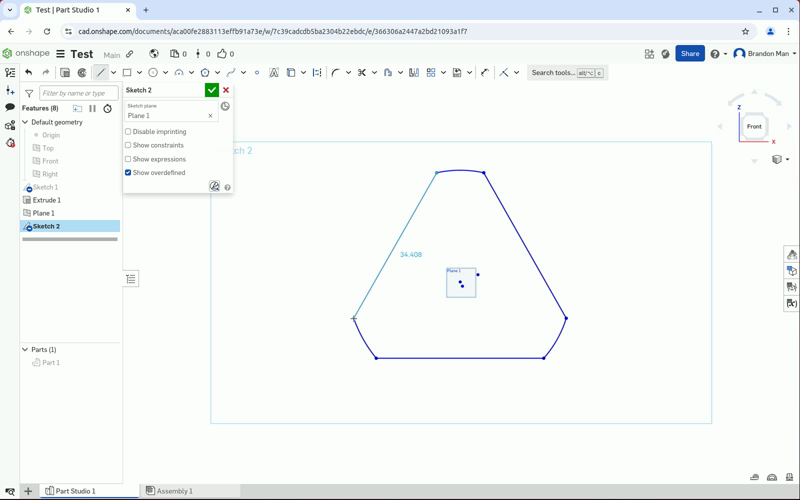
click(353, 318)
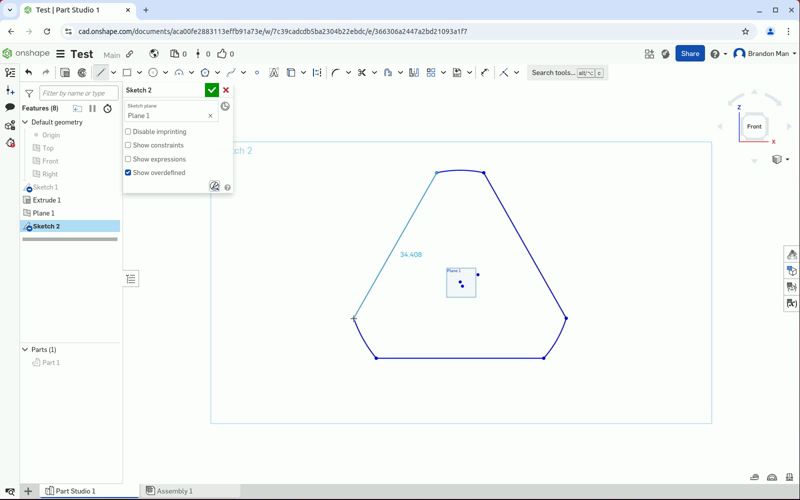
key(esc)
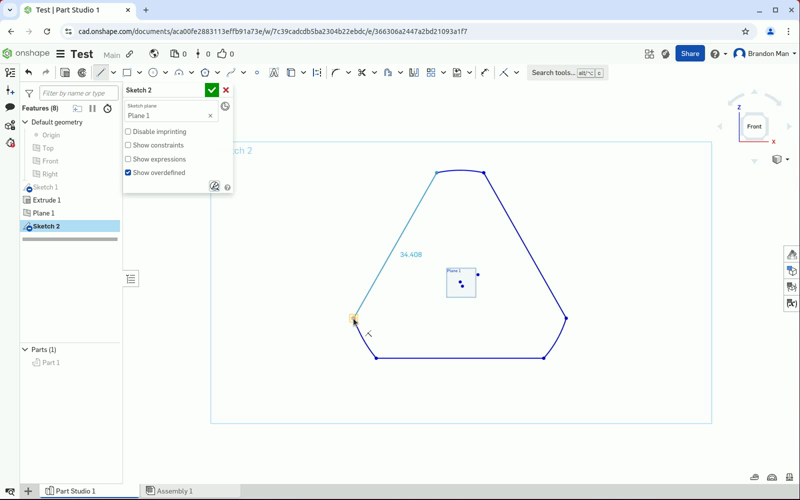
key(c)
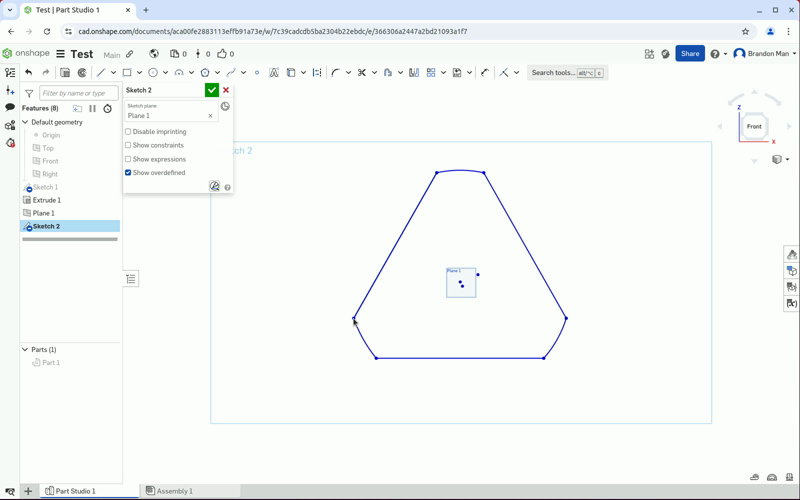
key_down(shift)
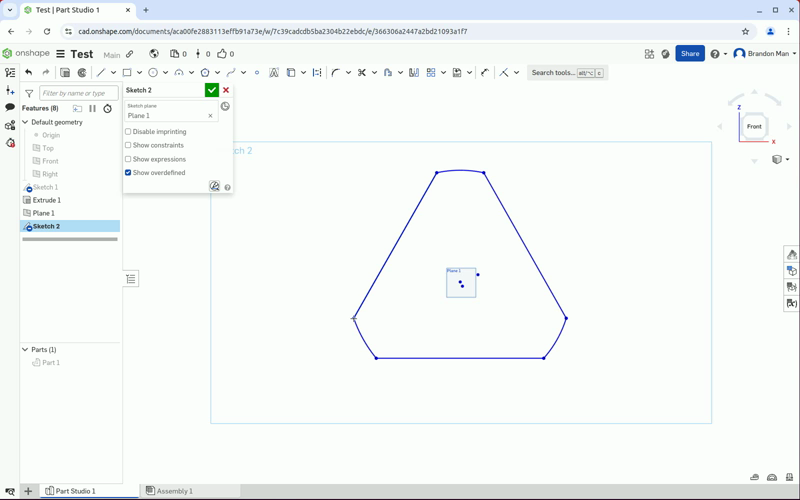
mouse_move(374, 333)
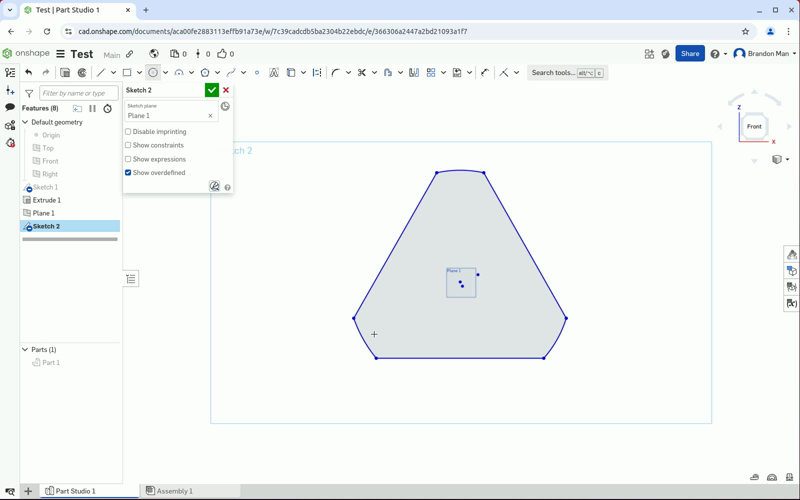
click(374, 333)
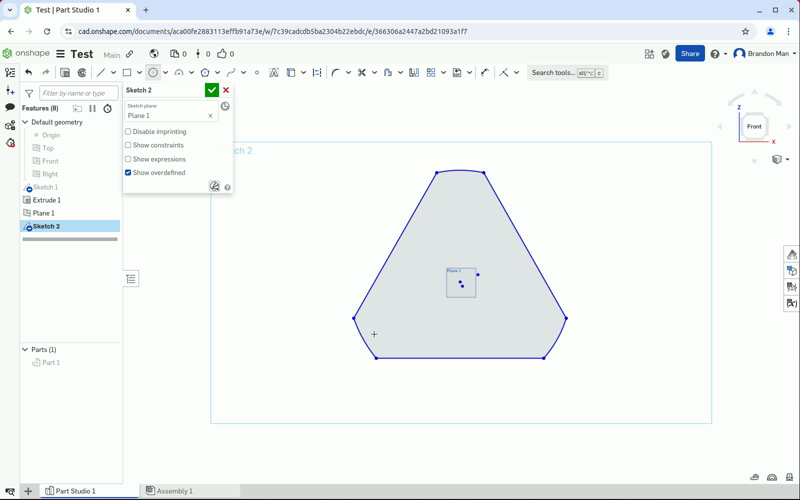
key_up(shift)
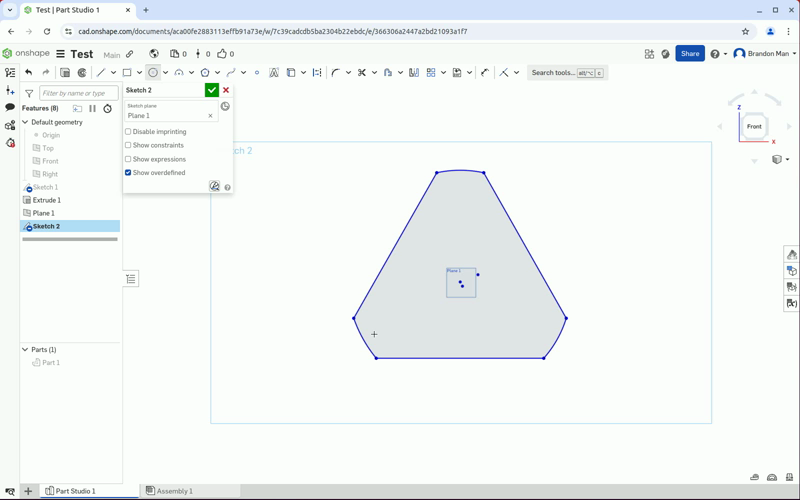
mouse_move(383, 333)
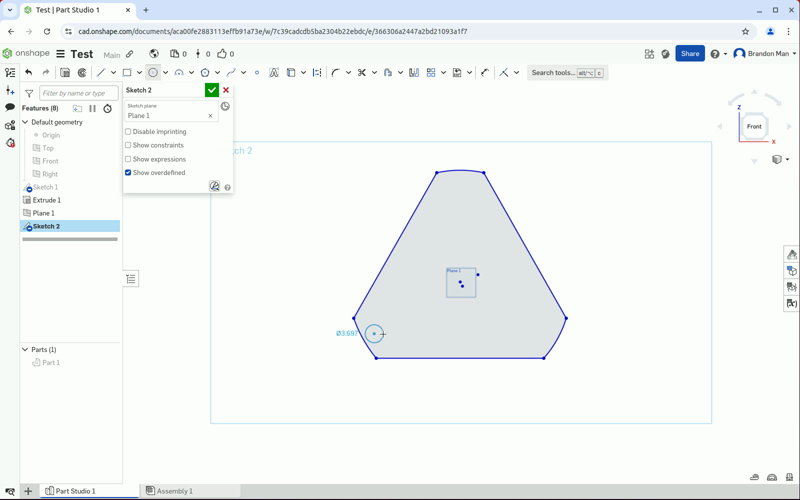
click(383, 333)
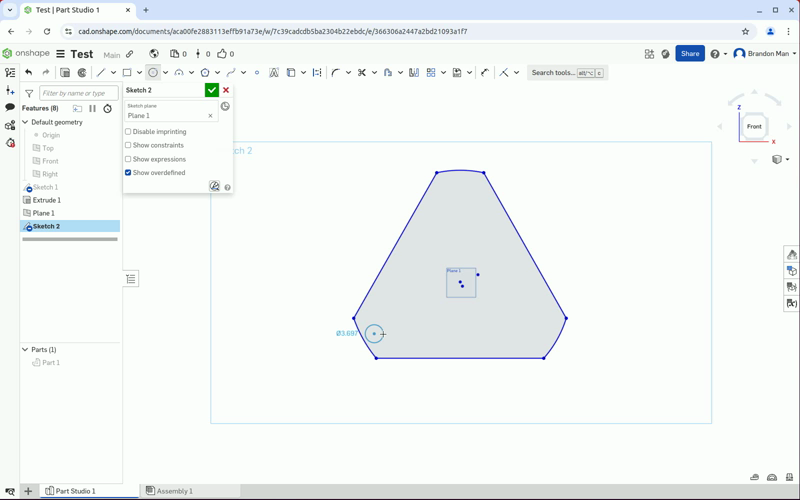
key(esc)
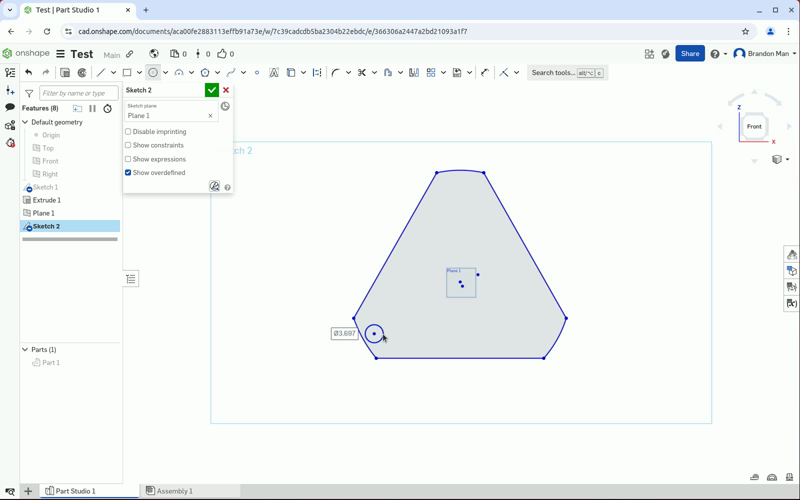
key(c)
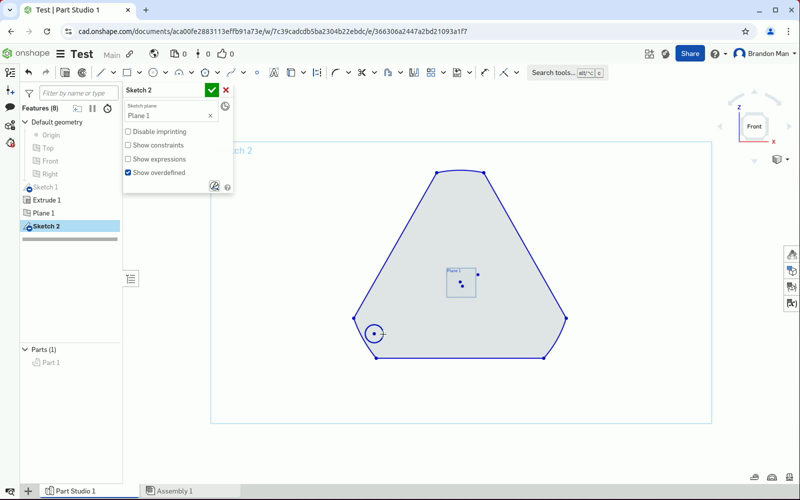
key_down(shift)
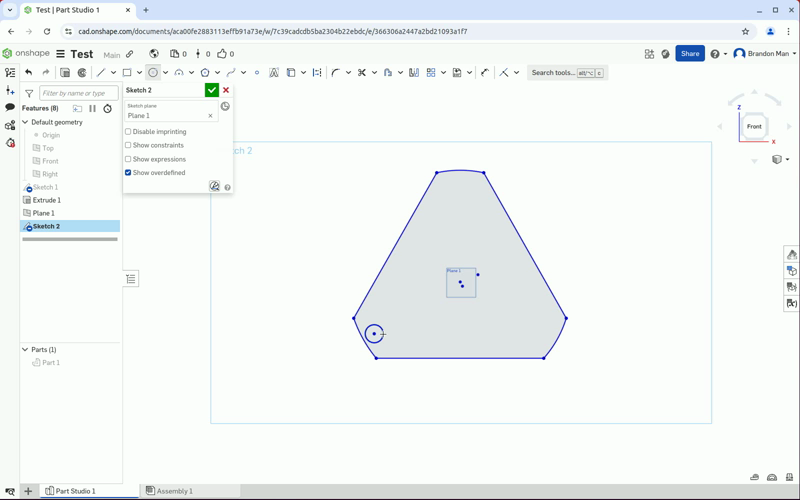
mouse_move(461, 282)
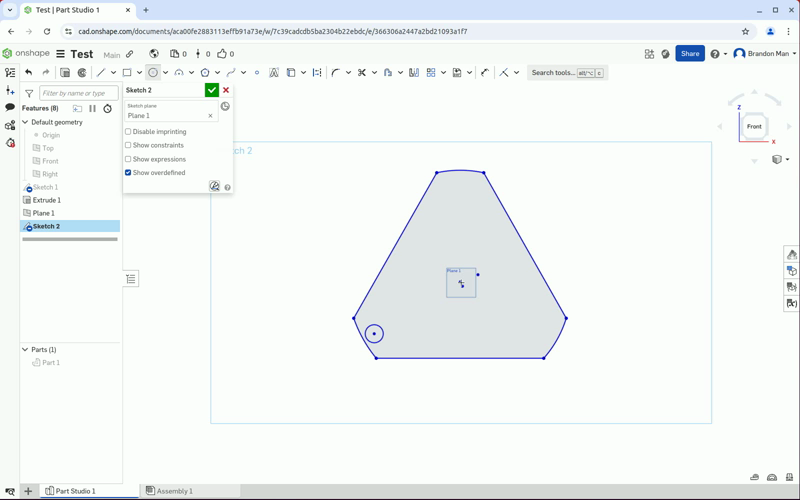
scroll(6)
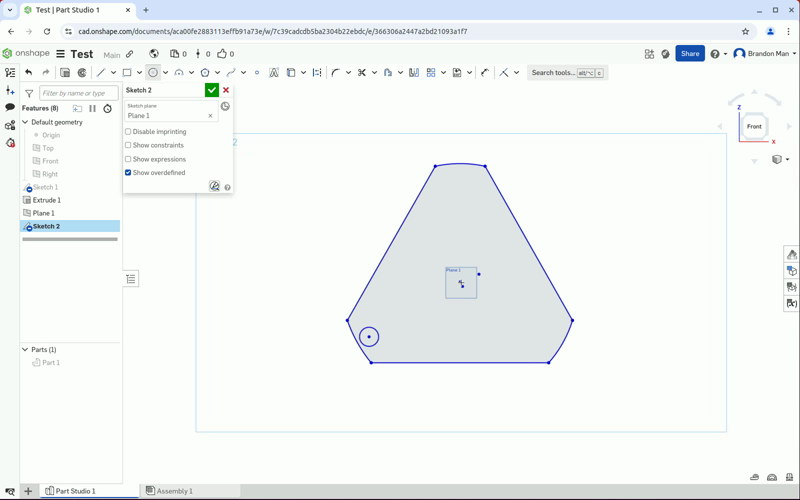
scroll(6)
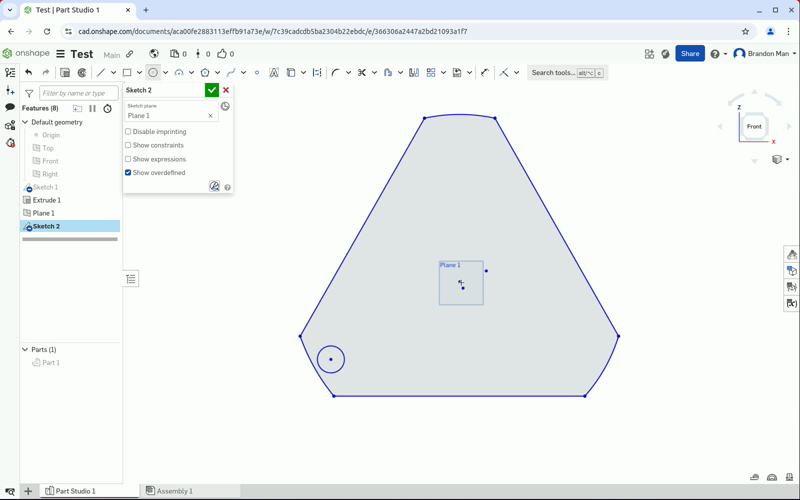
scroll(6)
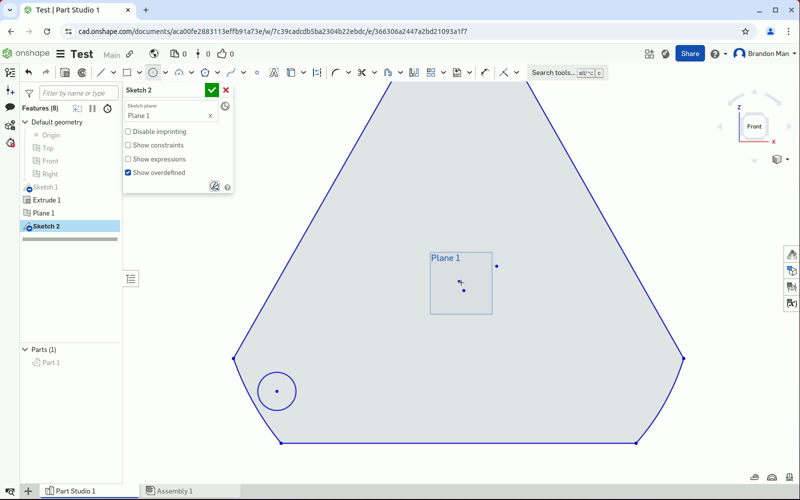
scroll(6)
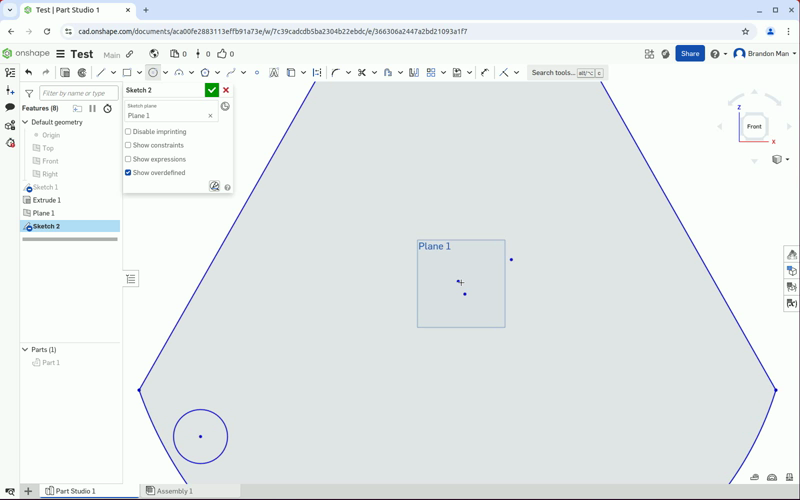
scroll(6)
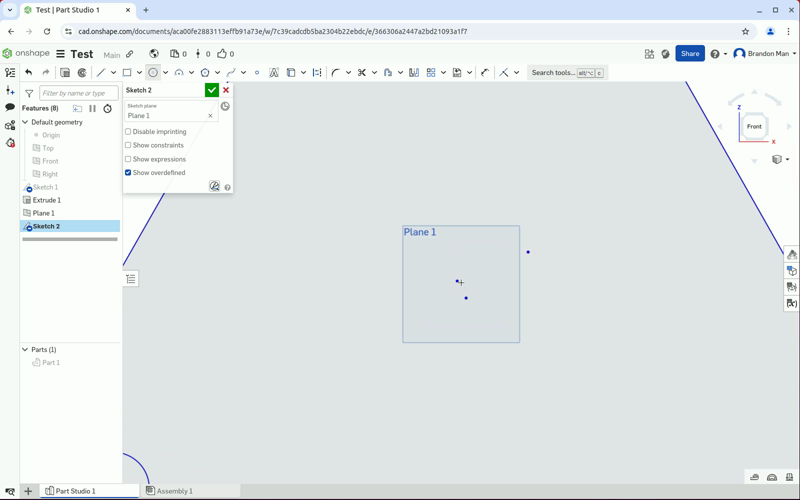
scroll(6)
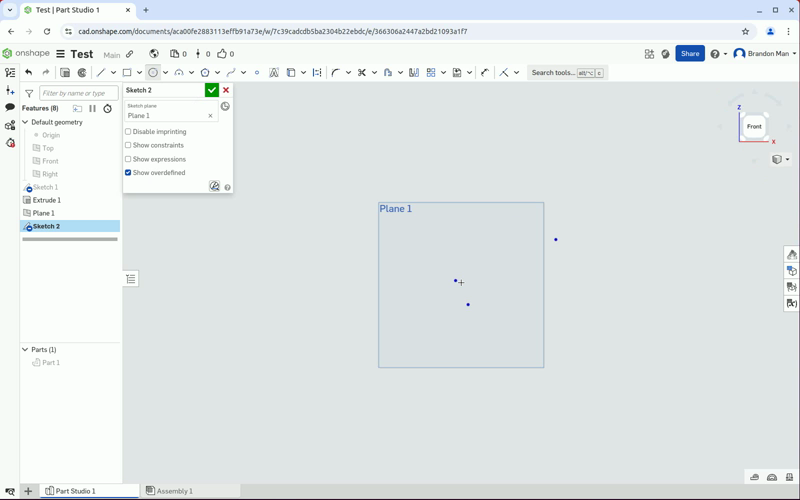
scroll(6)
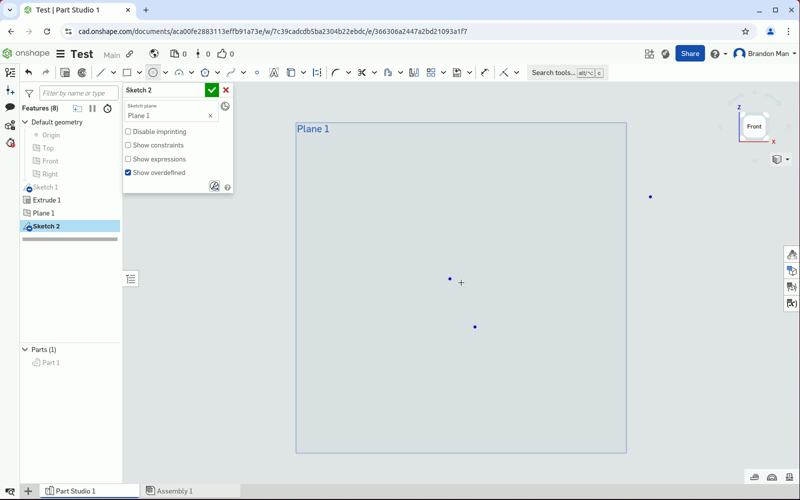
click(461, 282)
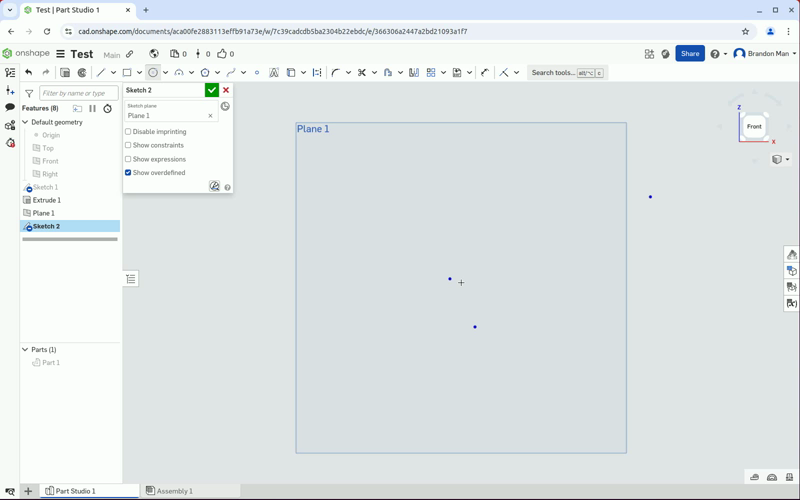
scroll(-6)
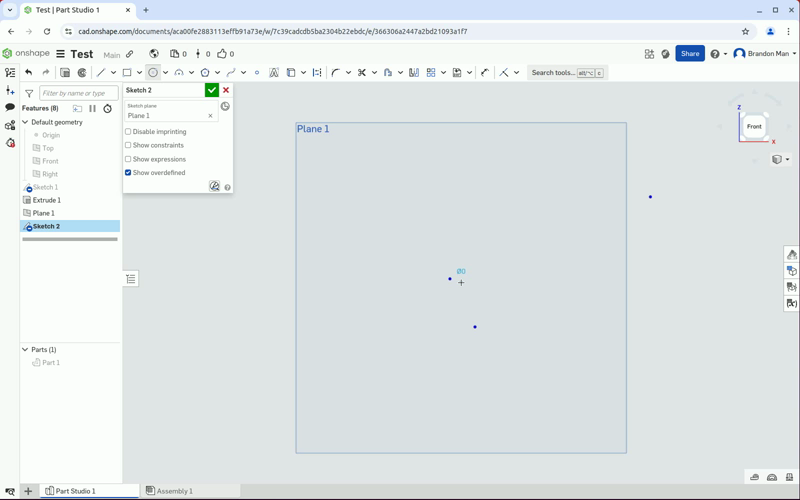
scroll(-6)
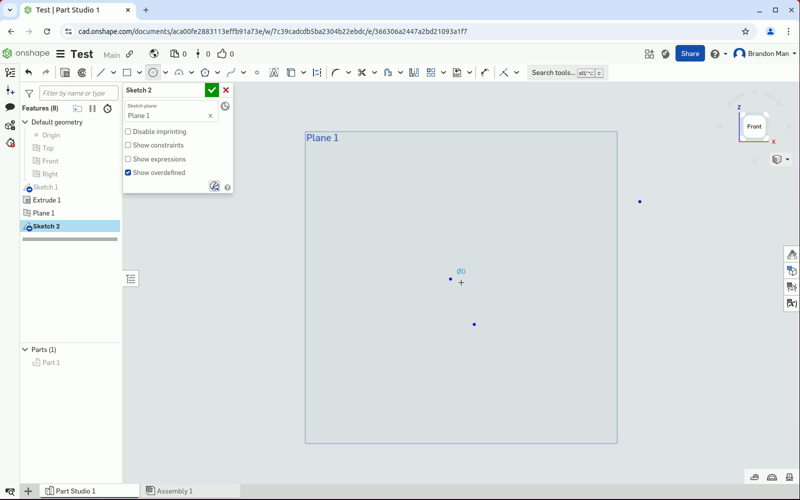
scroll(-6)
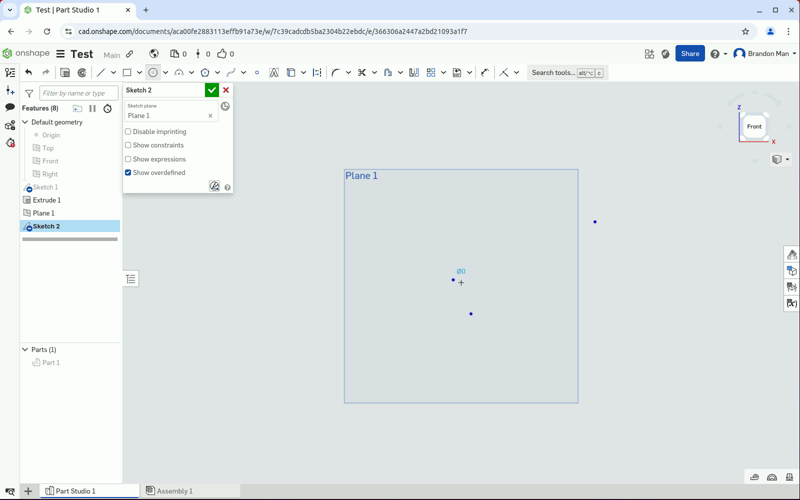
scroll(-6)
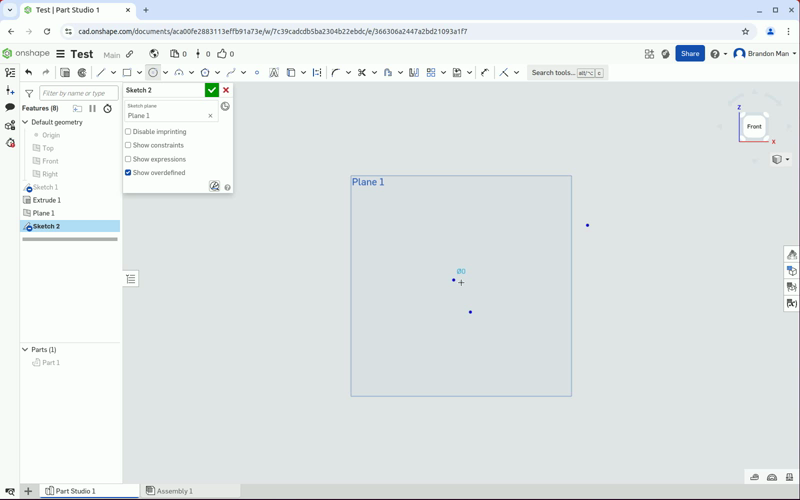
scroll(-6)
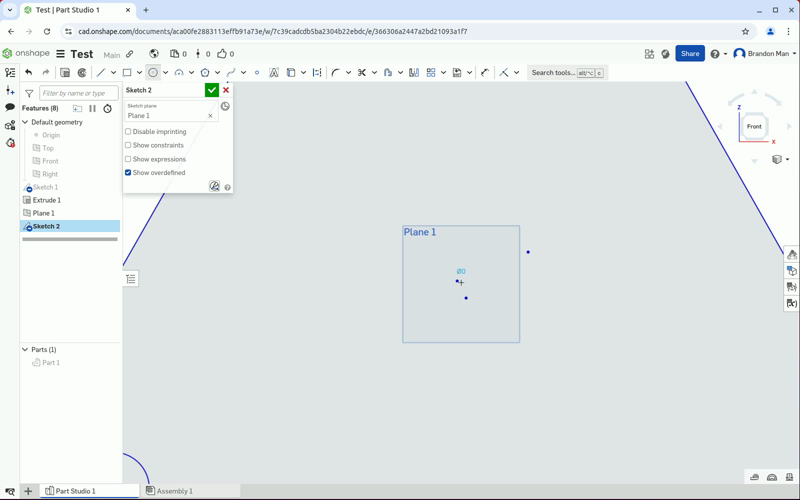
scroll(-6)
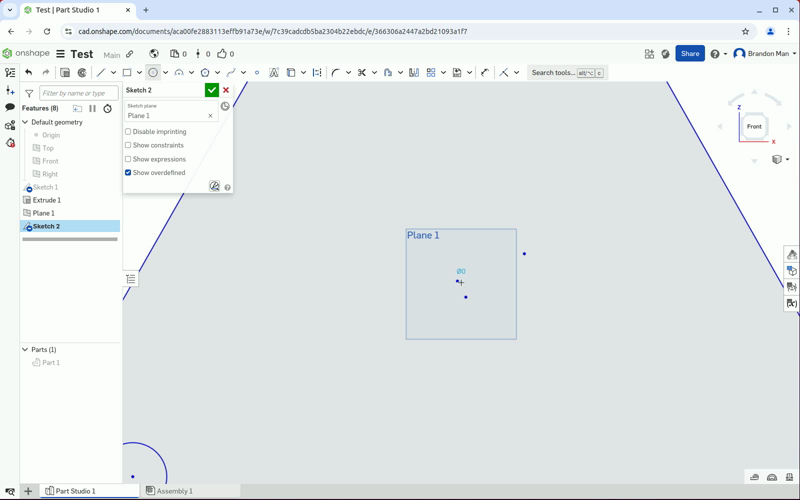
scroll(-6)
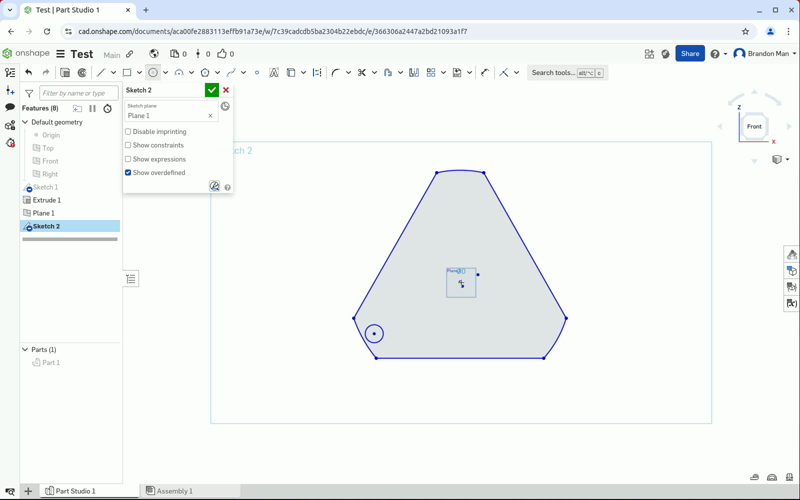
key_up(shift)
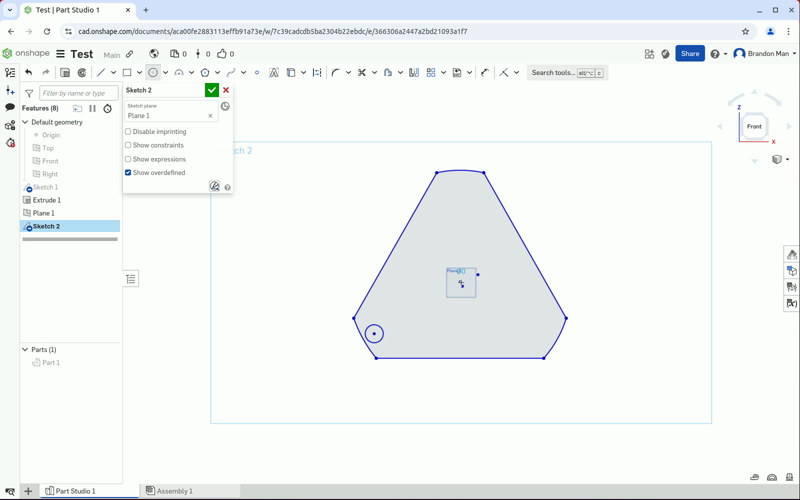
mouse_move(526, 282)
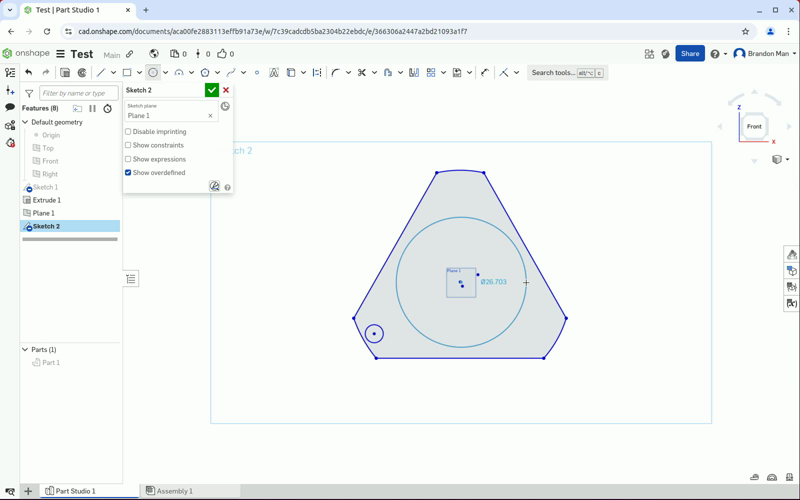
click(526, 282)
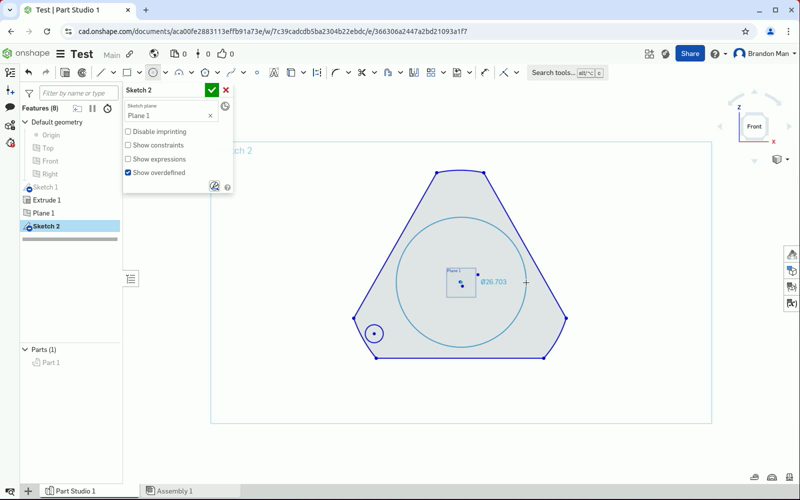
key(esc)
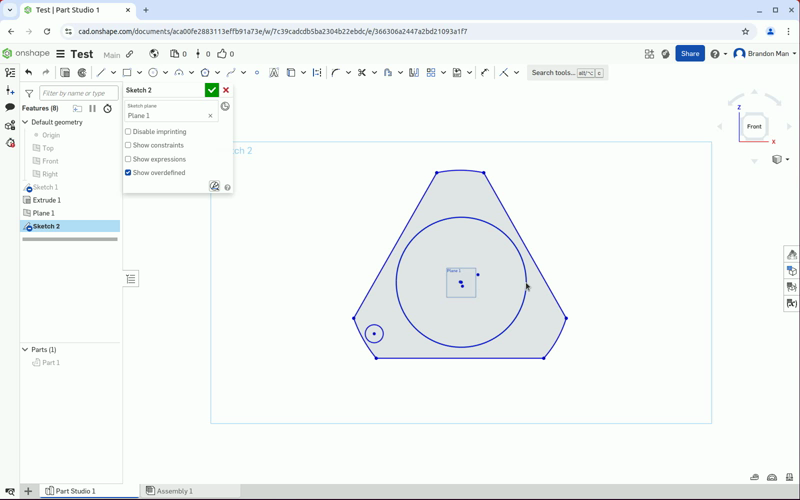
key(c)
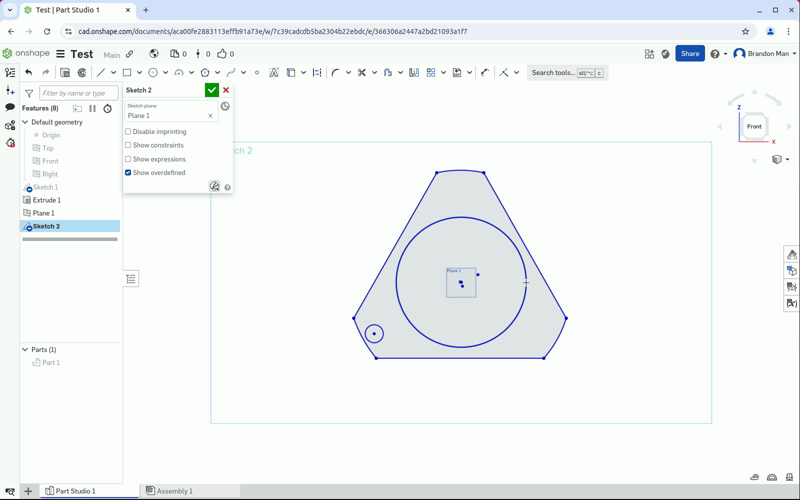
key_down(shift)
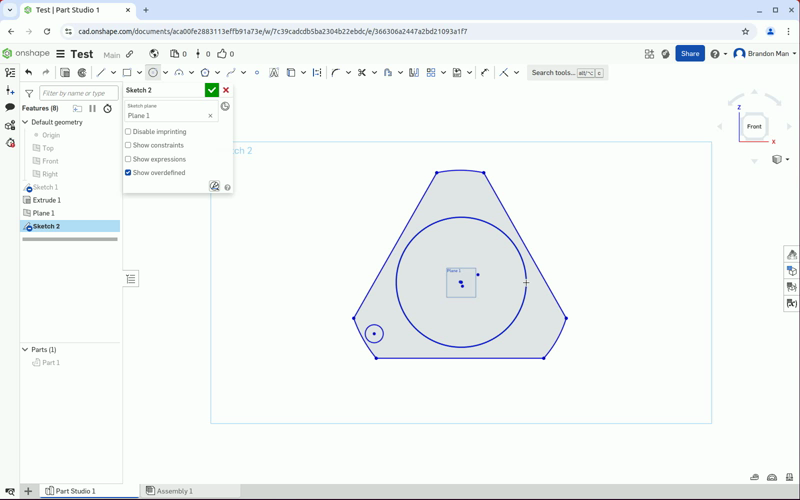
mouse_move(461, 183)
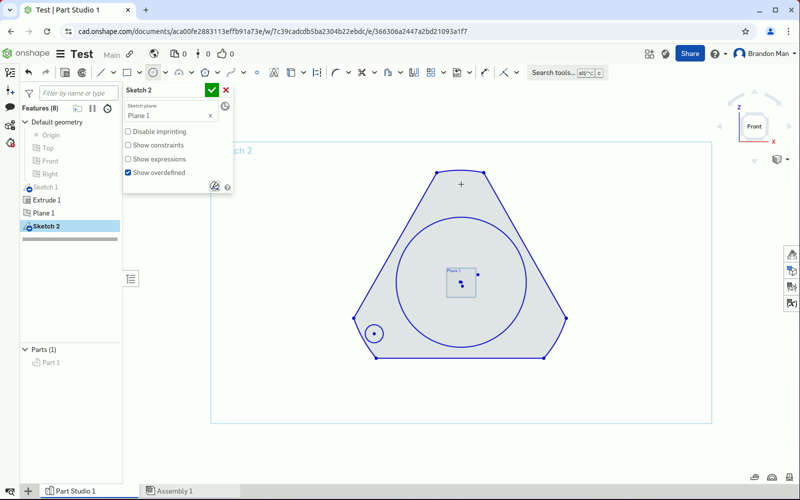
click(461, 183)
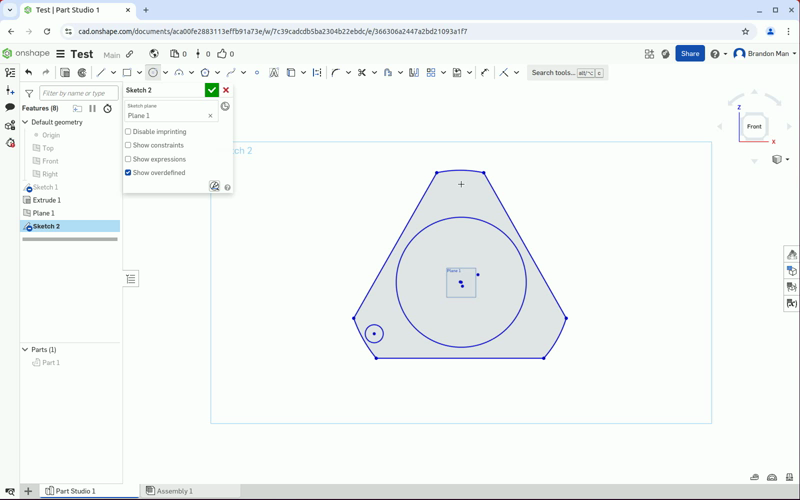
key_up(shift)
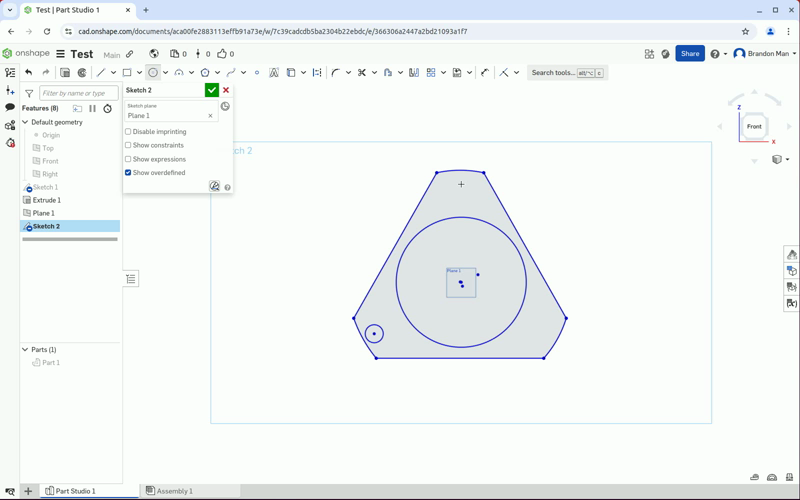
mouse_move(470, 183)
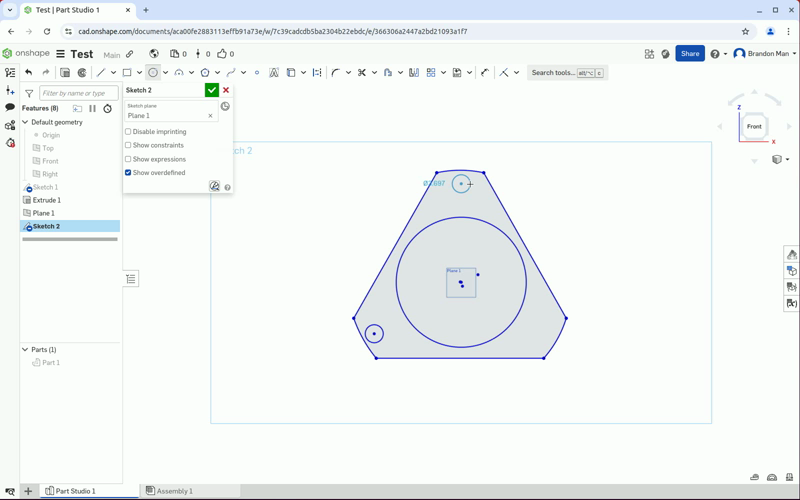
click(470, 183)
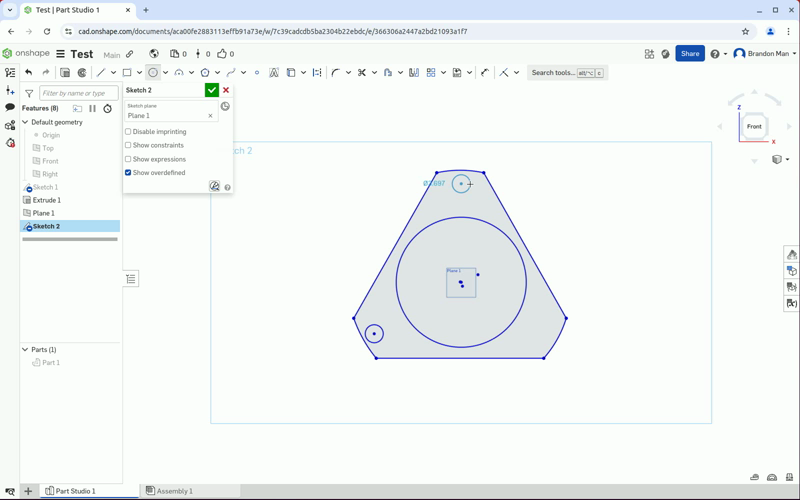
key(esc)
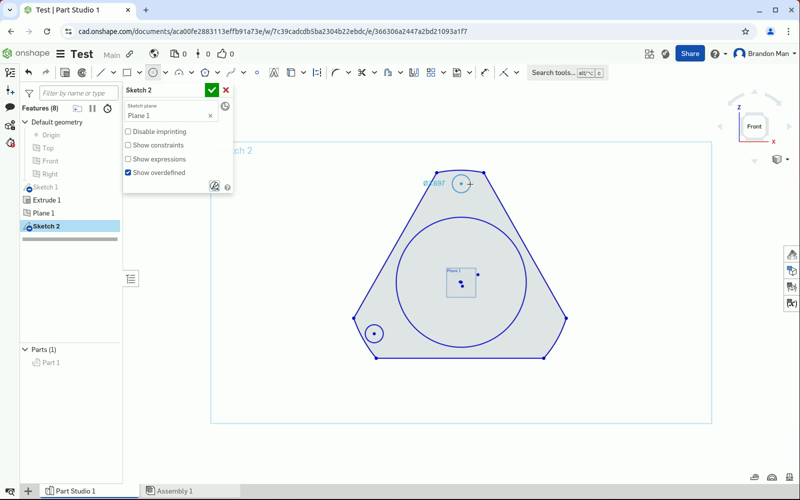
key(c)
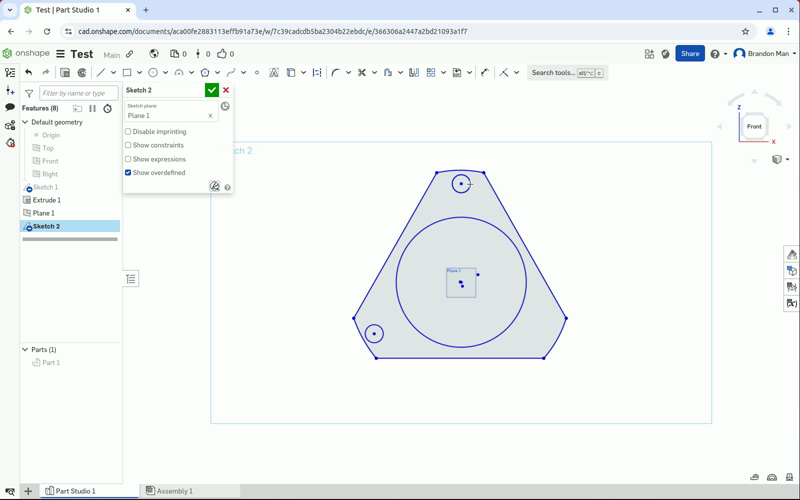
key_down(shift)
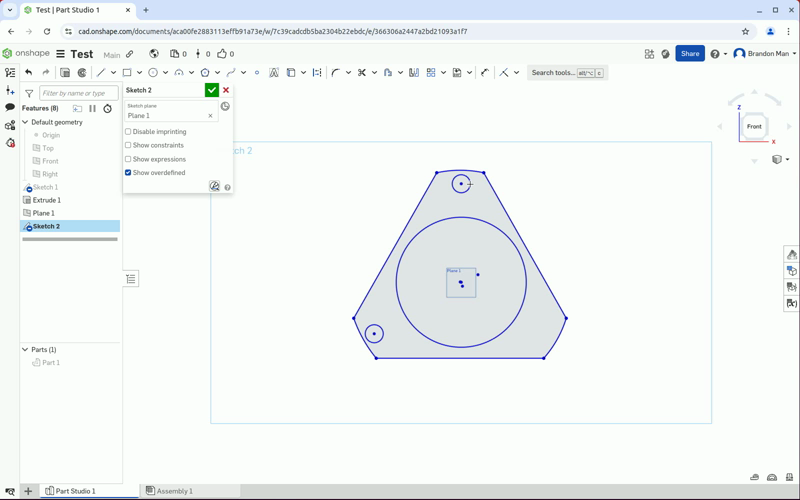
mouse_move(546, 333)
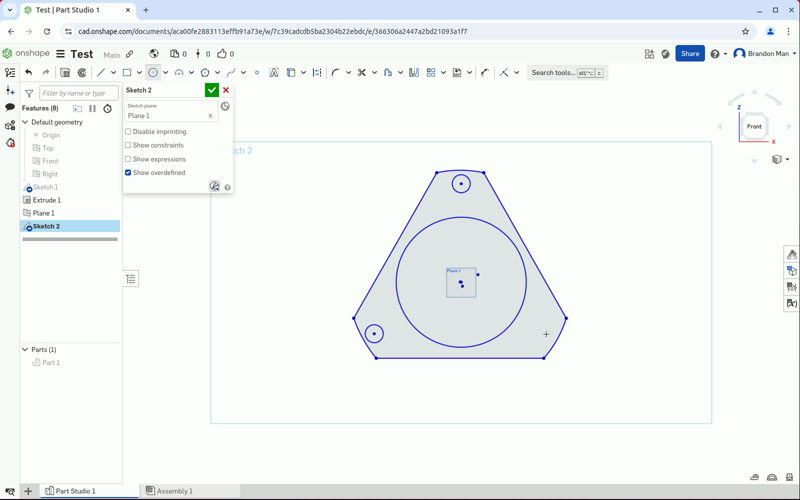
click(546, 333)
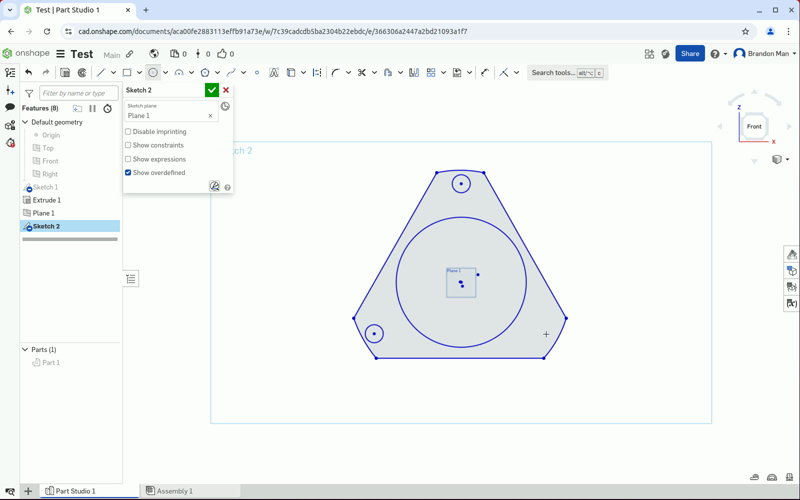
key_up(shift)
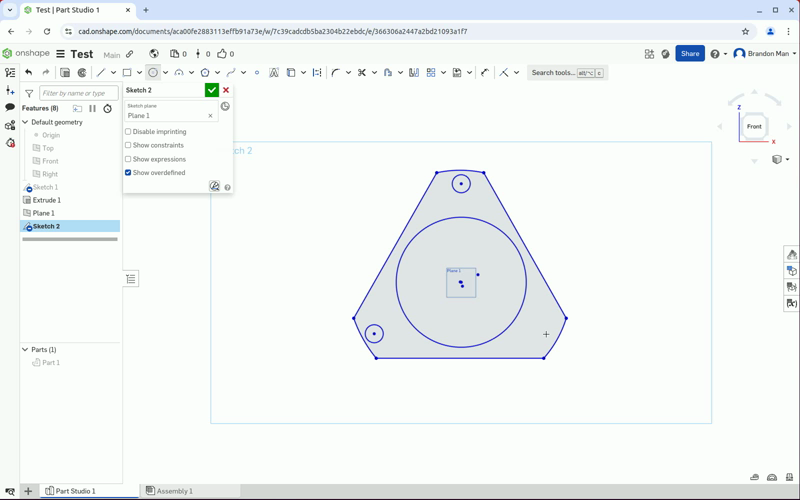
mouse_move(555, 333)
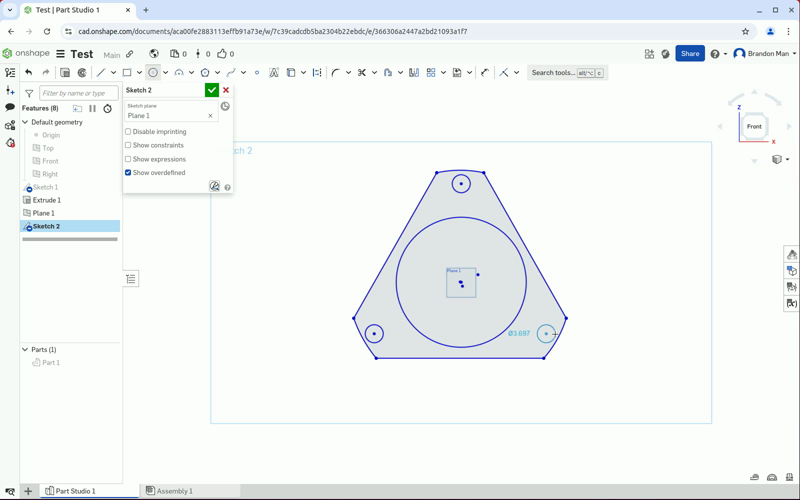
click(555, 333)
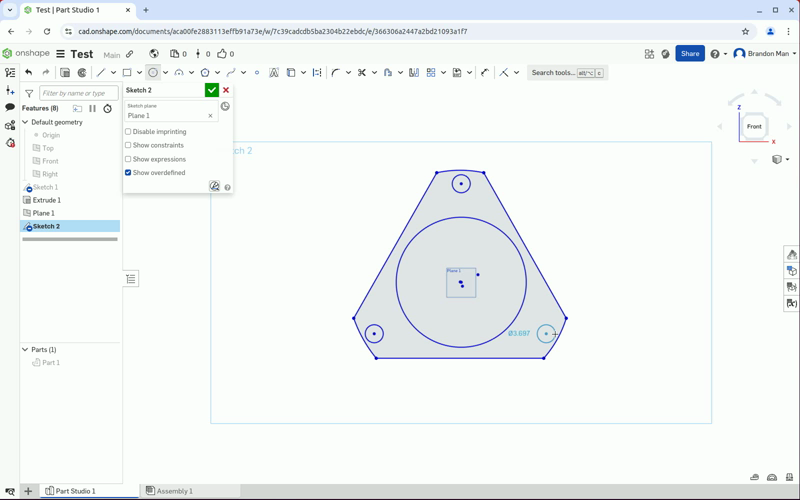
key(esc)
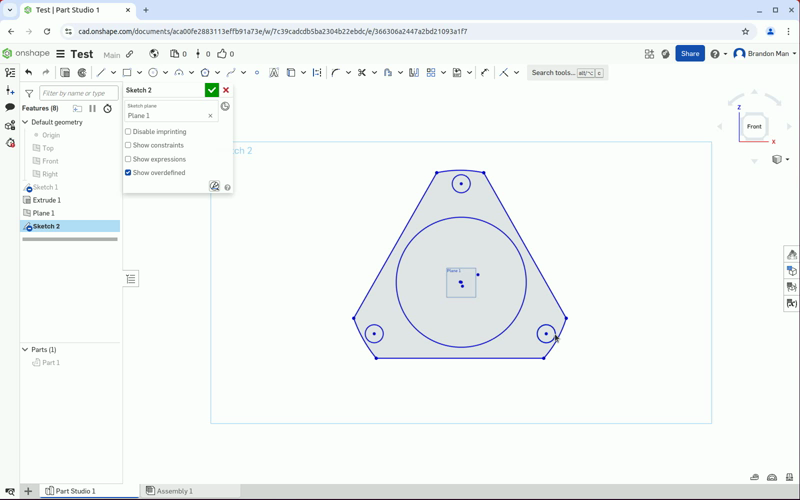
mouse_move(482, 204)
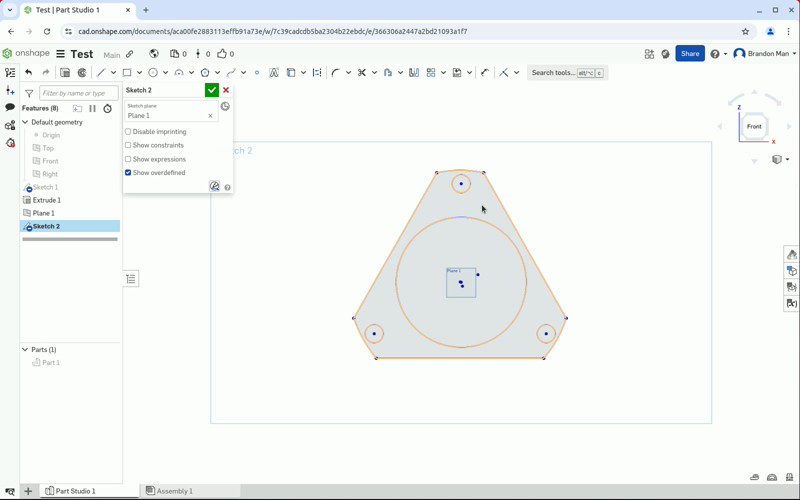
click(482, 204)
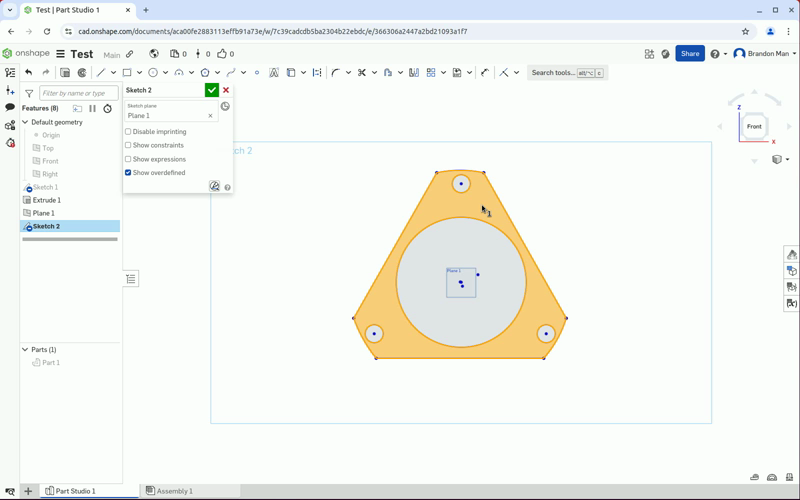
mouse_move(73, 352)
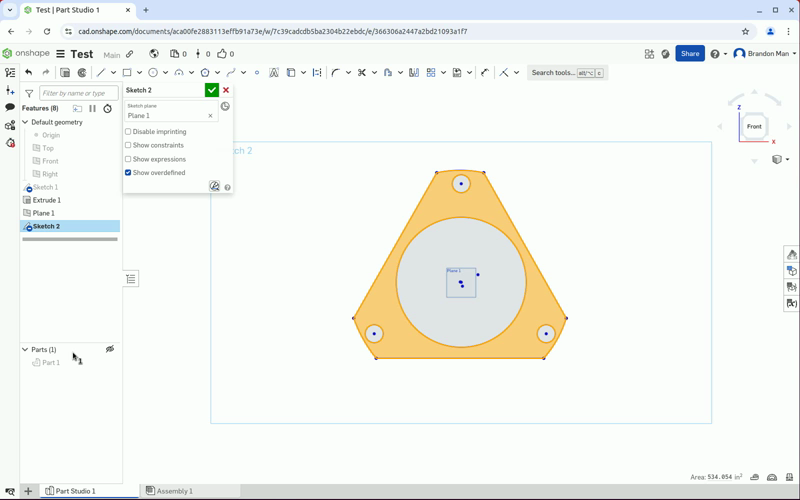
key(shift+y)
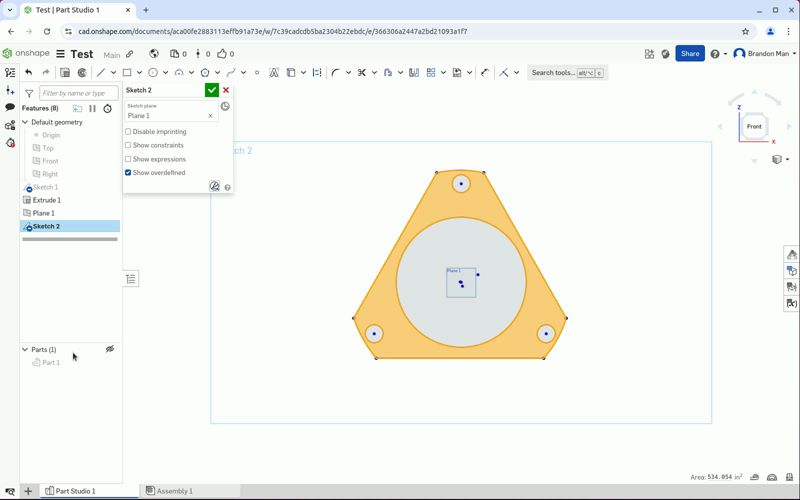
key(shift+e)
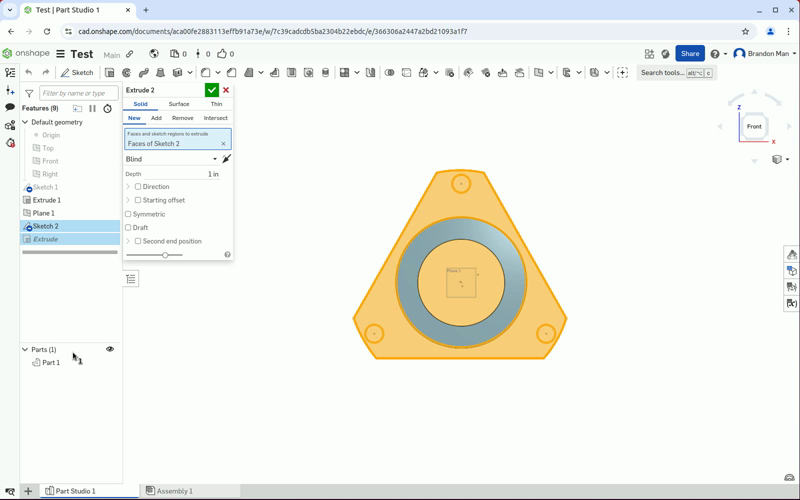
mouse_move(143, 106)
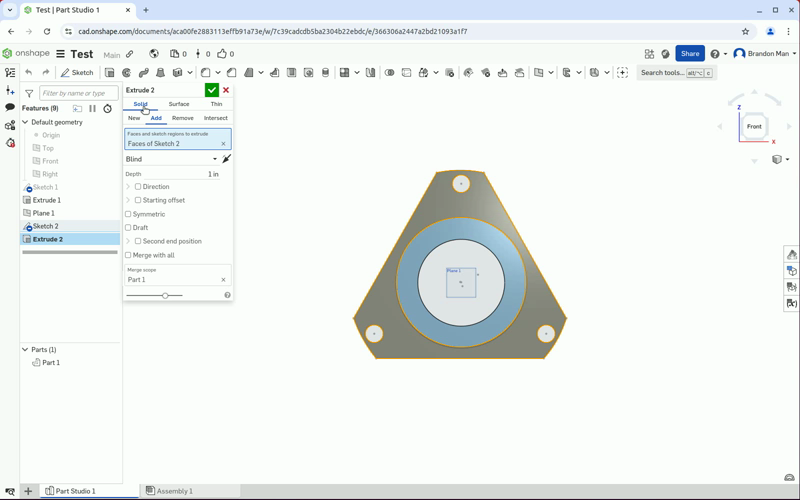
click(143, 106)
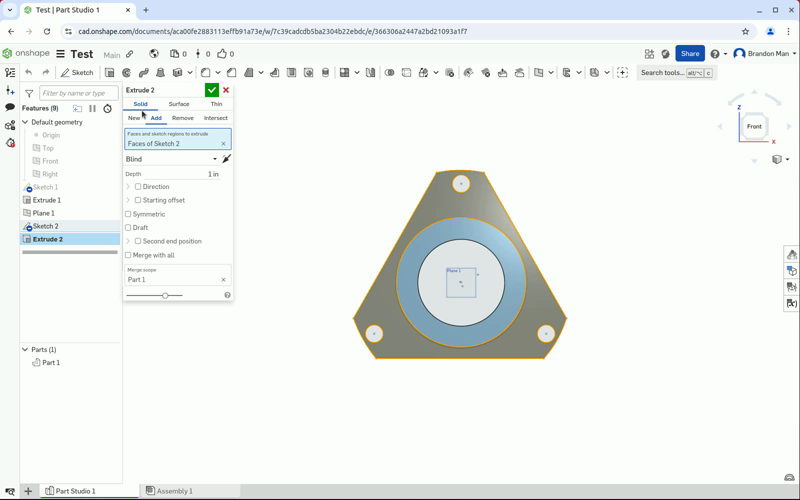
mouse_move(137, 120)
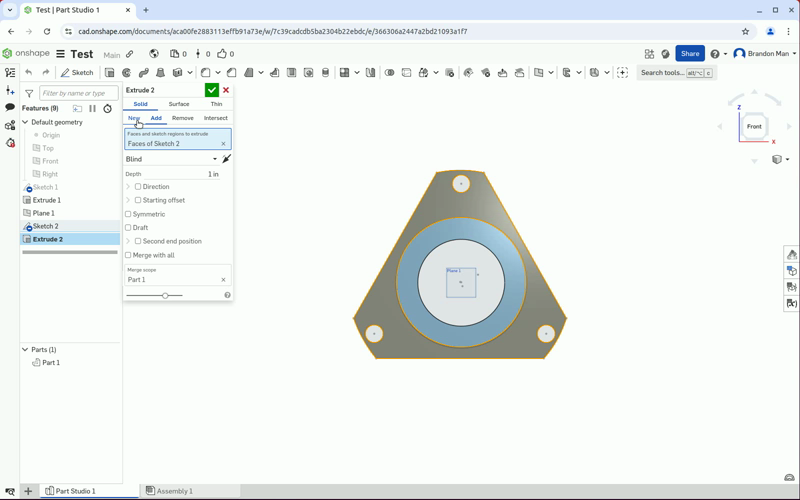
click(137, 120)
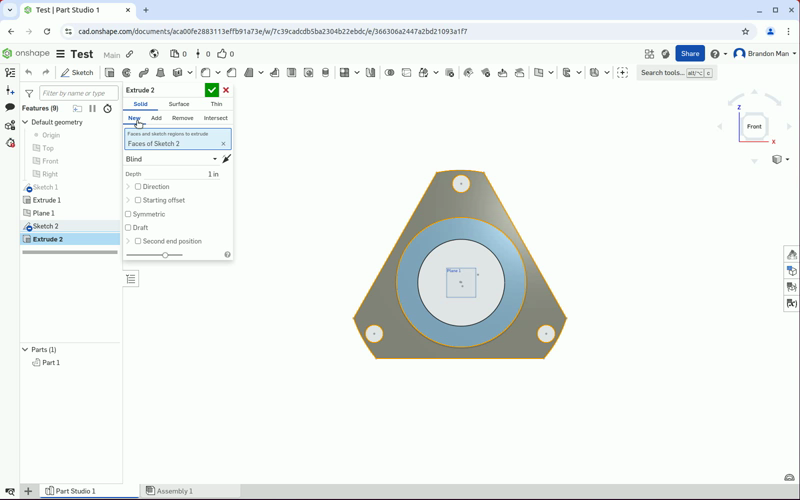
key(tab, 4)
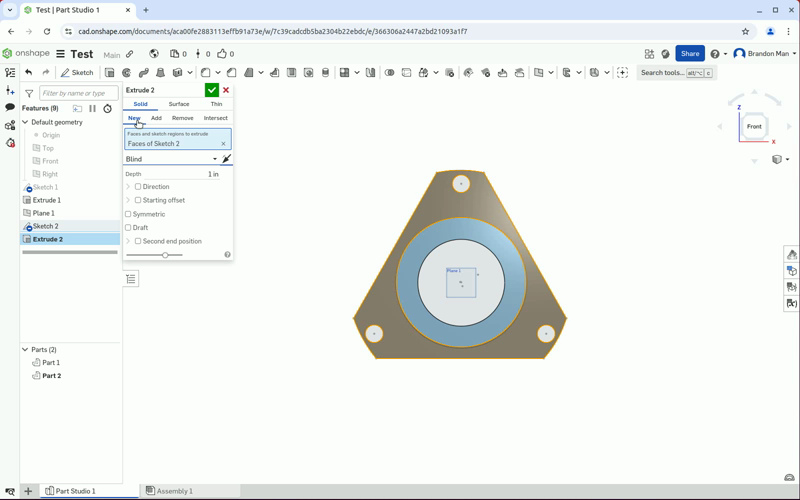
text(-5.536)
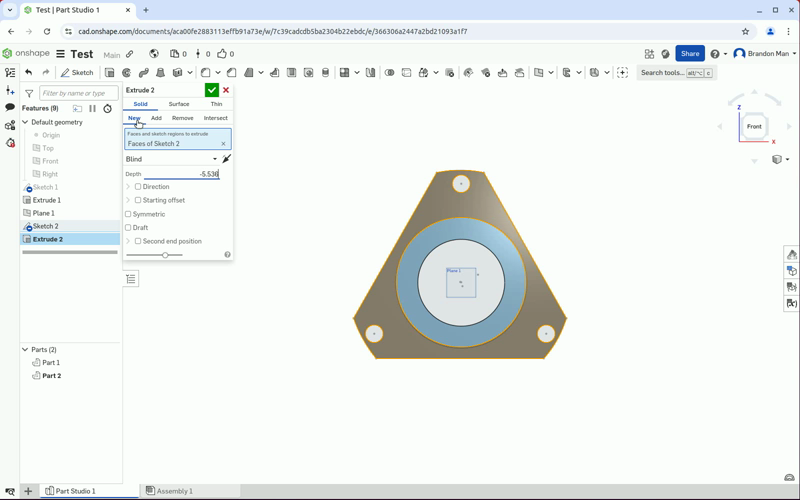
key(enter)
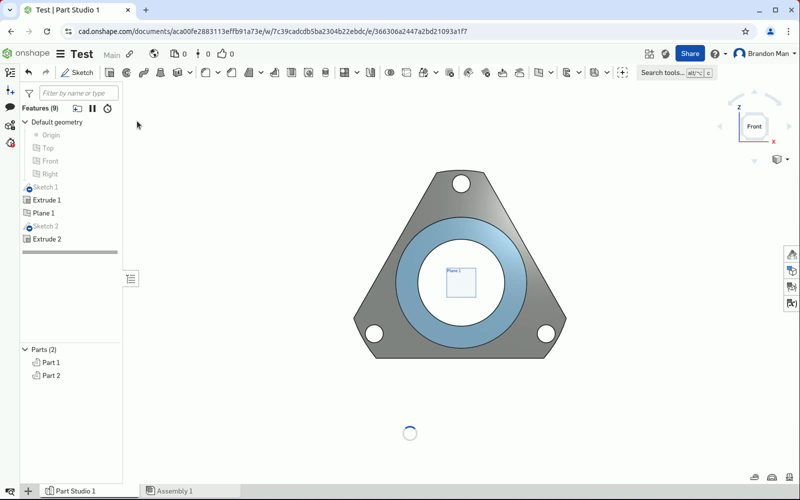
key(shift+h)
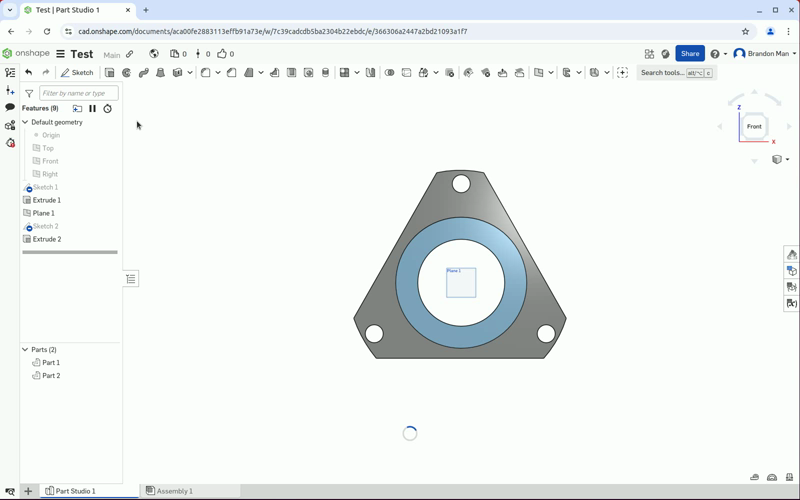
key(shift+h)
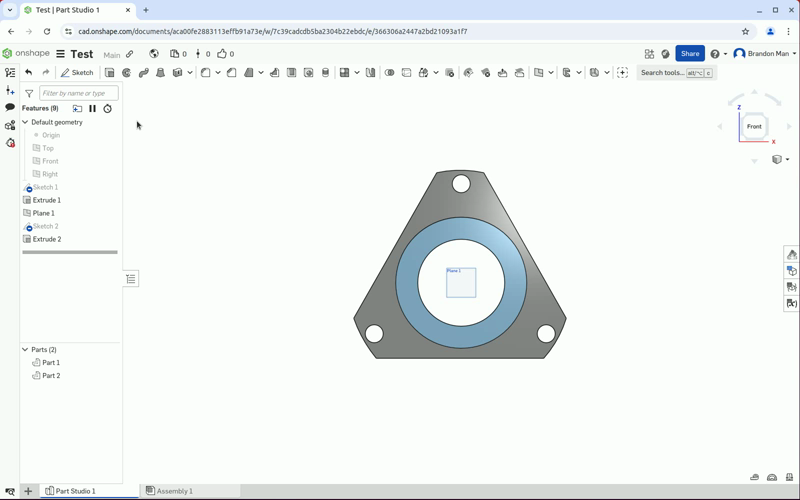
mouse_move(73, 189)
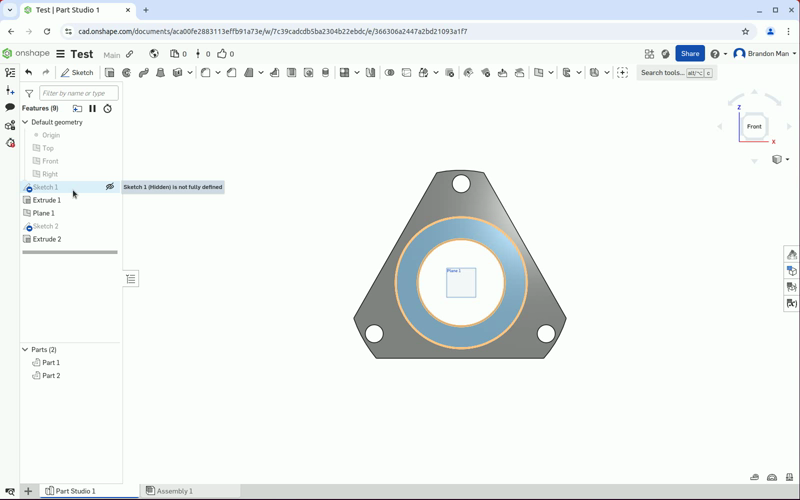
click(73, 189)
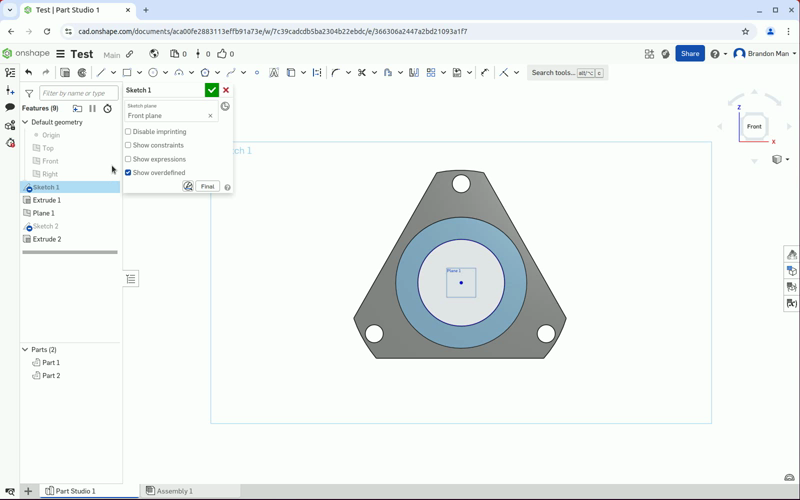
mouse_move(229, 92)
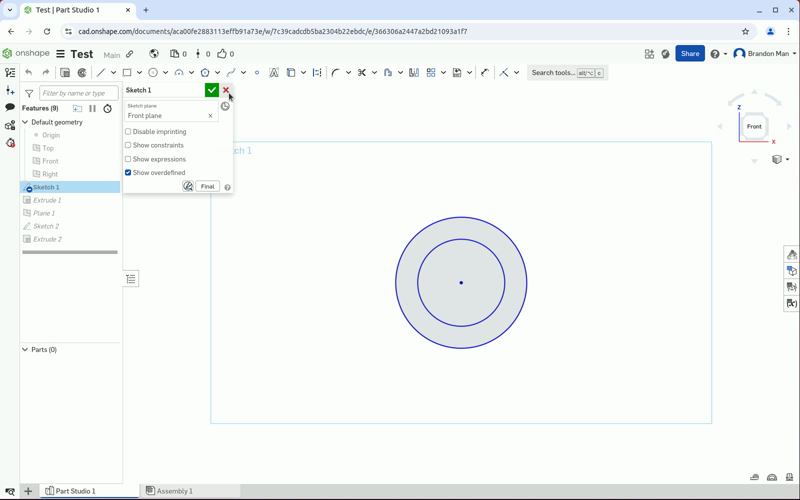
click(229, 92)
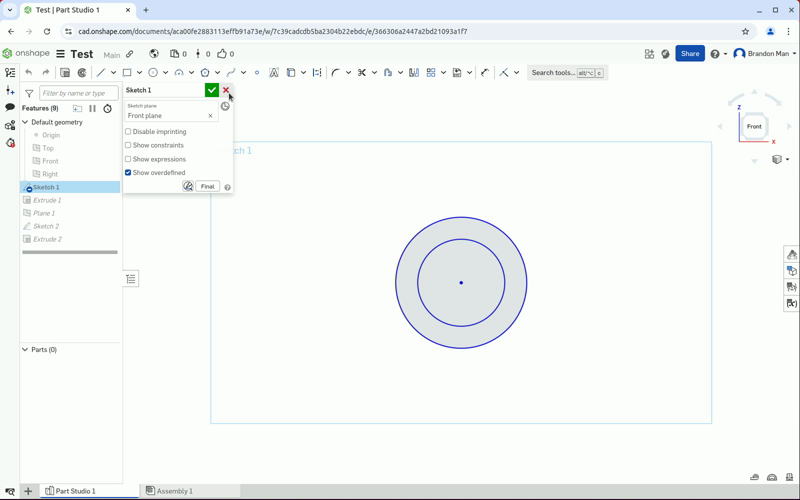
key(shift+s)
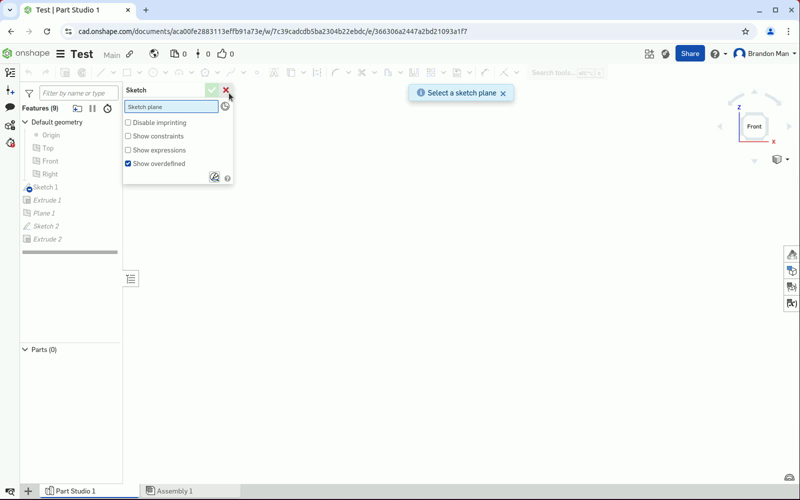
mouse_move(73, 215)
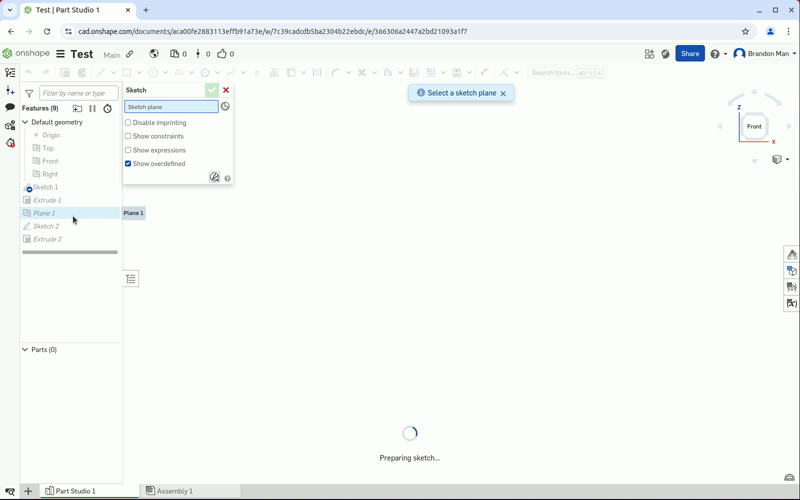
click(73, 215)
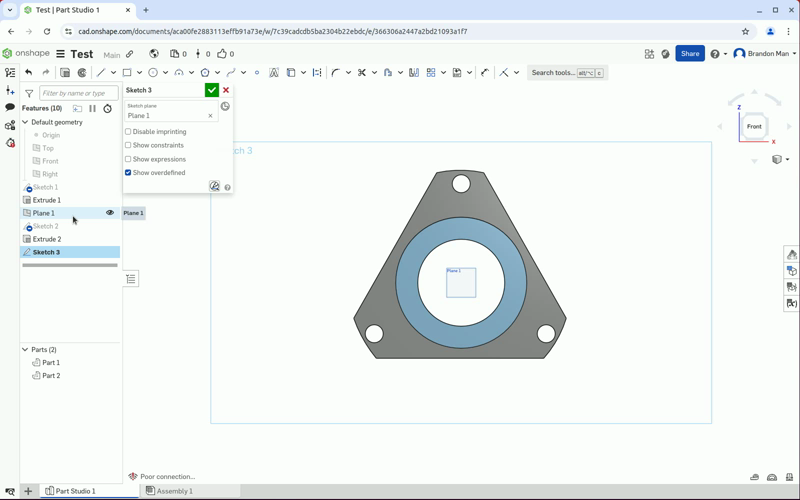
mouse_move(73, 352)
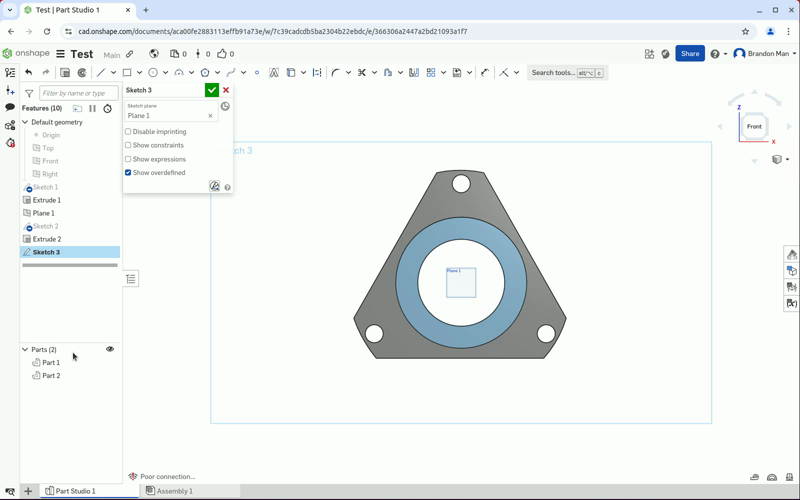
key(y)
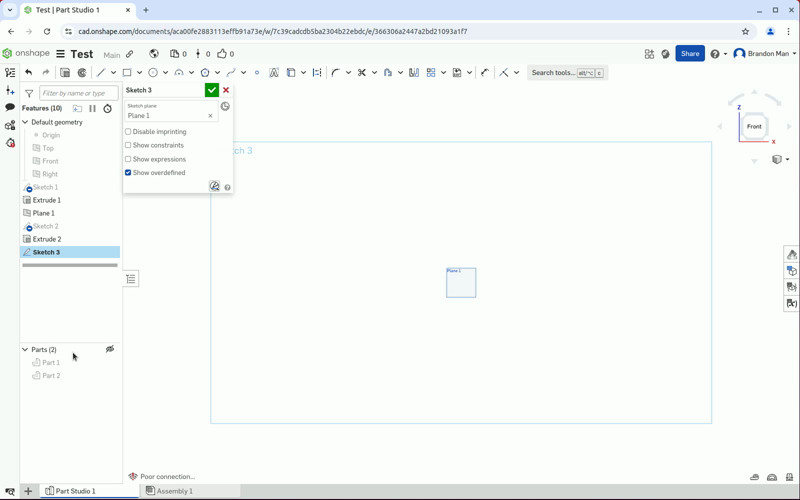
key(a)
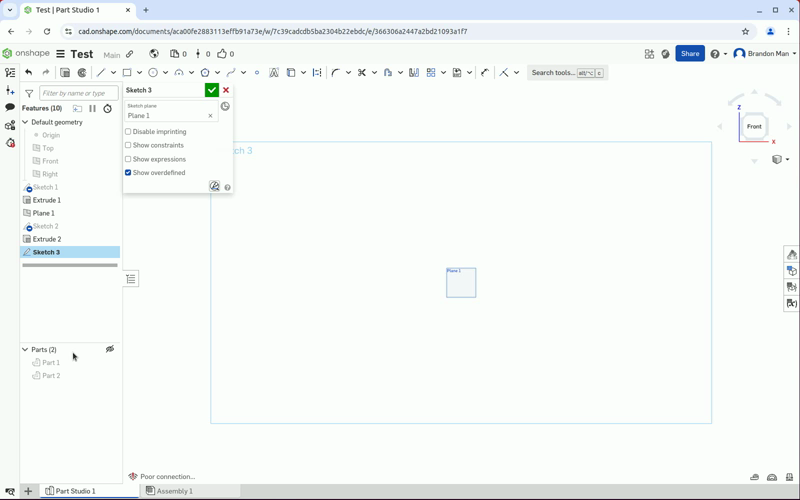
key_down(shift)
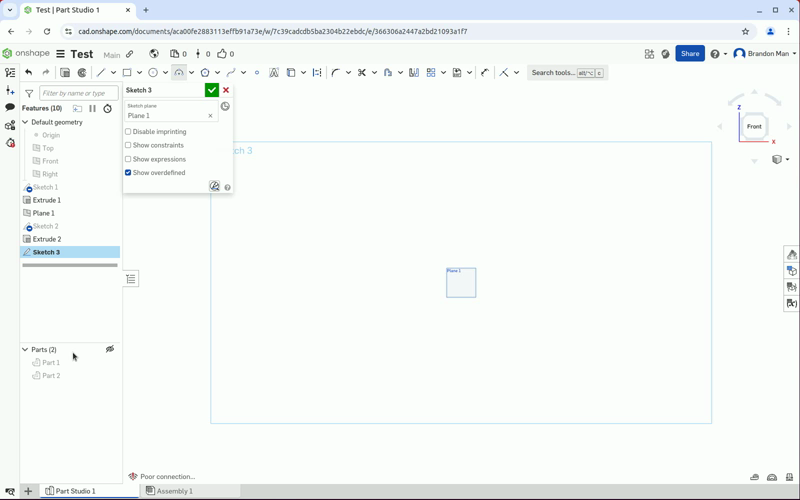
mouse_move(353, 318)
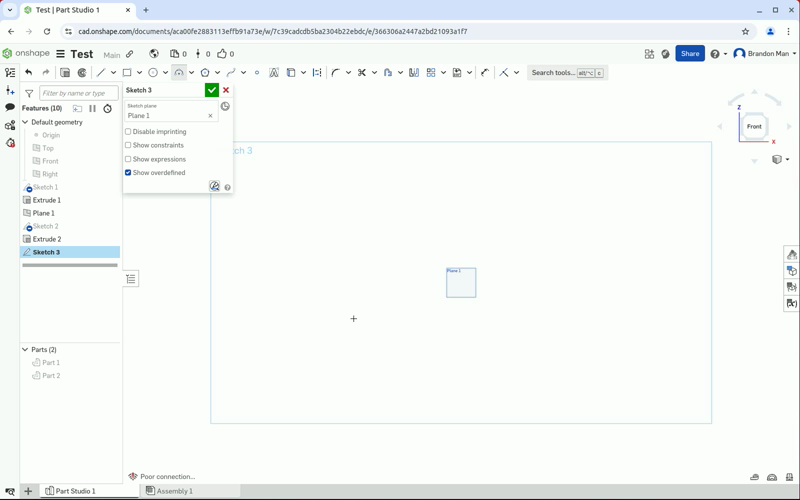
click(353, 318)
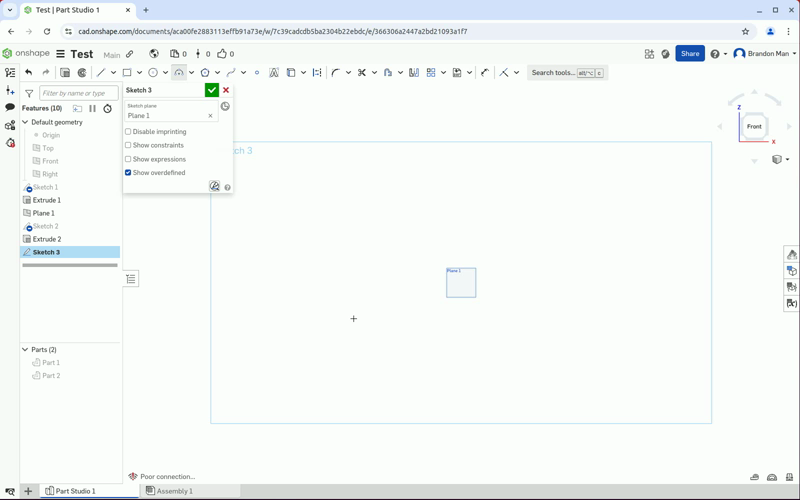
key_up(shift)
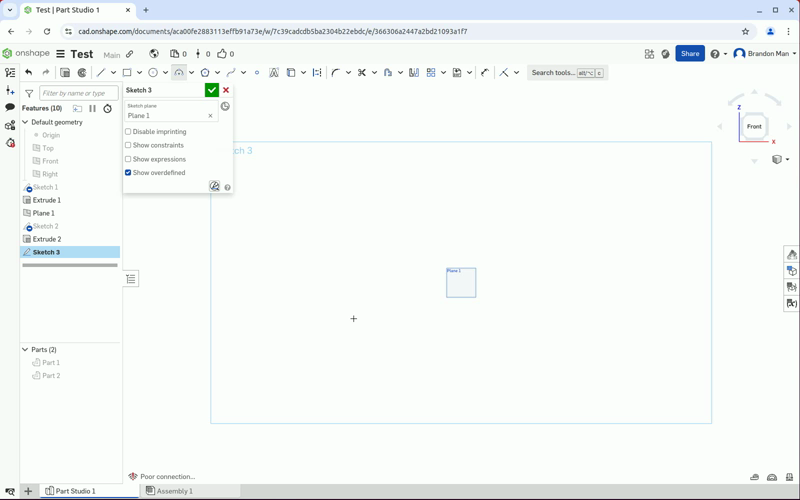
key_down(shift)
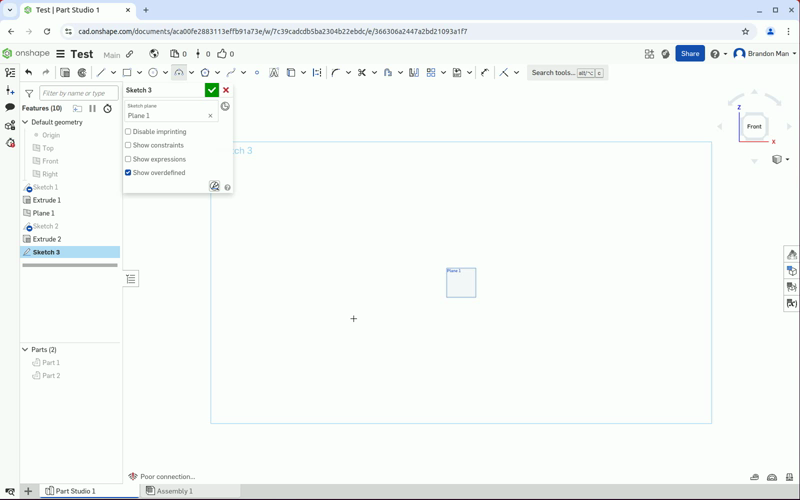
mouse_move(376, 358)
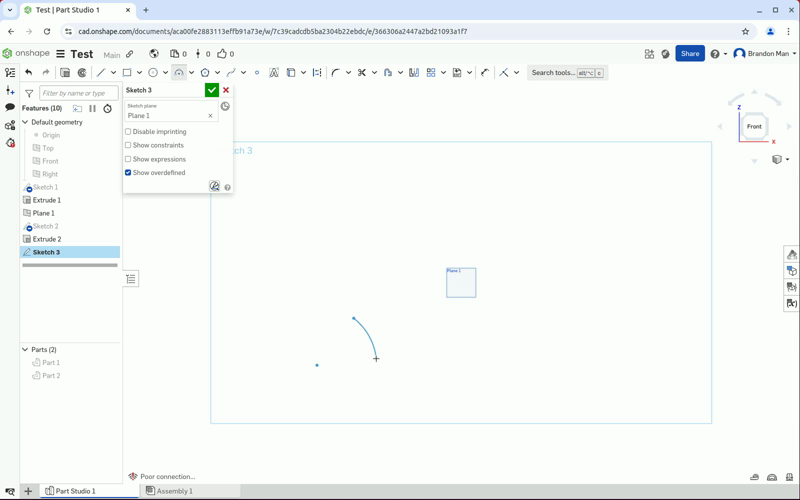
click(376, 358)
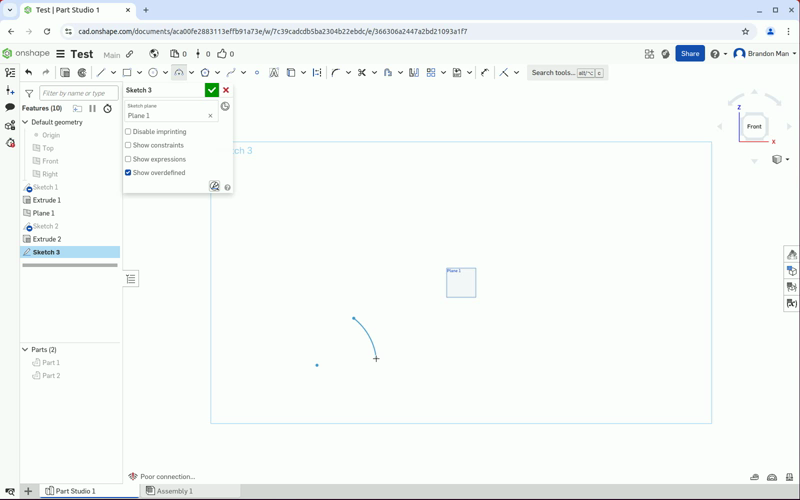
mouse_move(363, 339)
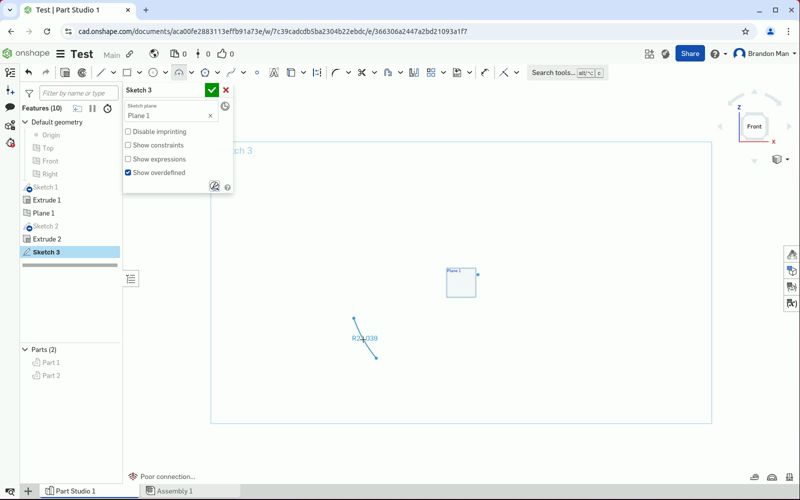
click(363, 339)
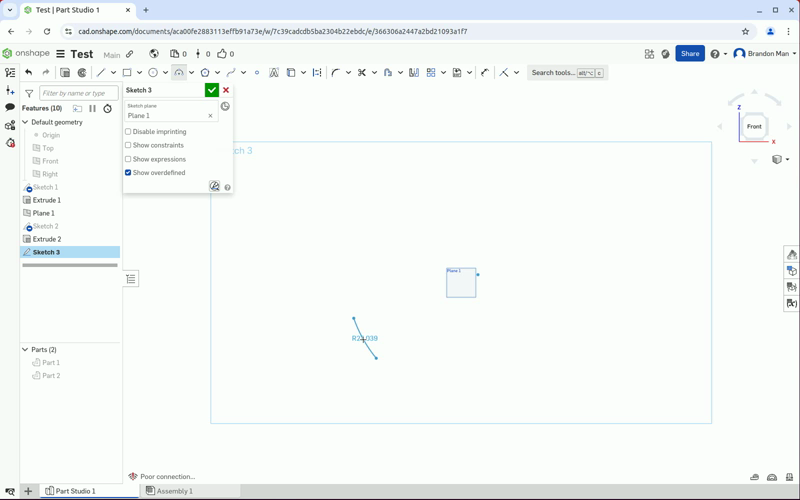
key_up(shift)
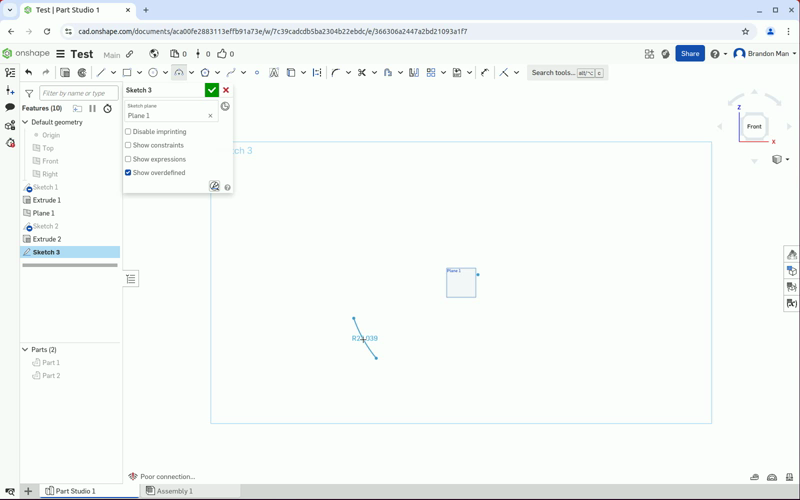
key(esc)
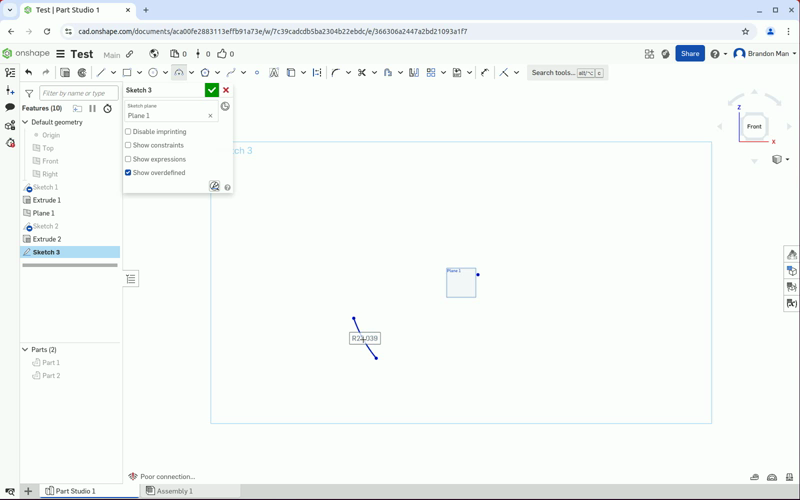
key(l)
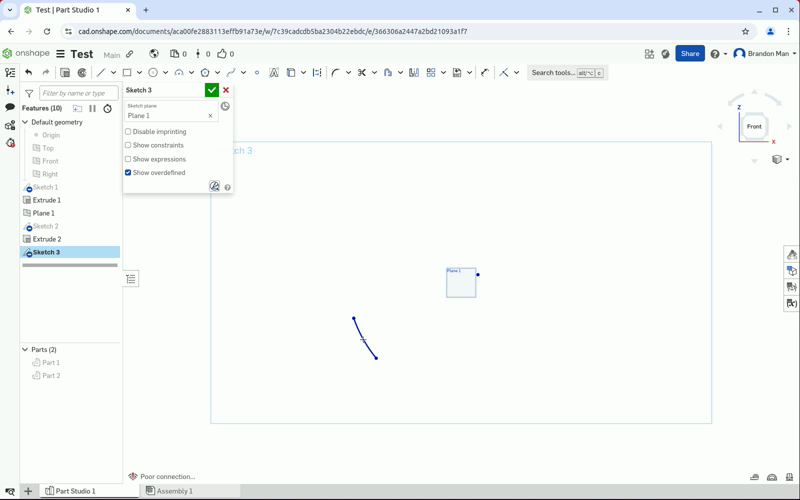
mouse_move(376, 358)
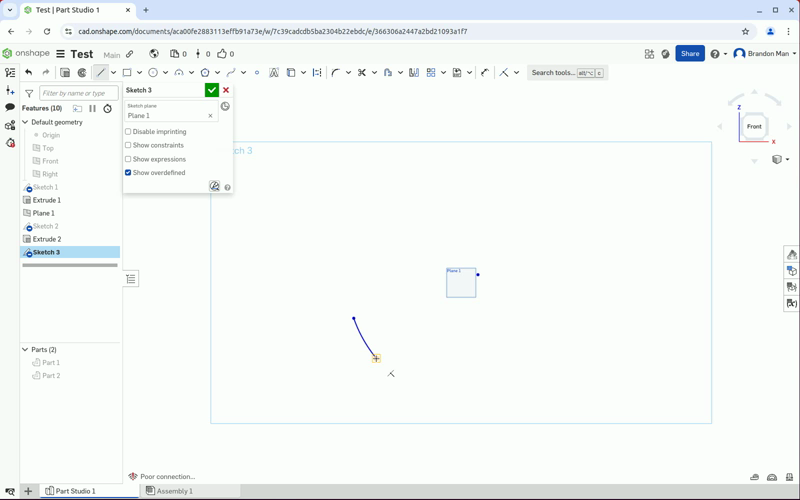
click(376, 358)
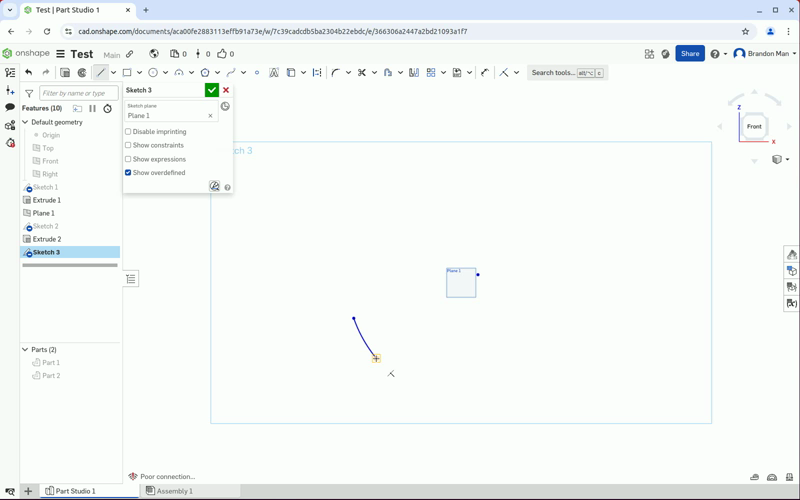
key_down(shift)
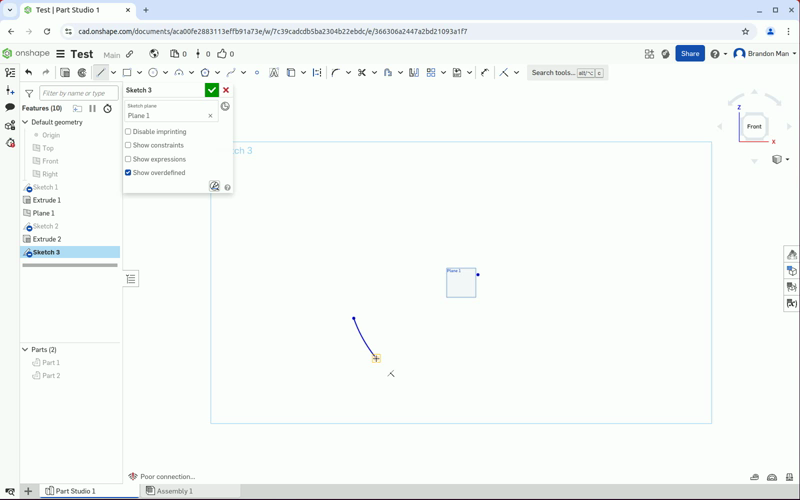
mouse_move(543, 358)
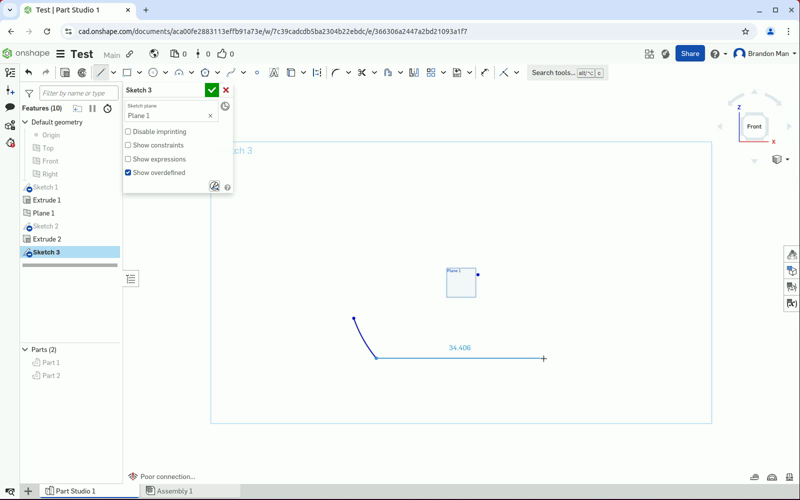
click(543, 358)
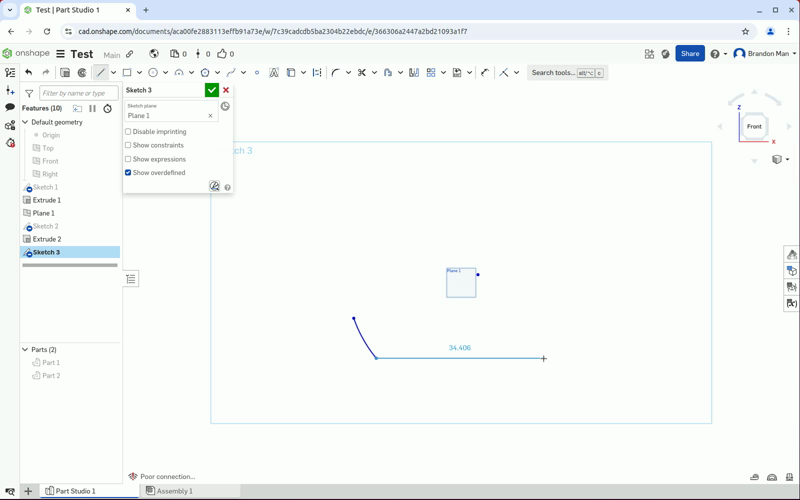
key_up(shift)
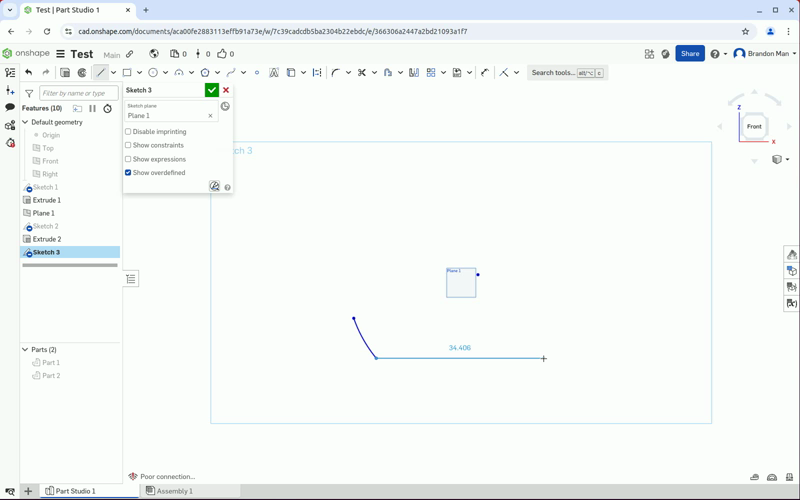
key(esc)
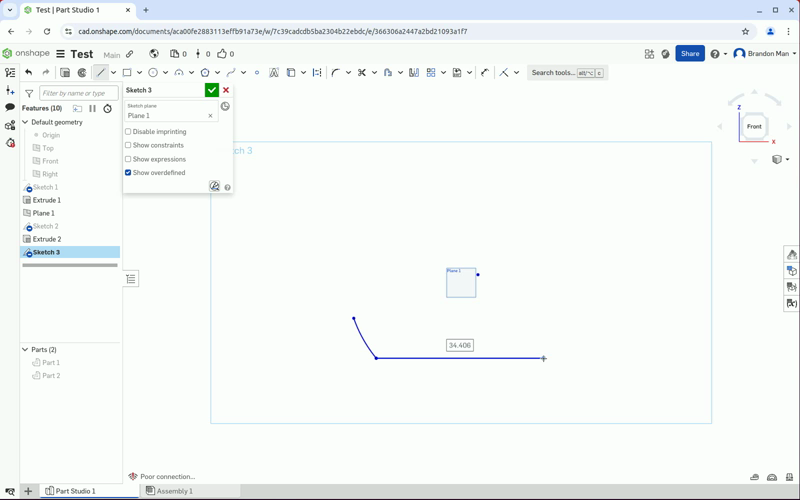
key(a)
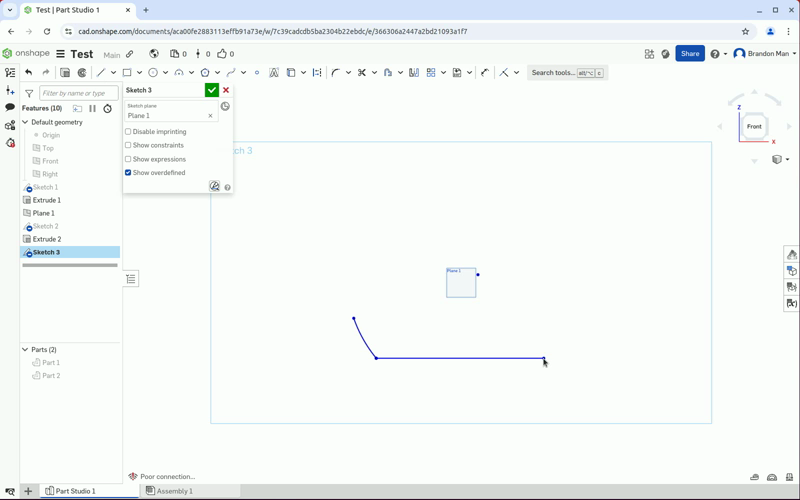
mouse_move(543, 358)
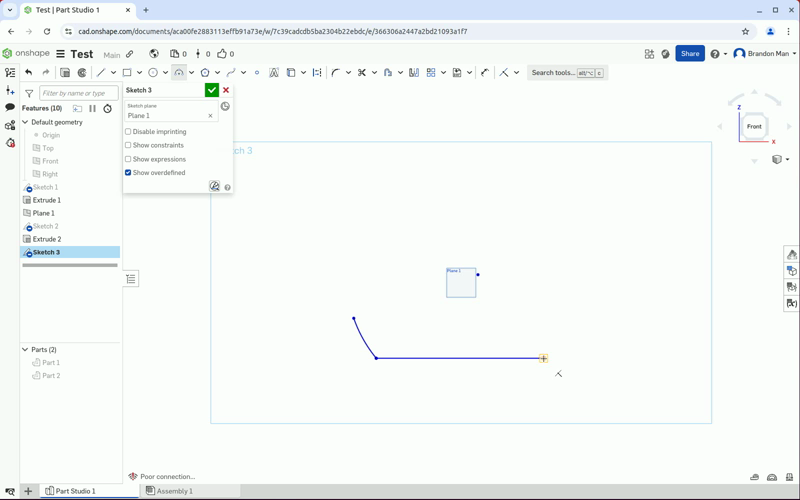
click(543, 358)
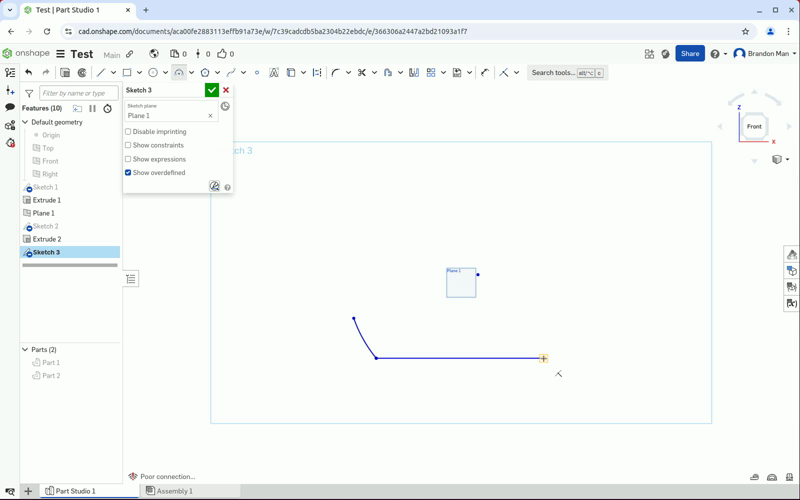
key_down(shift)
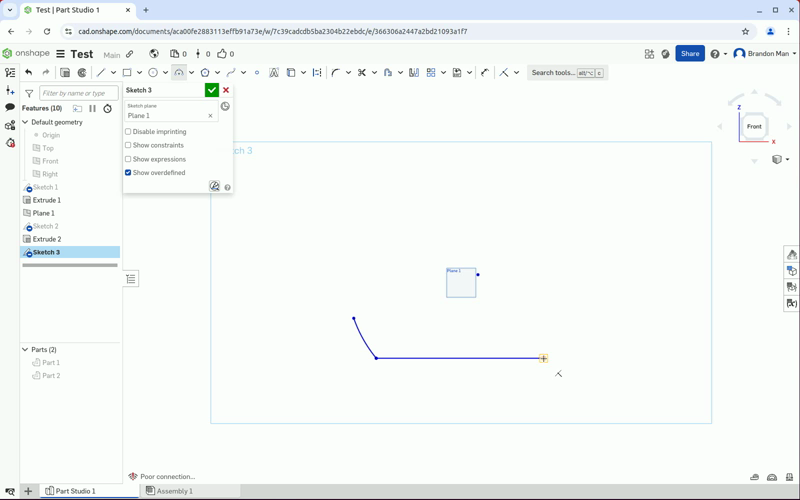
mouse_move(566, 318)
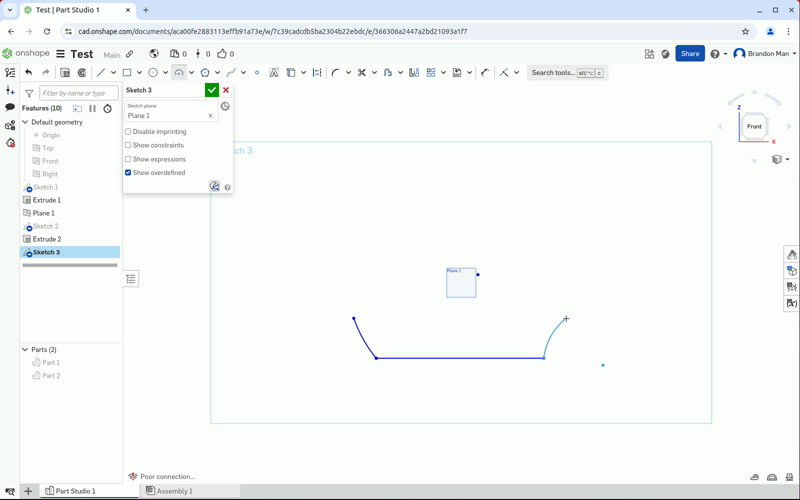
click(566, 318)
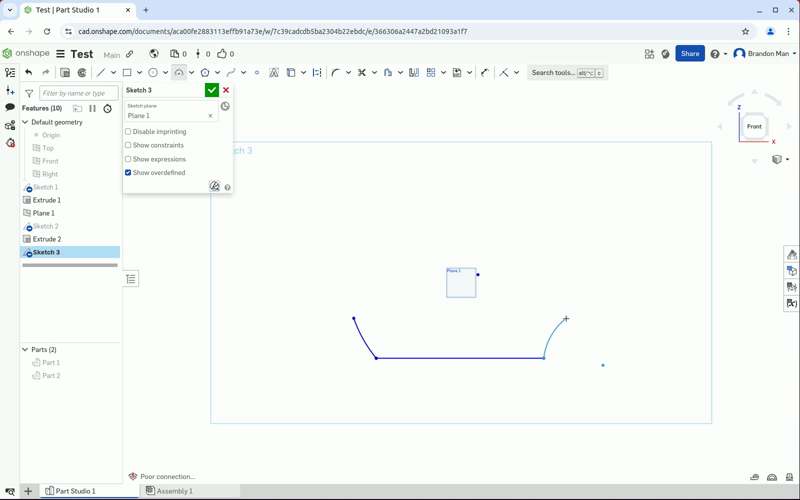
mouse_move(557, 339)
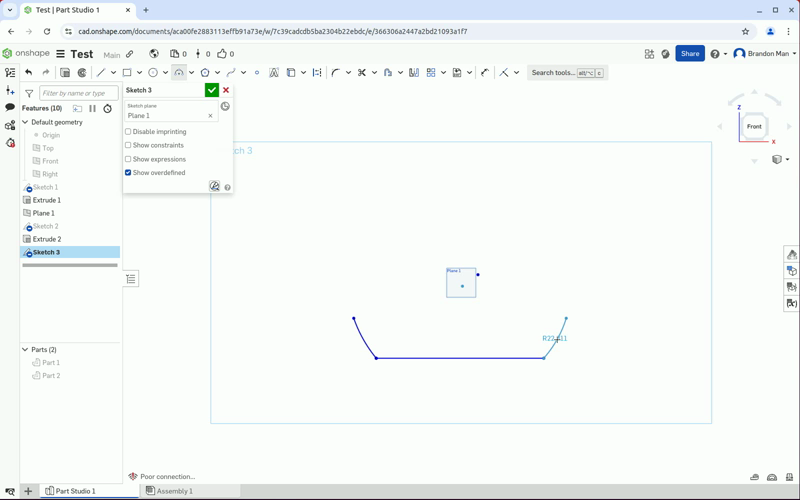
click(557, 339)
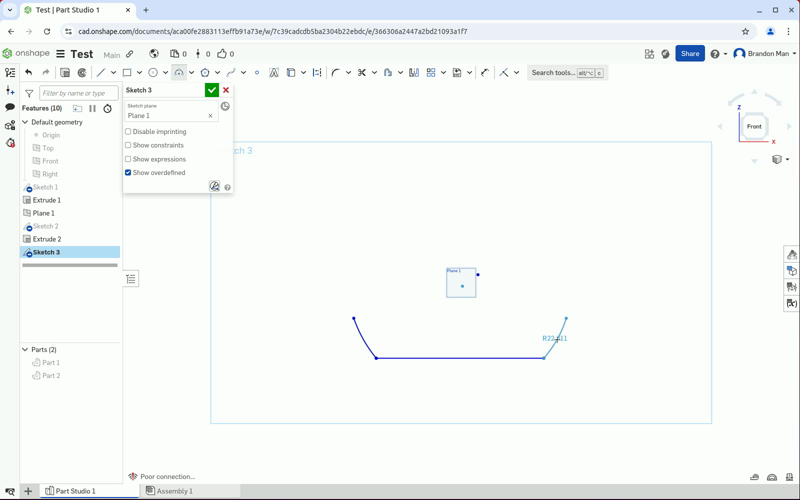
key_up(shift)
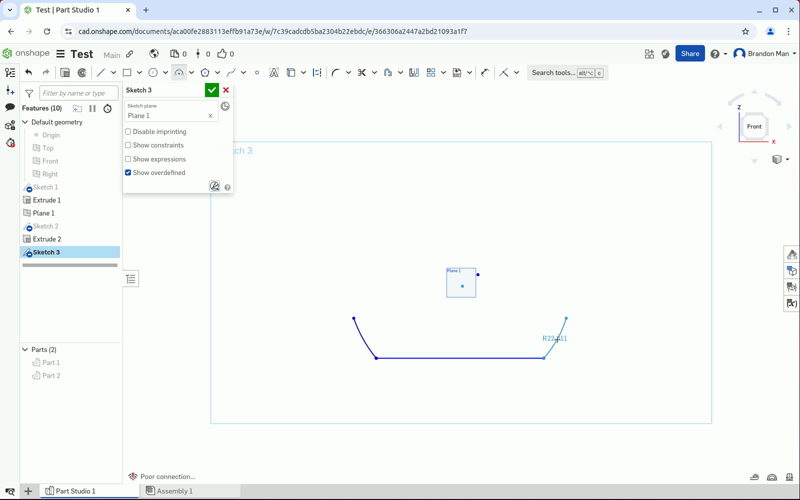
key(esc)
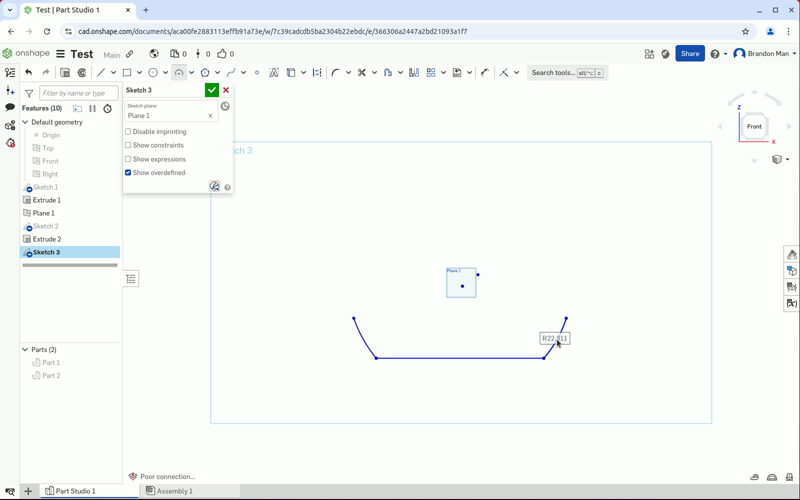
key(l)
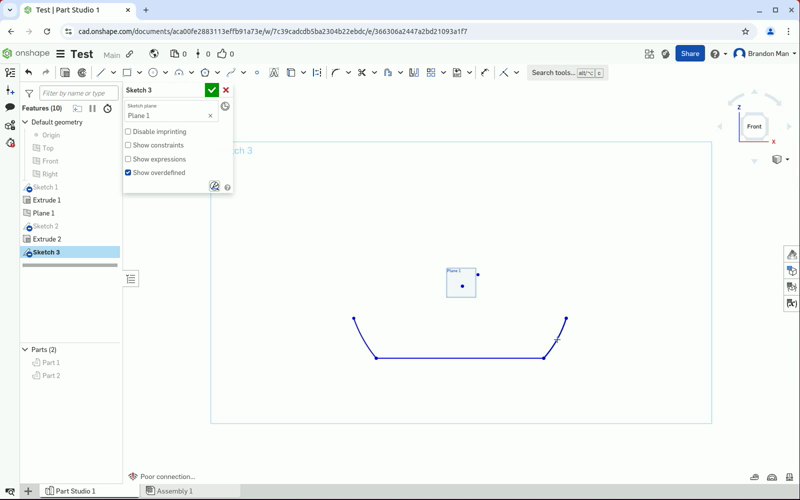
mouse_move(566, 318)
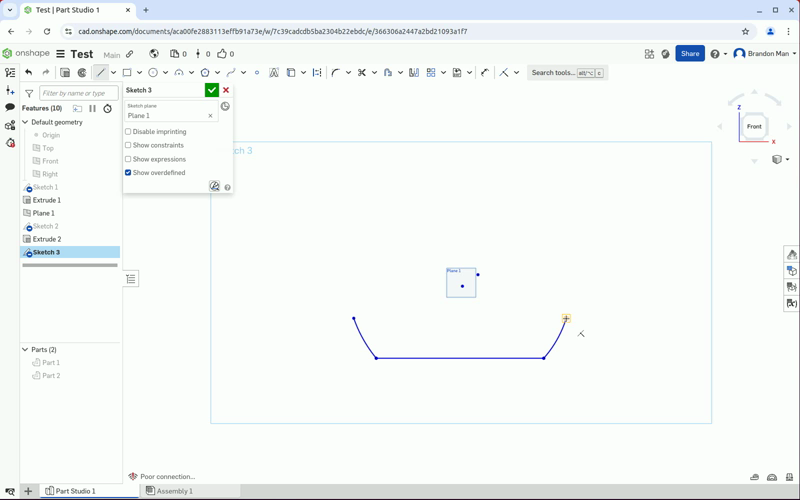
click(566, 318)
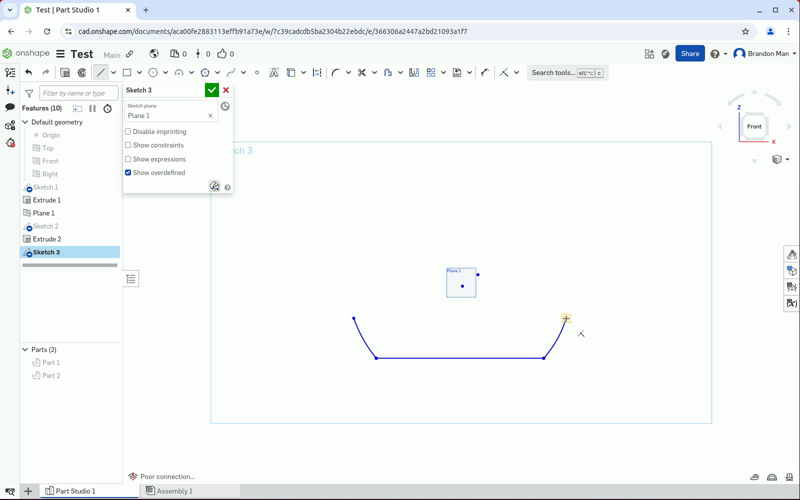
key_down(shift)
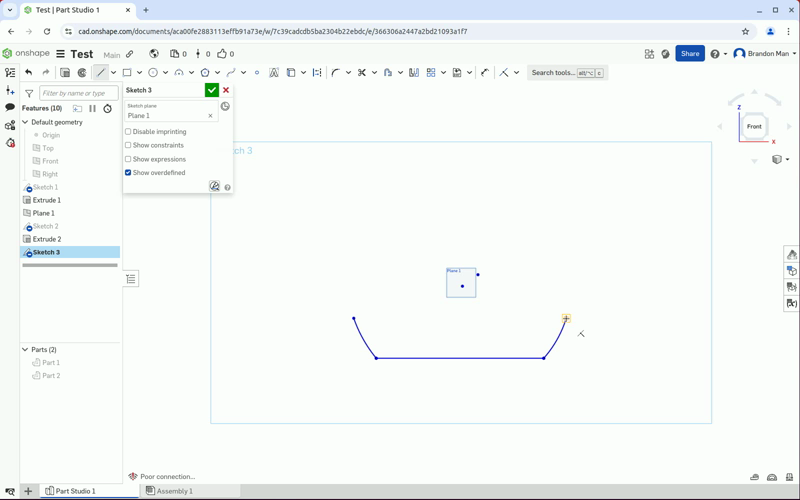
mouse_move(483, 172)
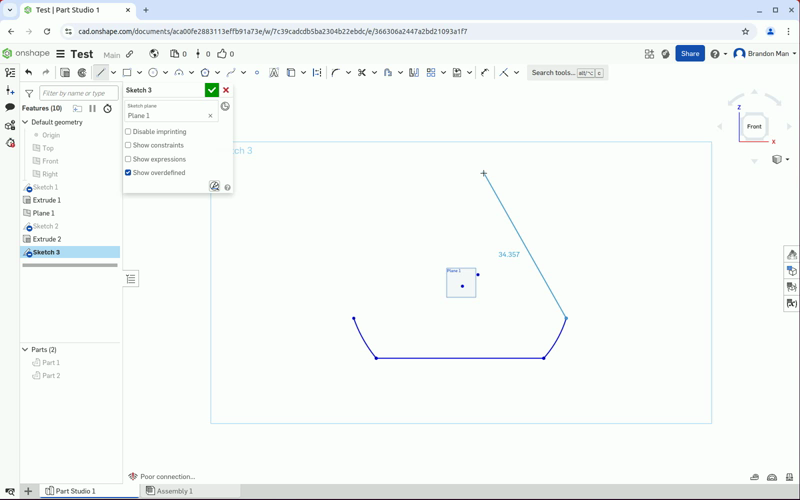
click(483, 172)
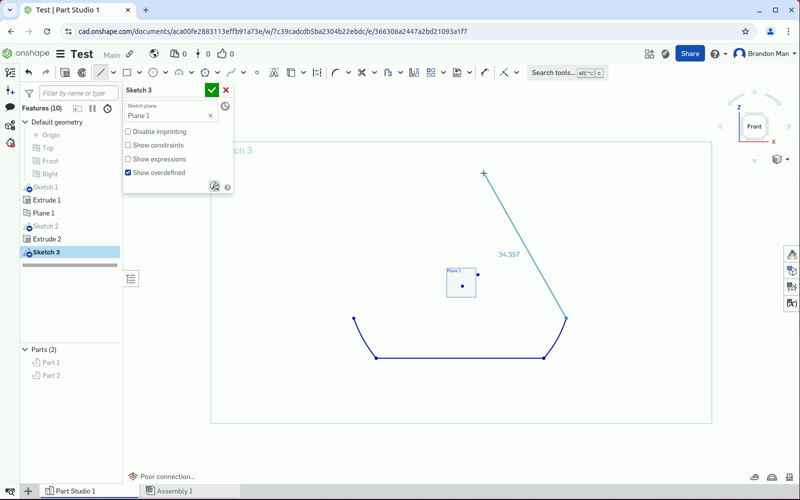
key_up(shift)
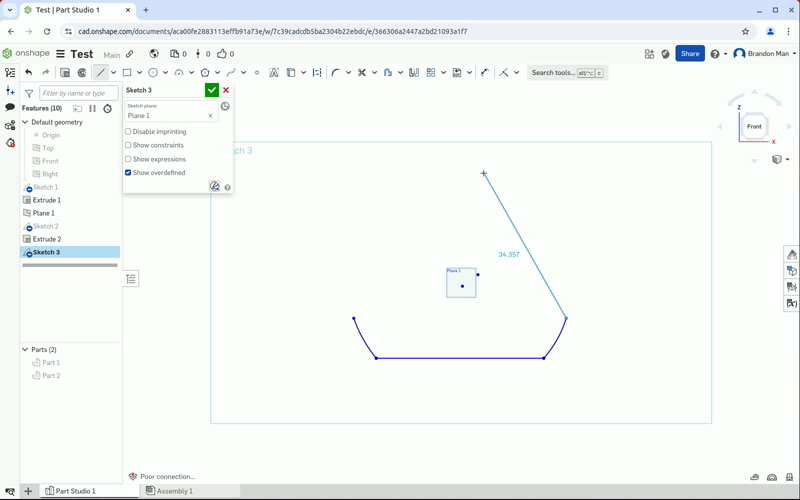
key(esc)
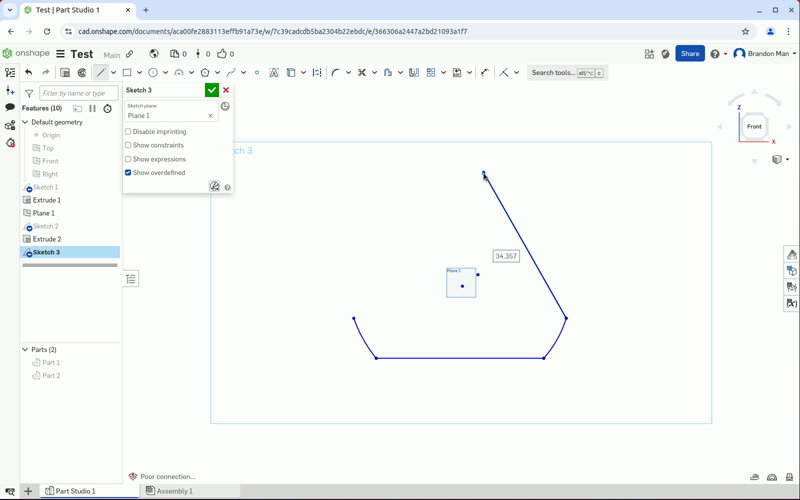
key(a)
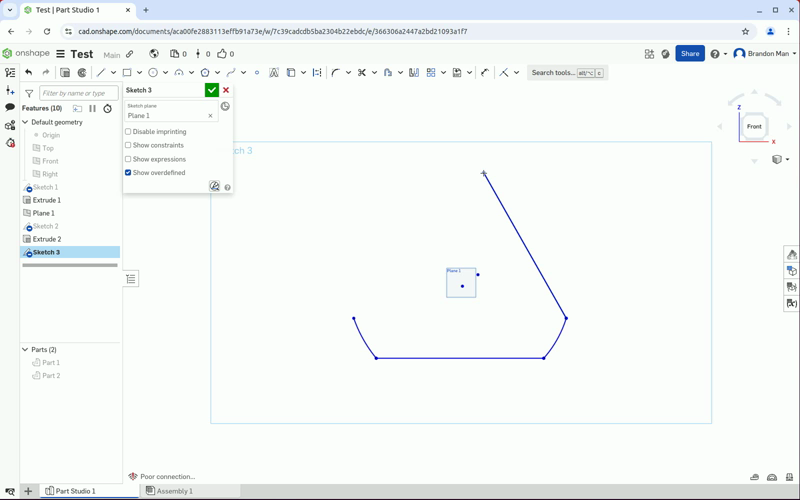
mouse_move(483, 172)
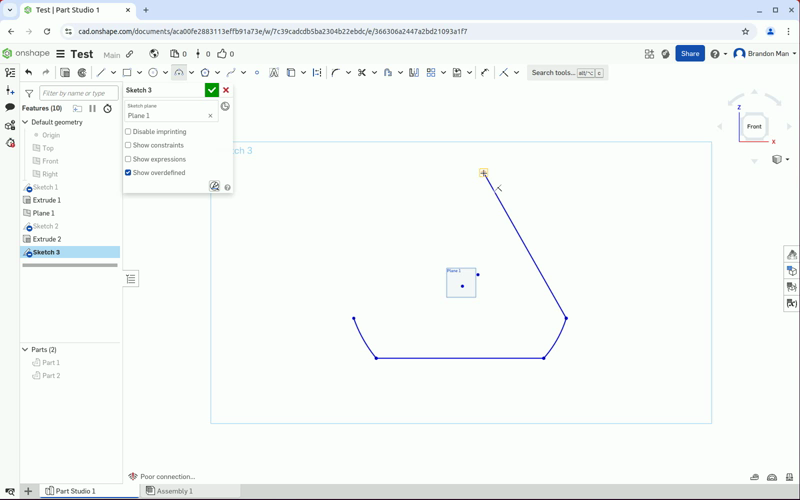
click(483, 172)
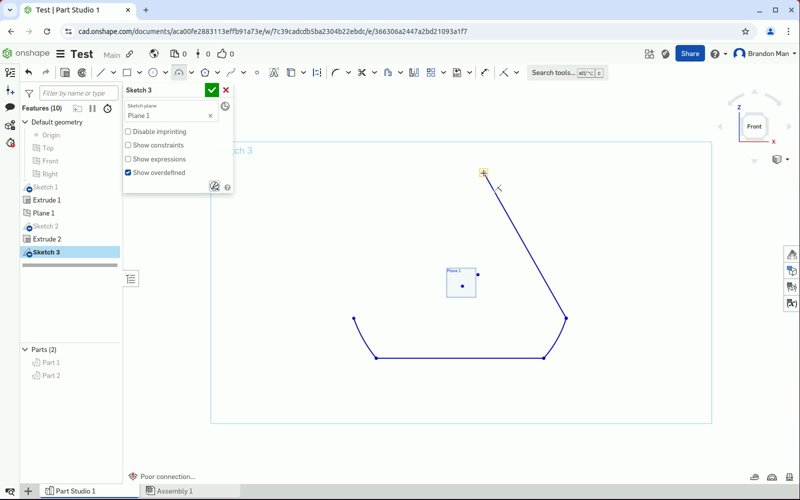
key_down(shift)
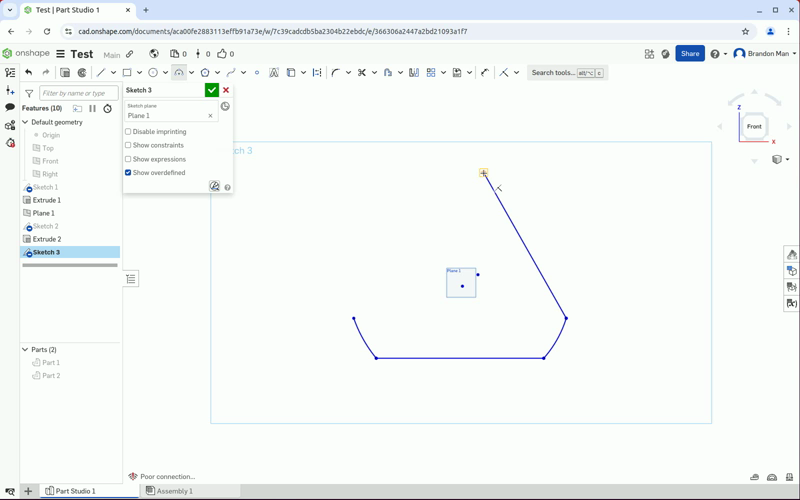
mouse_move(436, 172)
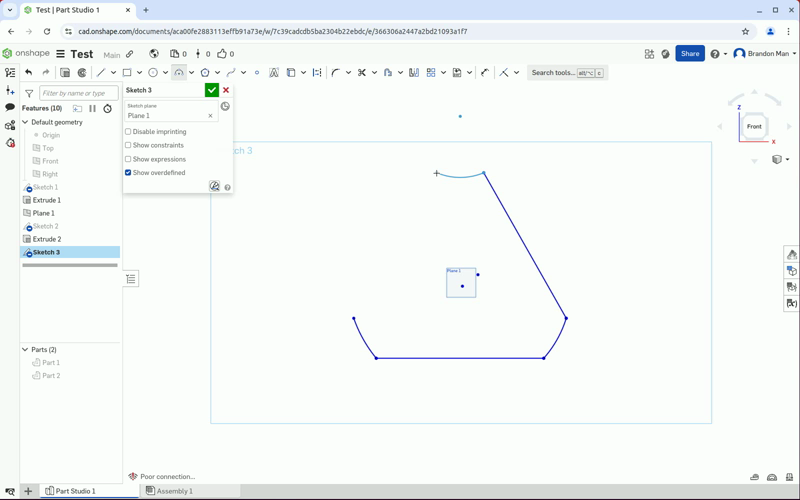
click(436, 172)
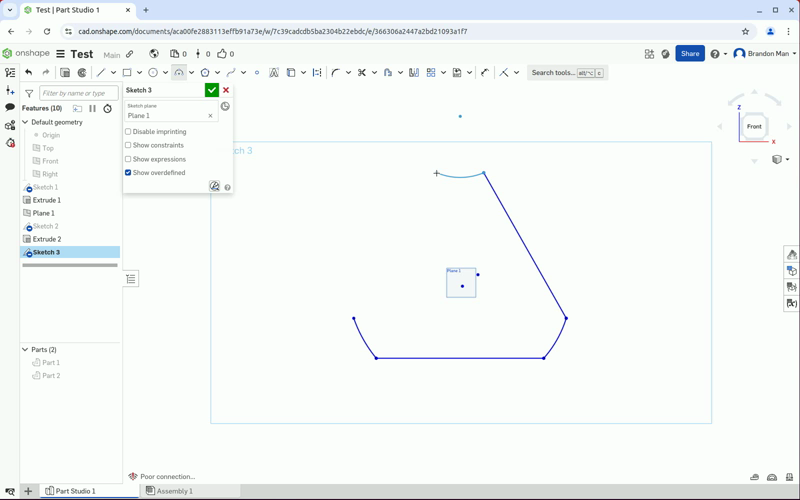
mouse_move(460, 170)
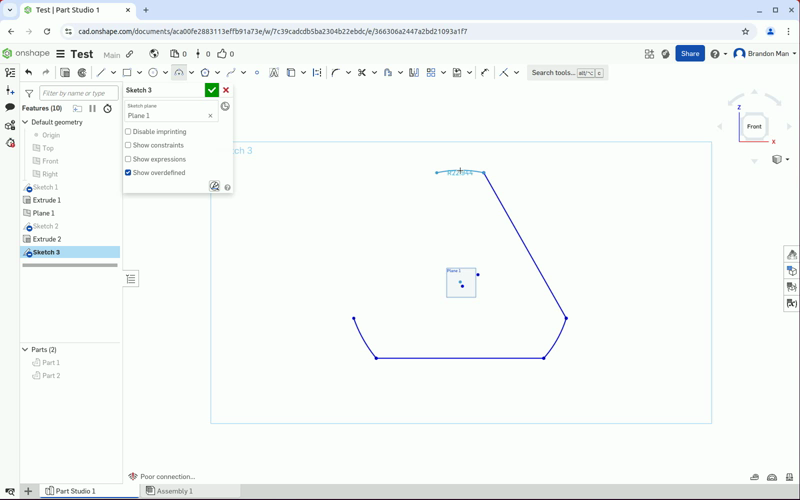
click(460, 170)
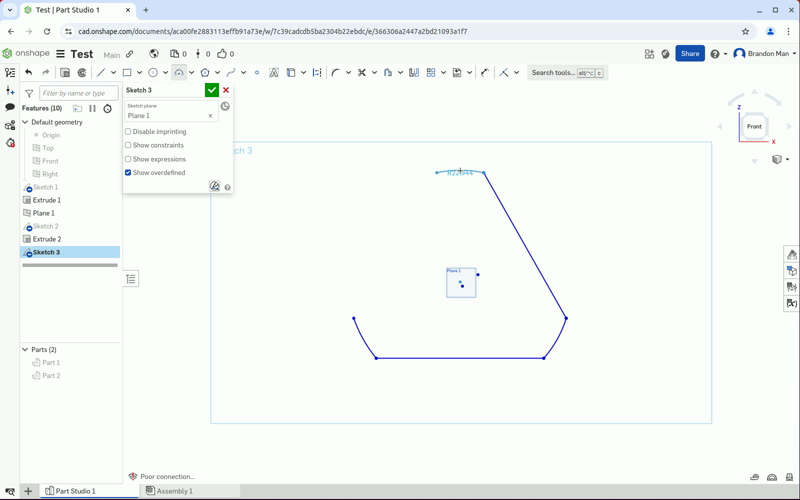
key_up(shift)
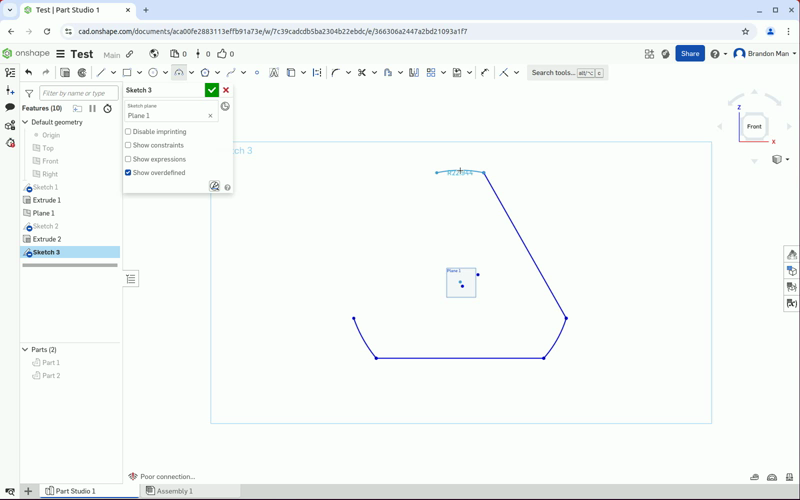
key(esc)
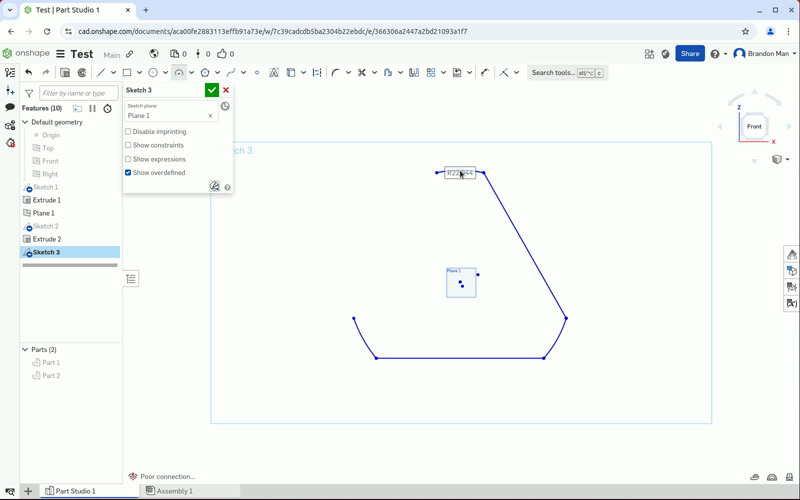
key(l)
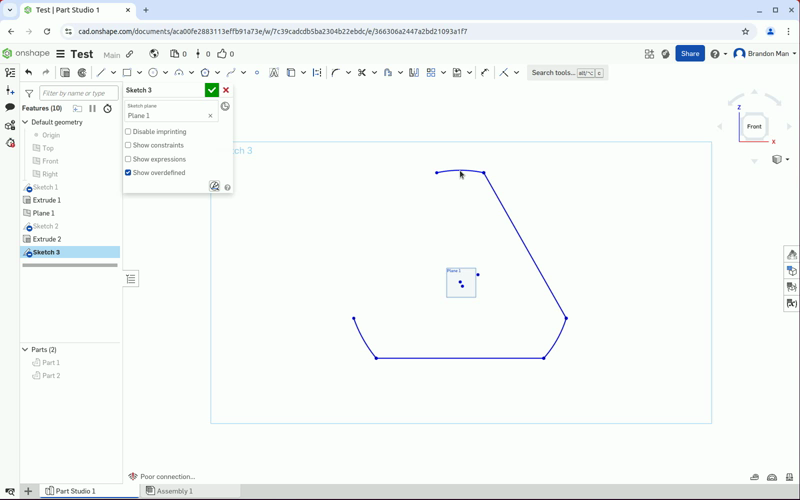
mouse_move(436, 172)
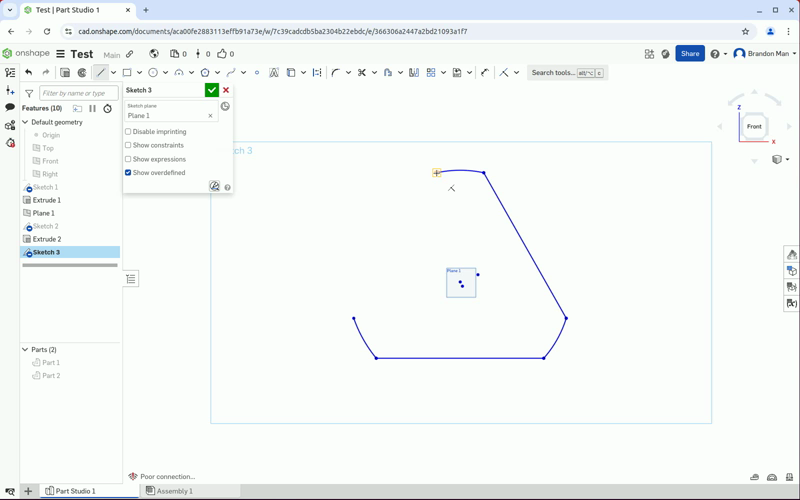
click(436, 172)
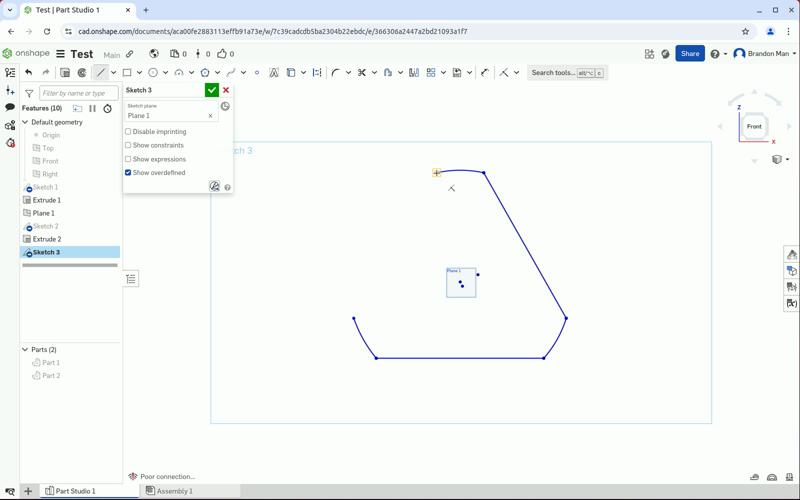
key_down(shift)
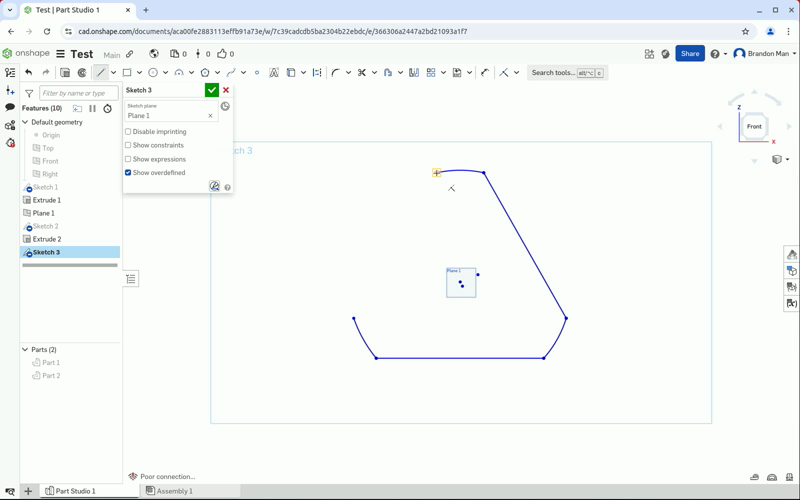
mouse_move(353, 318)
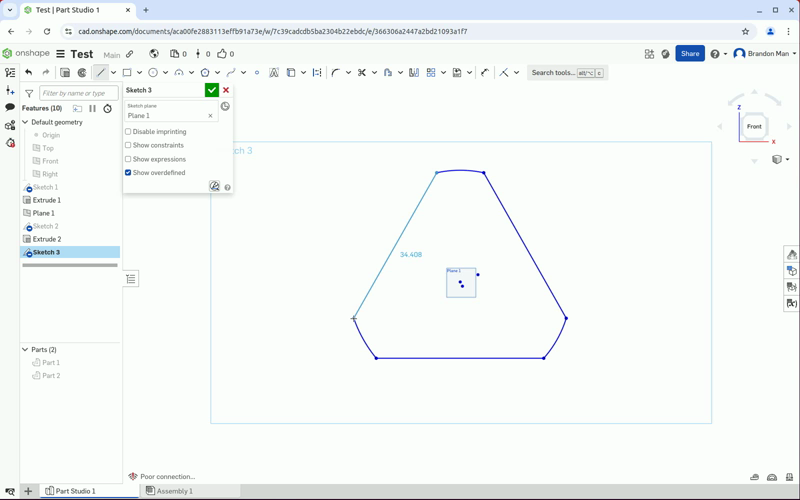
key_up(shift)
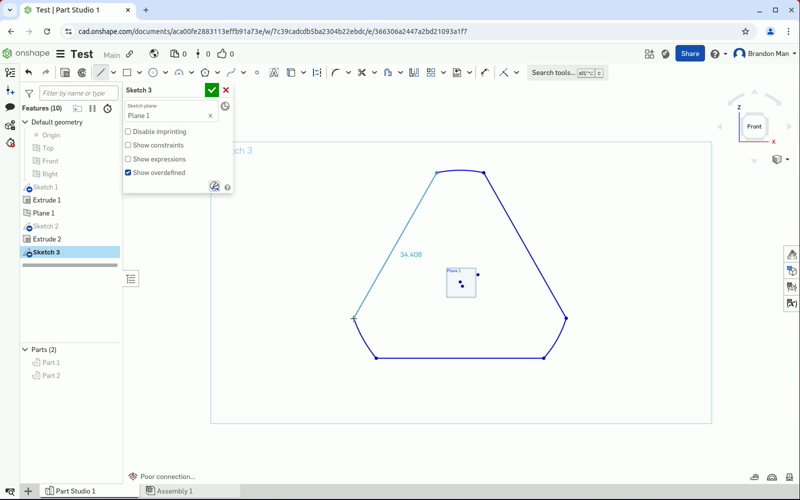
click(353, 318)
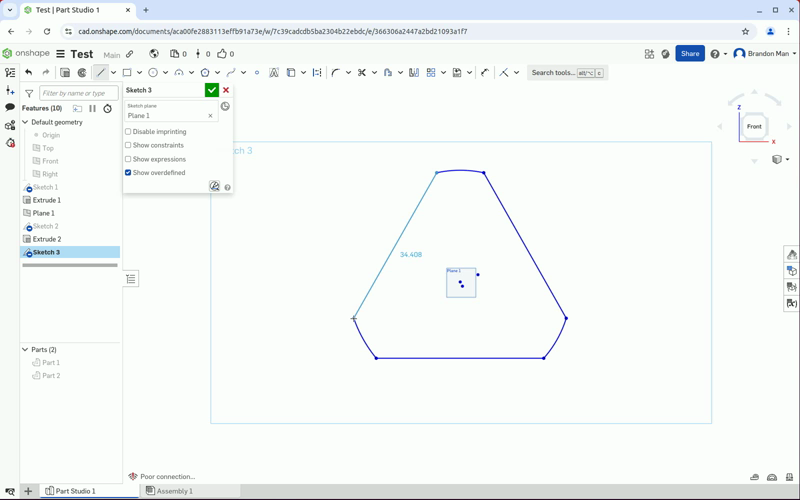
key(esc)
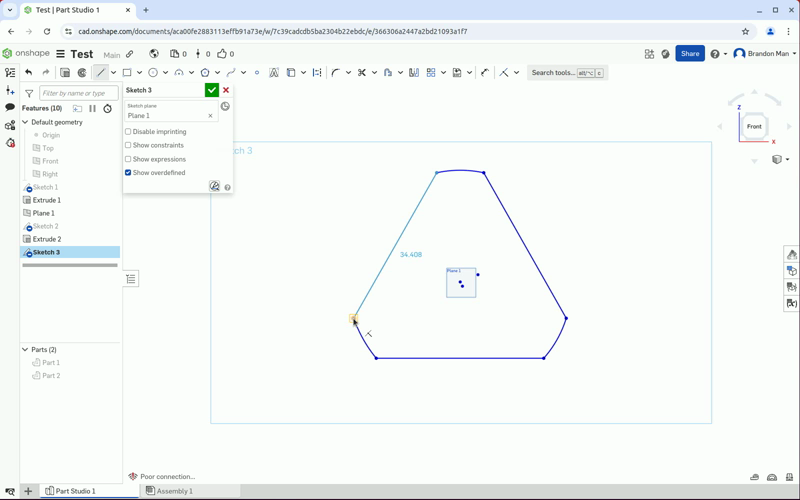
key(c)
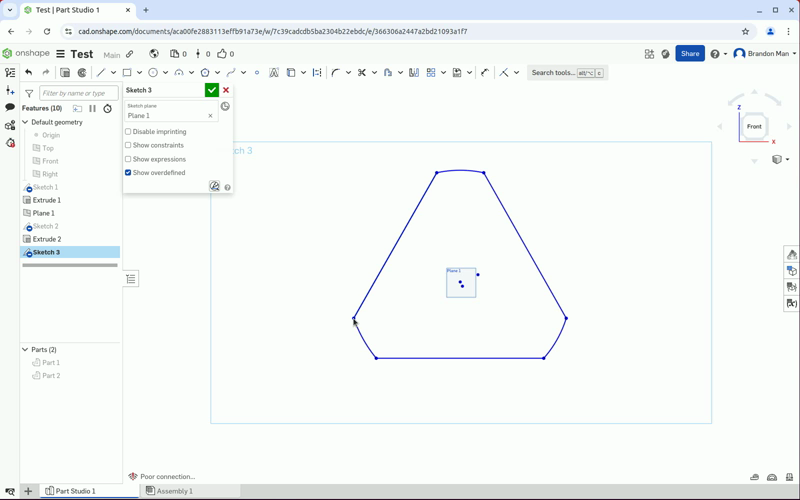
key_down(shift)
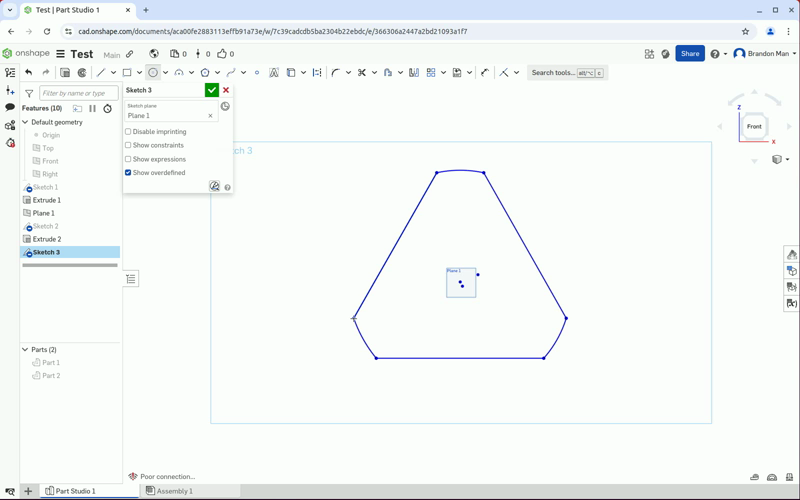
mouse_move(374, 333)
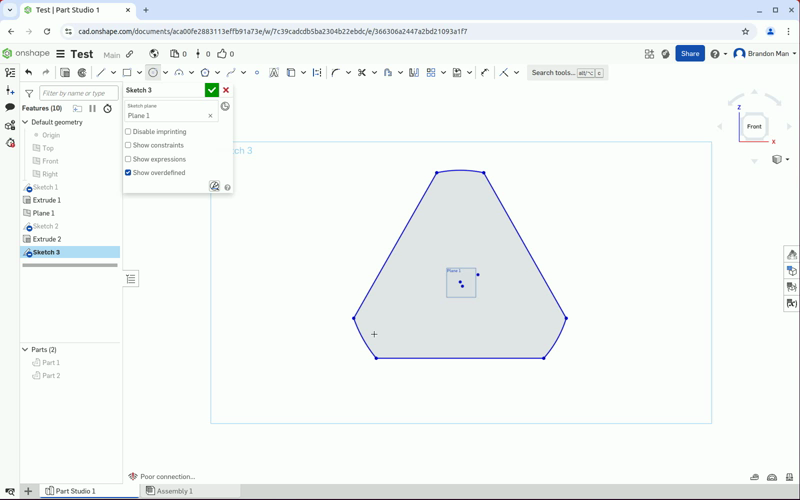
click(374, 333)
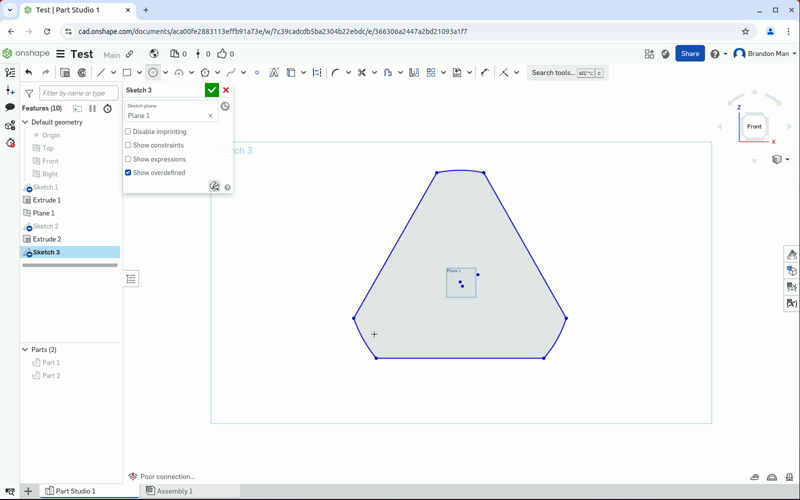
key_up(shift)
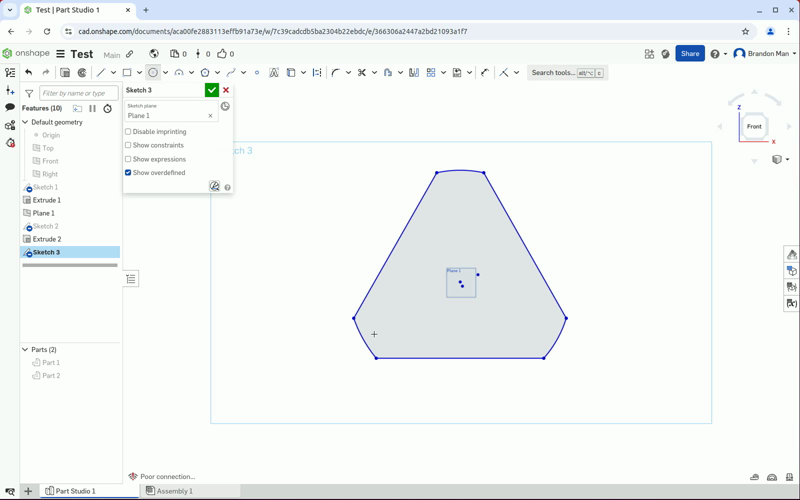
mouse_move(383, 333)
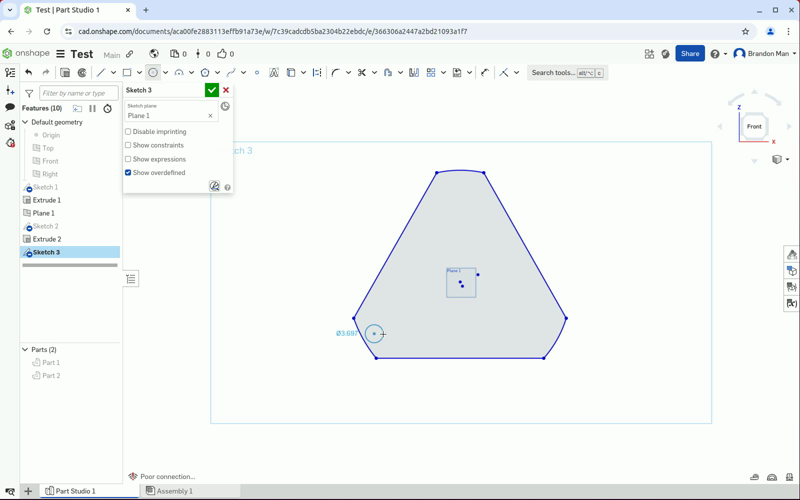
click(383, 333)
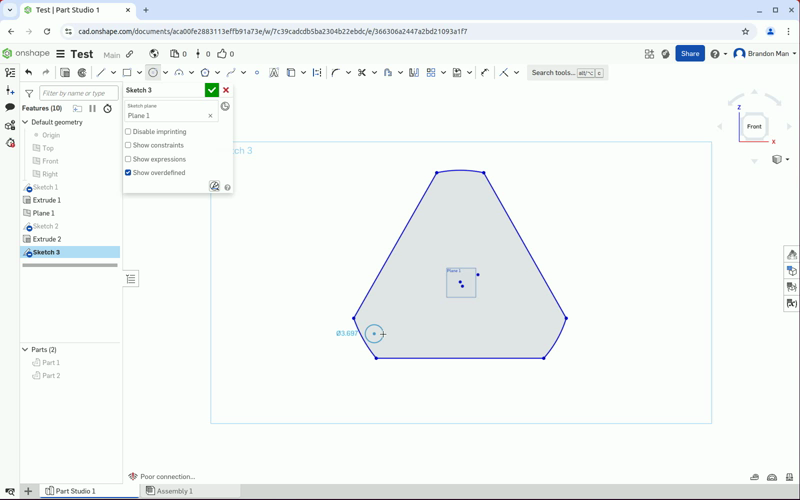
key(esc)
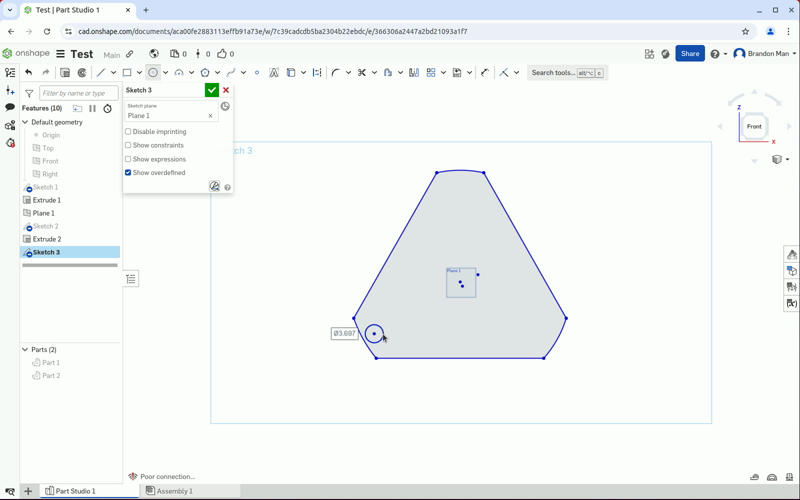
key(c)
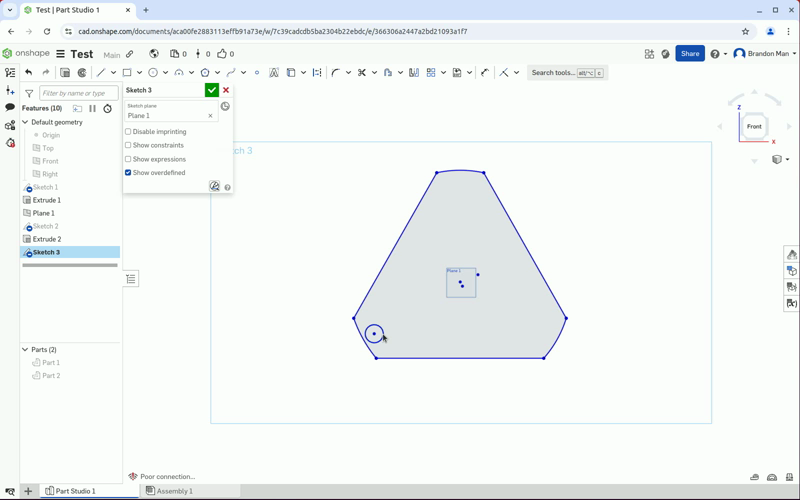
key_down(shift)
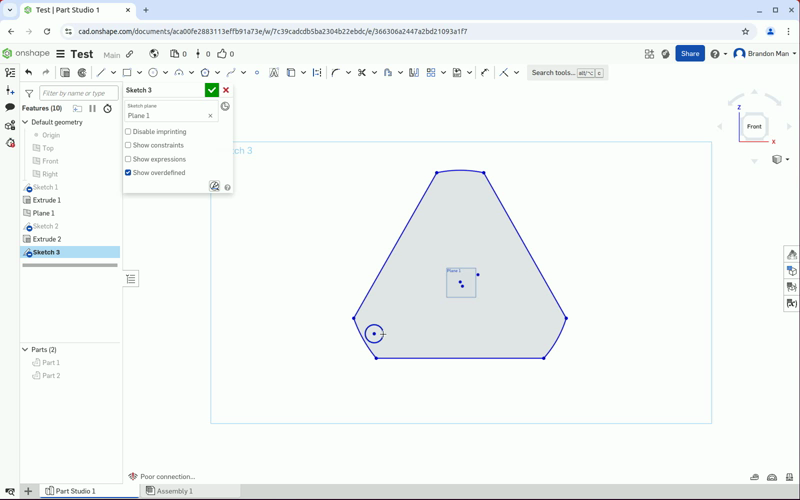
mouse_move(461, 282)
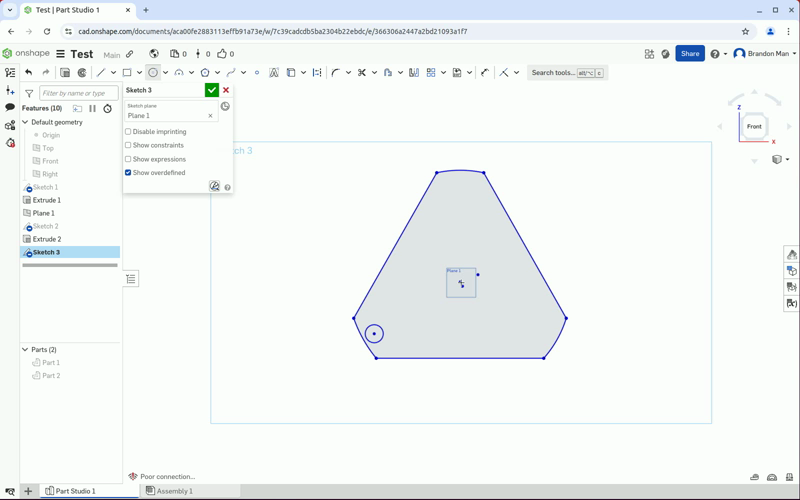
scroll(6)
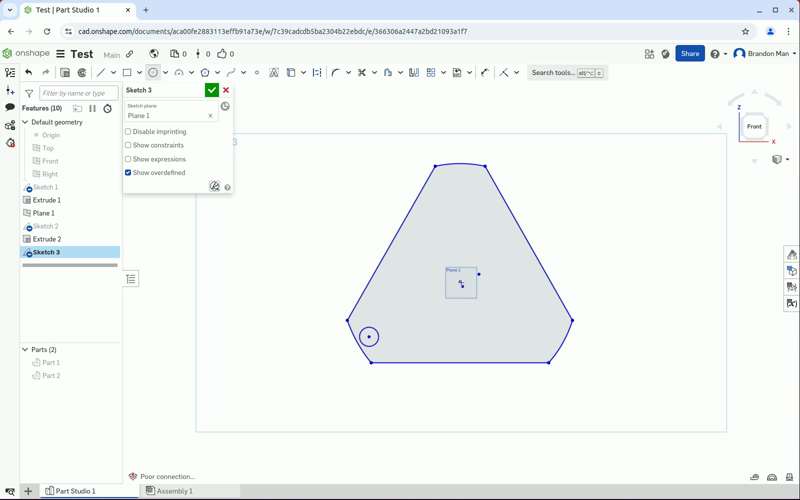
scroll(6)
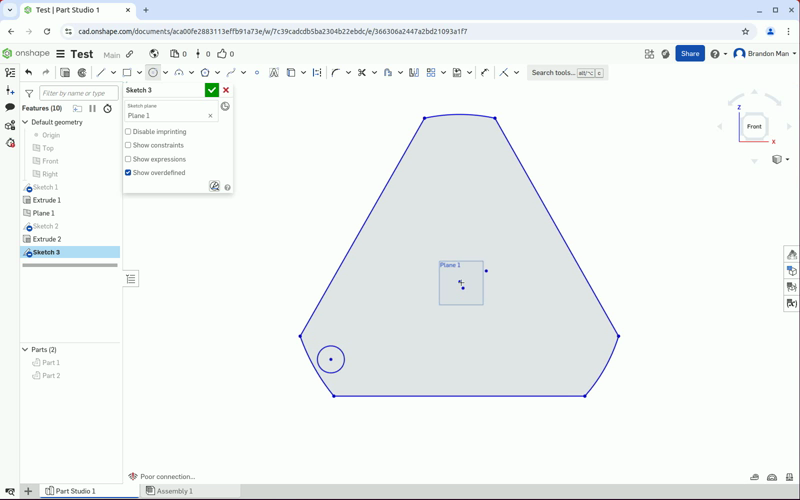
scroll(6)
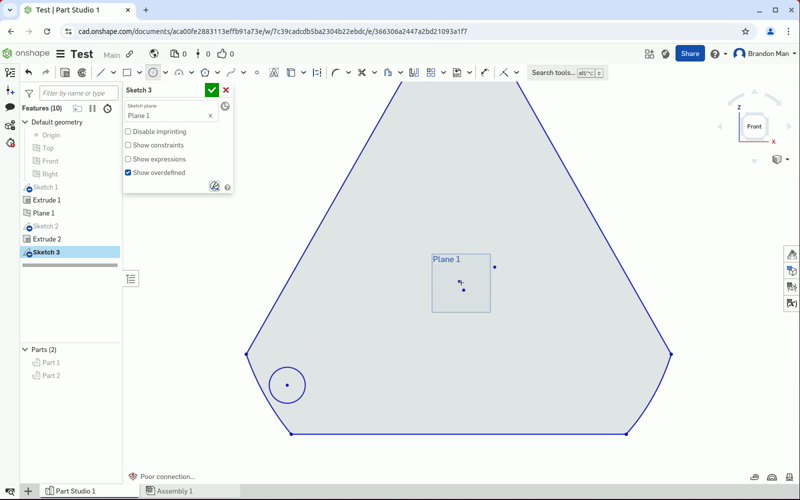
scroll(6)
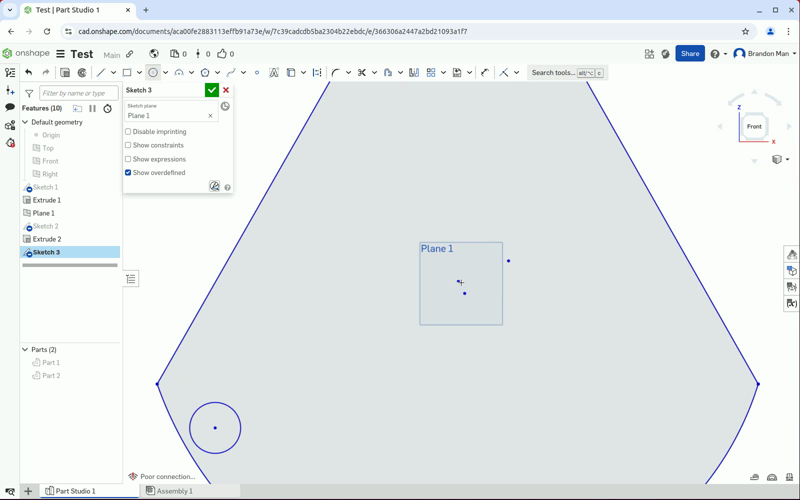
scroll(6)
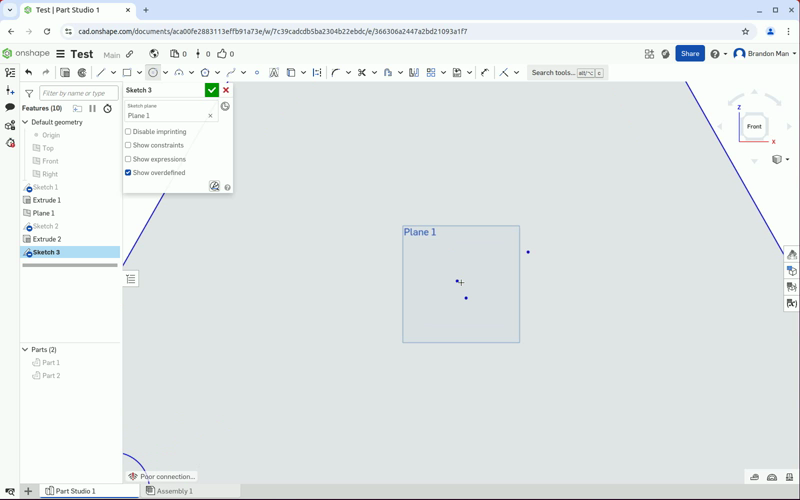
scroll(6)
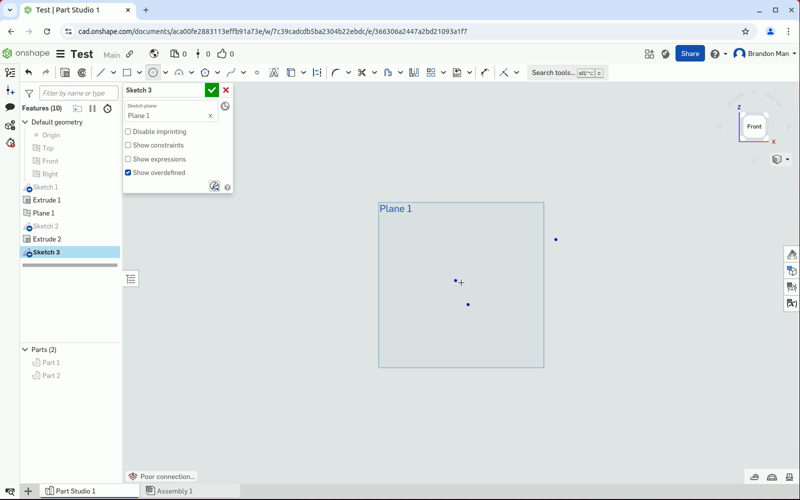
scroll(6)
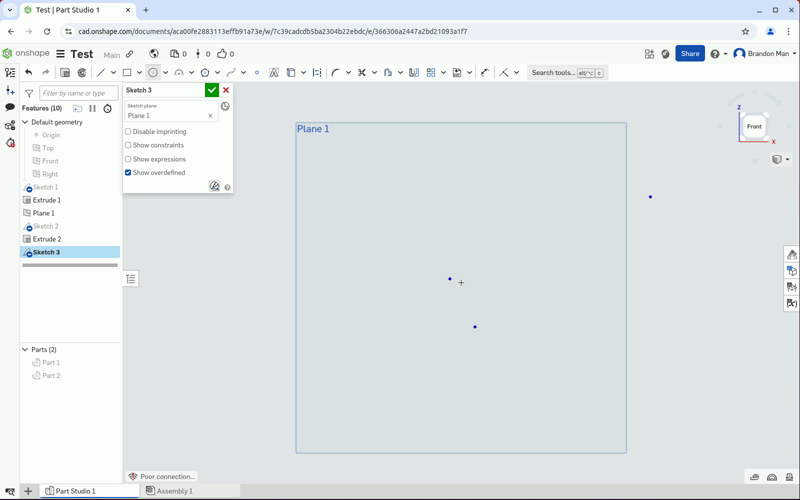
click(461, 282)
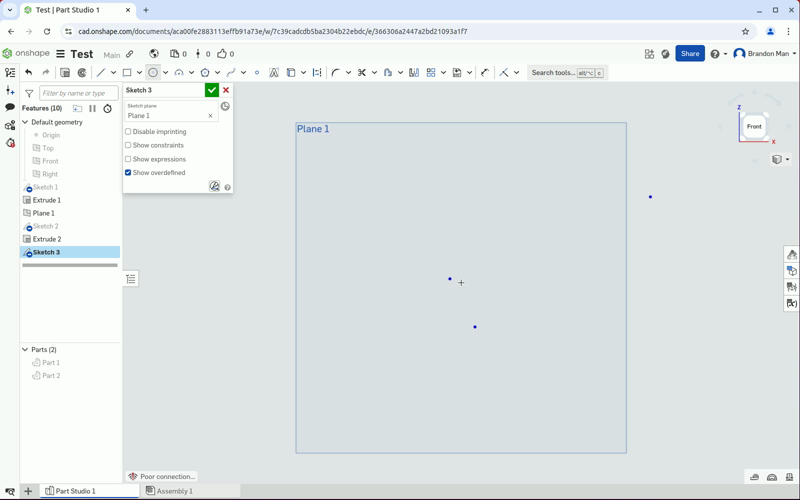
scroll(-6)
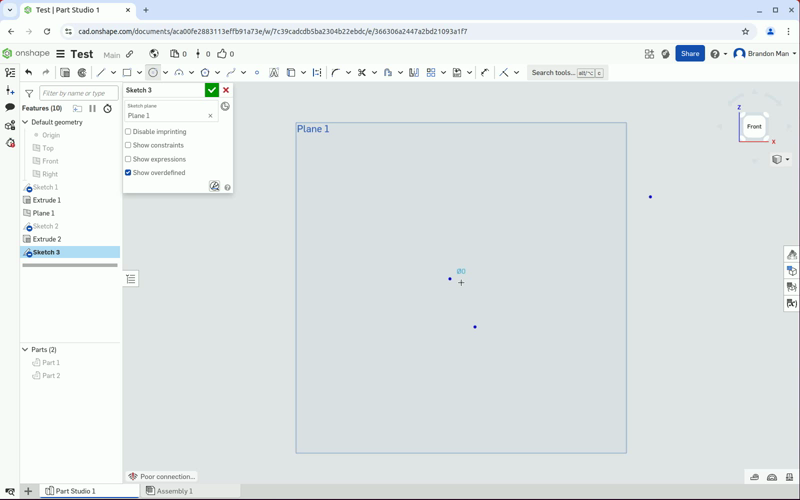
scroll(-6)
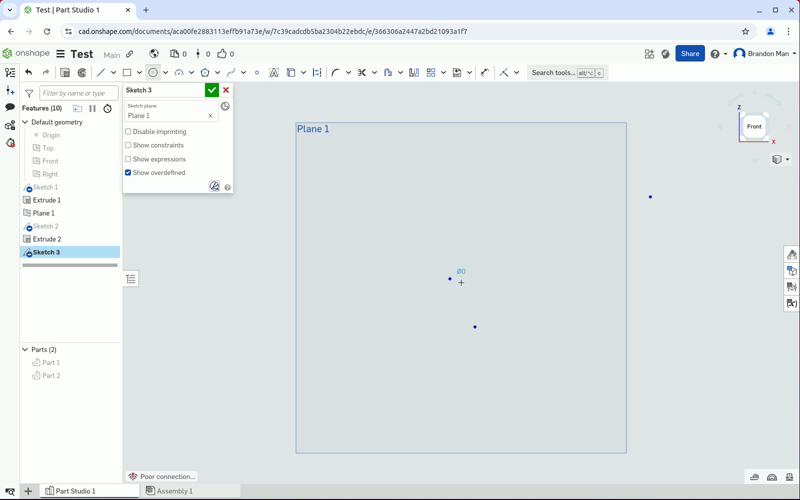
scroll(-6)
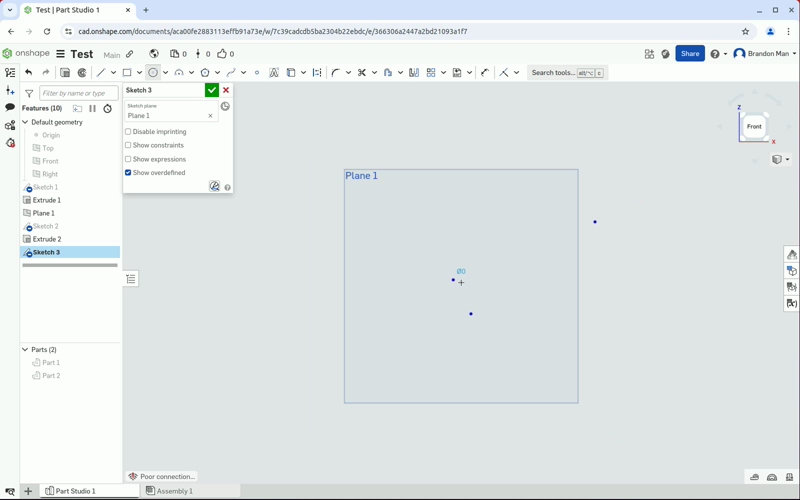
scroll(-6)
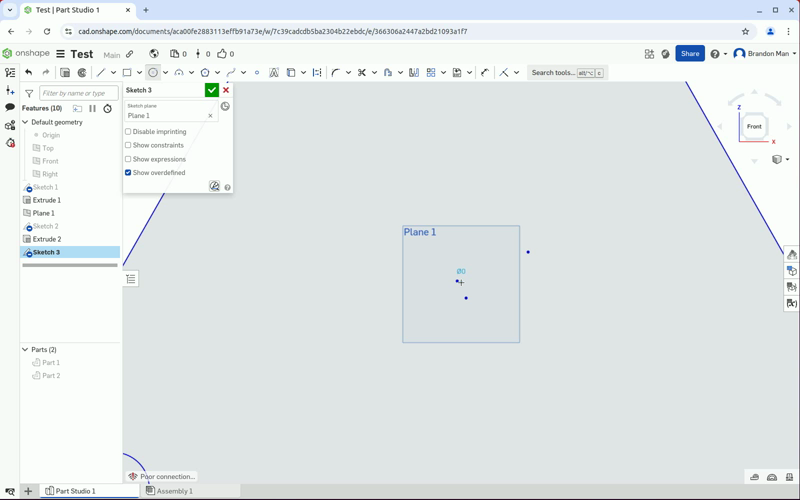
scroll(-6)
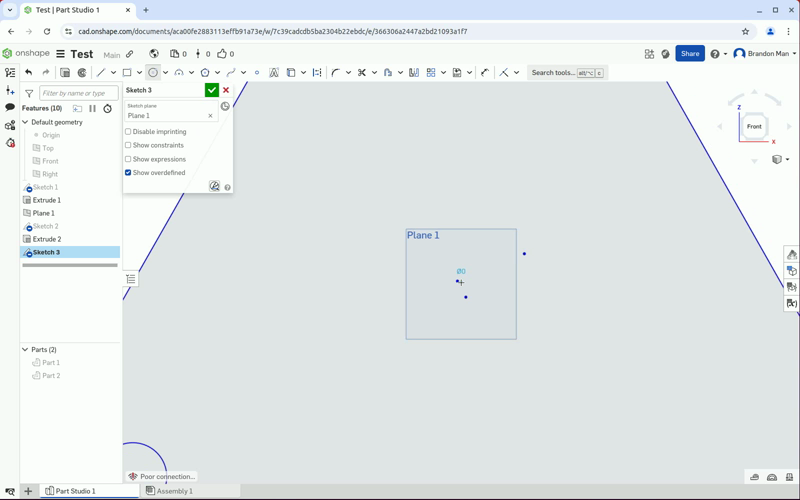
scroll(-6)
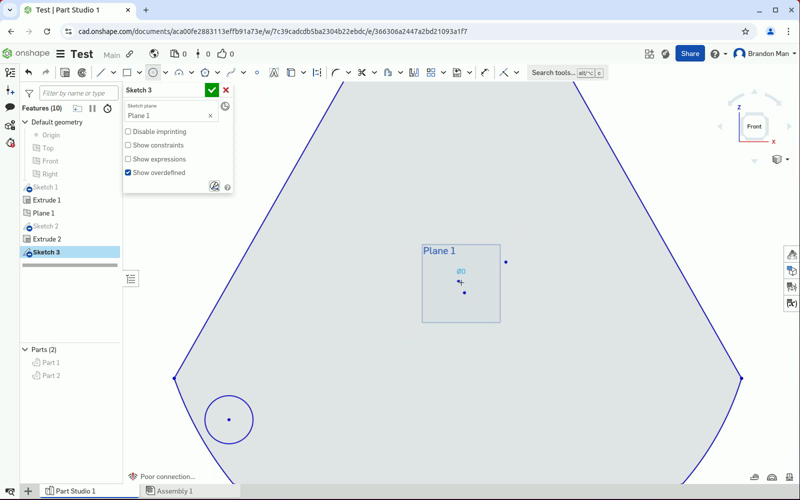
scroll(-6)
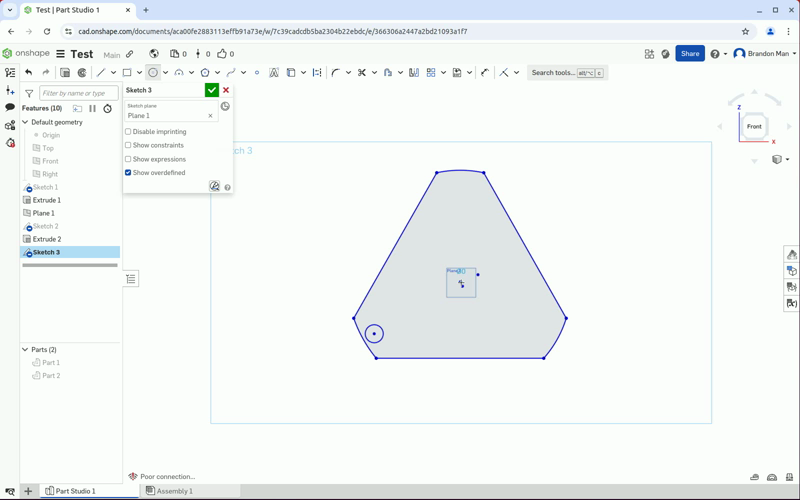
key_up(shift)
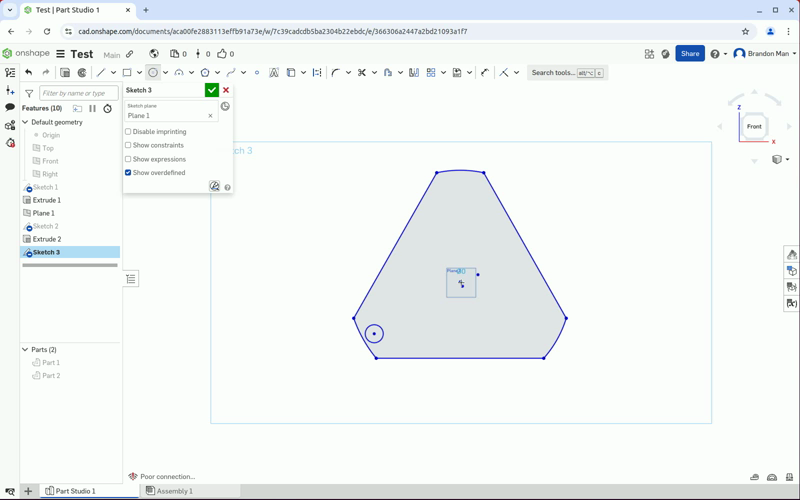
mouse_move(526, 282)
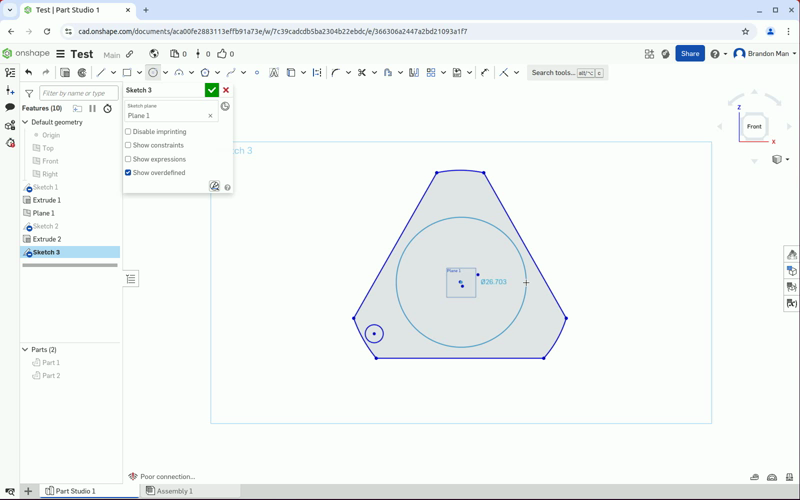
click(526, 282)
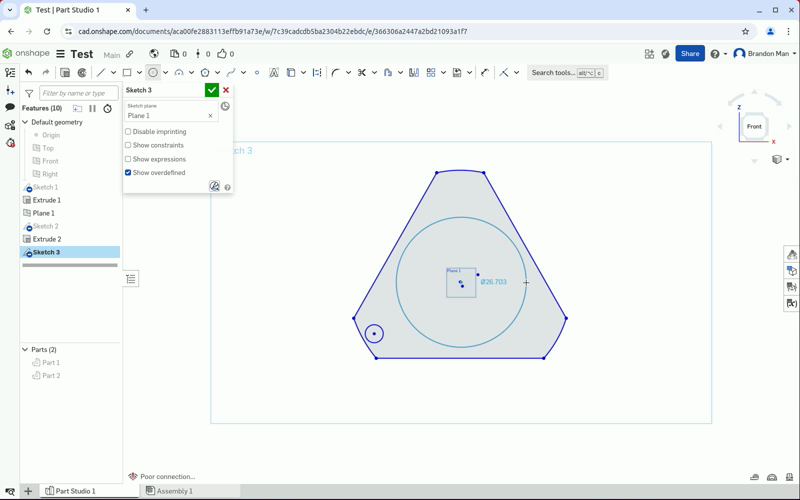
key(esc)
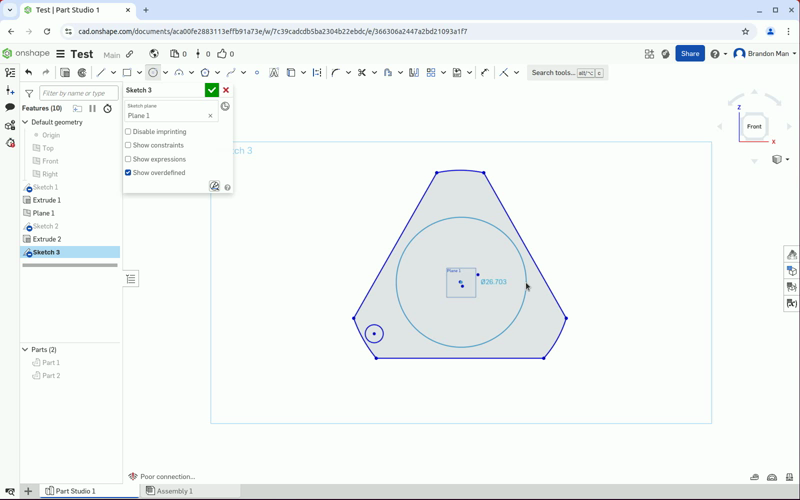
key(c)
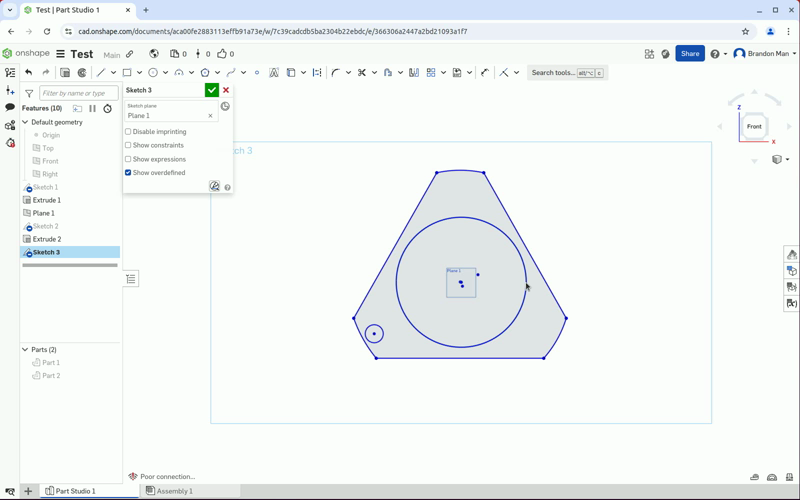
key_down(shift)
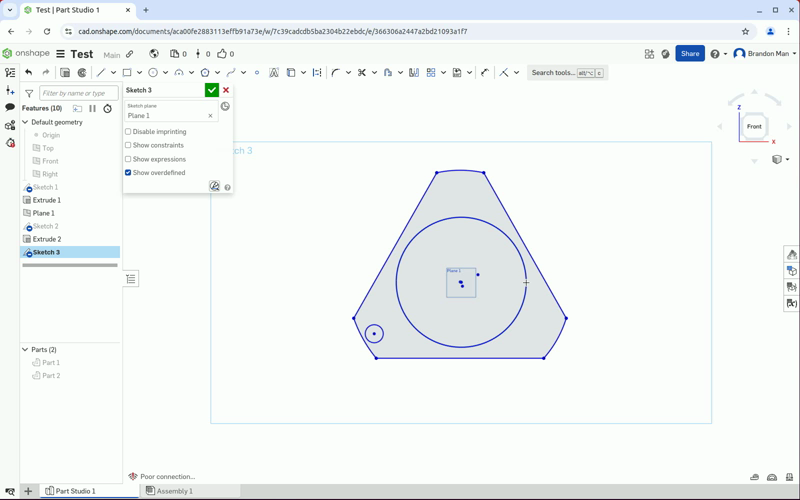
mouse_move(461, 183)
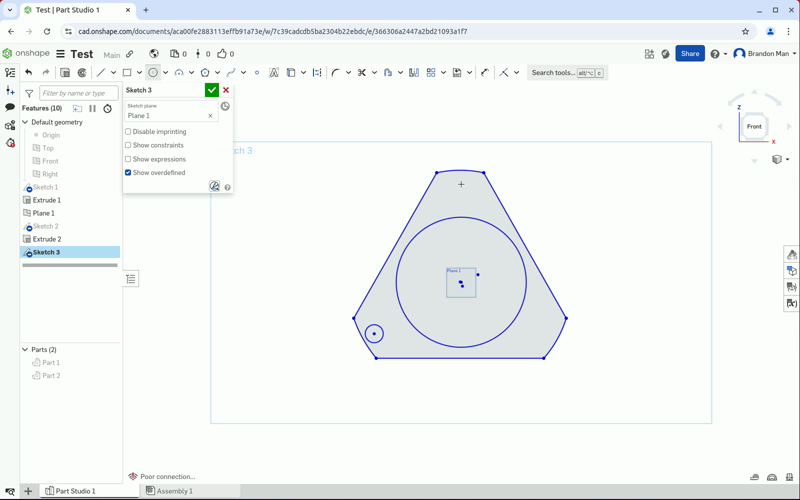
click(461, 183)
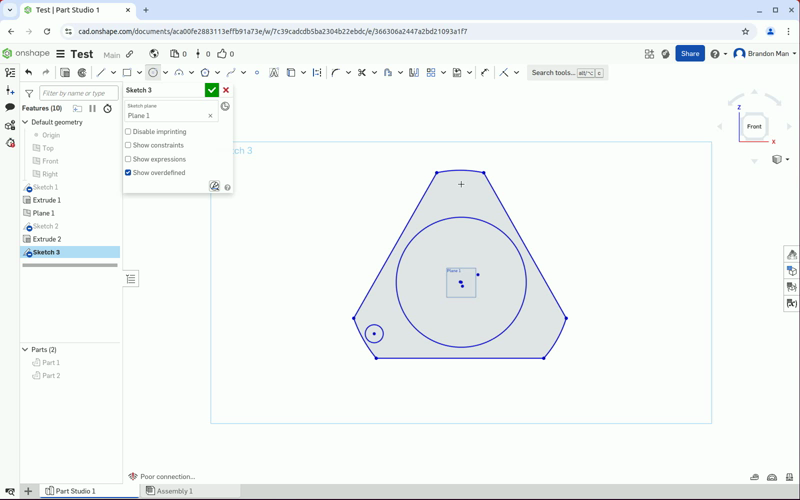
key_up(shift)
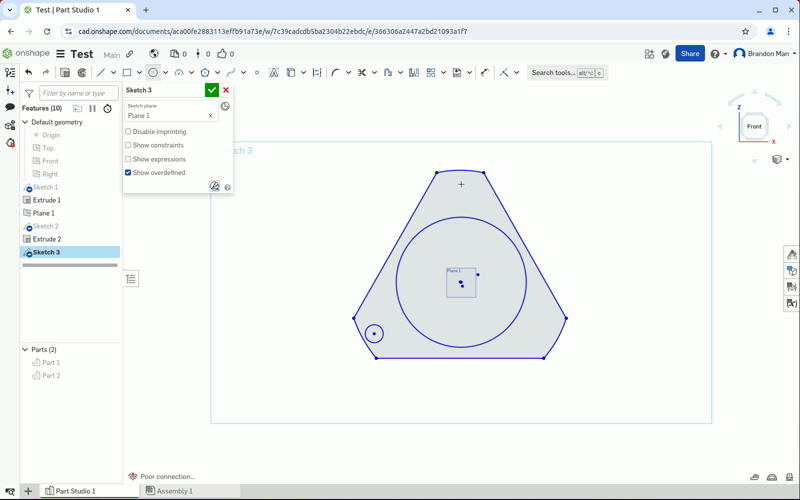
mouse_move(470, 183)
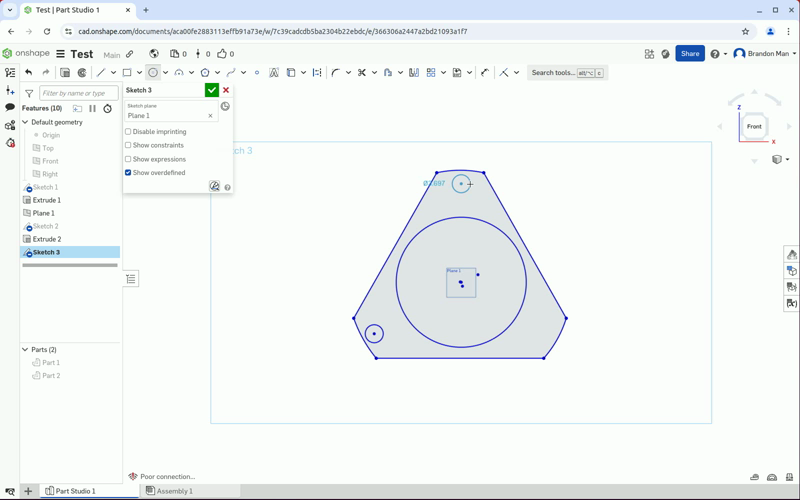
click(470, 183)
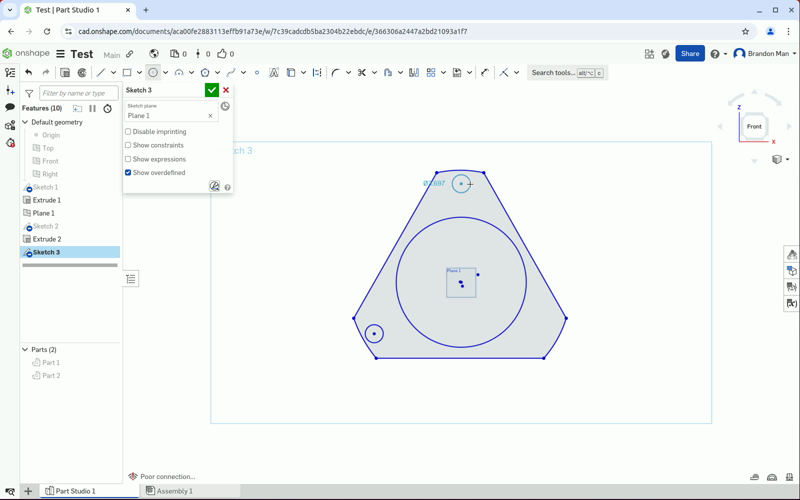
key(esc)
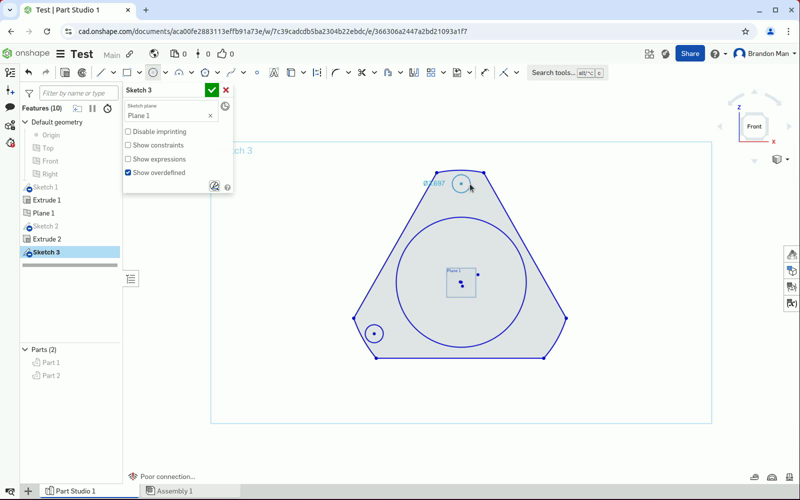
key(c)
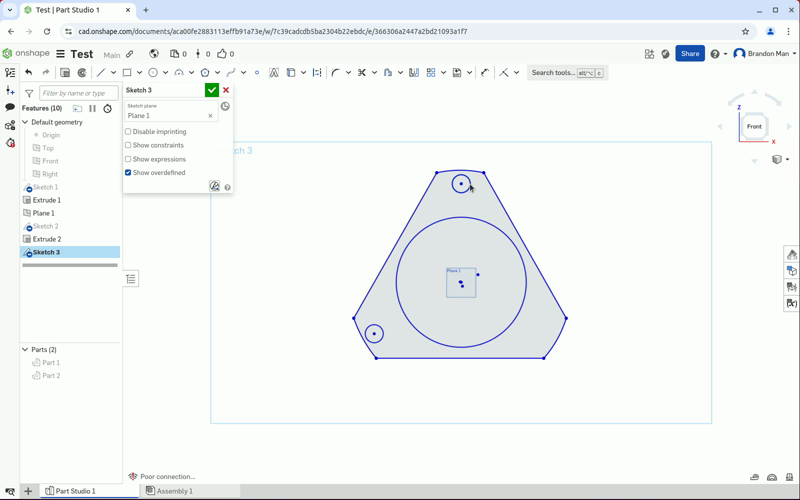
key_down(shift)
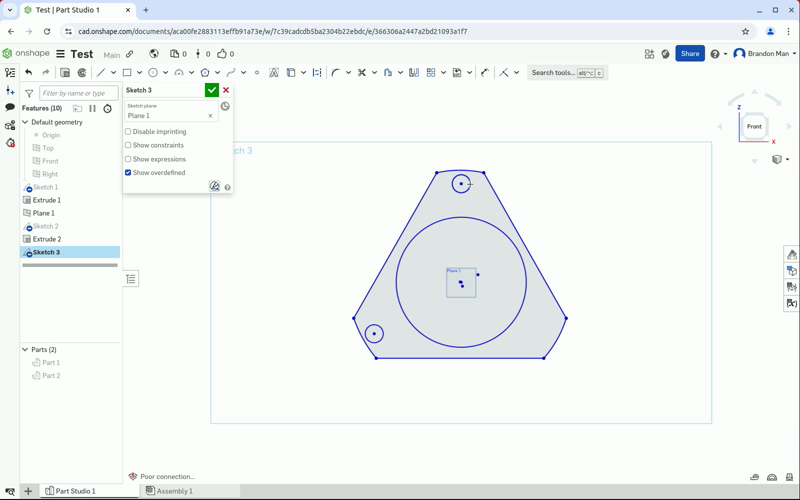
mouse_move(546, 333)
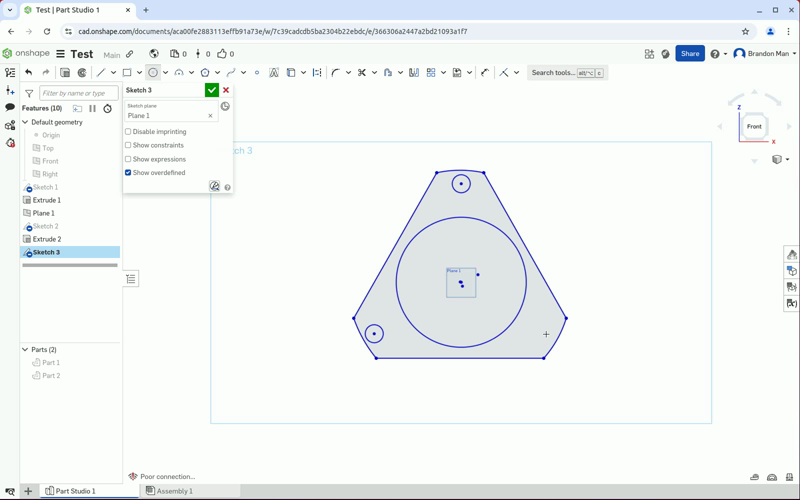
click(546, 333)
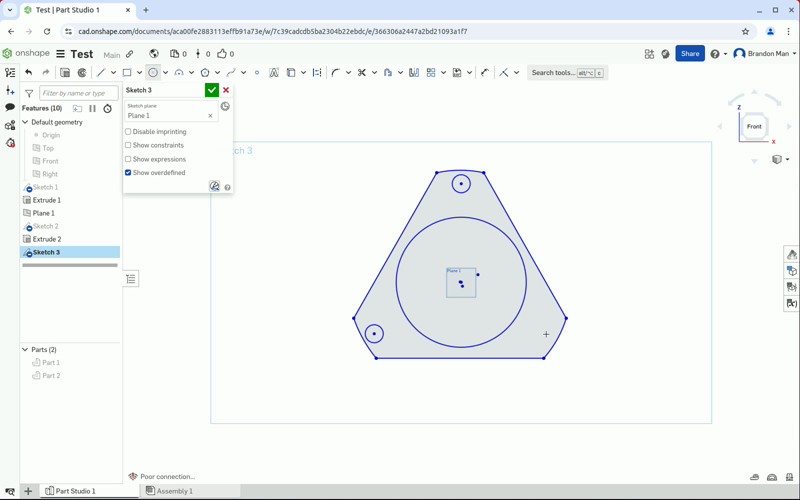
key_up(shift)
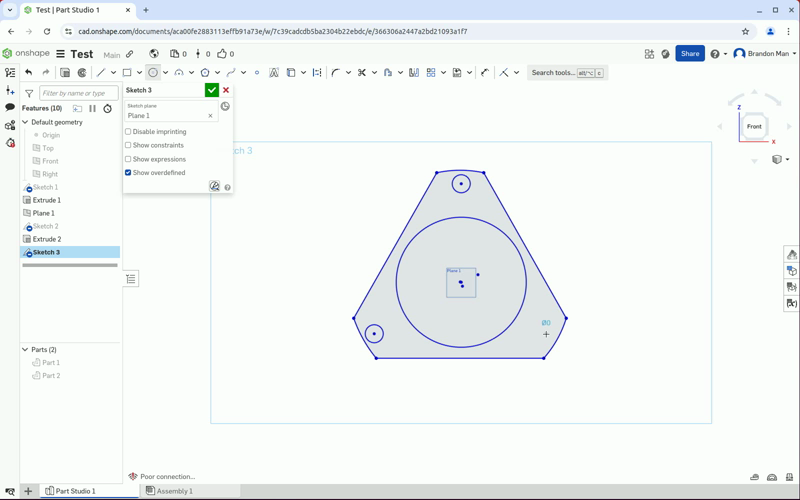
mouse_move(555, 333)
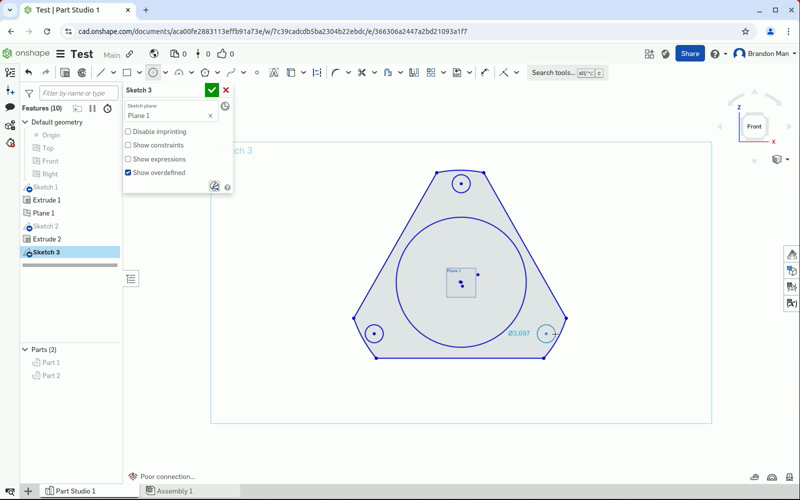
click(555, 333)
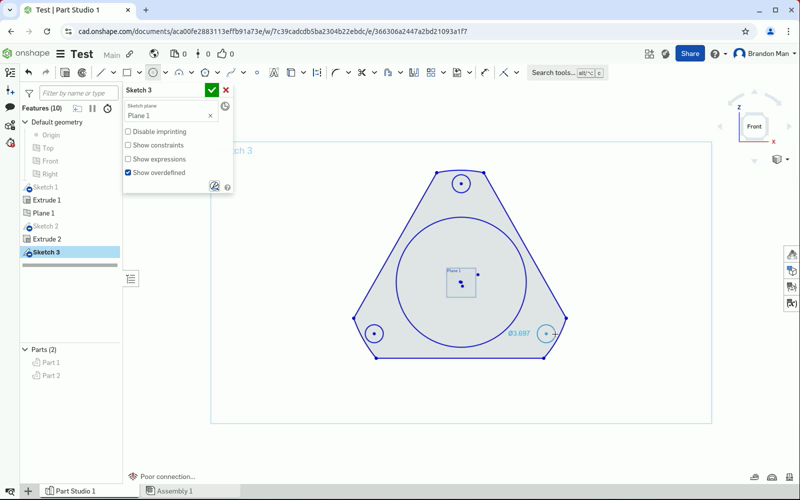
key(esc)
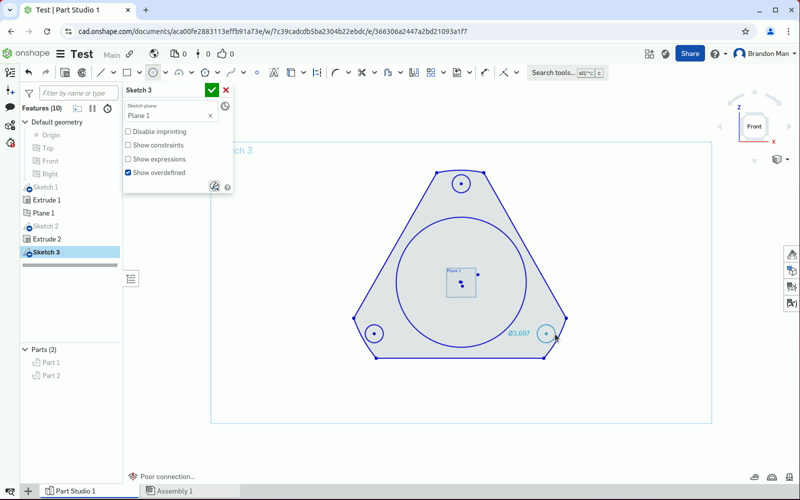
mouse_move(547, 312)
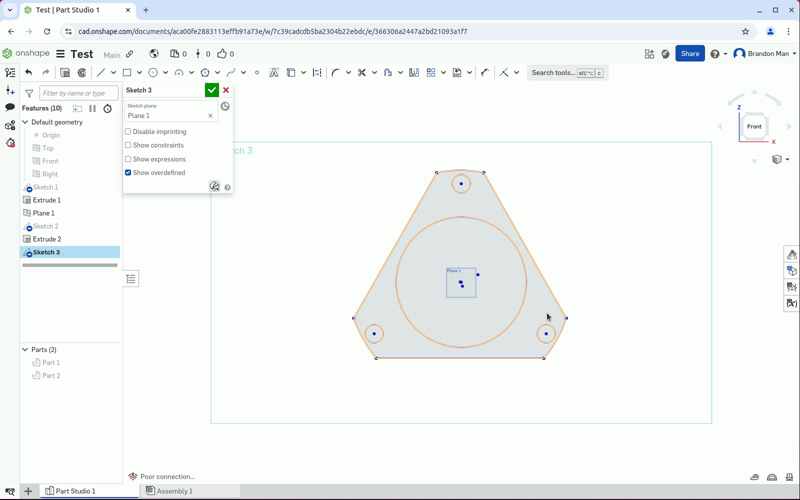
click(547, 312)
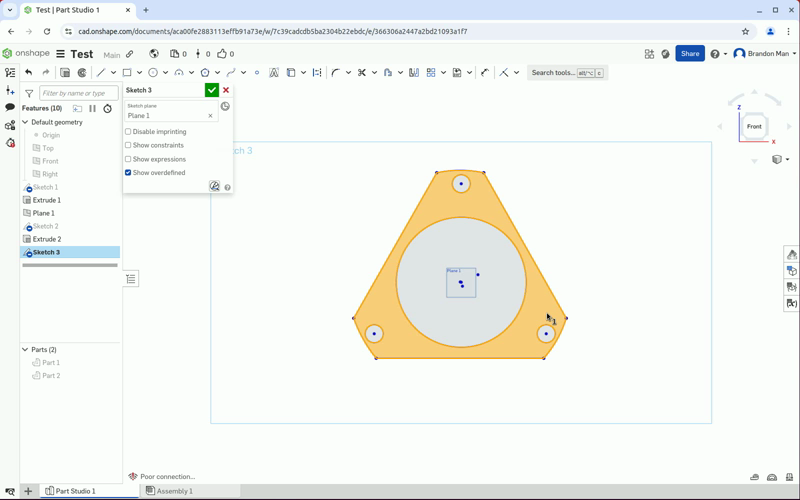
mouse_move(73, 352)
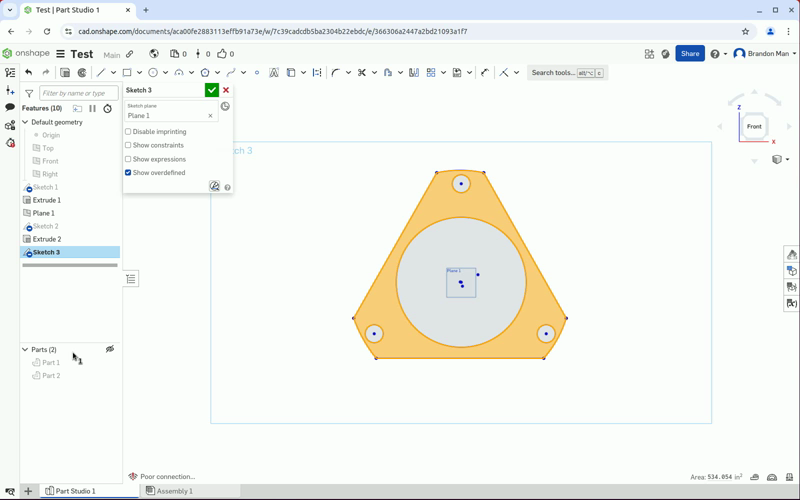
key(shift+y)
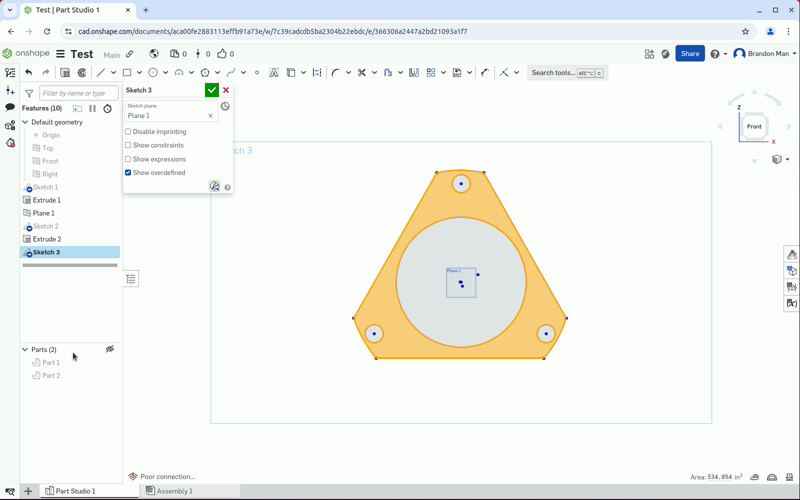
key(shift+e)
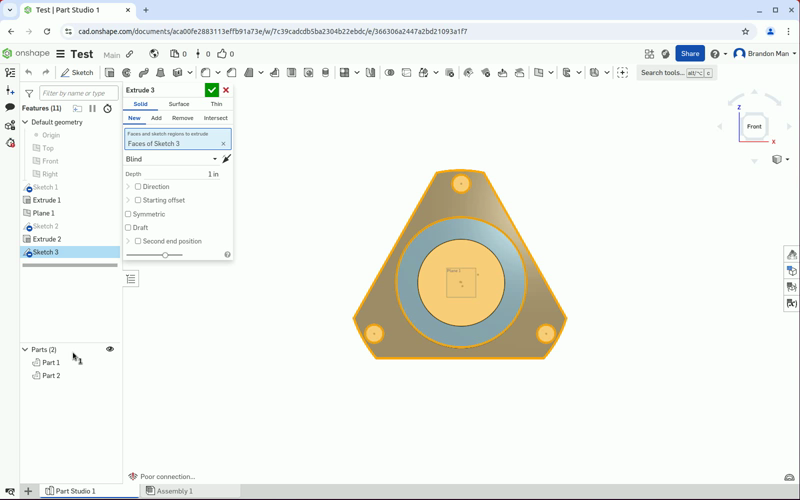
mouse_move(143, 106)
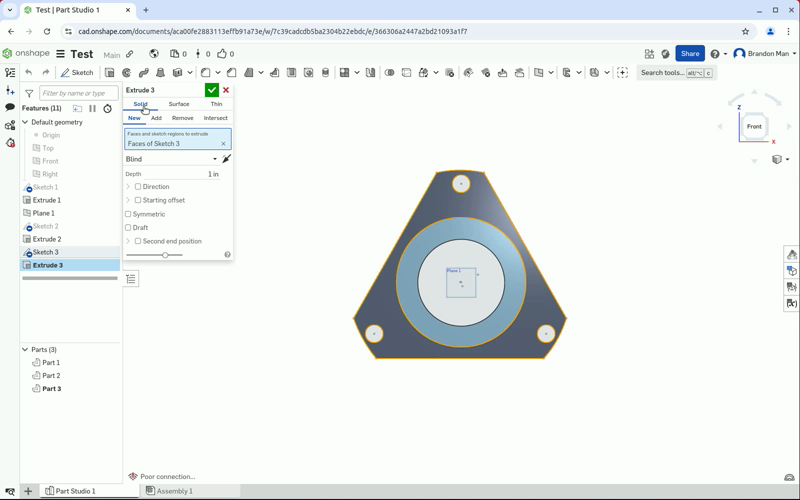
click(143, 106)
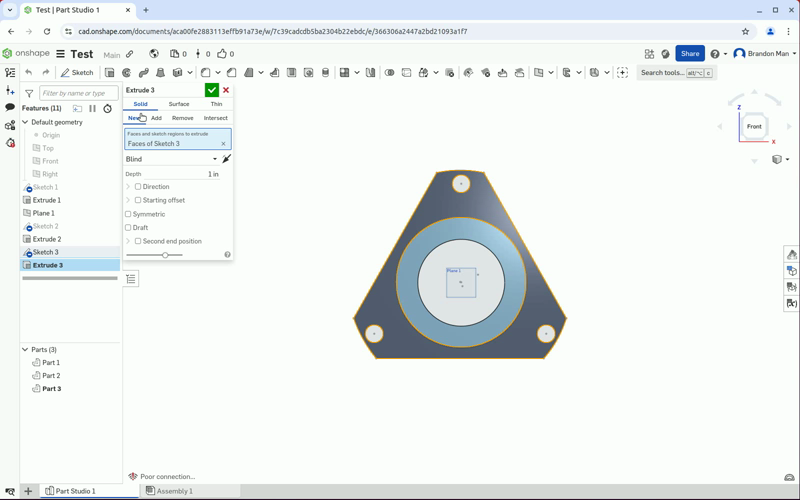
mouse_move(137, 120)
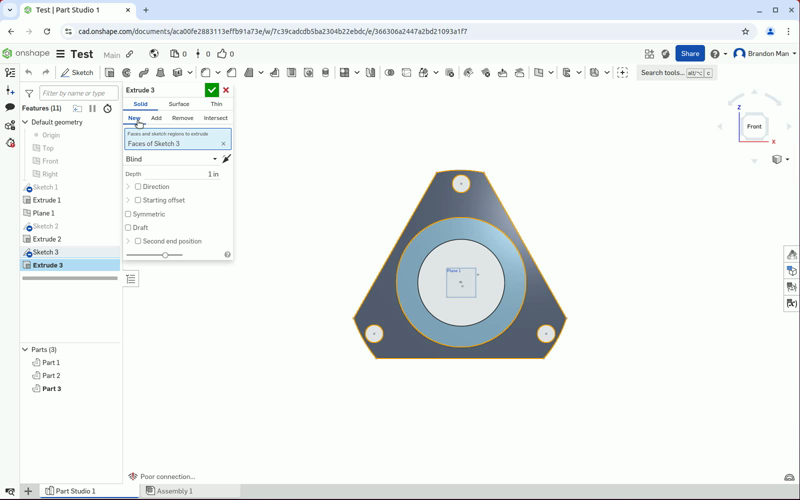
click(137, 120)
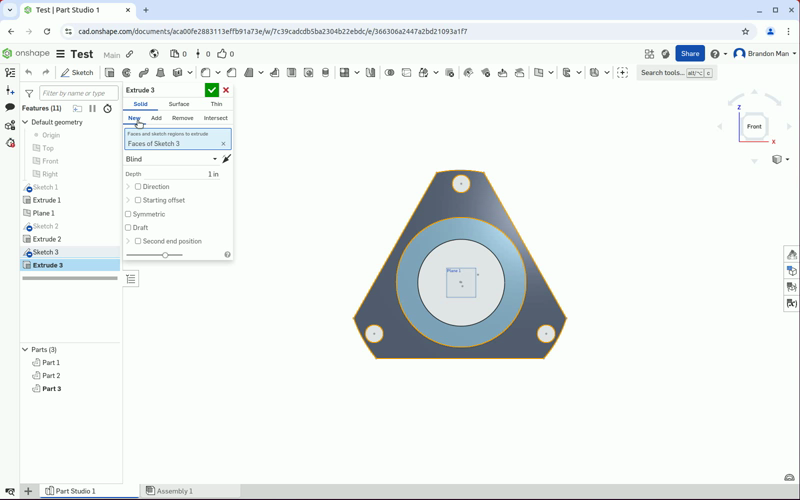
key(tab, 4)
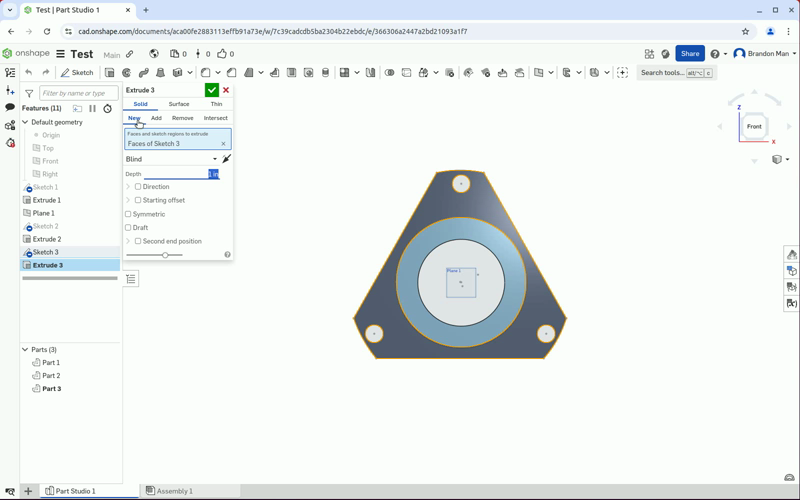
text(-5.536)
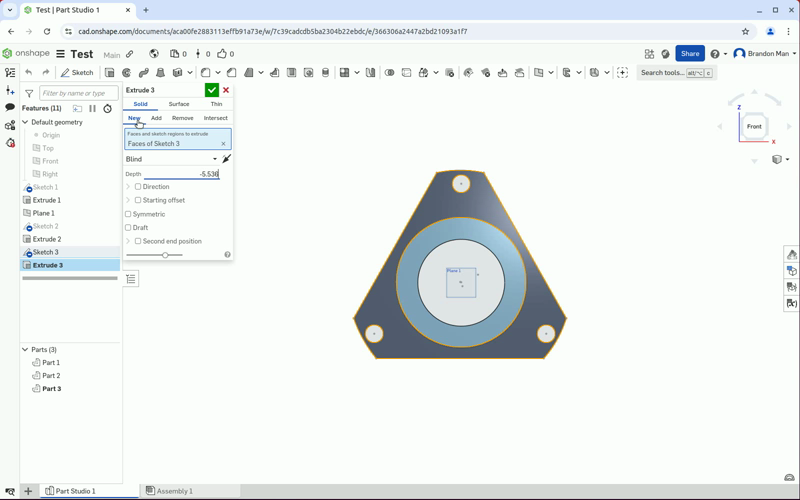
key(enter)
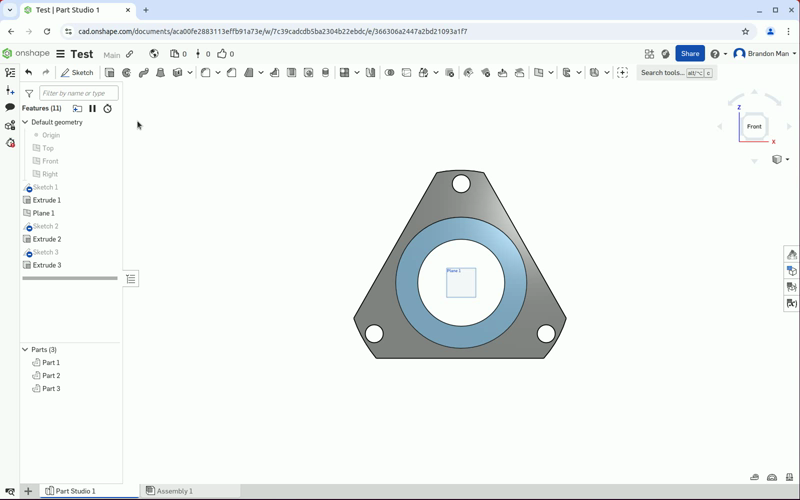
key(shift+h)
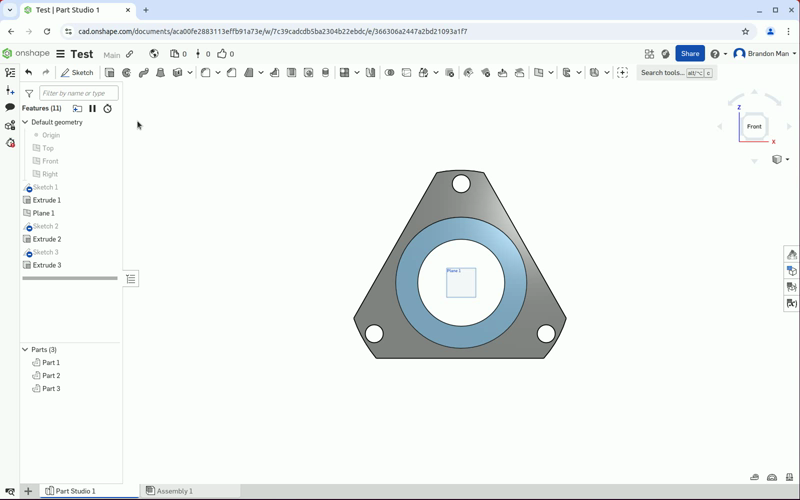
key(shift+h)
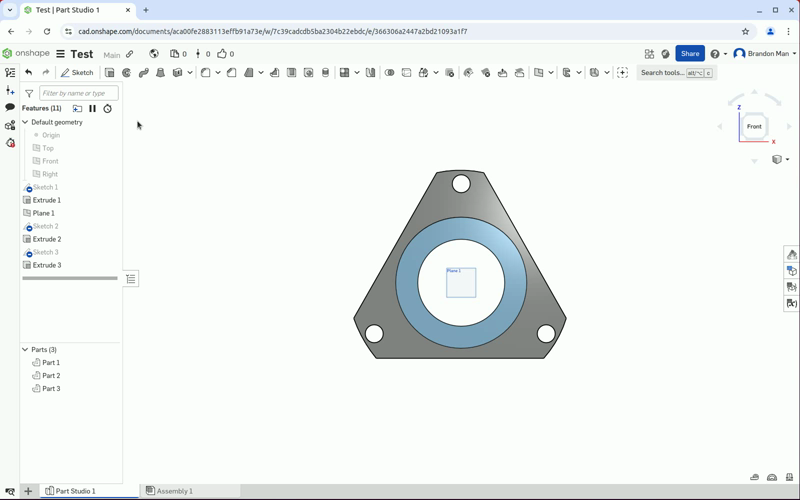
mouse_move(73, 189)
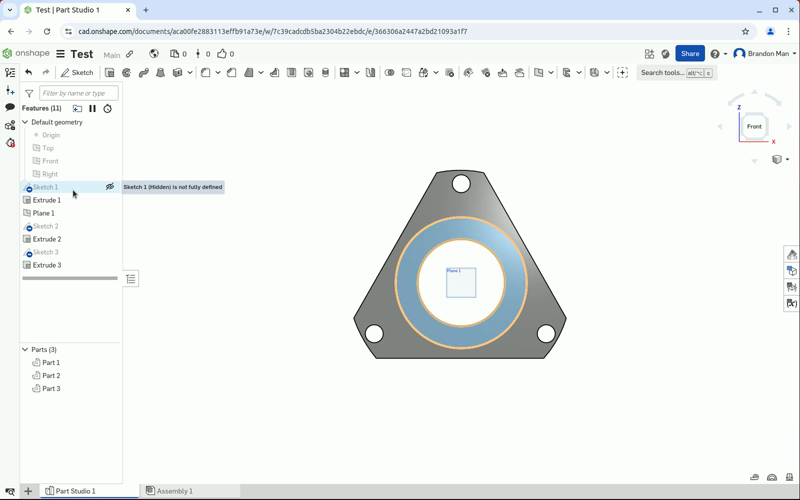
click(73, 189)
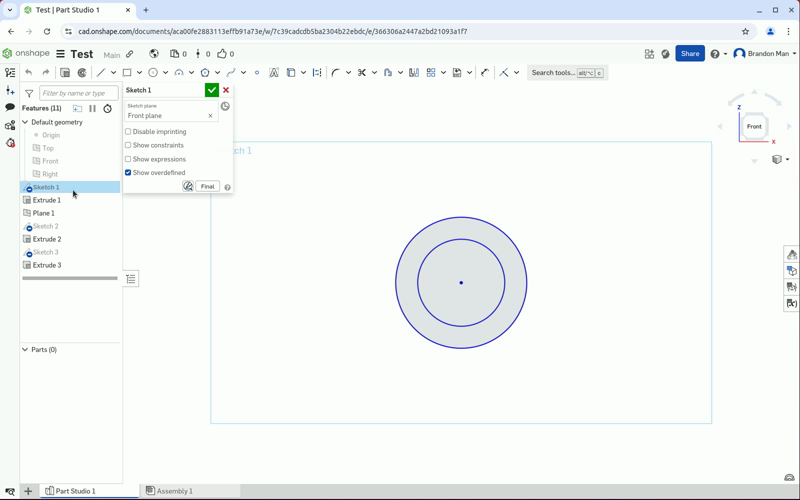
mouse_move(229, 92)
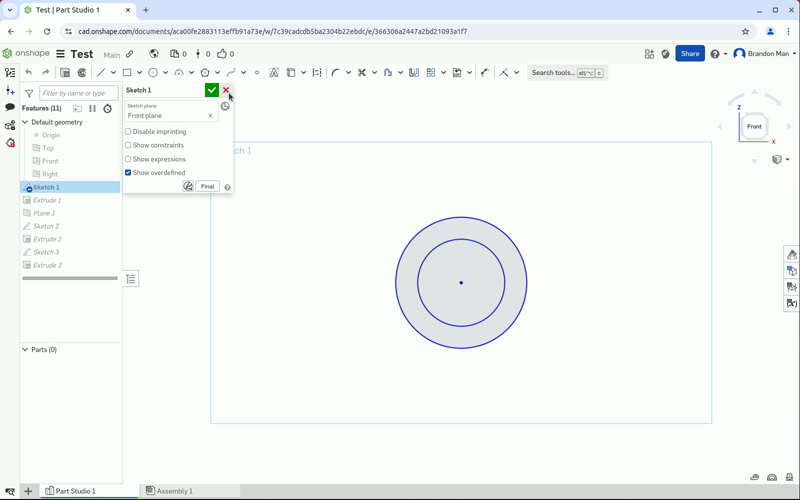
click(229, 92)
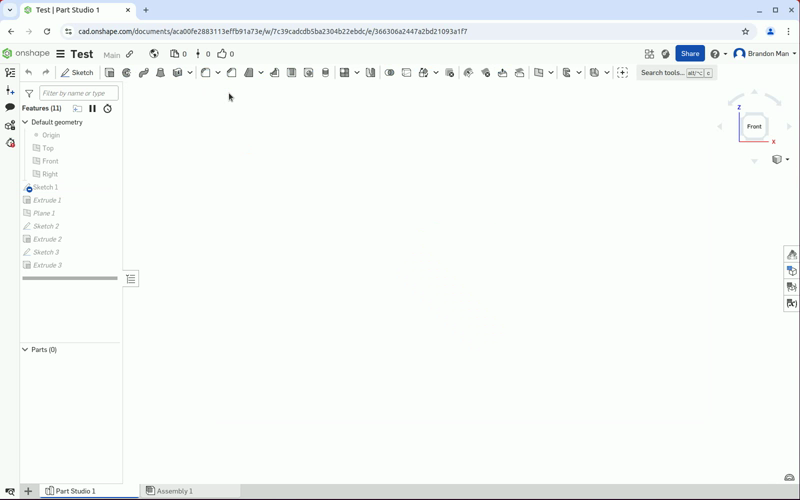
key(shift+s)
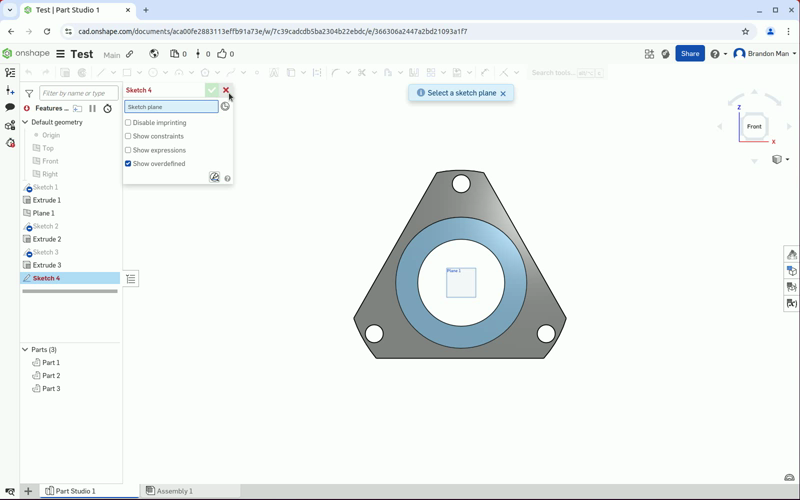
mouse_move(73, 215)
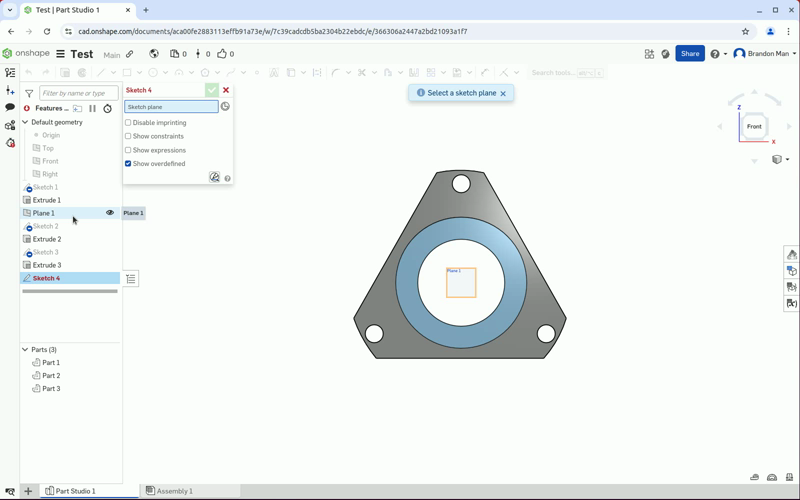
click(73, 215)
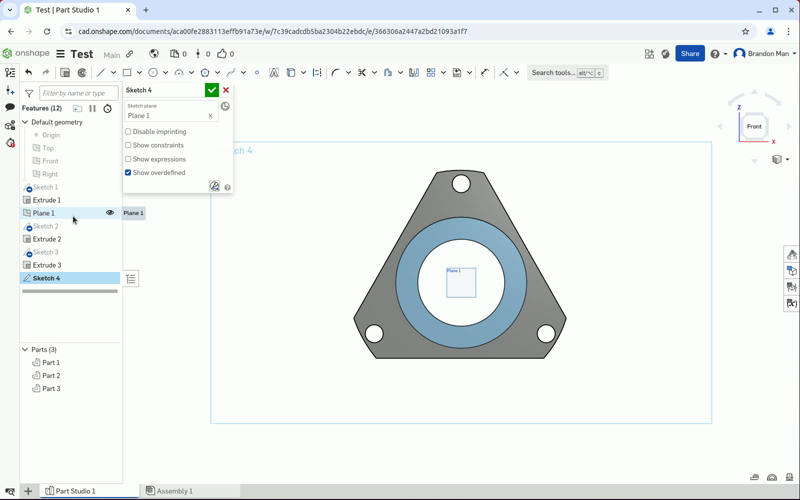
mouse_move(73, 352)
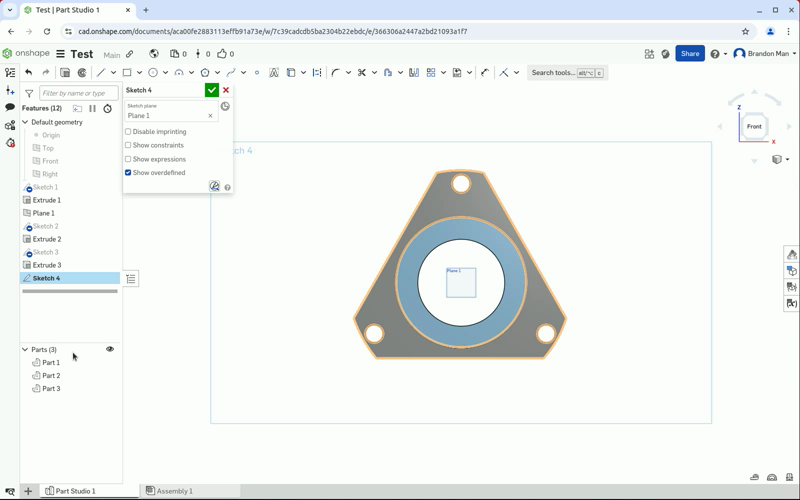
key(y)
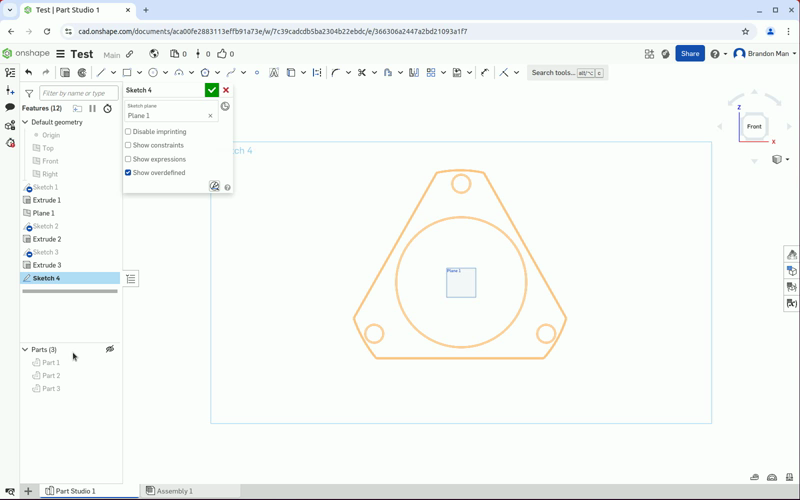
key(a)
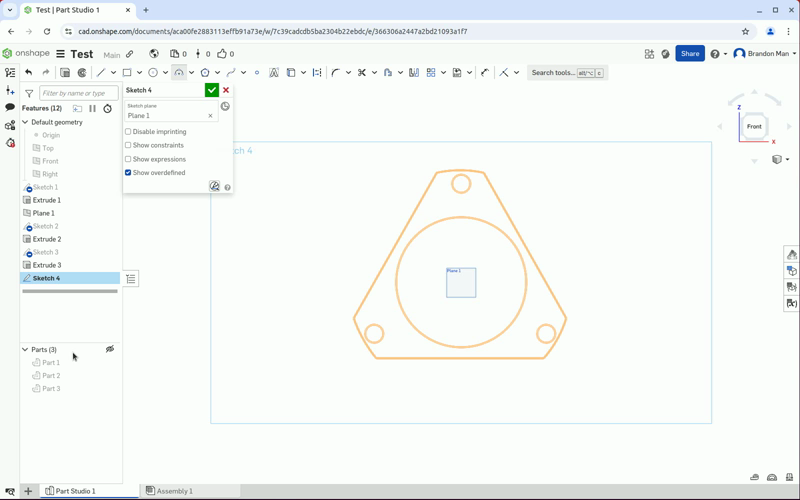
key_down(shift)
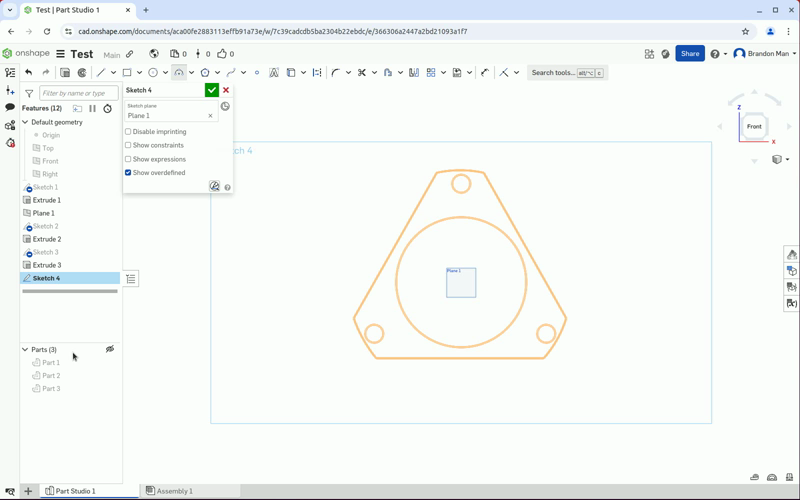
mouse_move(353, 318)
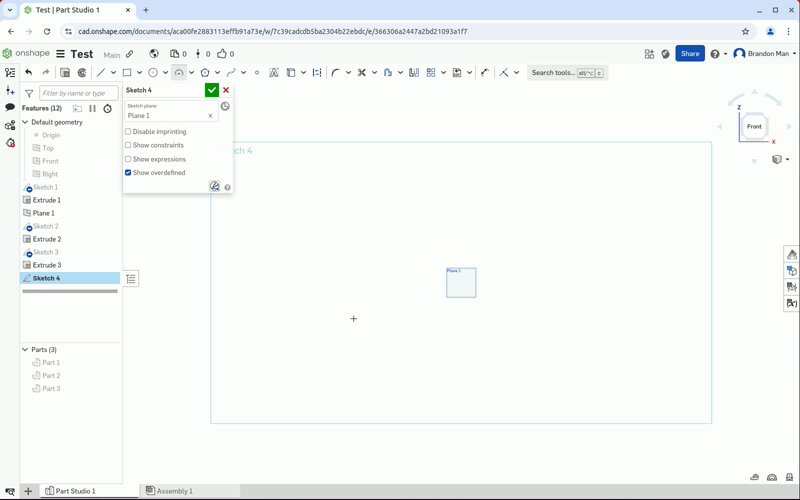
click(353, 318)
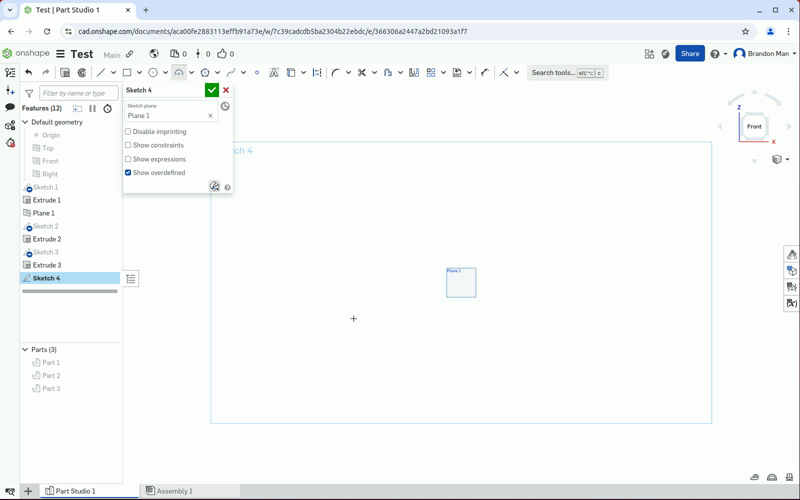
key_up(shift)
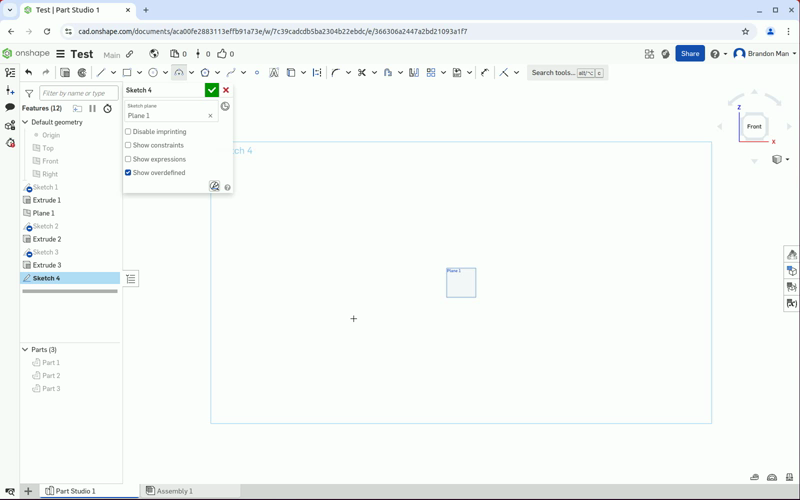
key_down(shift)
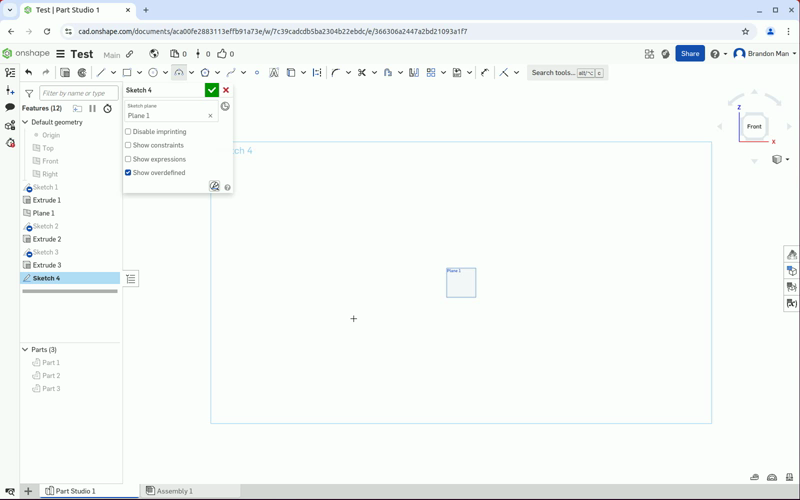
mouse_move(376, 358)
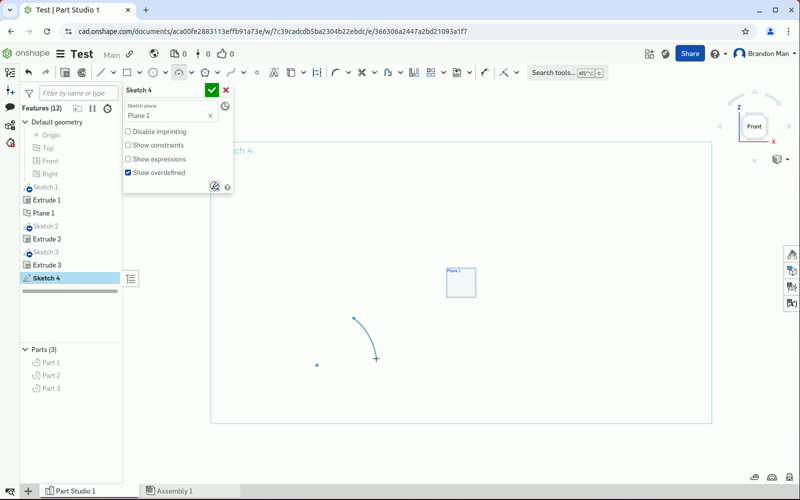
click(376, 358)
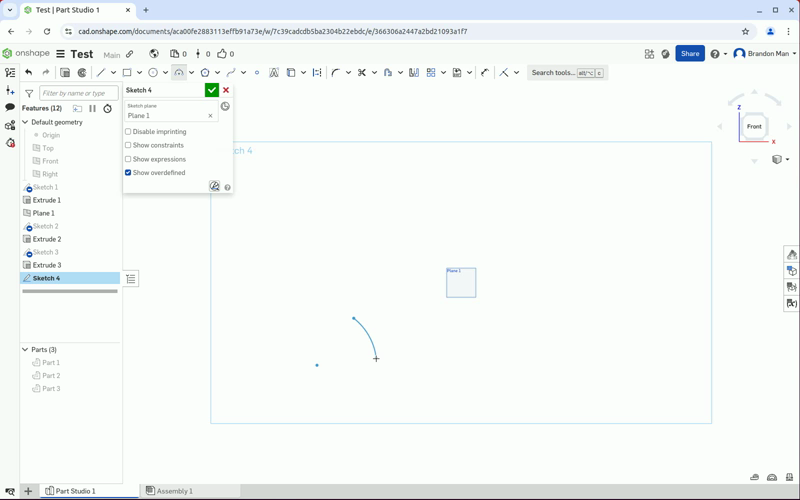
mouse_move(363, 339)
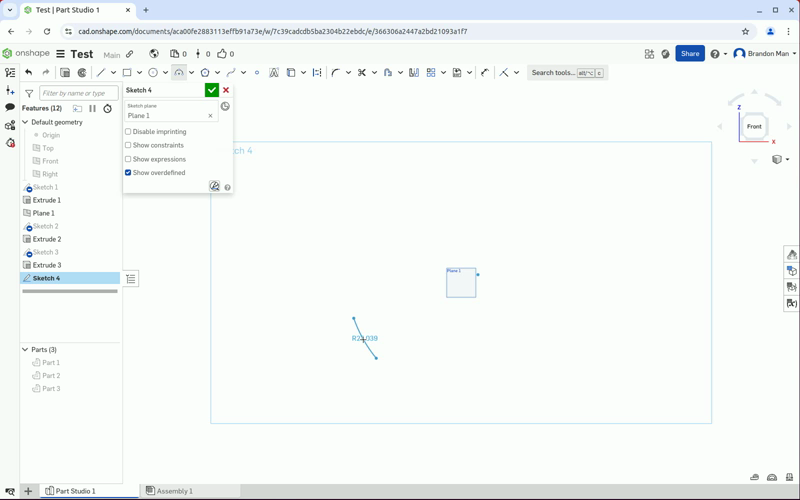
click(363, 339)
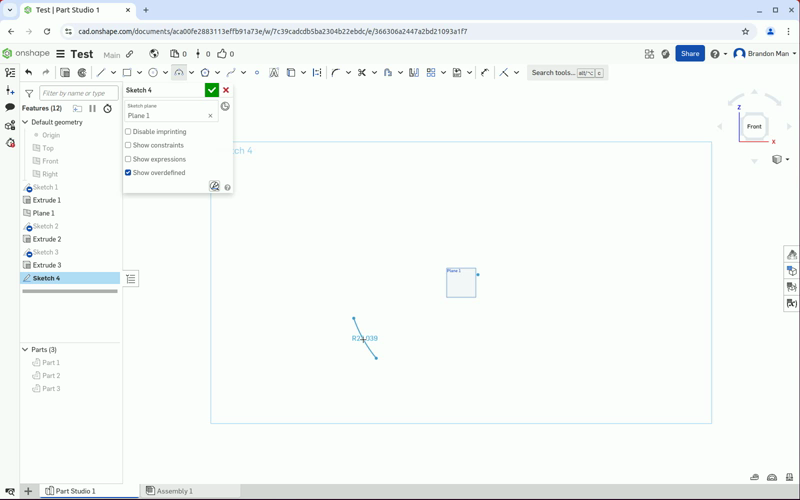
key_up(shift)
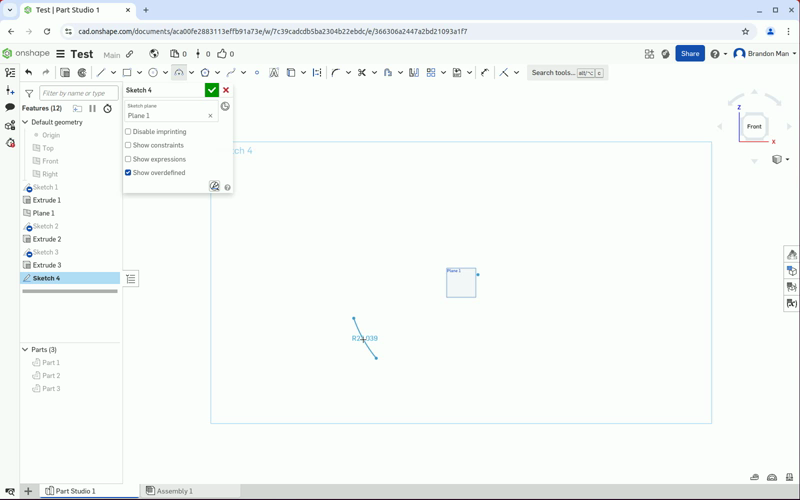
key(esc)
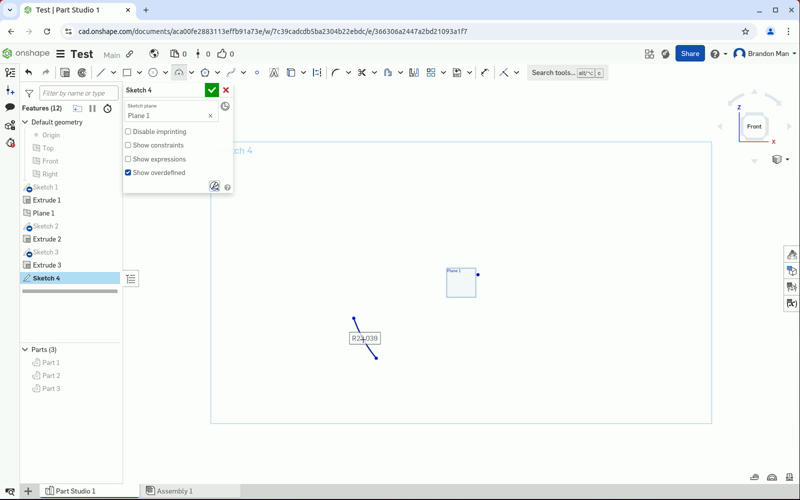
key(l)
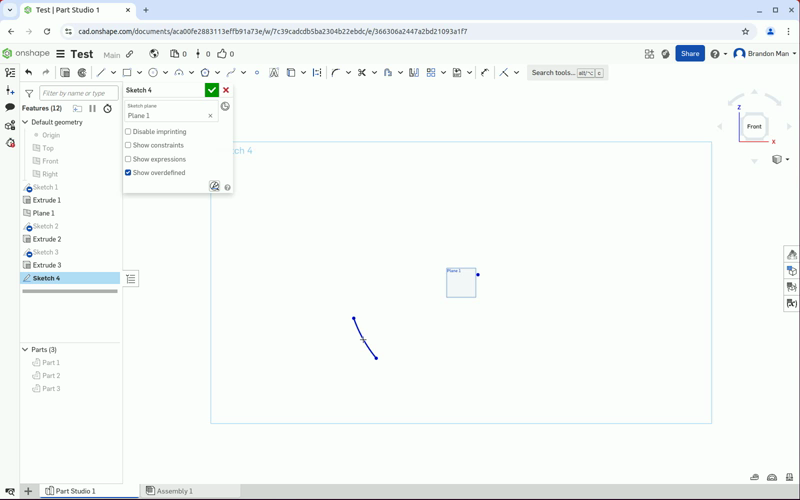
mouse_move(376, 358)
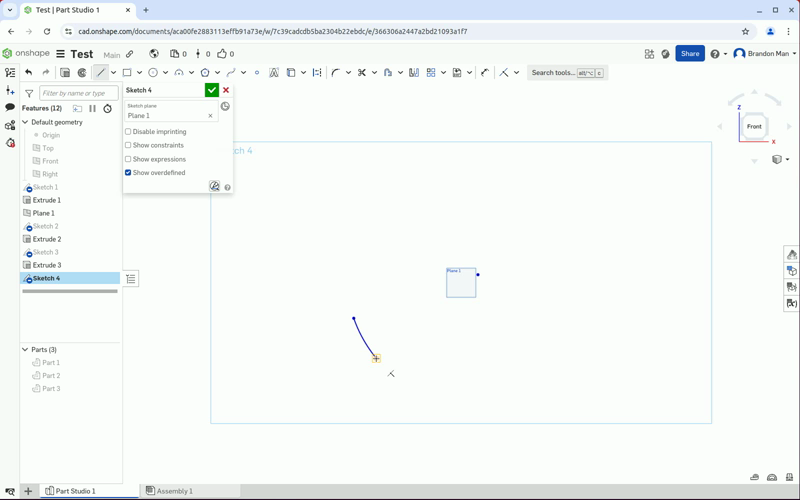
click(376, 358)
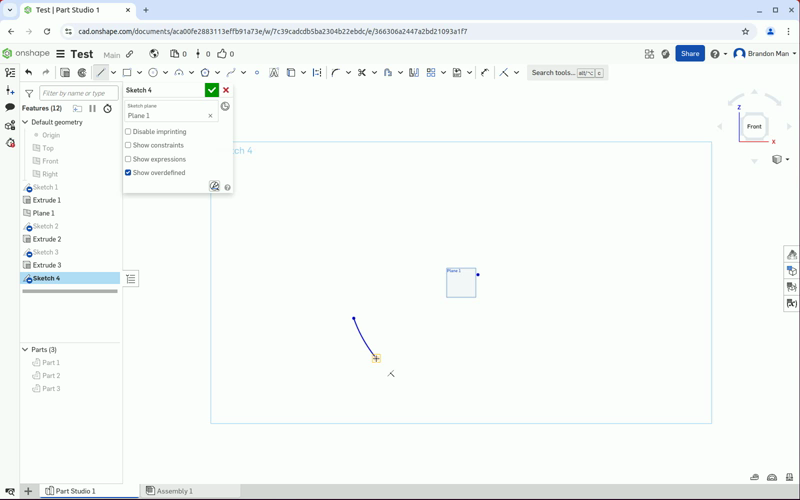
key_down(shift)
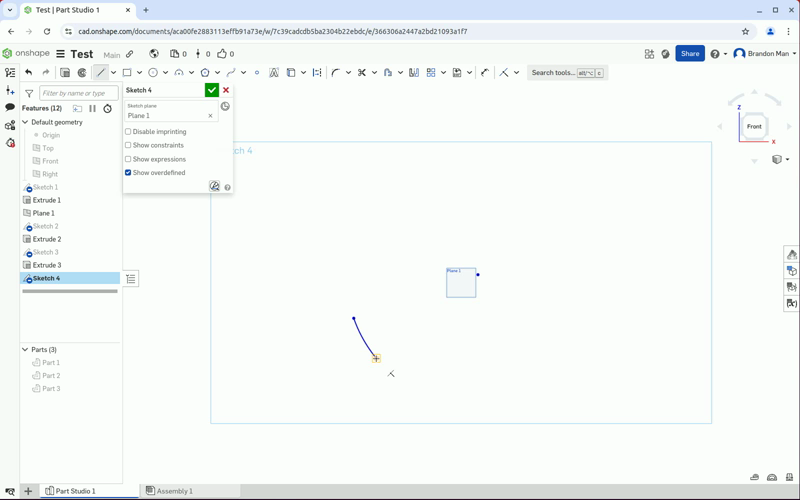
mouse_move(543, 358)
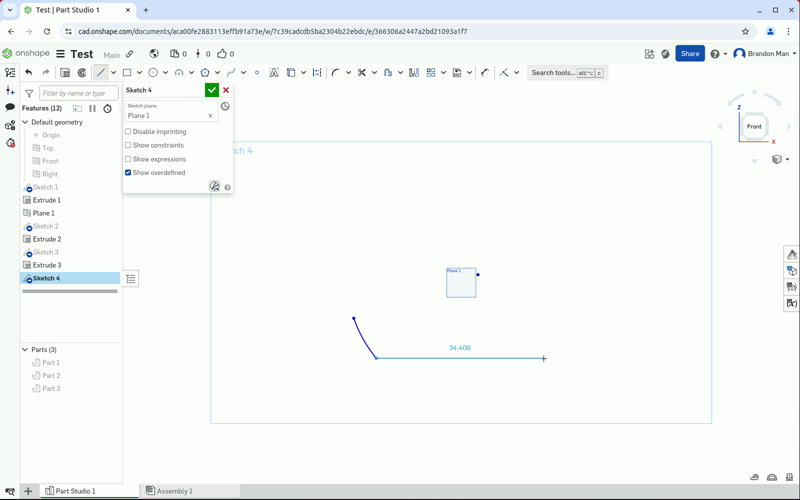
click(543, 358)
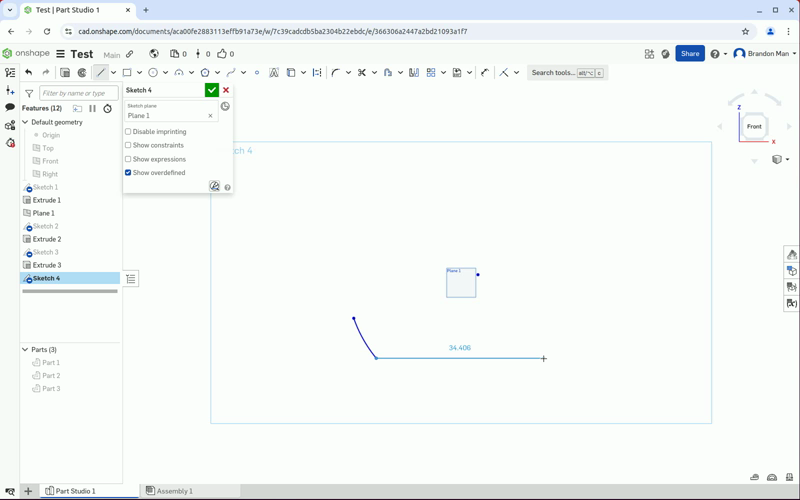
key_up(shift)
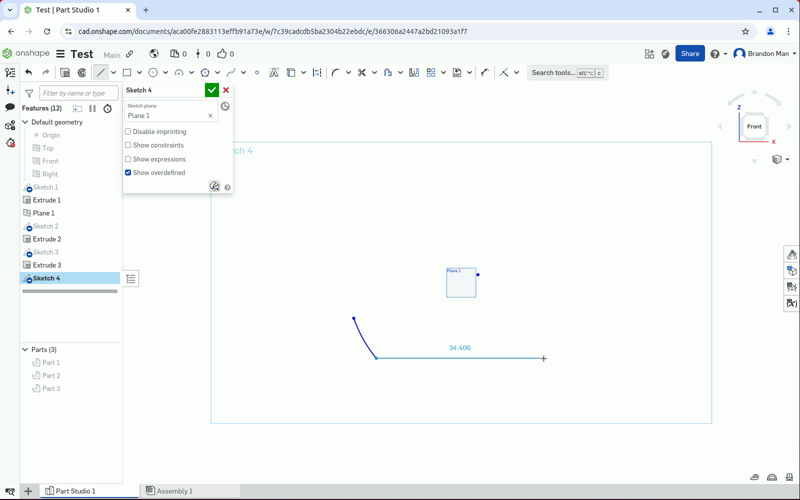
key(esc)
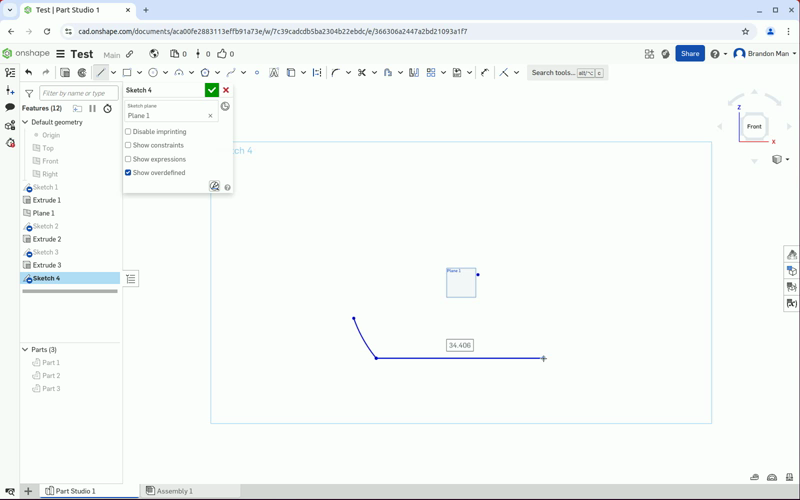
key(a)
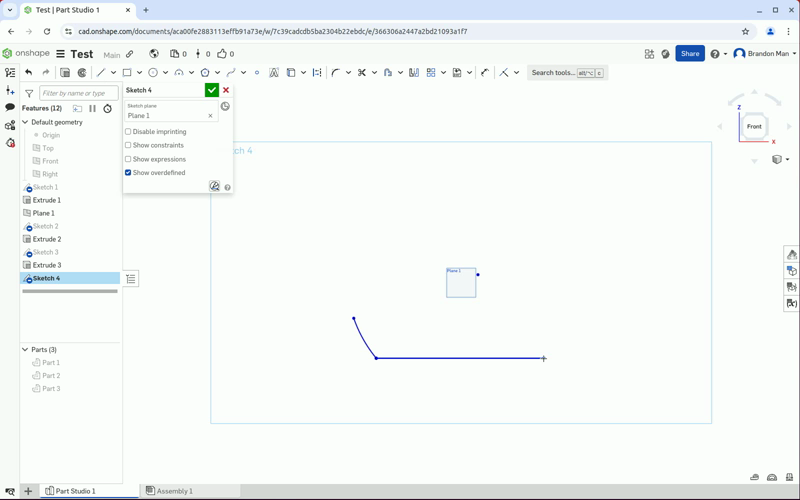
mouse_move(543, 358)
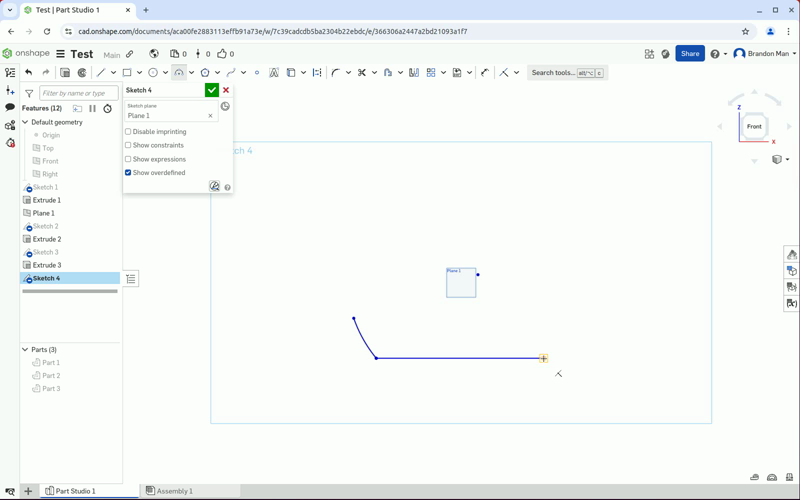
click(543, 358)
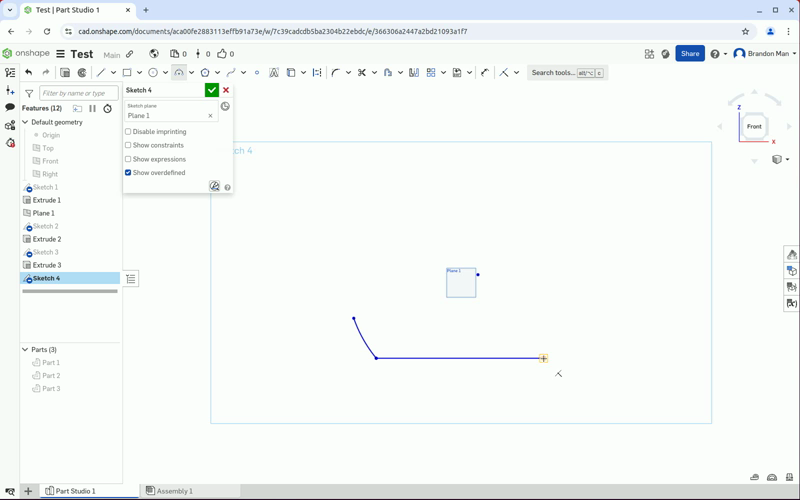
key_down(shift)
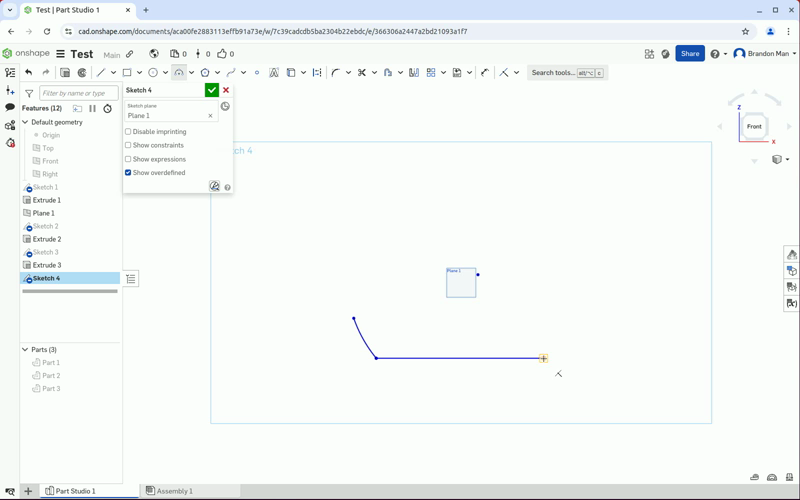
mouse_move(566, 318)
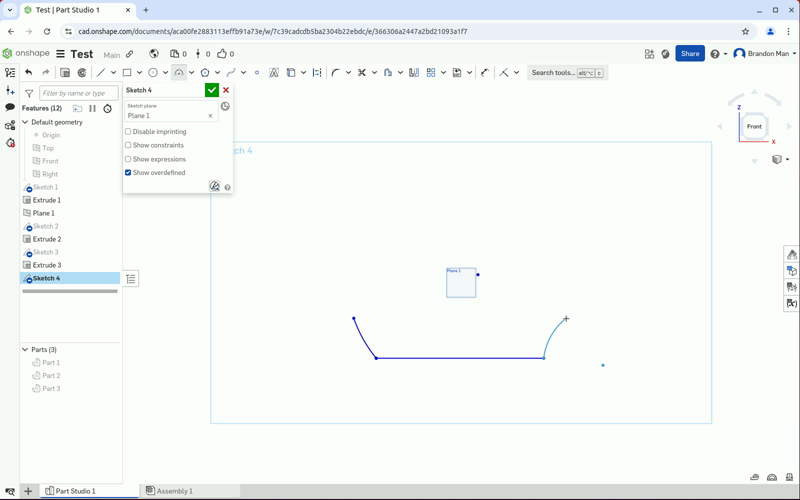
click(566, 318)
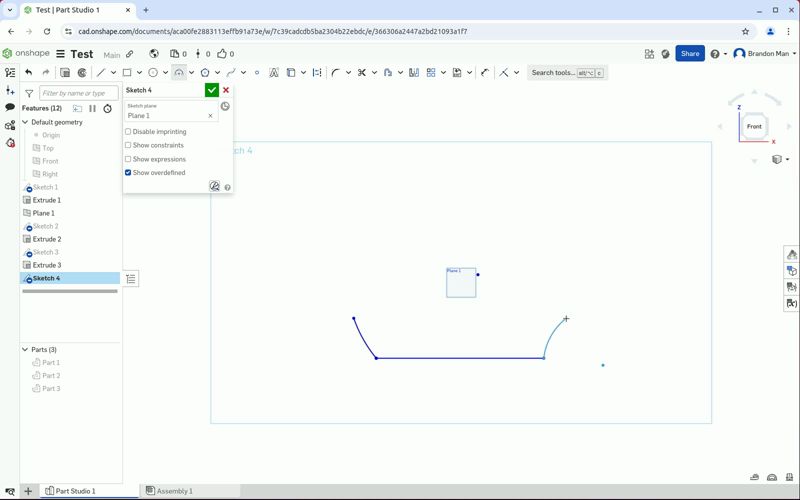
mouse_move(557, 339)
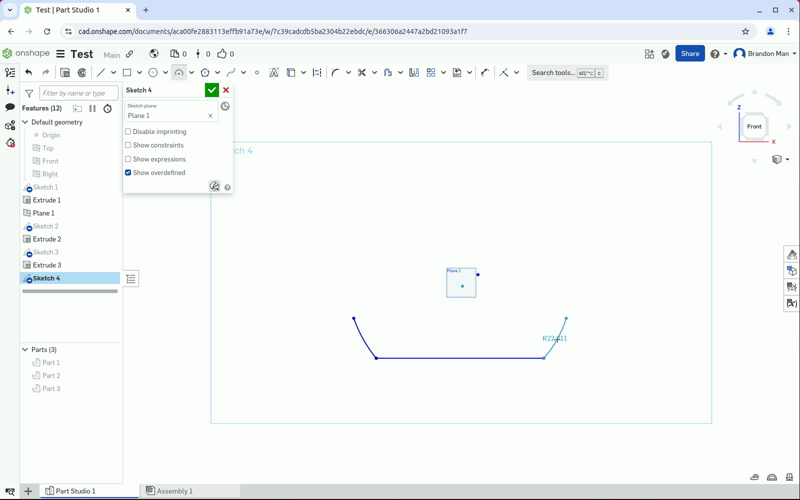
click(557, 339)
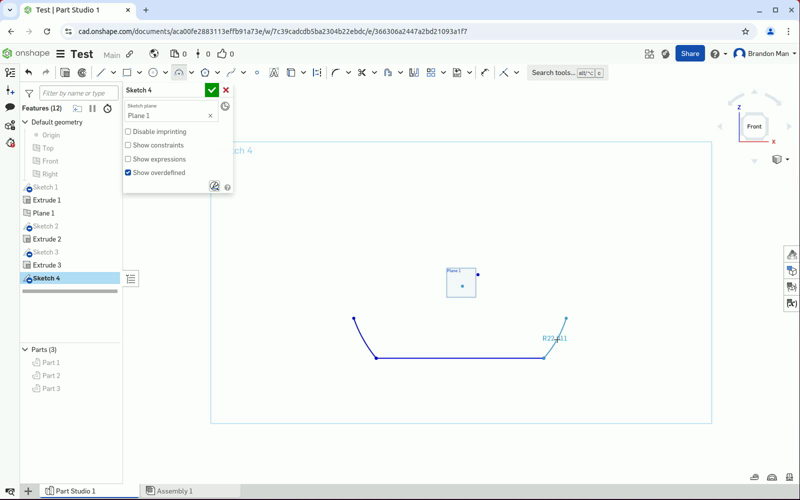
key_up(shift)
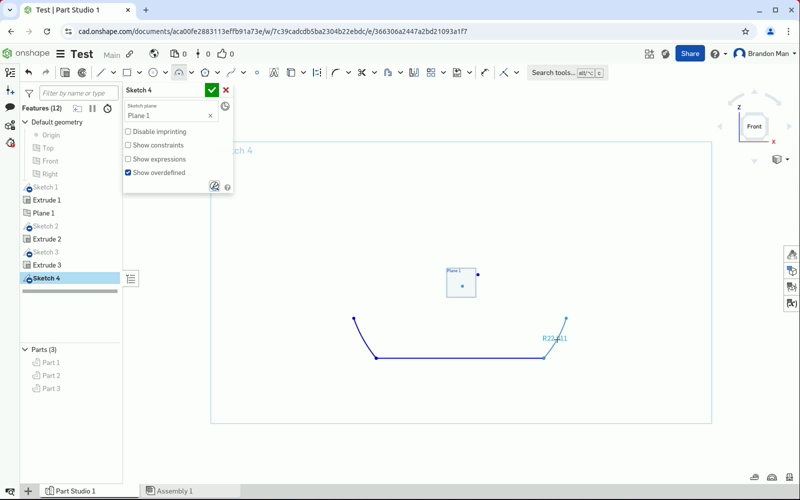
key(esc)
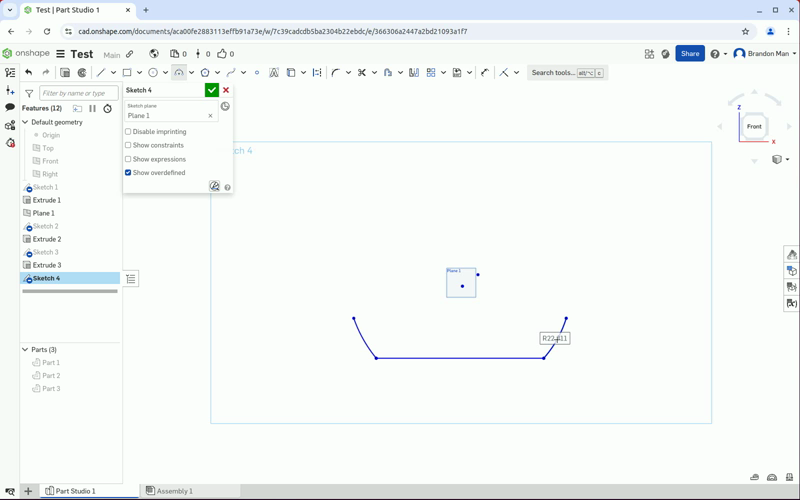
key(l)
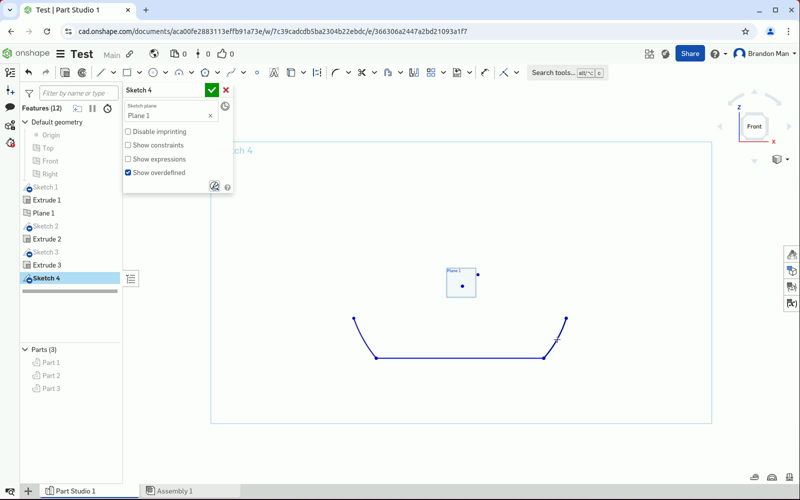
mouse_move(566, 318)
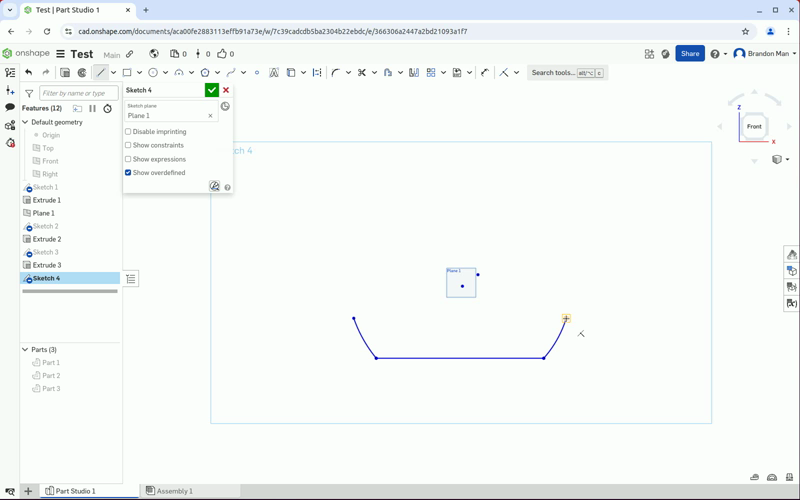
click(566, 318)
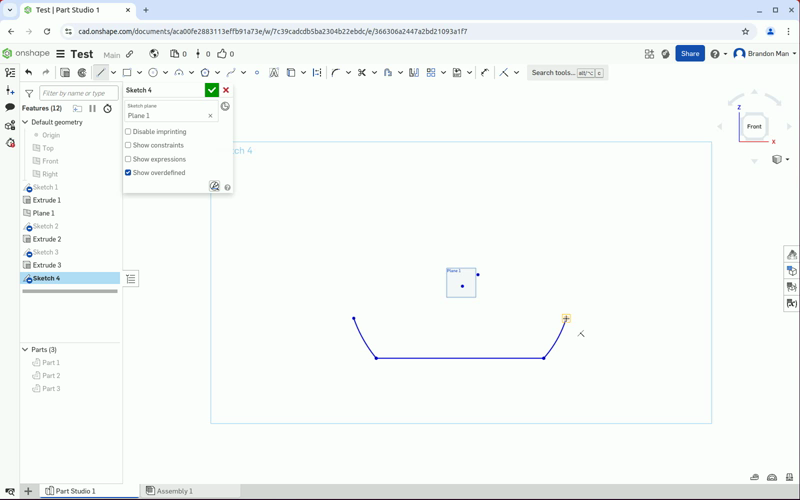
key_down(shift)
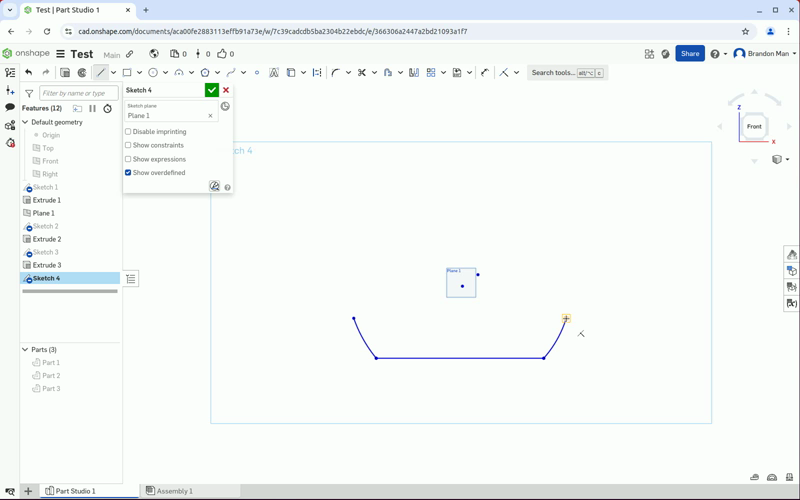
mouse_move(483, 172)
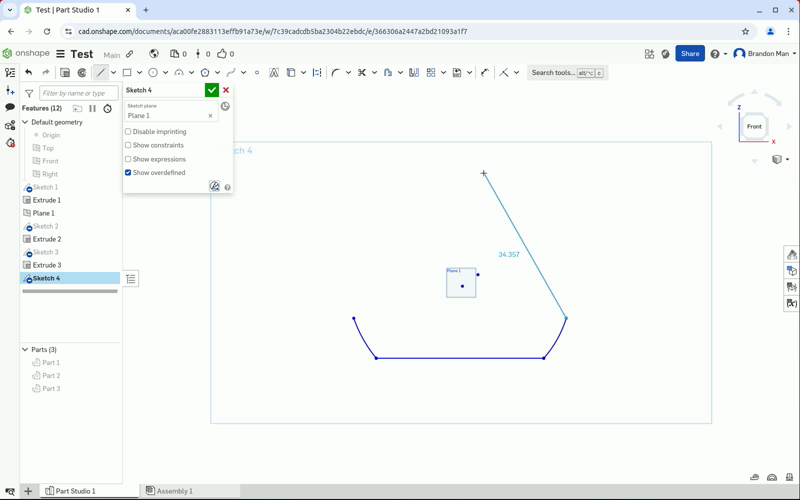
click(483, 172)
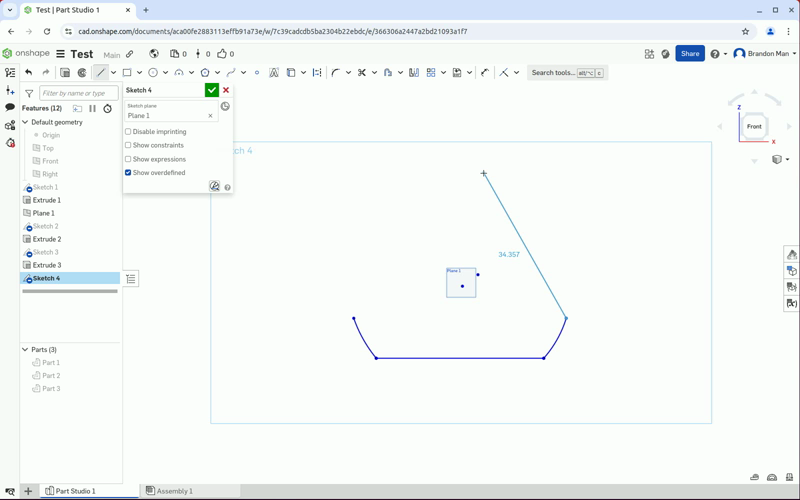
key_up(shift)
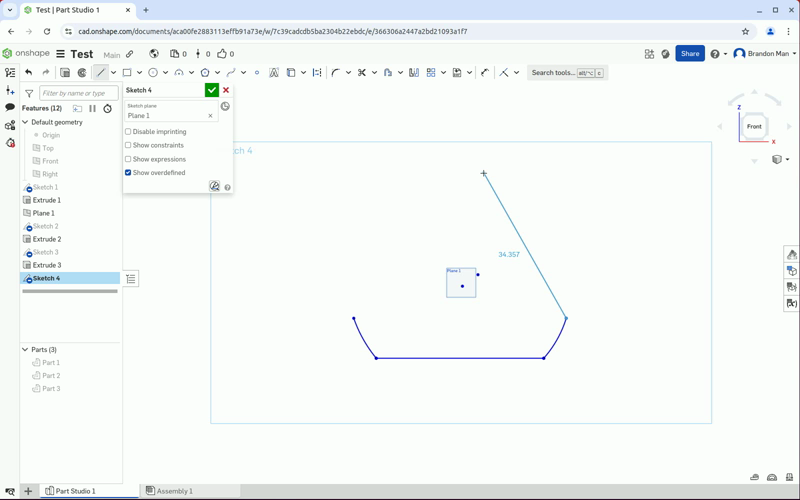
key(esc)
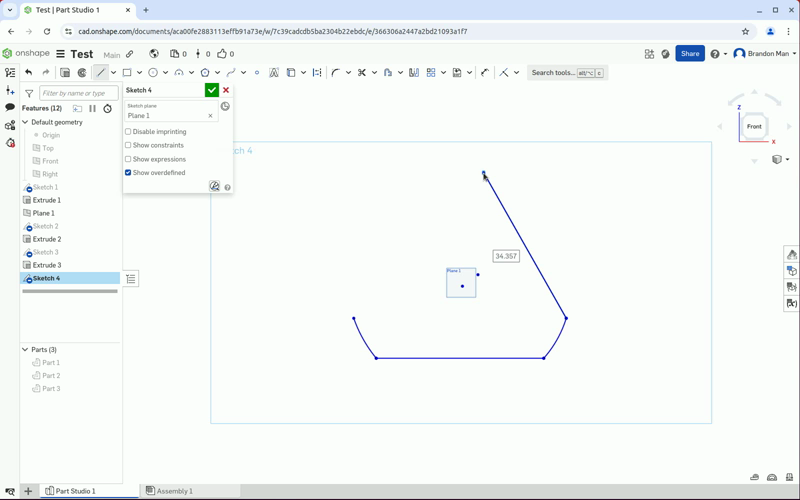
key(a)
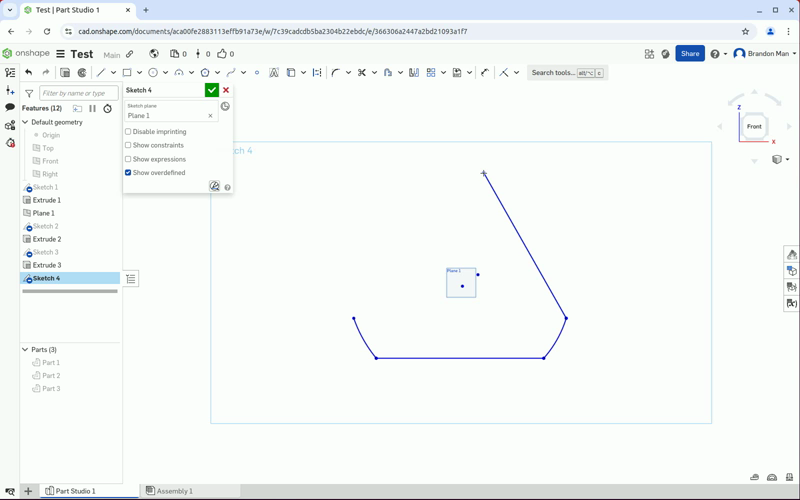
mouse_move(483, 172)
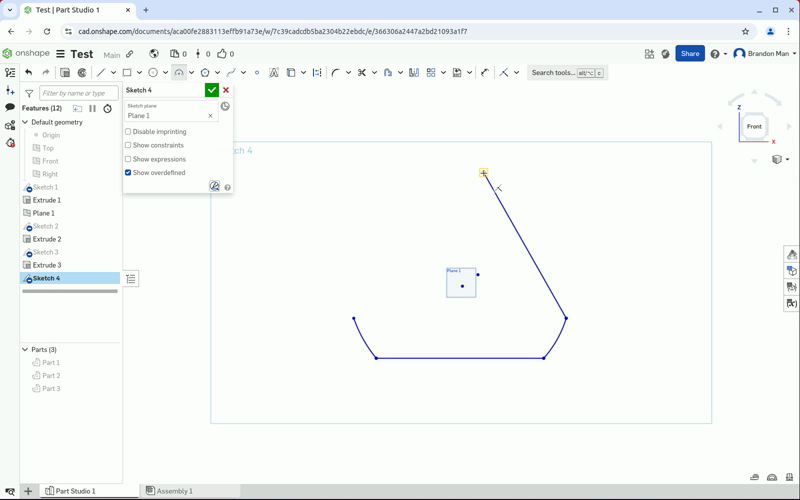
click(483, 172)
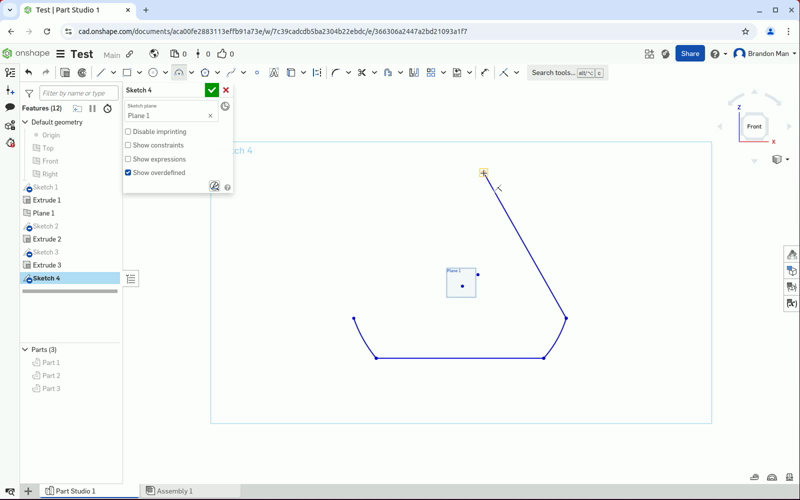
key_down(shift)
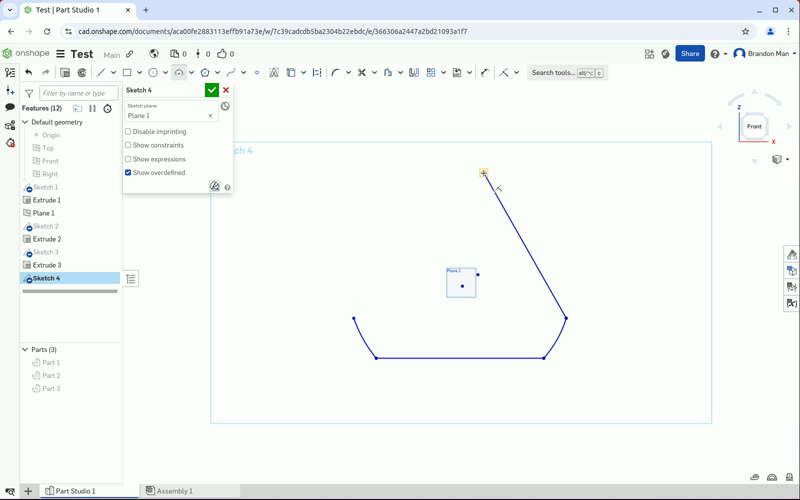
mouse_move(436, 172)
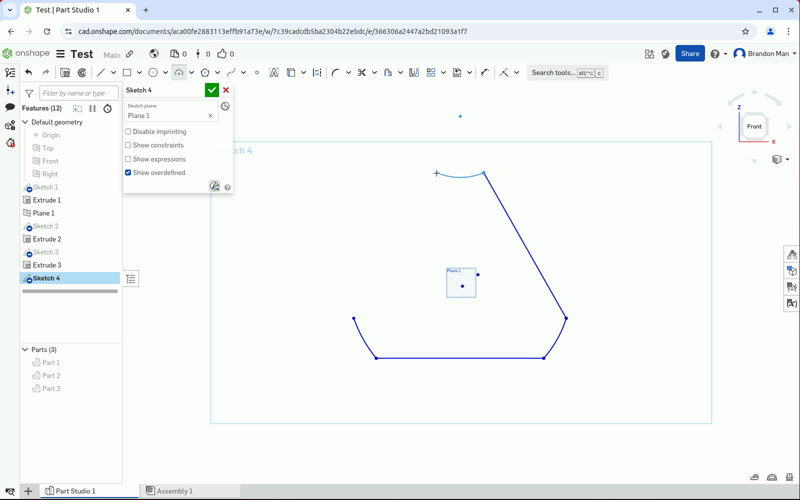
click(436, 172)
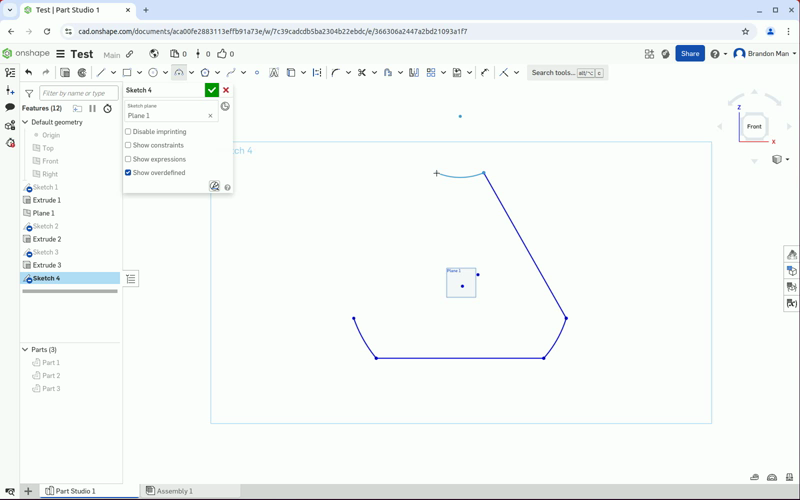
mouse_move(460, 170)
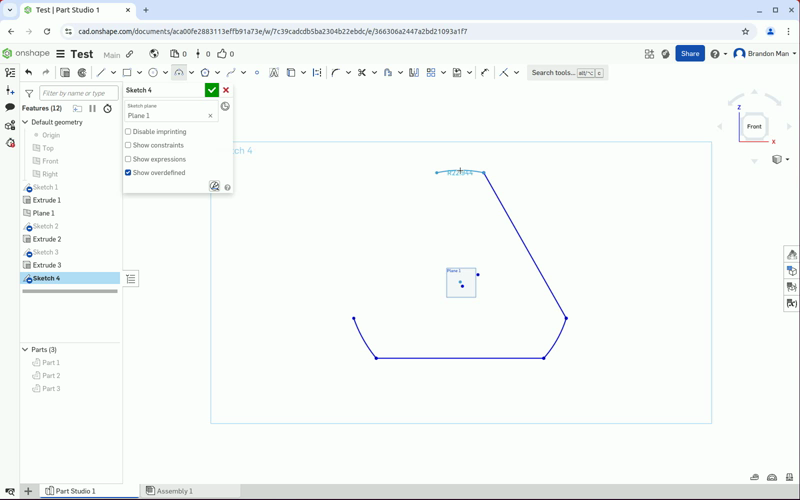
click(460, 170)
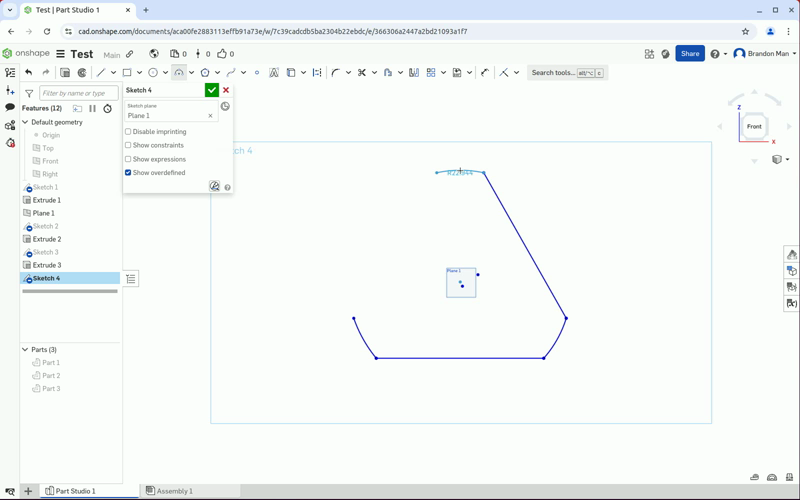
key_up(shift)
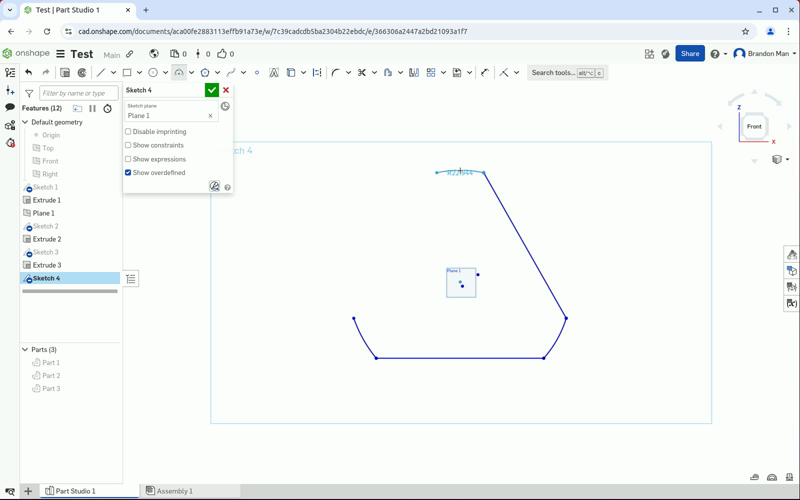
key(esc)
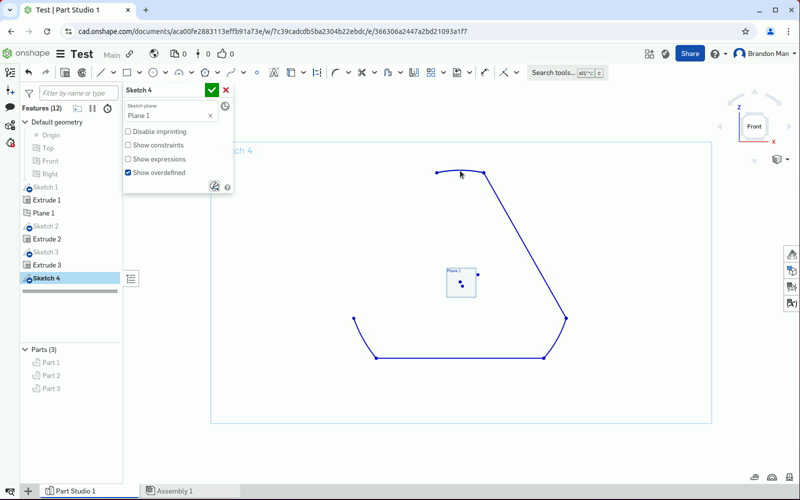
key(l)
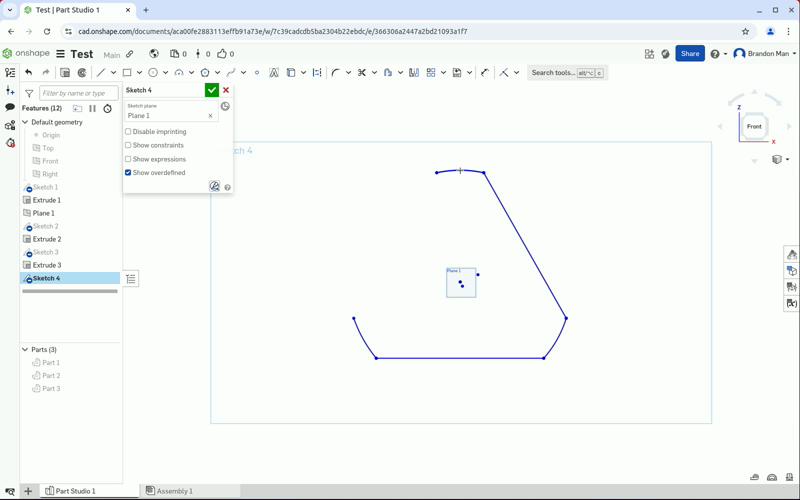
mouse_move(436, 172)
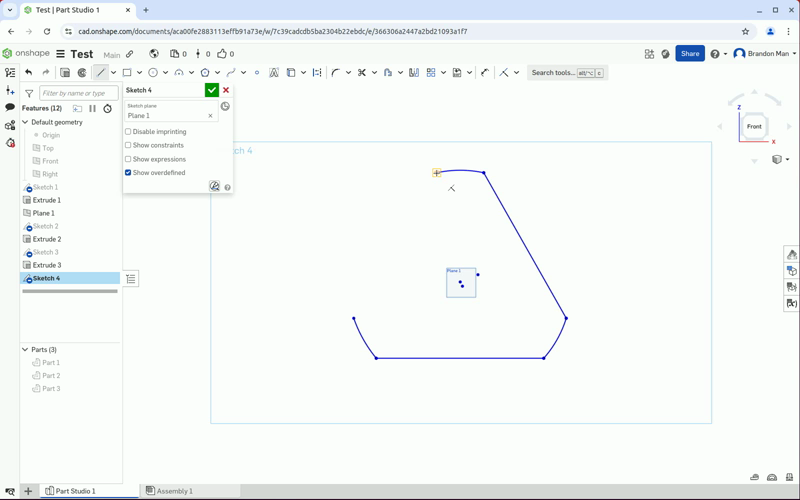
click(436, 172)
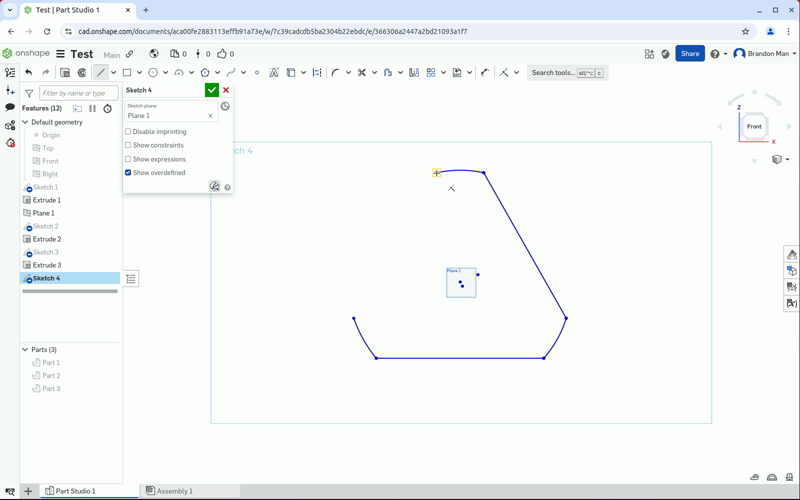
key_down(shift)
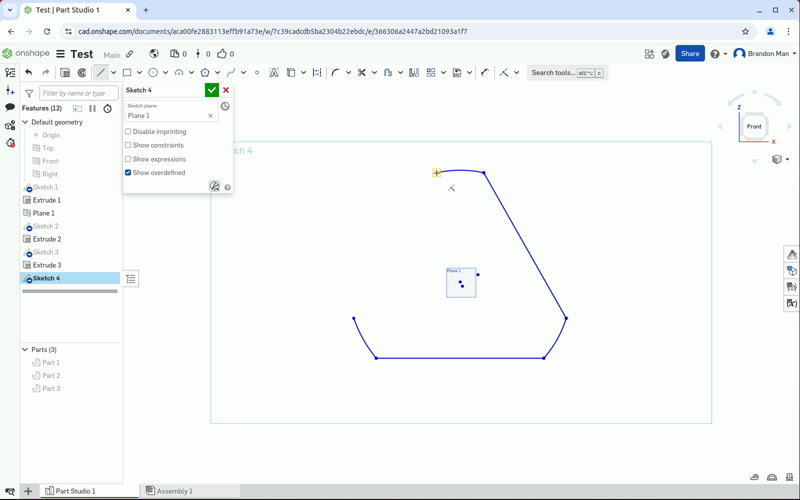
mouse_move(353, 318)
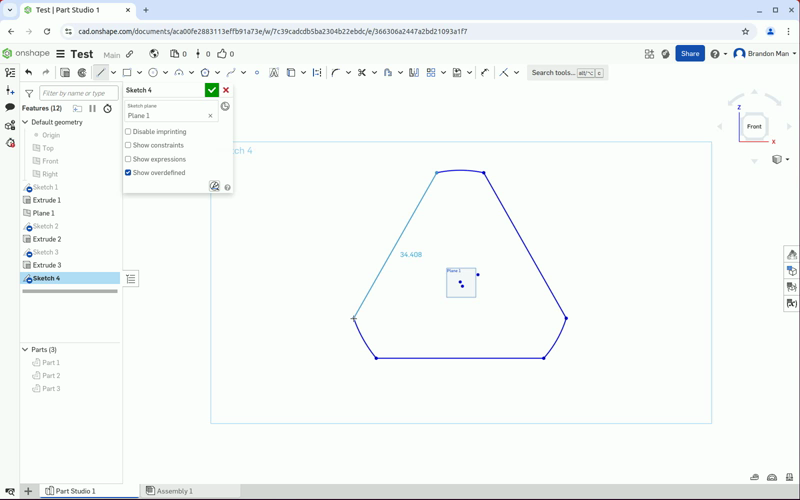
key_up(shift)
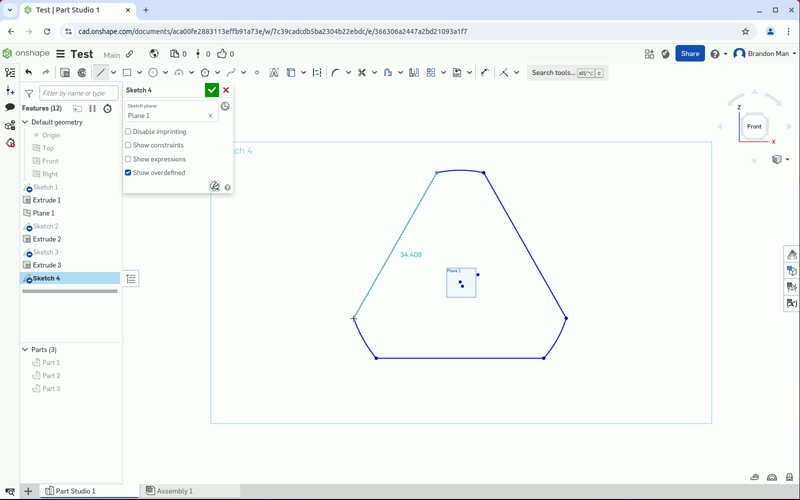
click(353, 318)
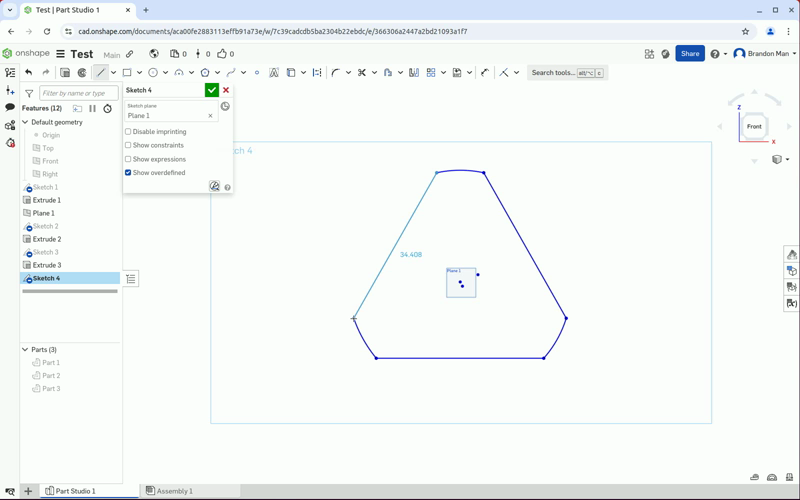
key(esc)
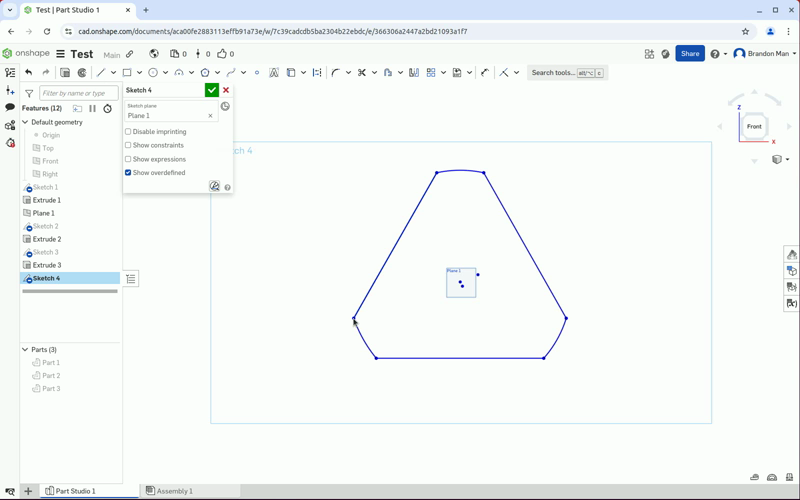
key(c)
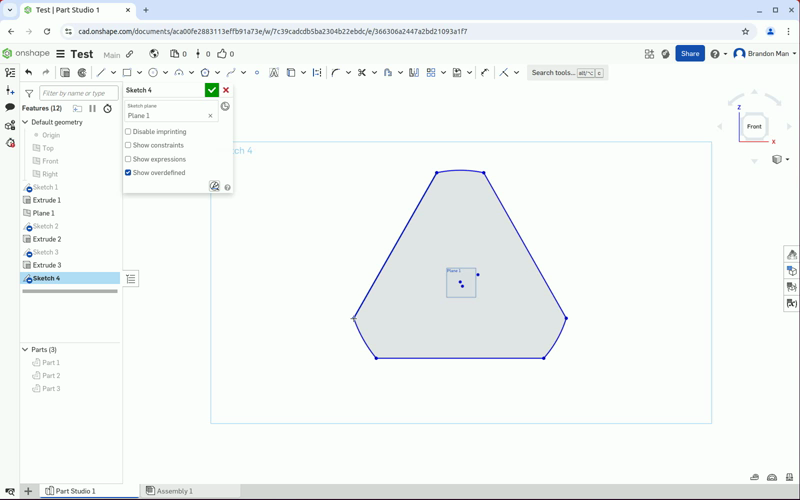
key_down(shift)
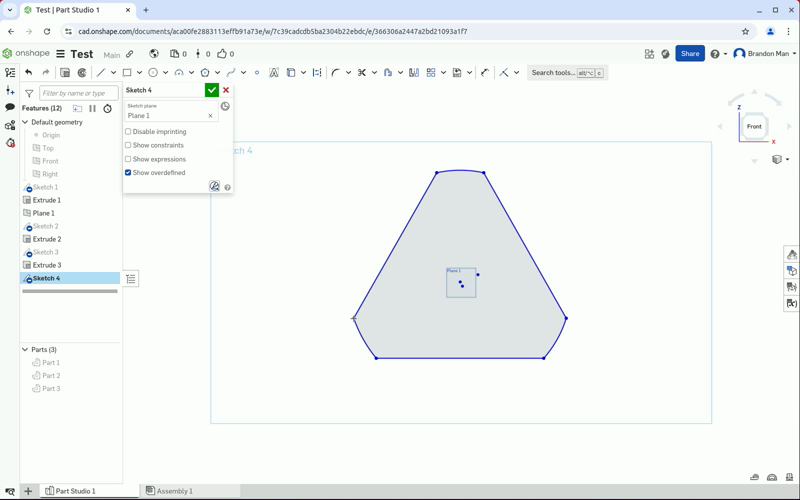
mouse_move(374, 333)
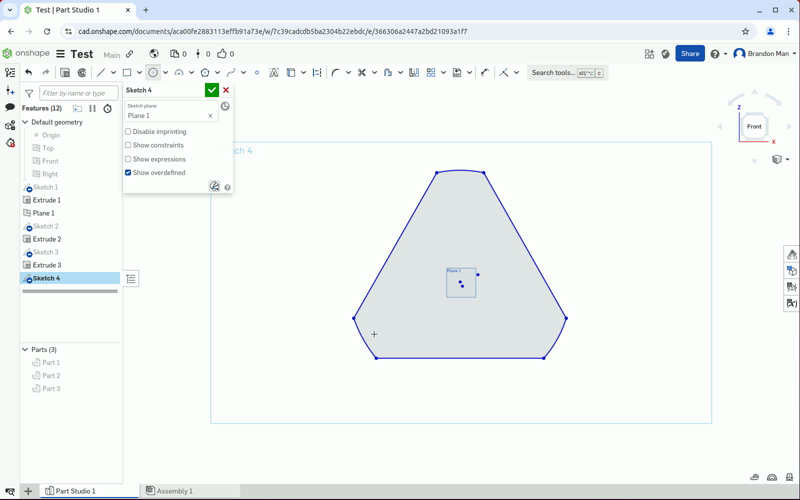
click(374, 333)
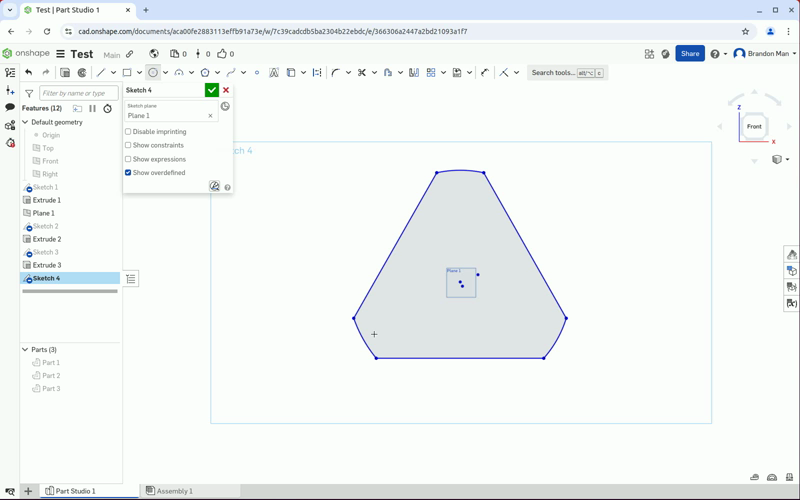
key_up(shift)
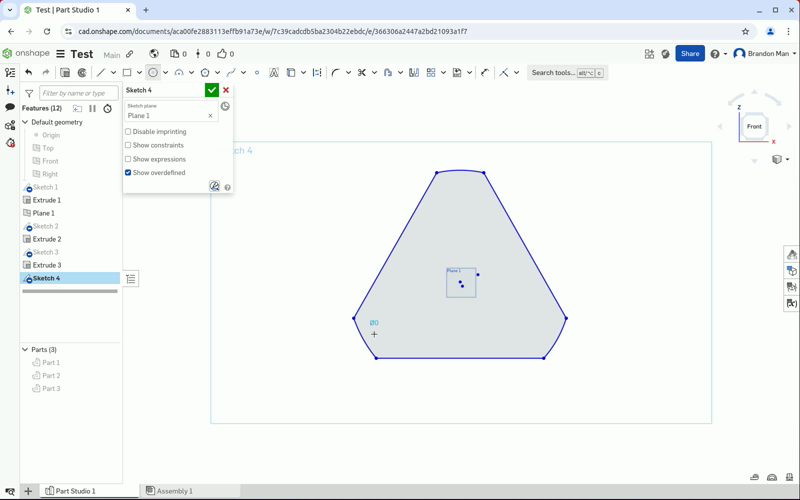
mouse_move(383, 333)
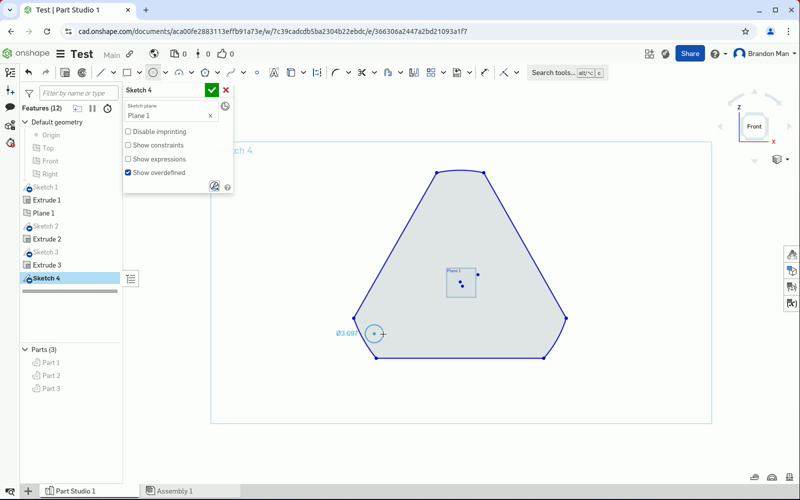
click(383, 333)
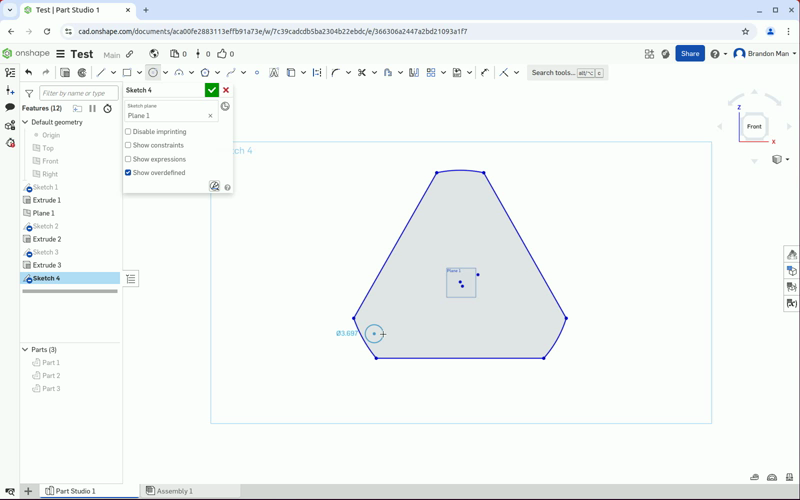
key(esc)
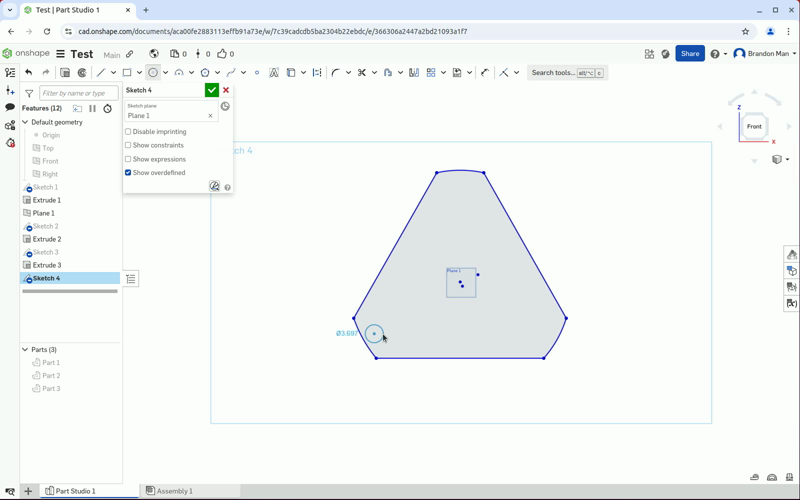
key(c)
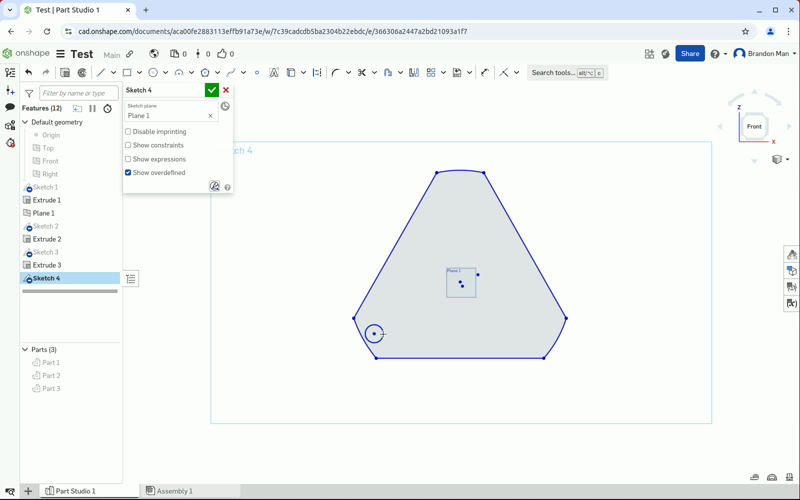
key_down(shift)
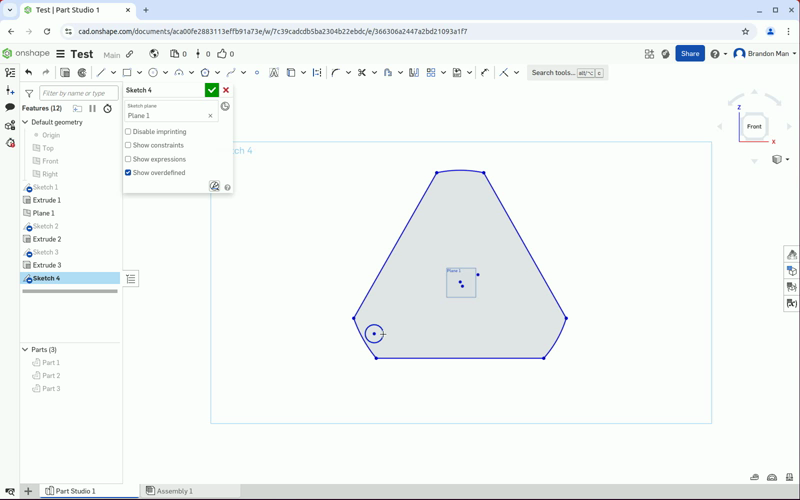
mouse_move(461, 282)
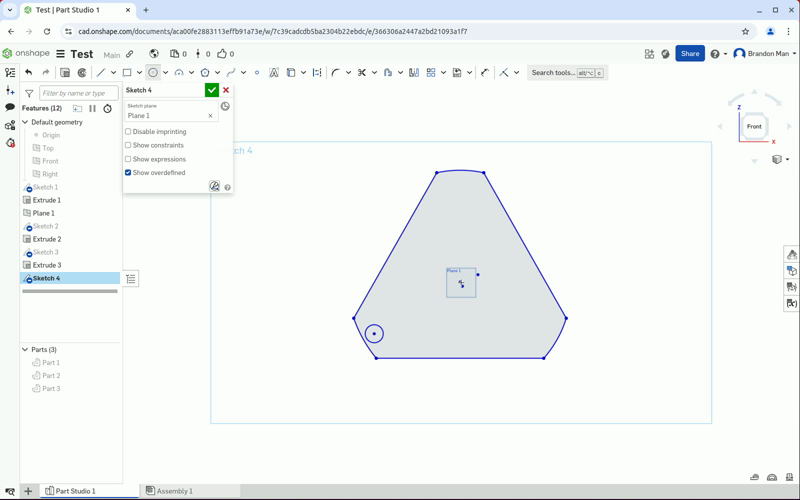
scroll(6)
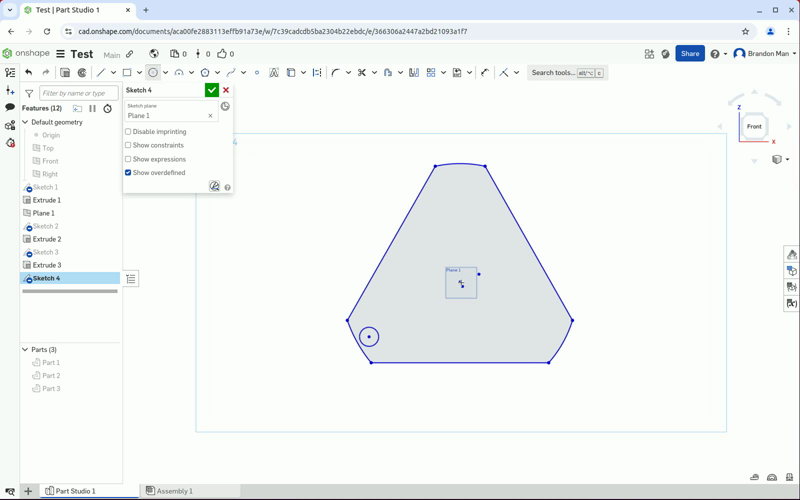
scroll(6)
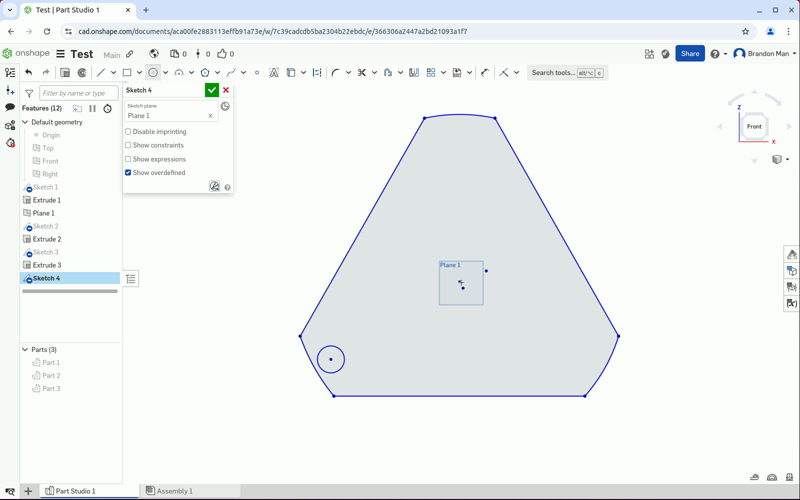
scroll(6)
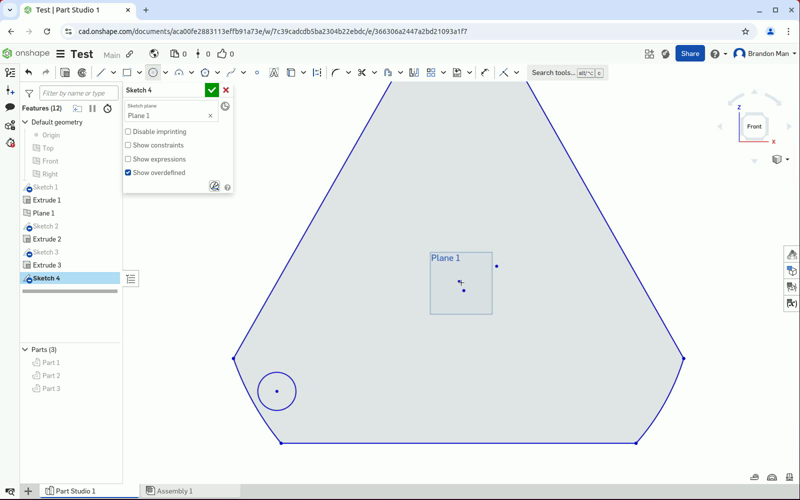
scroll(6)
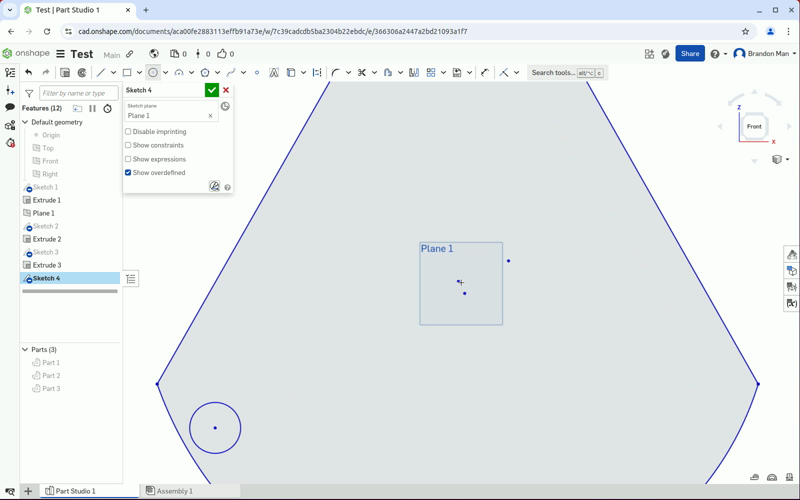
scroll(6)
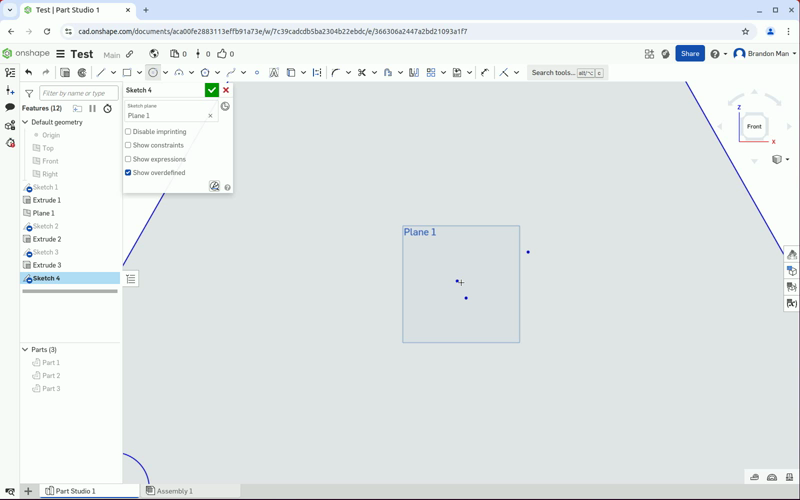
scroll(6)
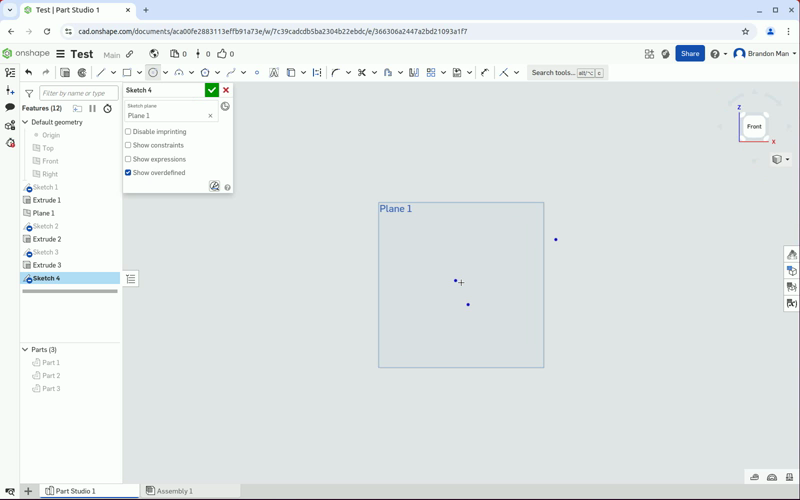
scroll(6)
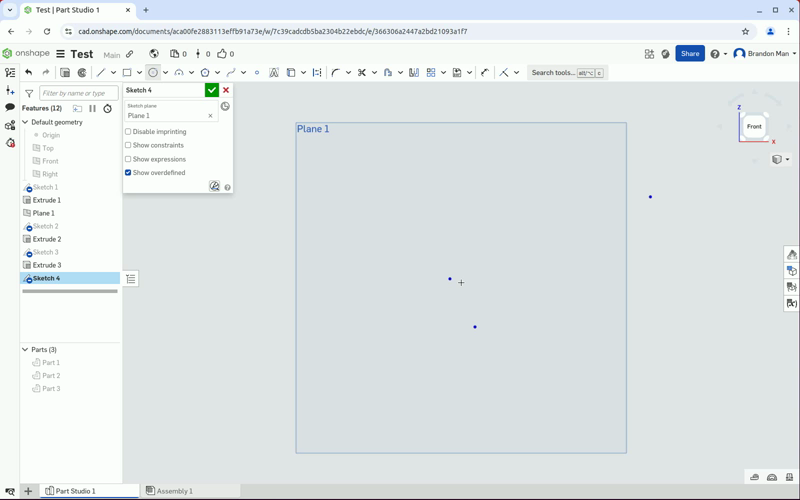
click(461, 282)
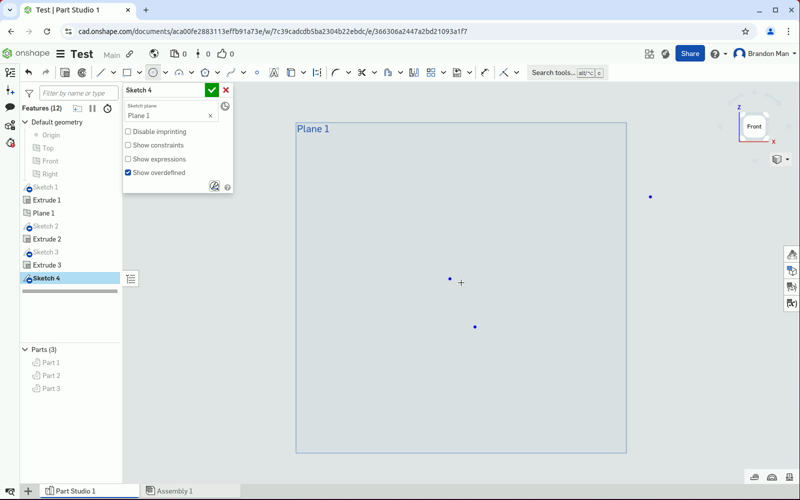
scroll(-6)
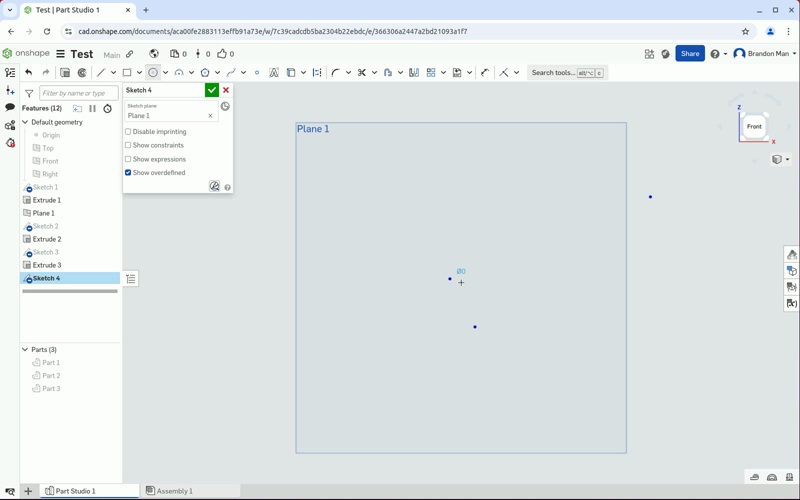
scroll(-6)
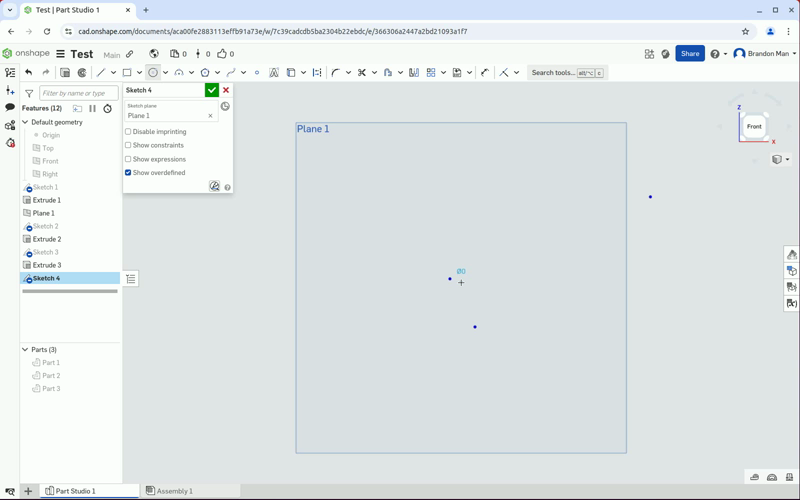
scroll(-6)
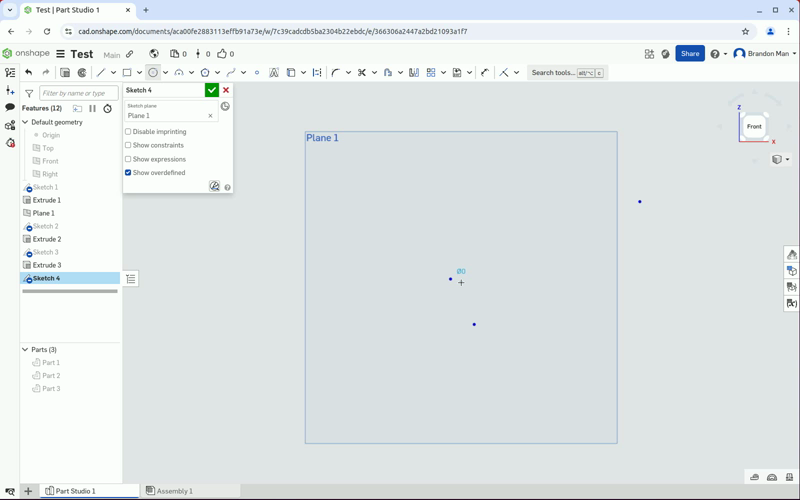
scroll(-6)
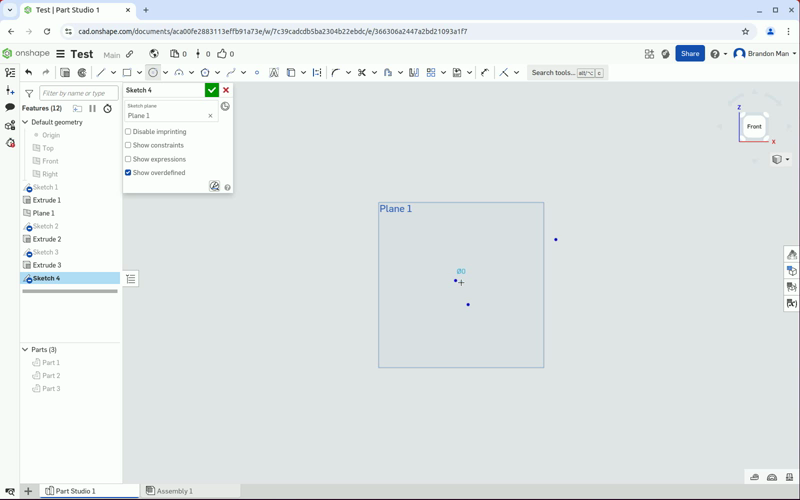
scroll(-6)
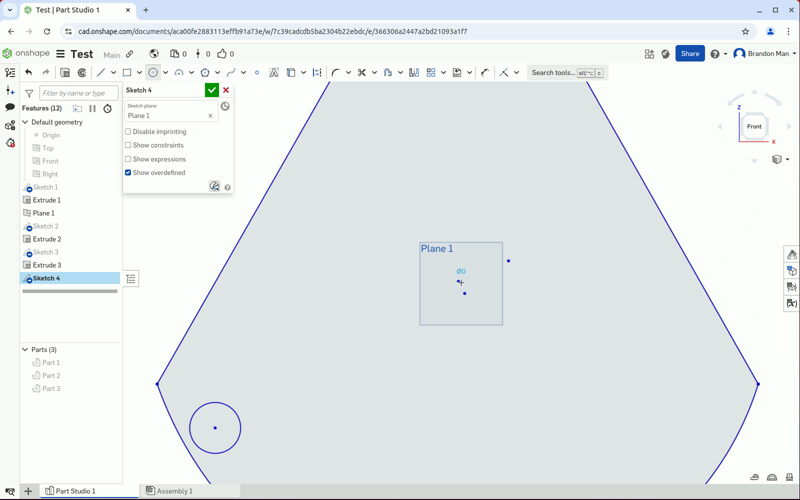
scroll(-6)
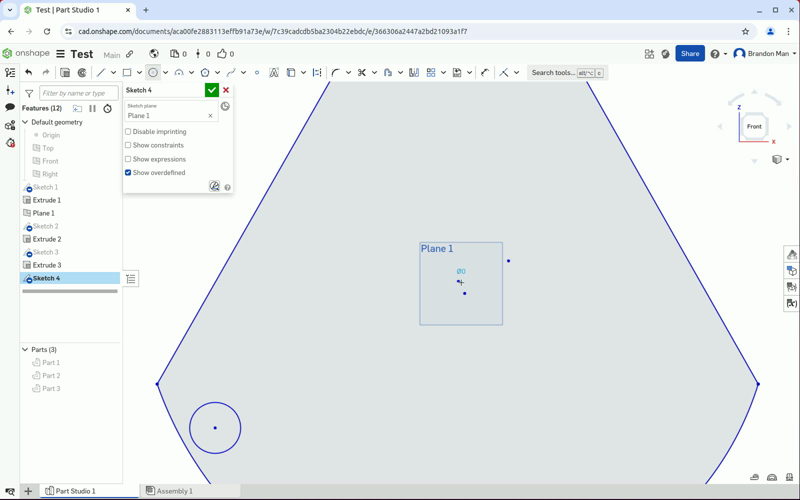
scroll(-6)
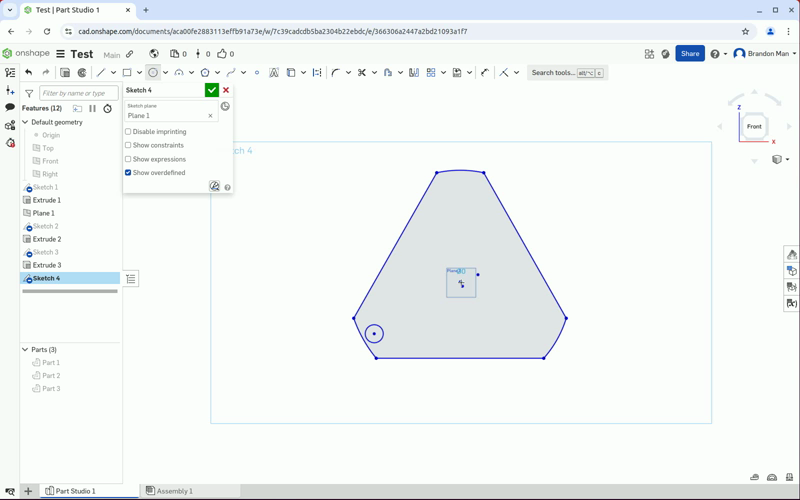
key_up(shift)
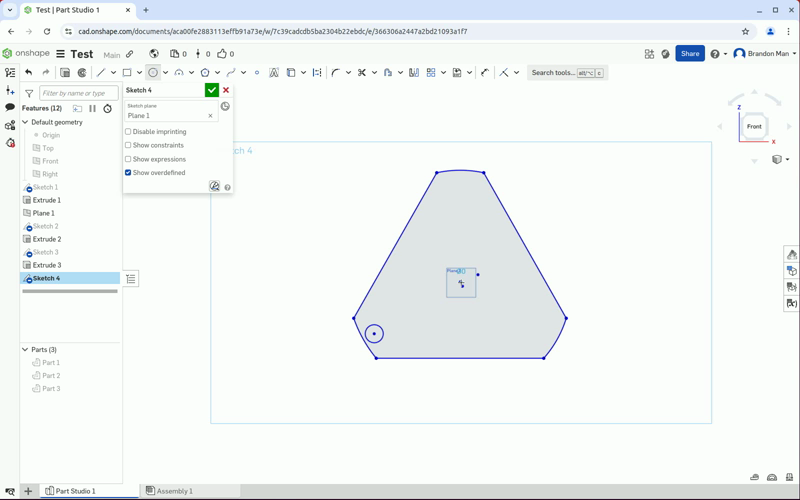
mouse_move(526, 282)
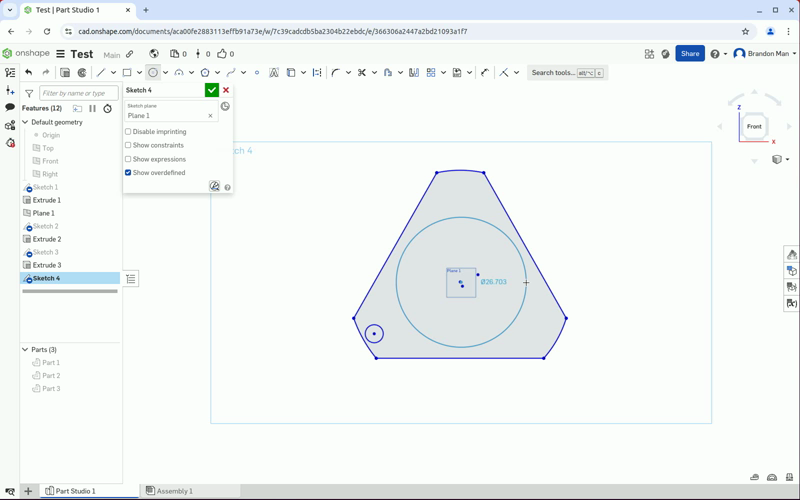
click(526, 282)
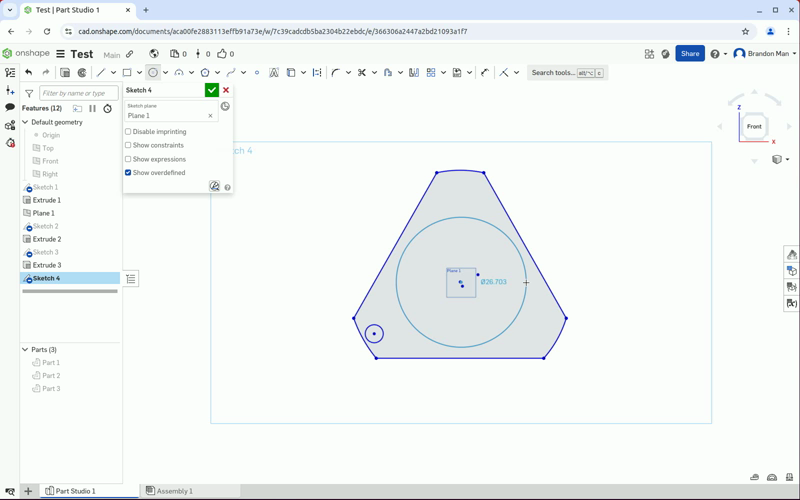
key(esc)
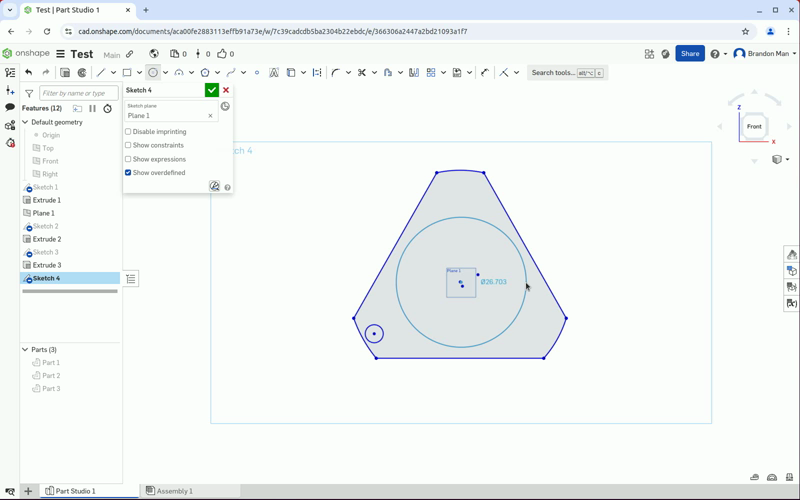
key(c)
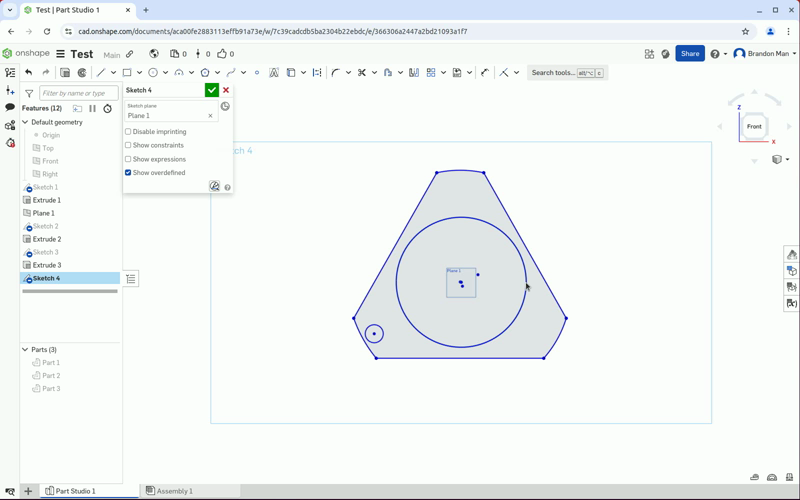
key_down(shift)
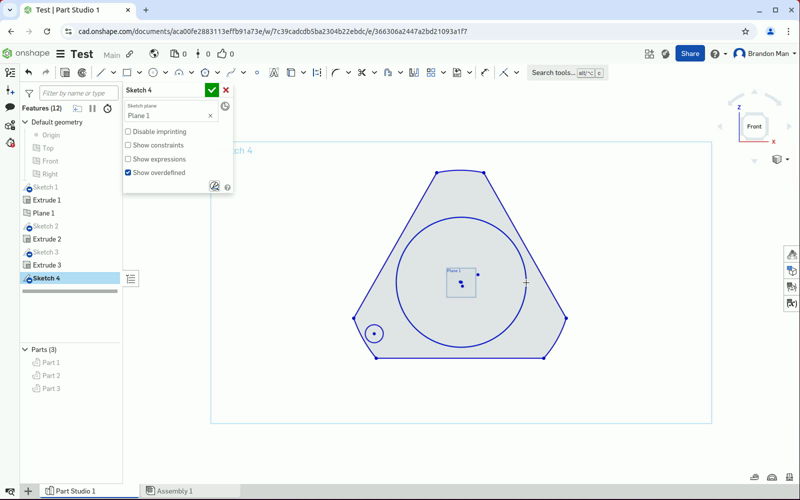
mouse_move(461, 183)
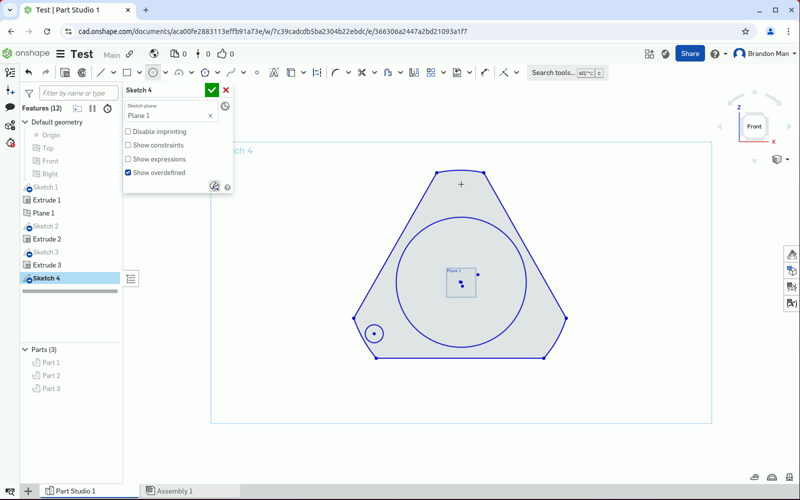
click(461, 183)
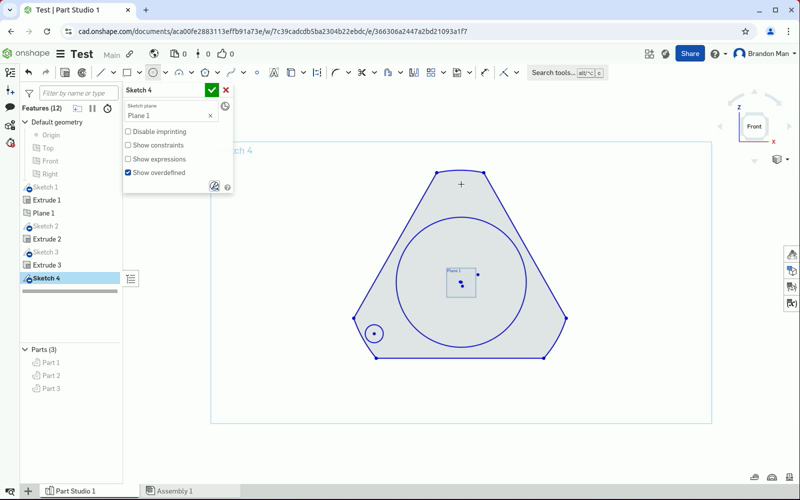
key_up(shift)
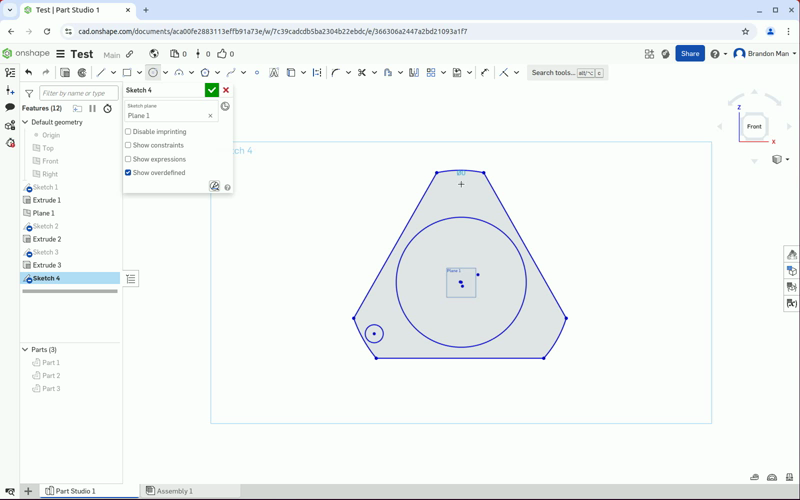
mouse_move(470, 183)
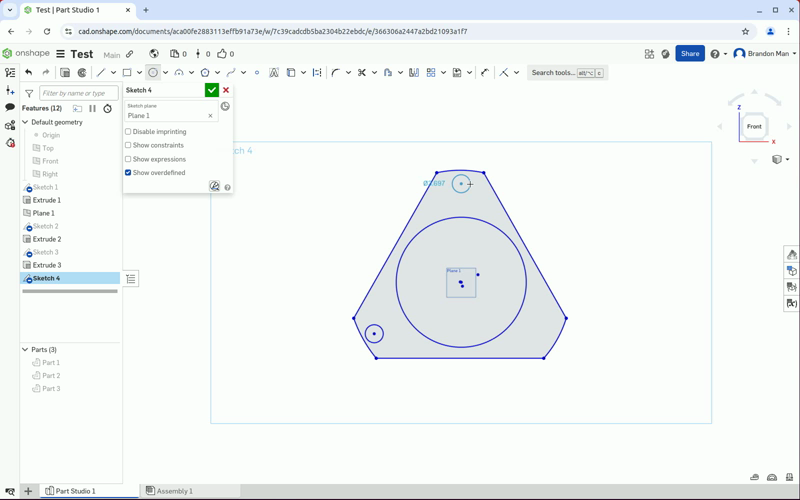
click(470, 183)
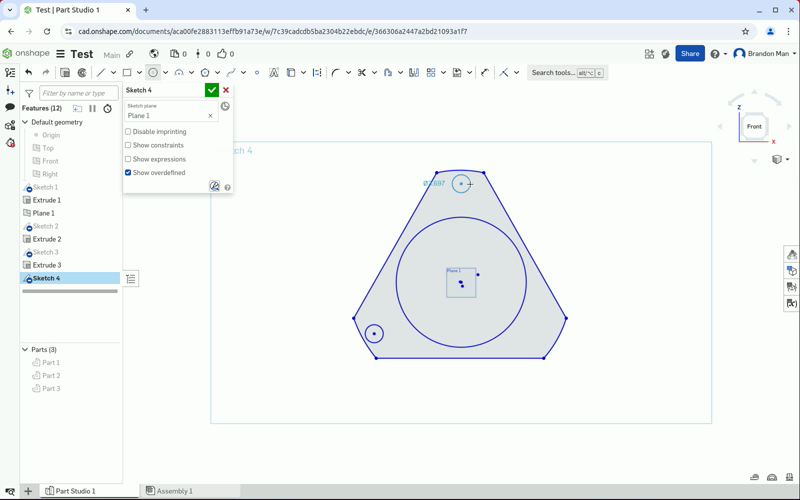
key(esc)
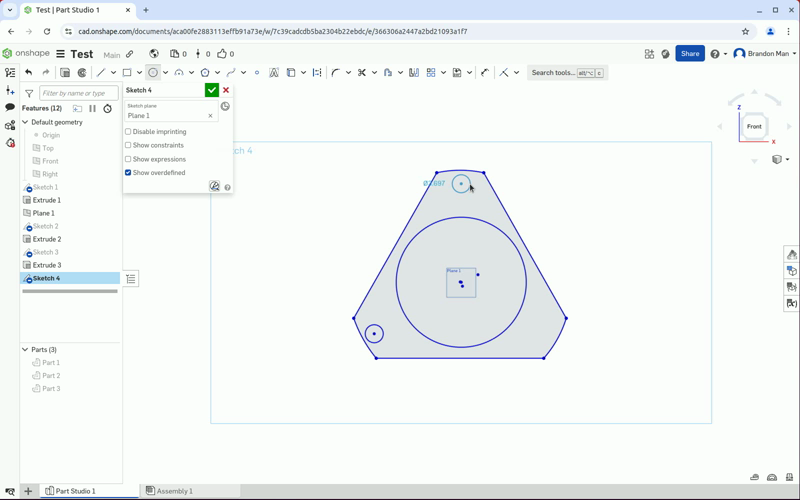
key(c)
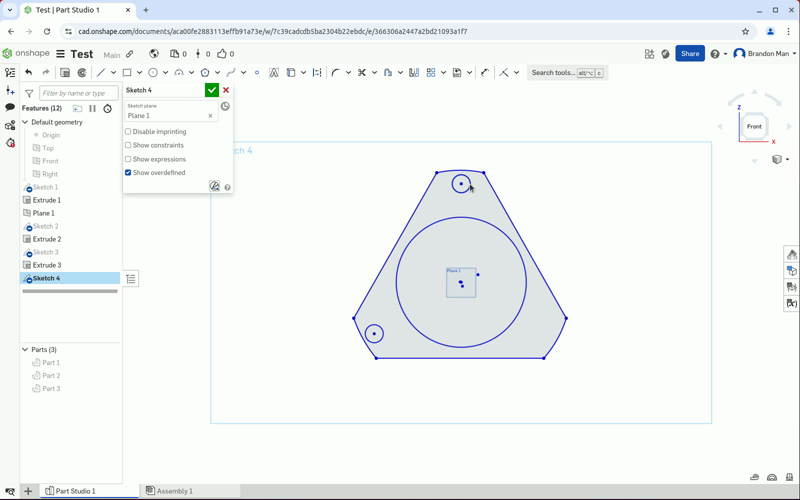
key_down(shift)
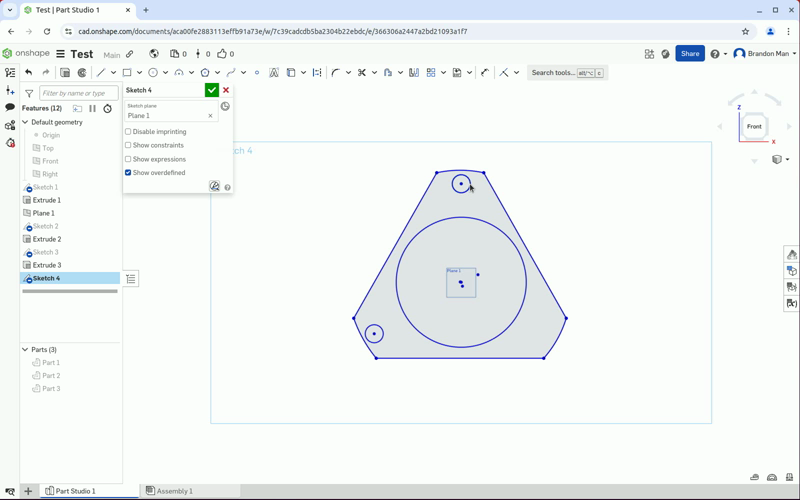
mouse_move(546, 333)
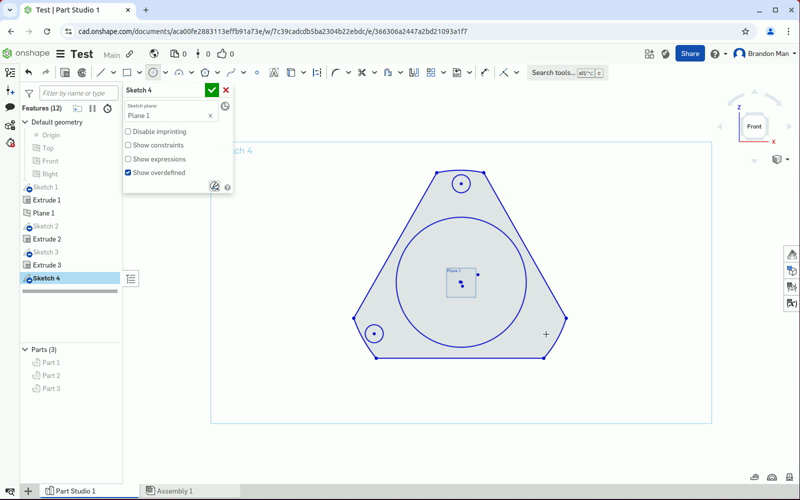
click(546, 333)
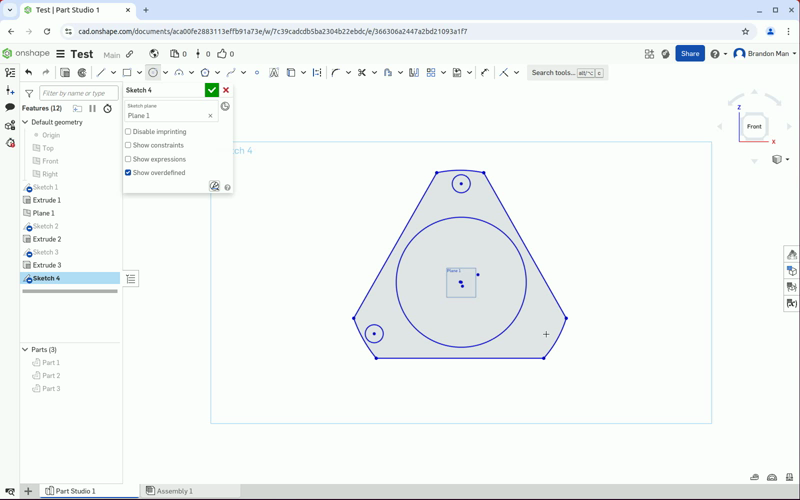
key_up(shift)
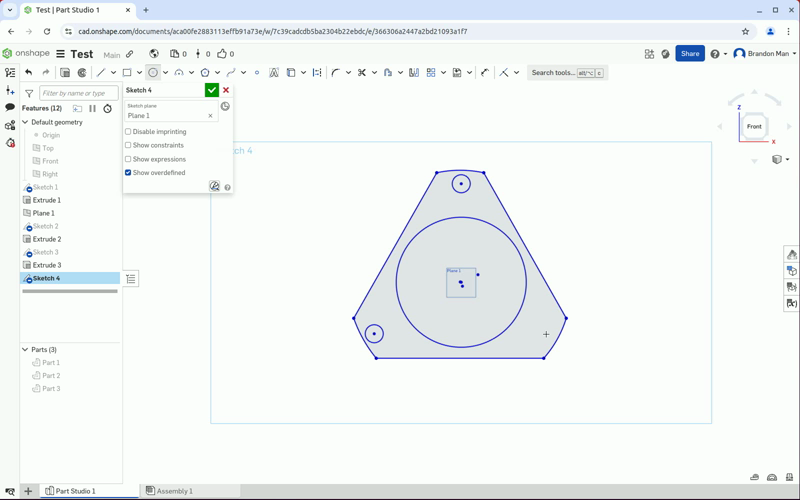
mouse_move(555, 333)
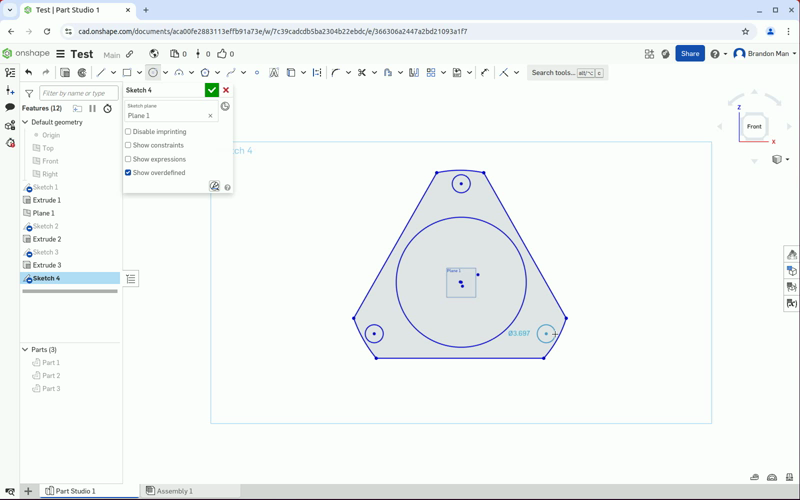
click(555, 333)
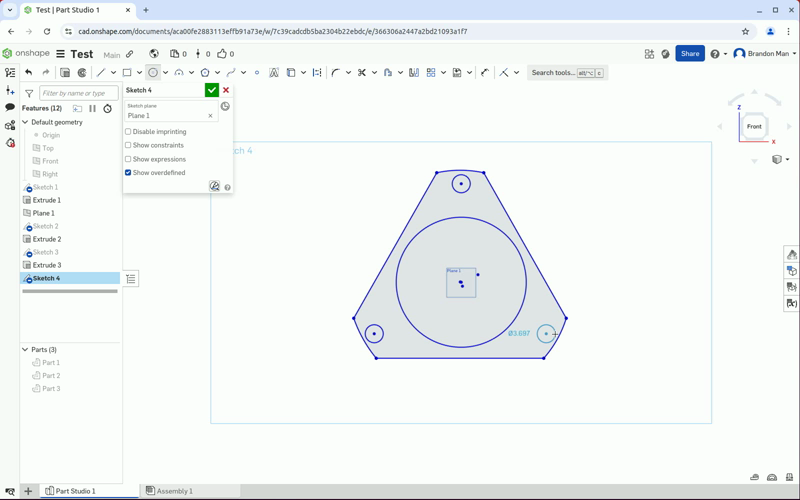
key(esc)
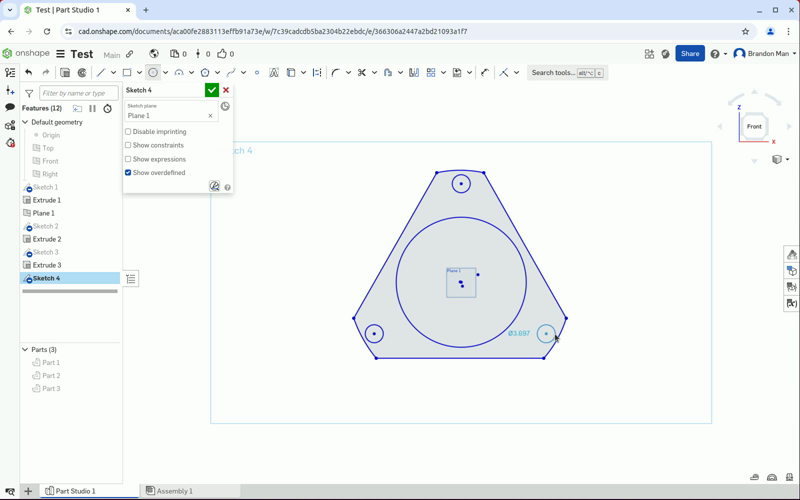
mouse_move(410, 337)
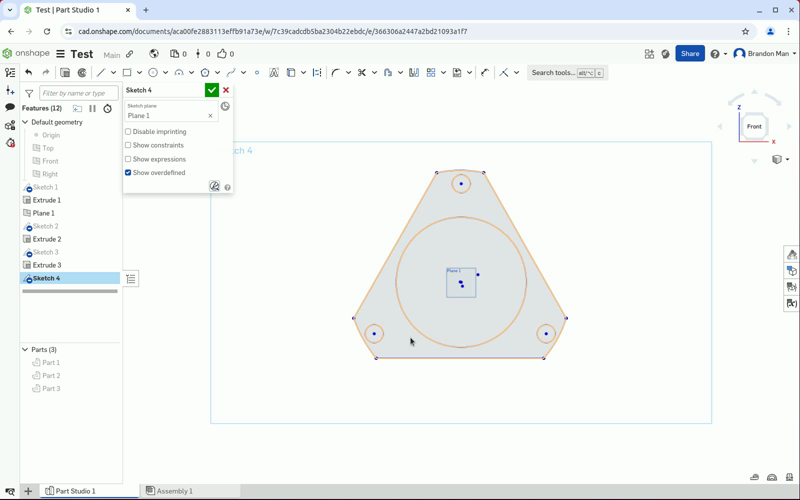
click(410, 337)
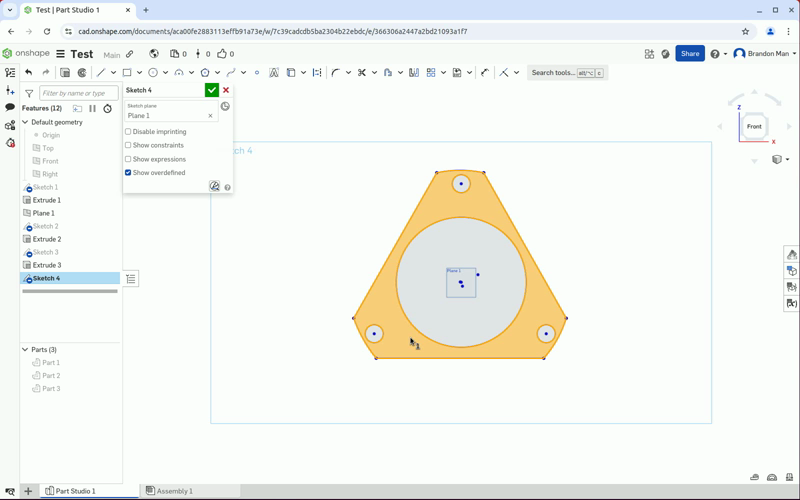
mouse_move(73, 352)
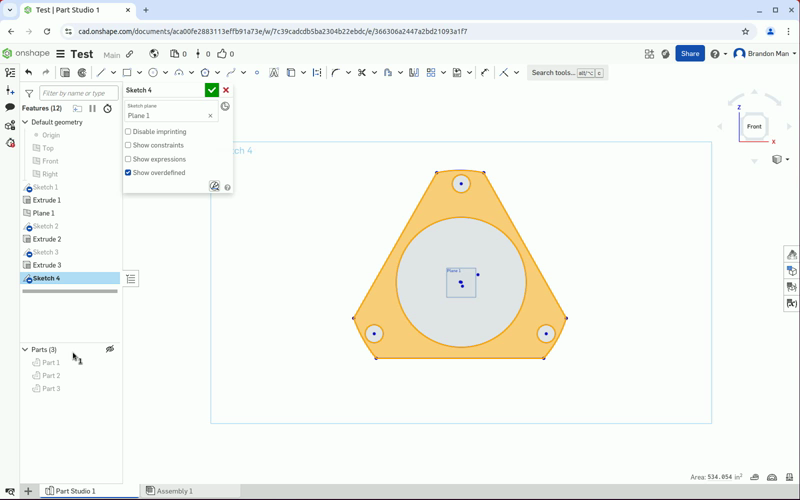
key(shift+y)
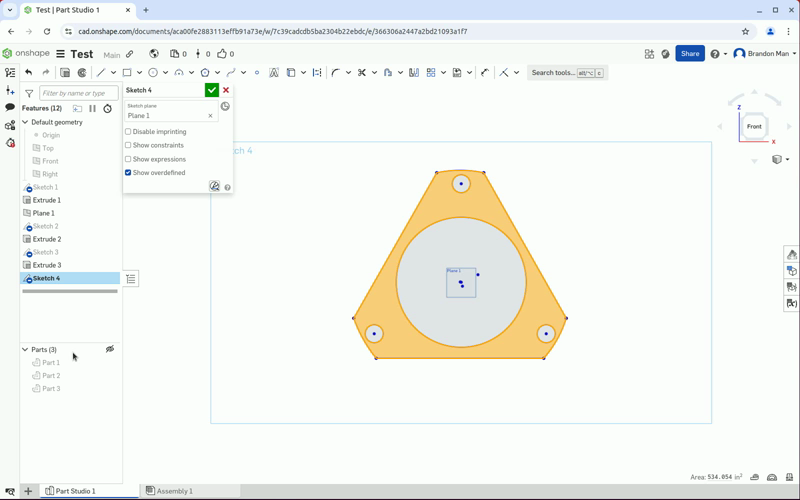
key(shift+e)
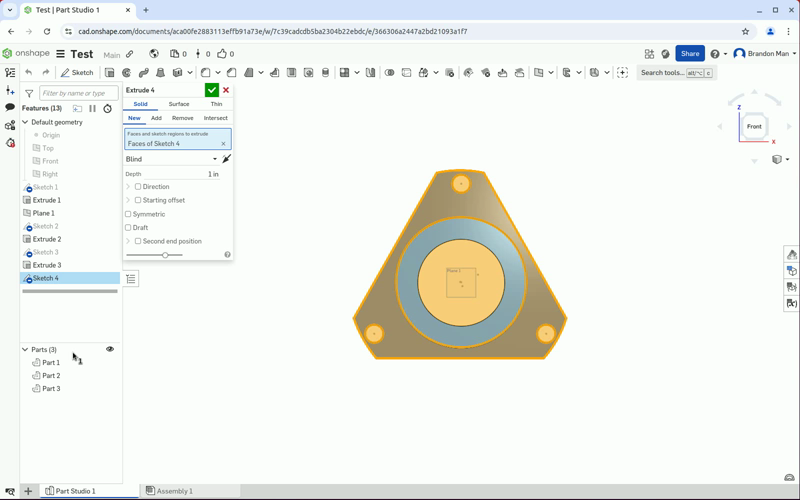
mouse_move(143, 106)
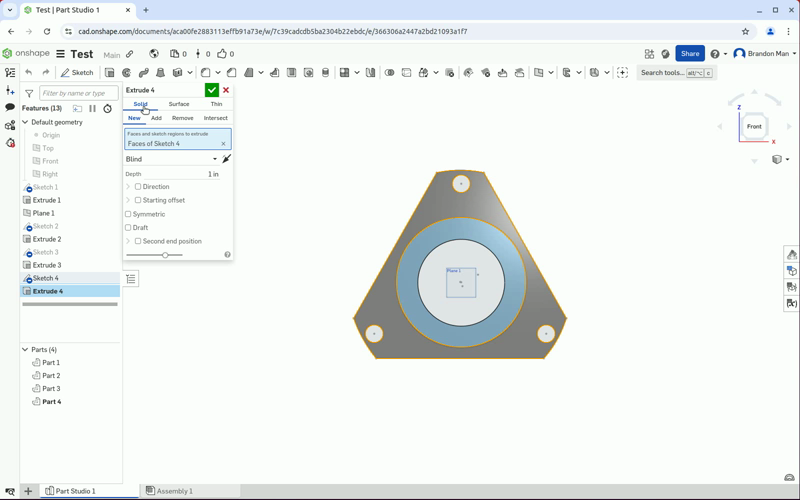
click(143, 106)
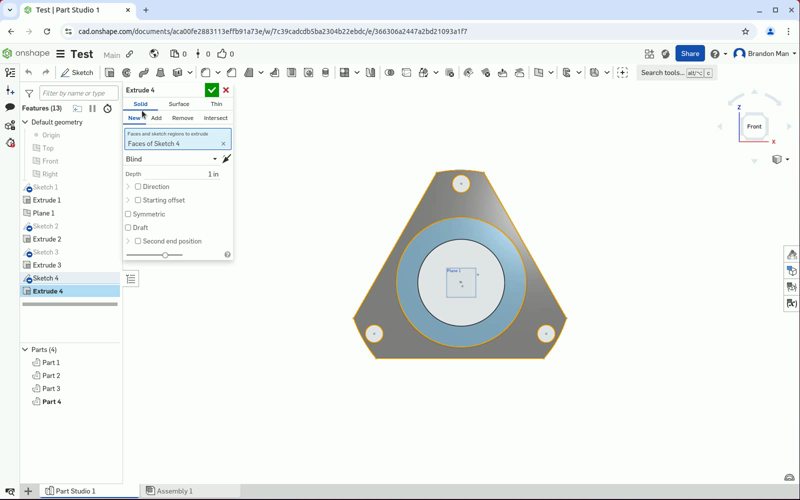
mouse_move(137, 120)
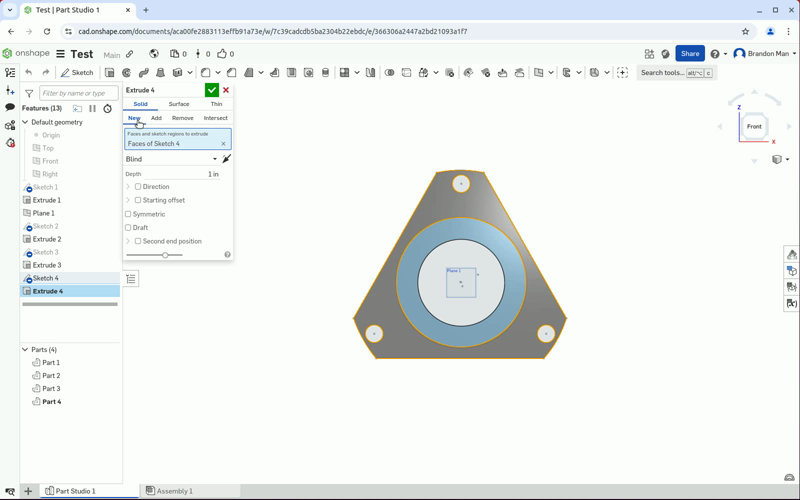
click(137, 120)
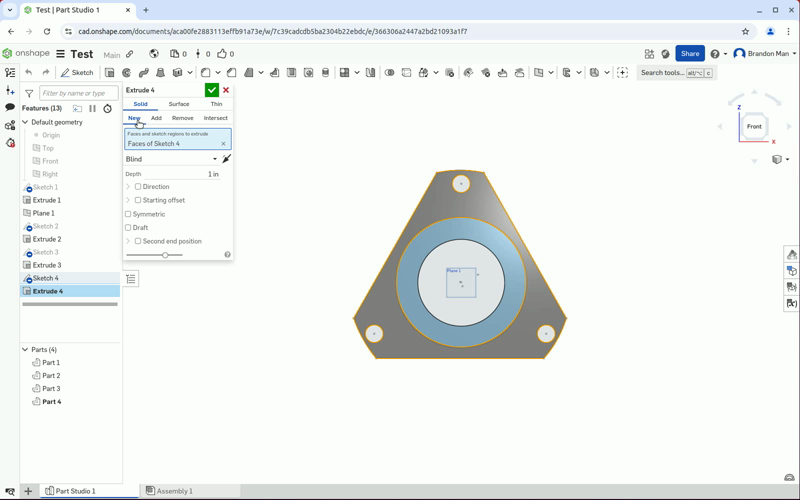
key(tab, 4)
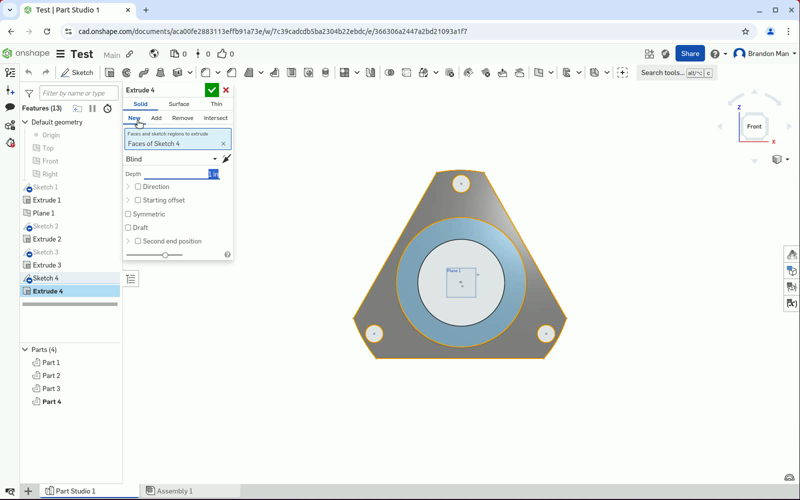
text(-5.536)
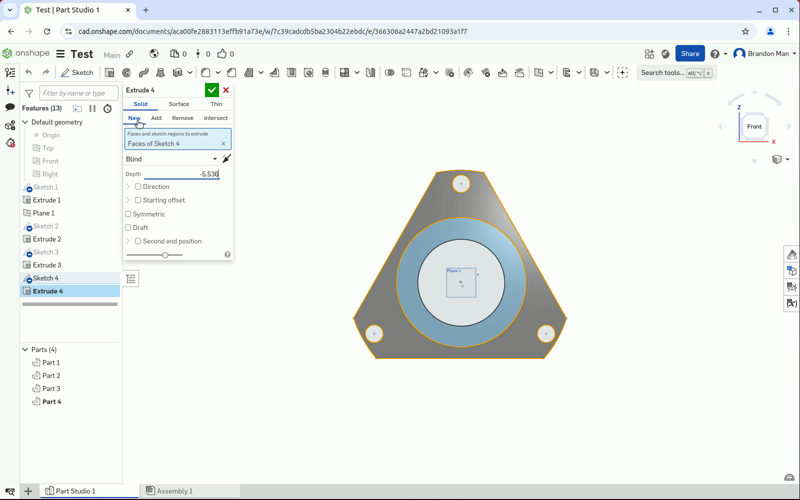
key(enter)
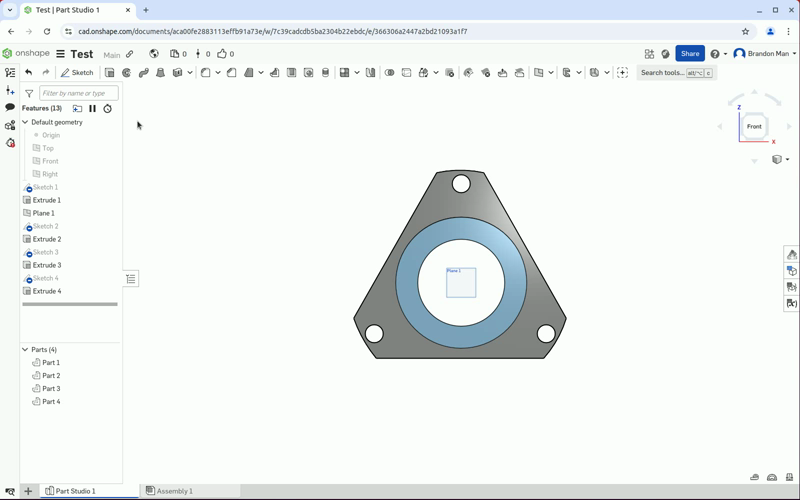
key(shift+h)
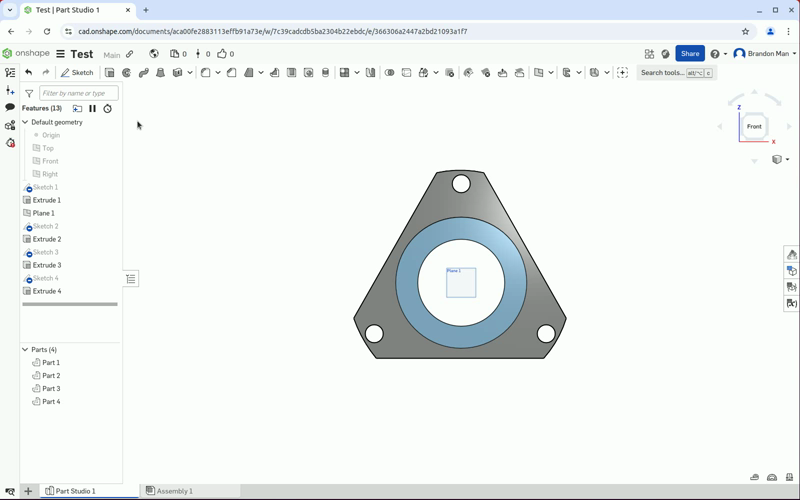
key(shift+h)
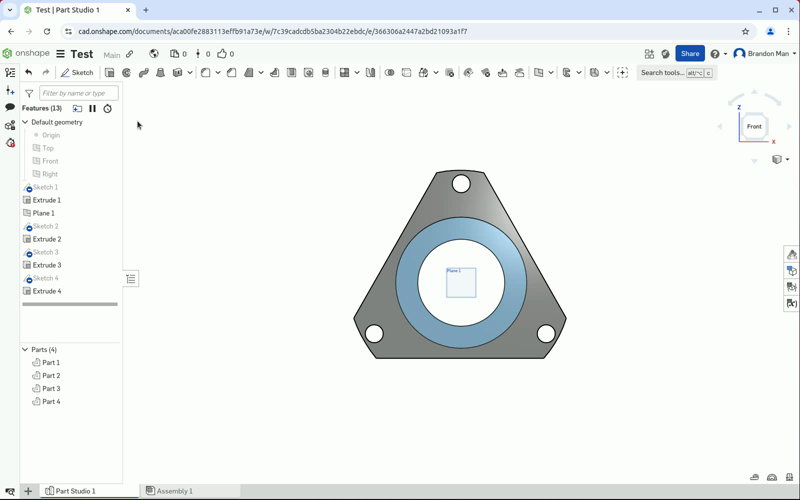
key(shift+7)
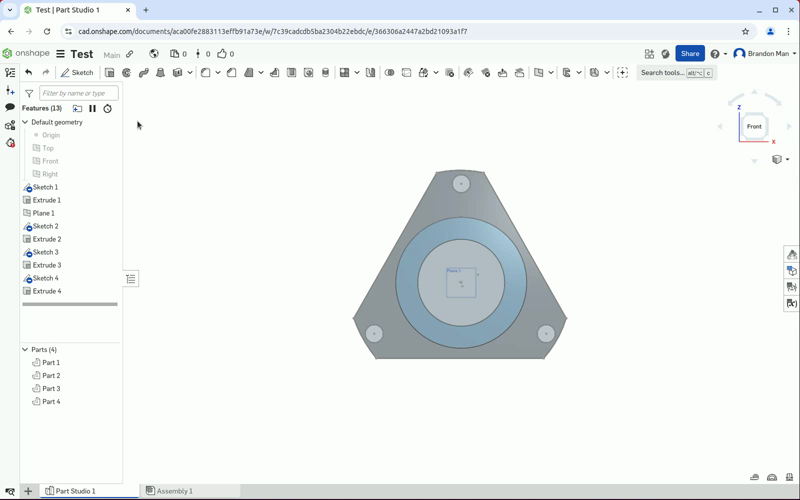
key(left, 2)
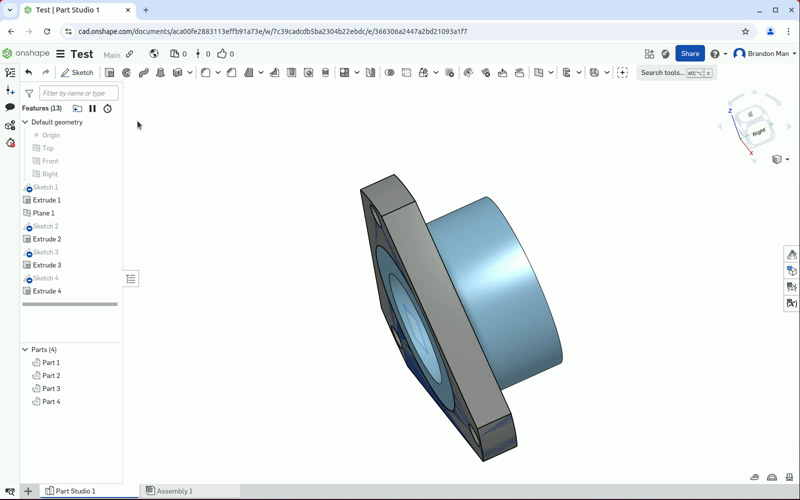
key(down, 2)
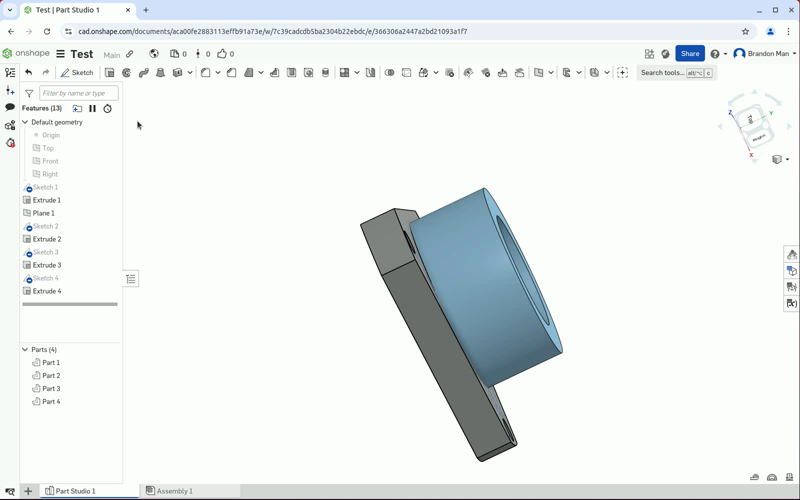
key(up, 2)
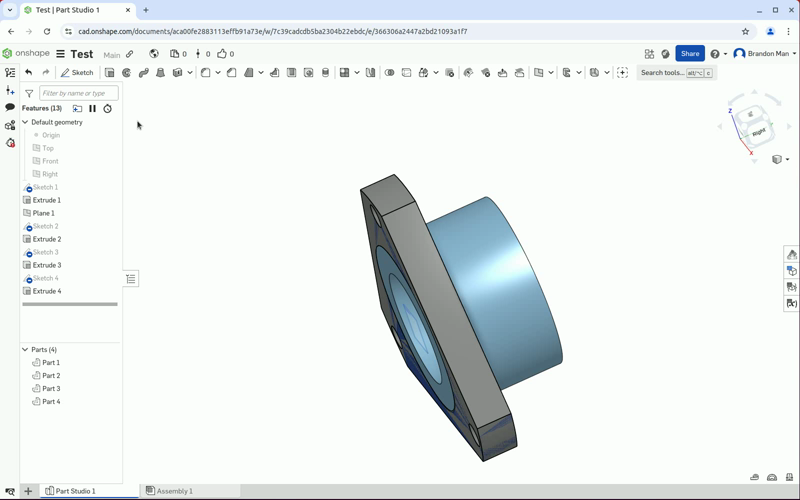
key(right, 2)
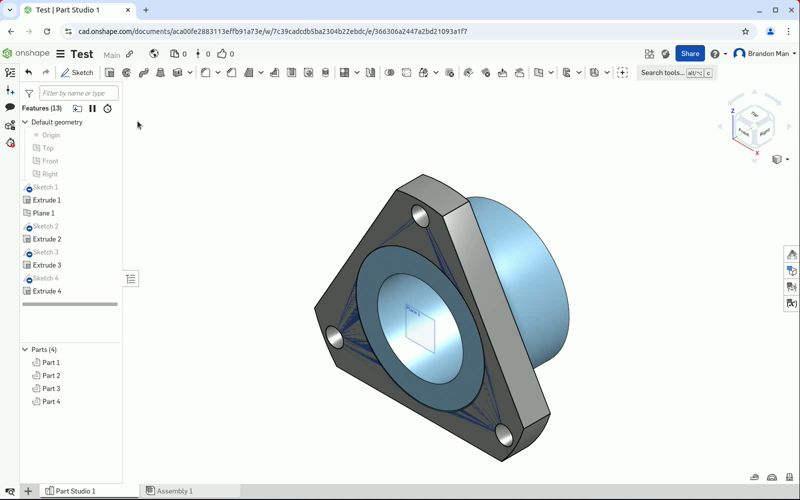
mouse_move(73, 189)
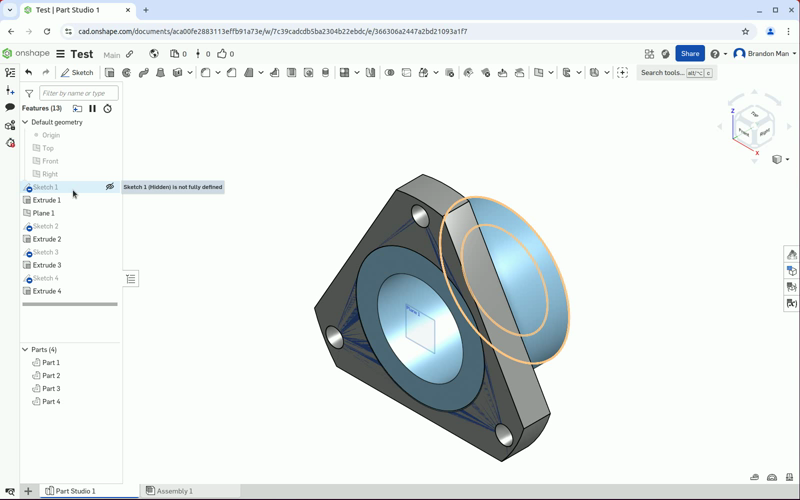
click(73, 189)